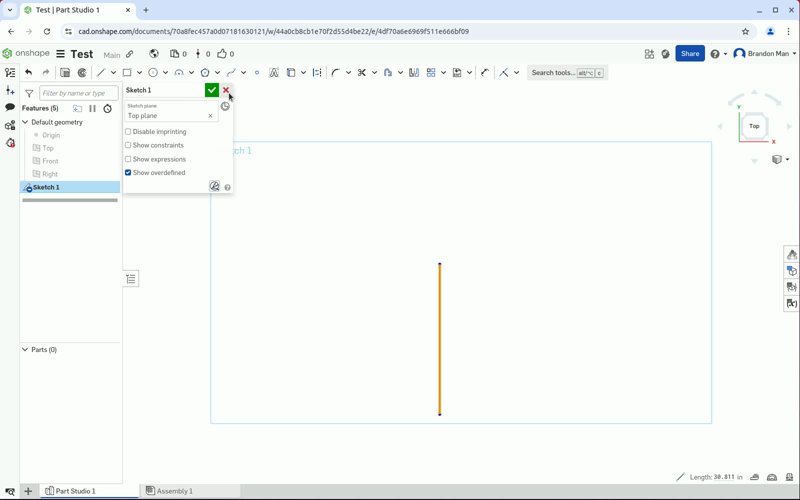
key(shift+h)
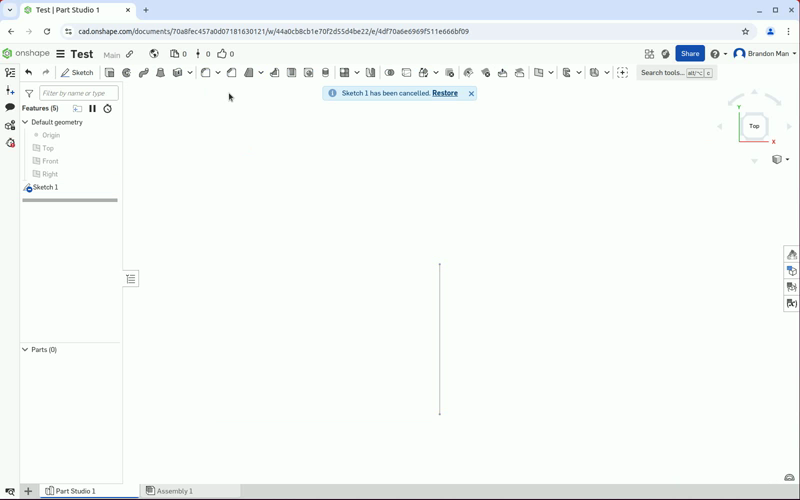
key(shift+s)
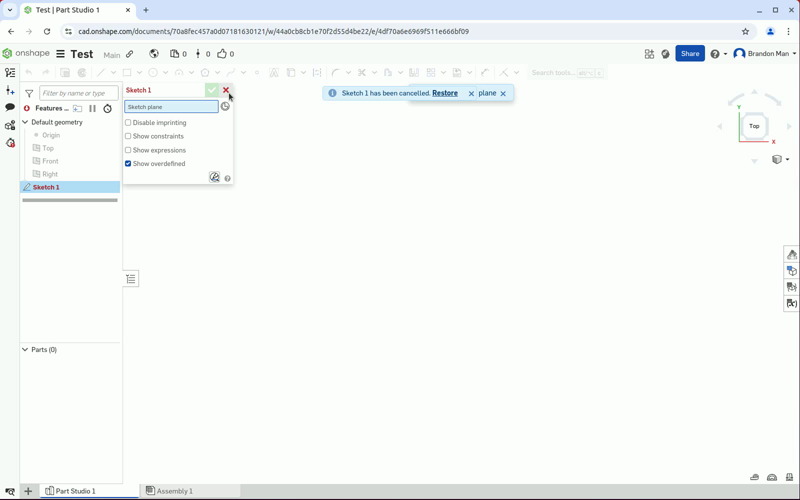
mouse_move(73, 150)
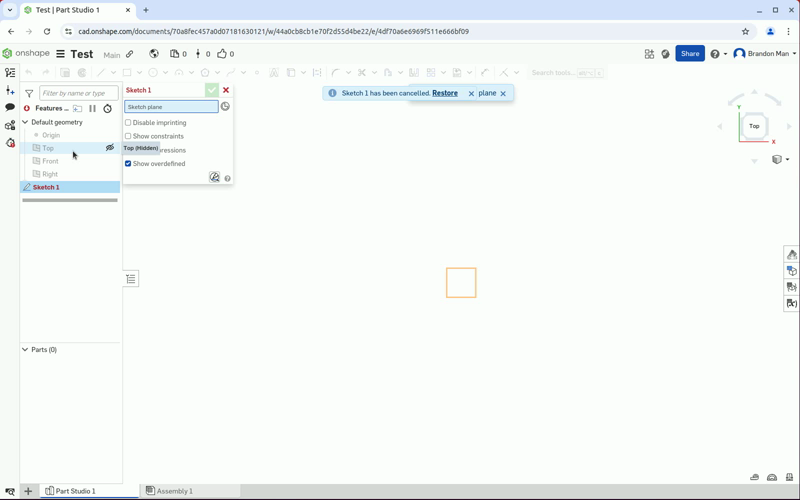
click(73, 150)
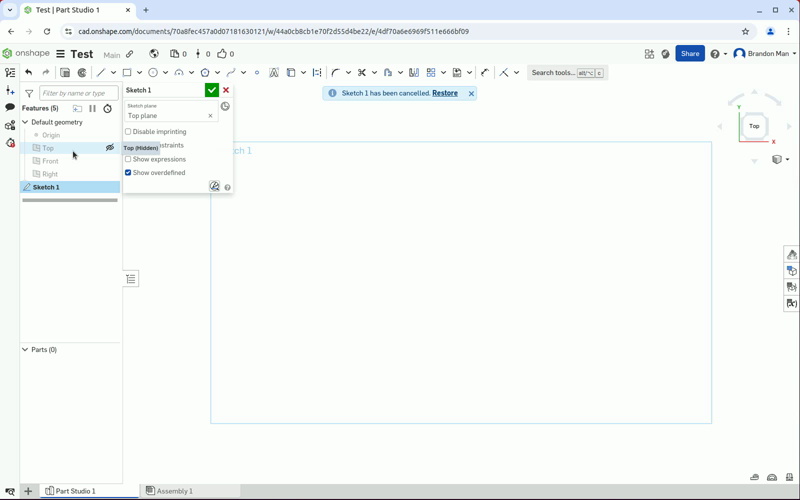
mouse_move(73, 352)
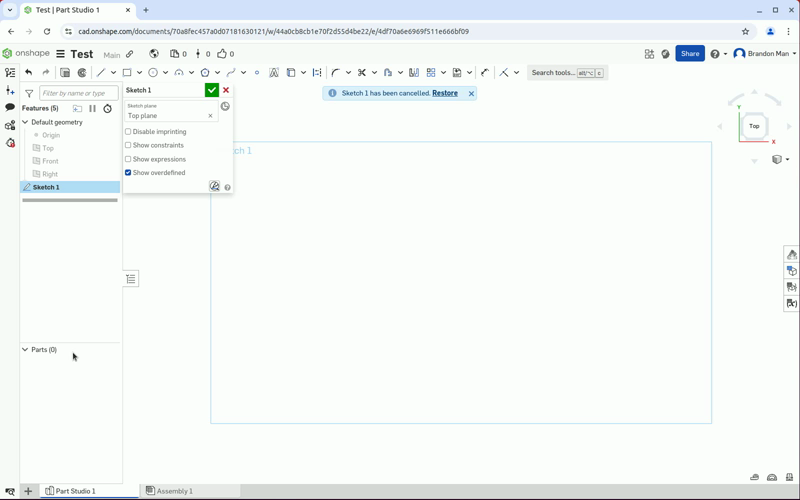
key(y)
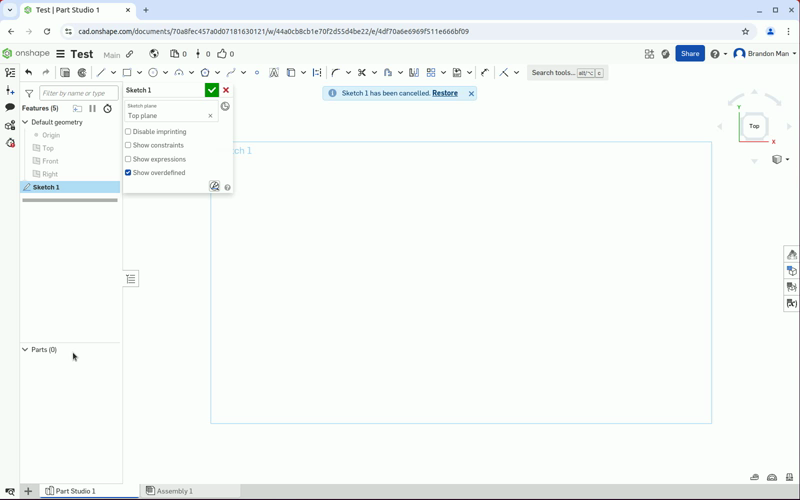
key(l)
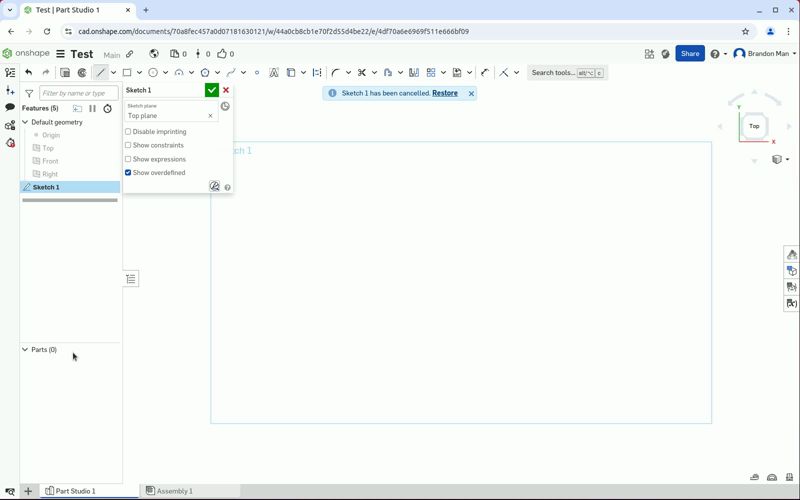
key_down(shift)
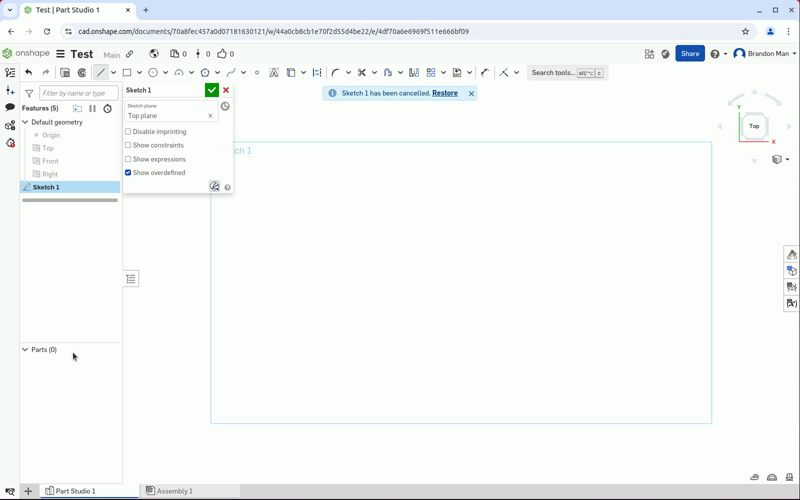
mouse_move(460, 339)
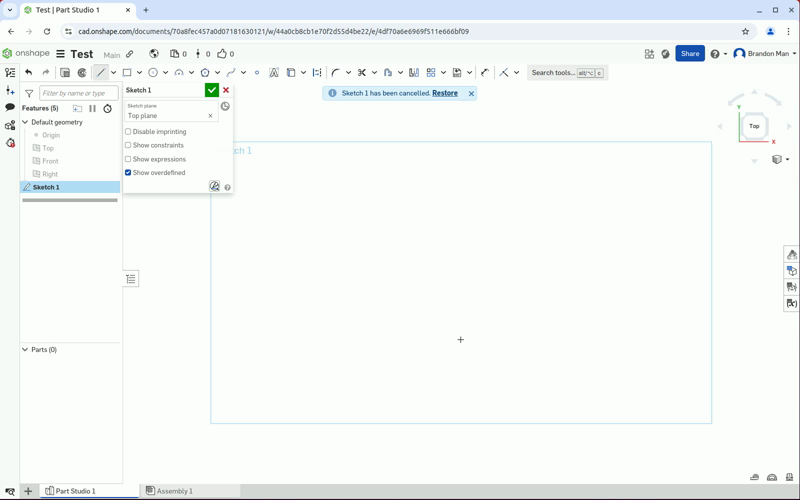
click(460, 339)
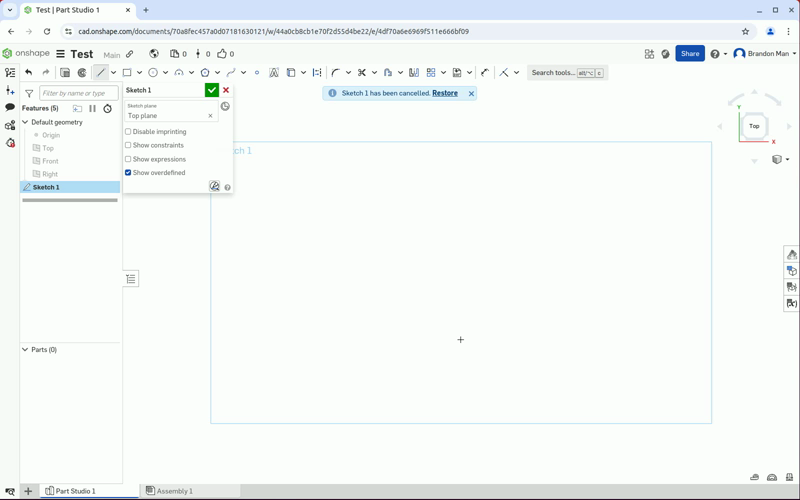
key_up(shift)
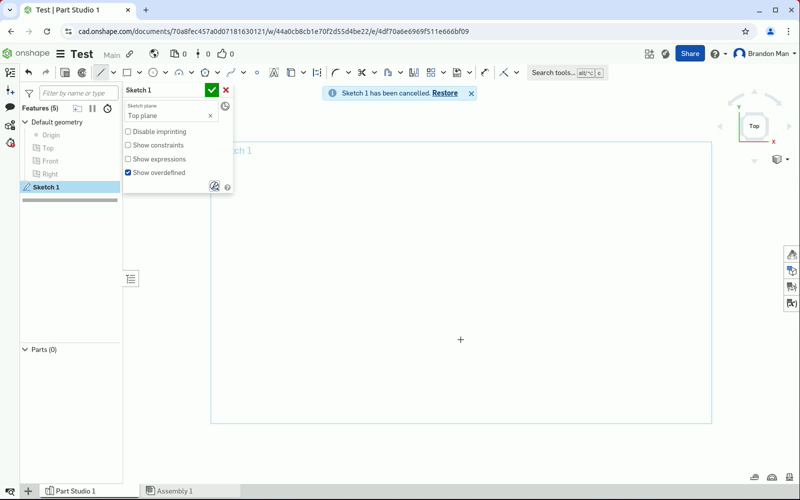
key_down(shift)
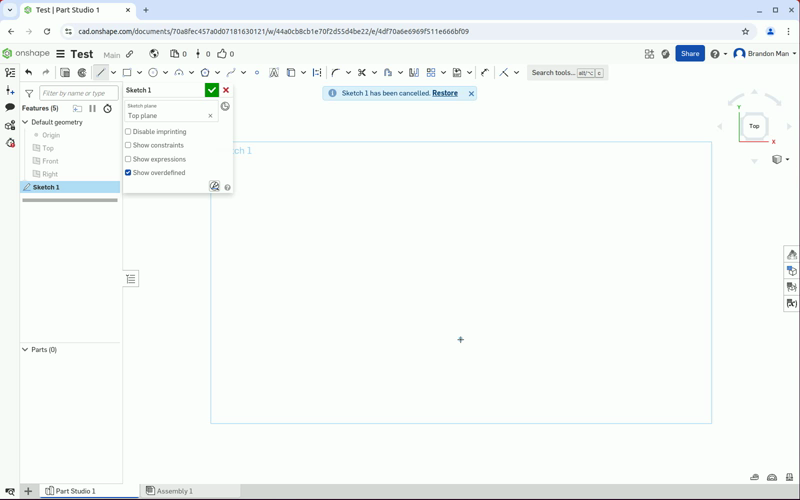
mouse_move(544, 339)
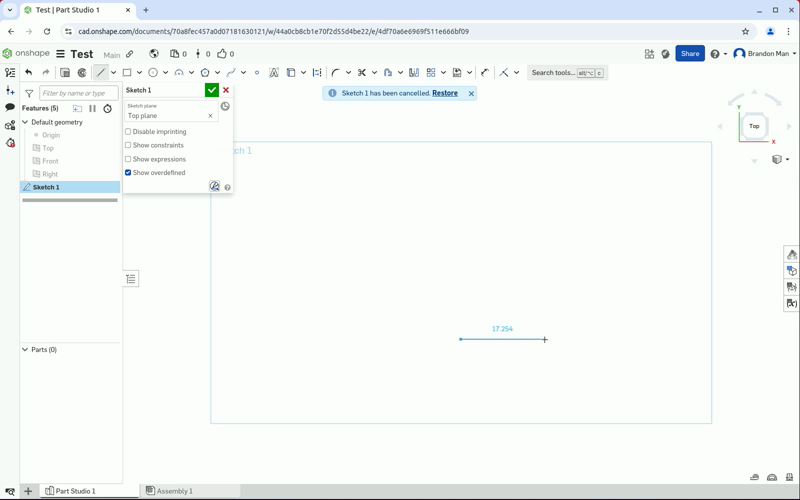
click(544, 339)
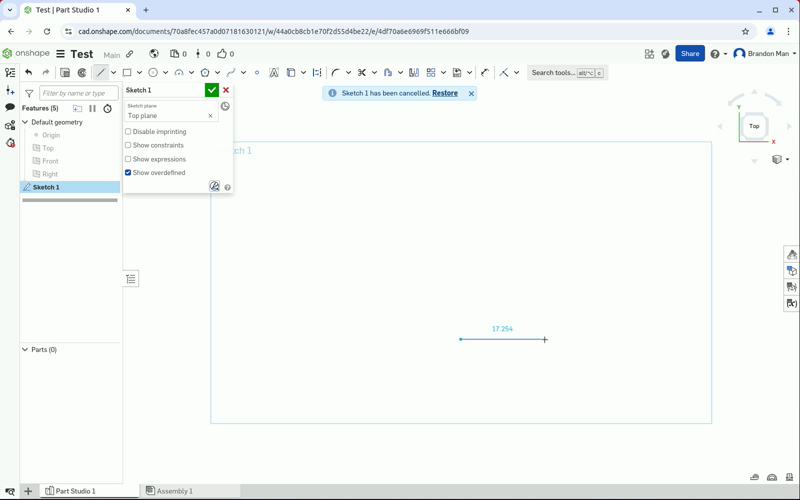
key_up(shift)
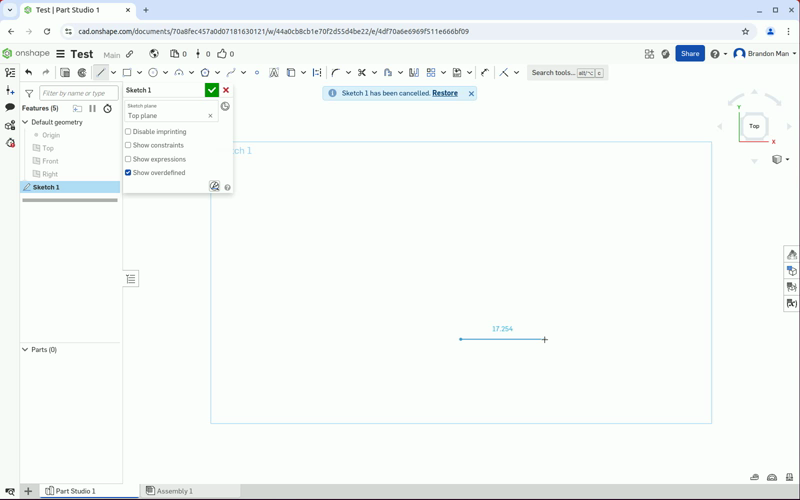
key_down(shift)
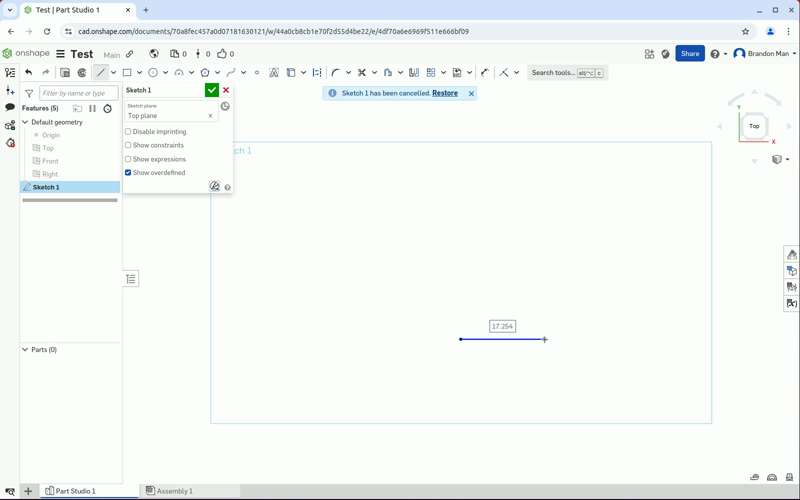
mouse_move(574, 339)
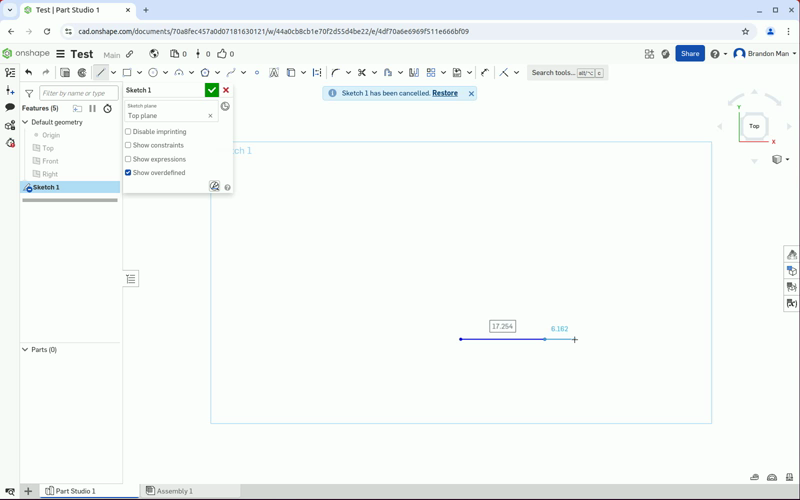
mouse_move(573, 310)
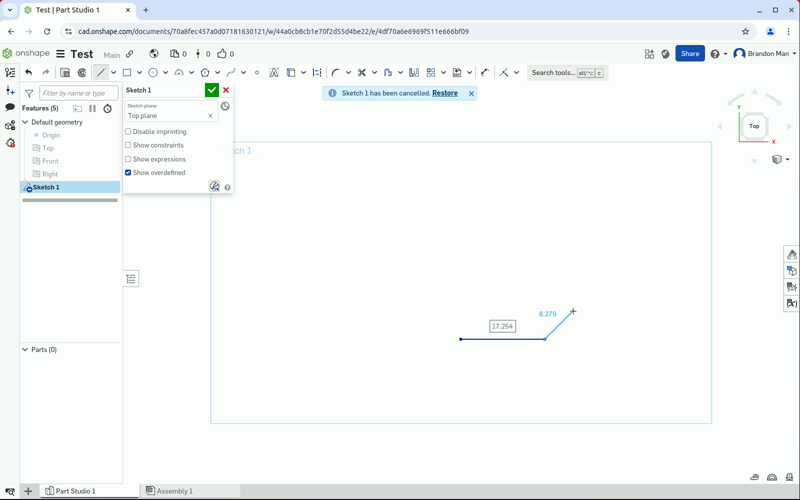
click(573, 310)
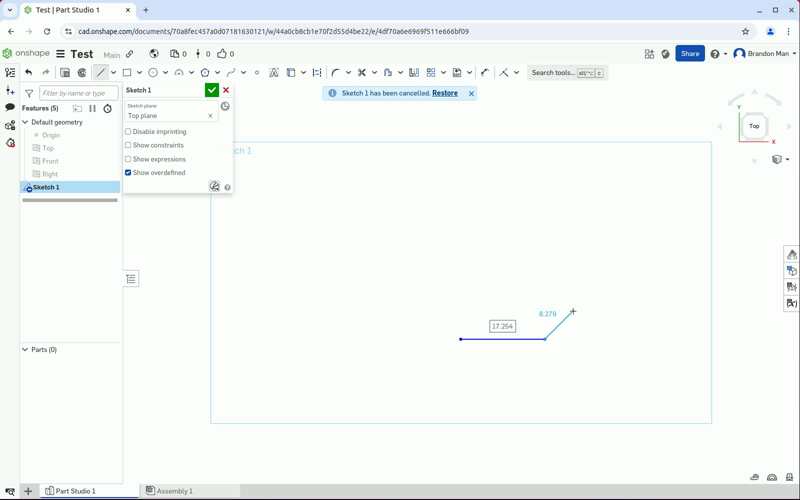
key_up(shift)
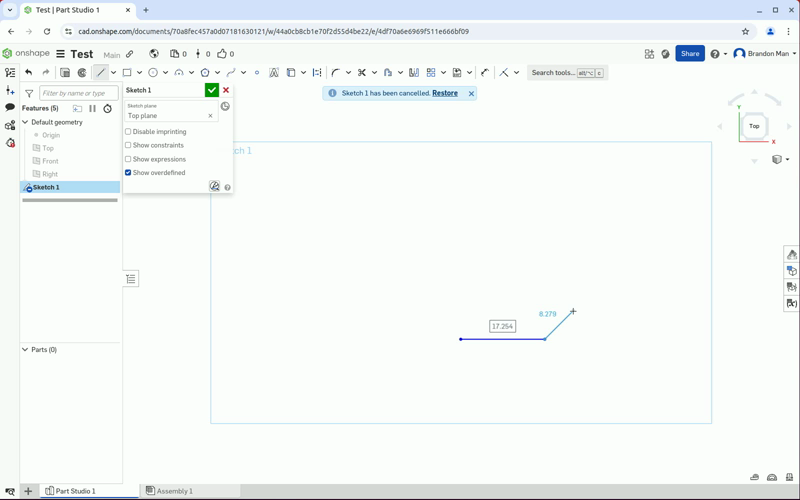
key_down(shift)
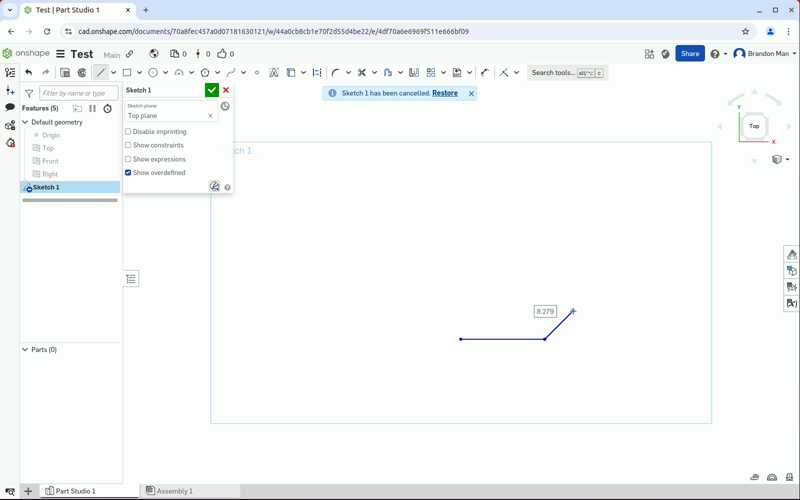
mouse_move(589, 310)
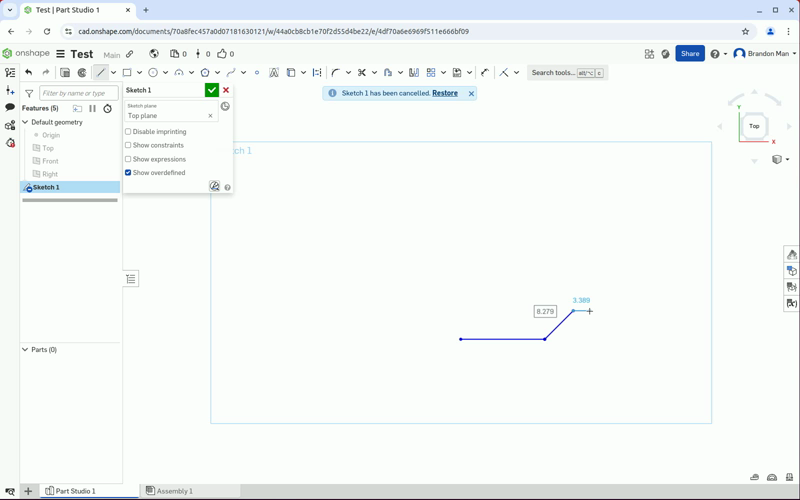
mouse_move(573, 255)
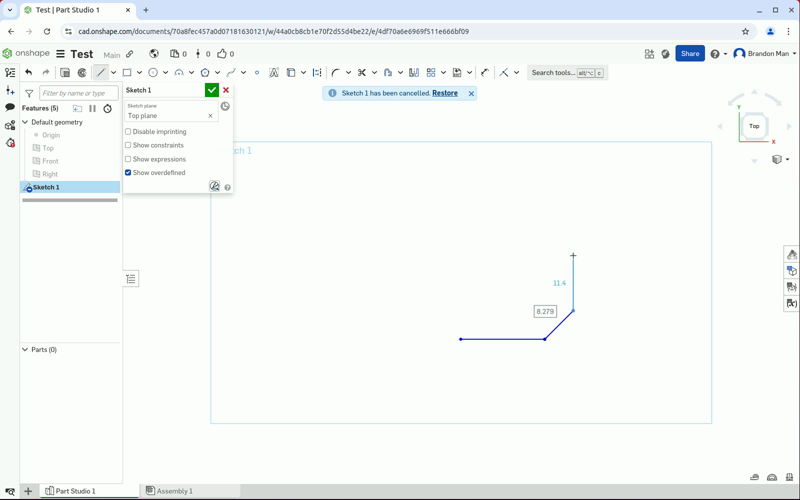
click(573, 255)
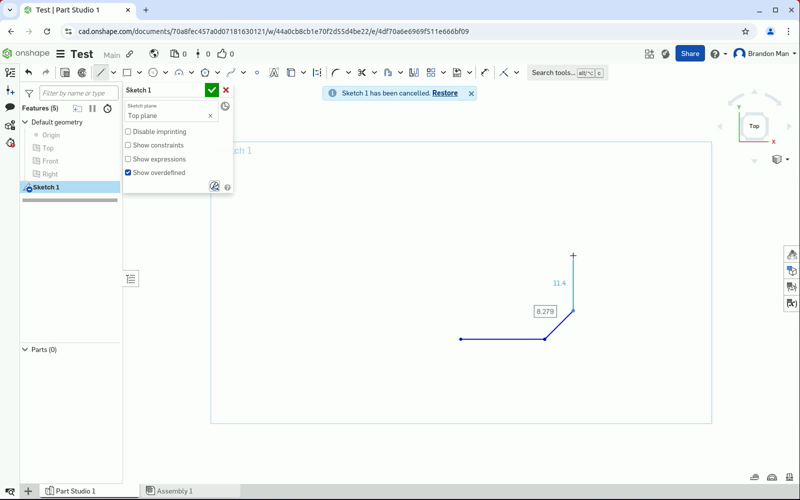
key_up(shift)
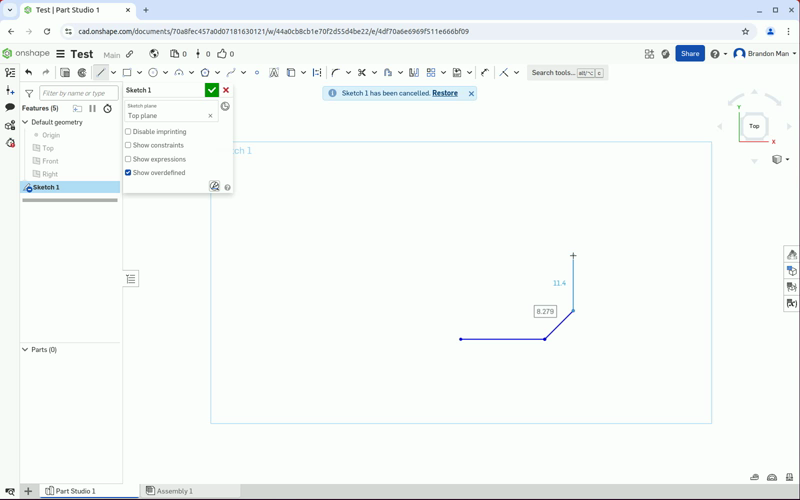
key_down(shift)
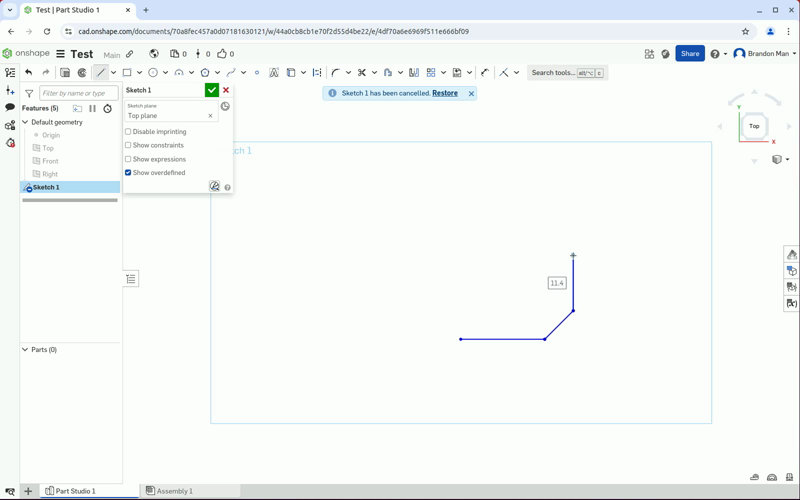
mouse_move(589, 255)
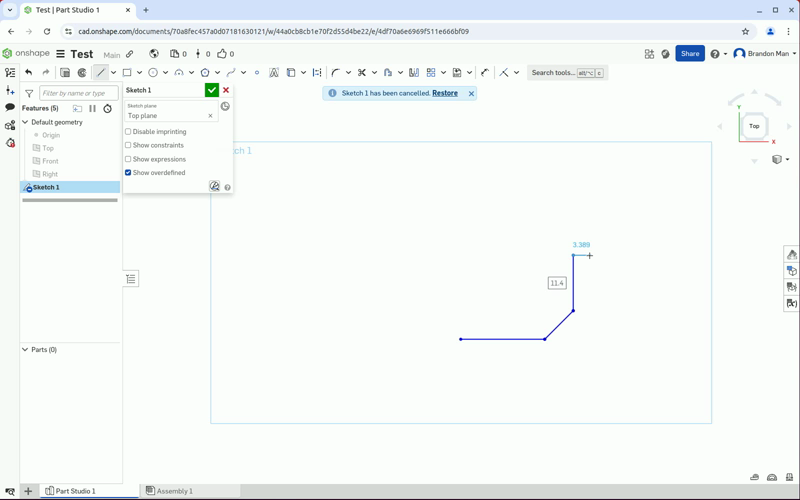
mouse_move(544, 226)
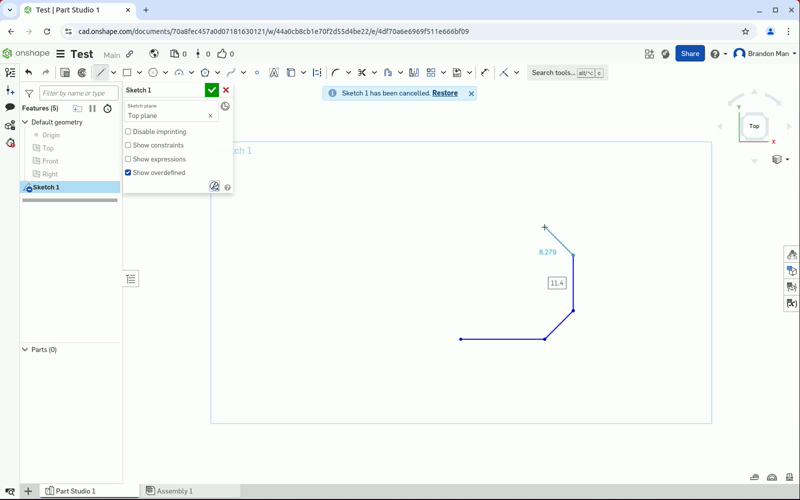
click(544, 226)
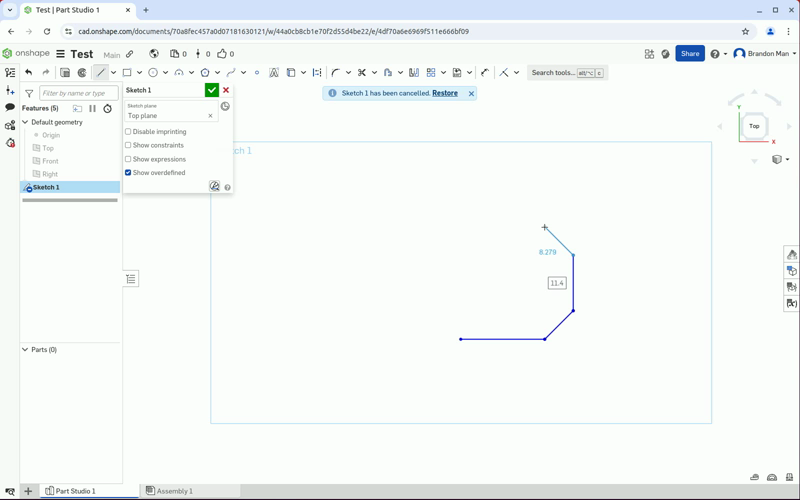
key_up(shift)
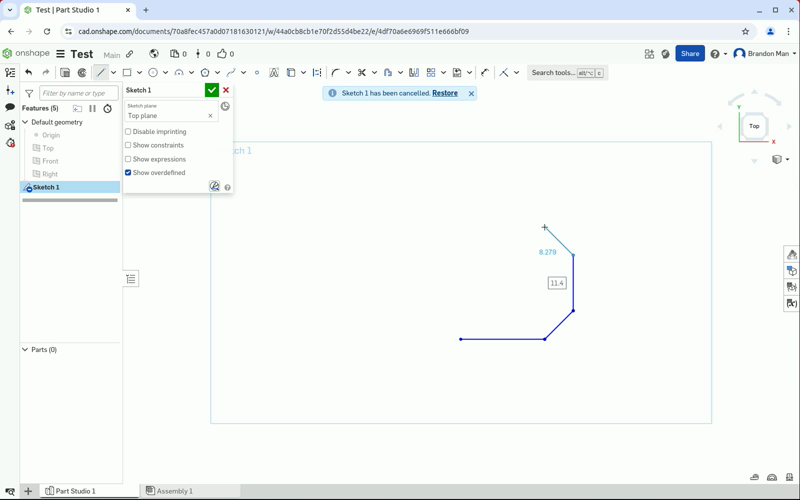
key_down(shift)
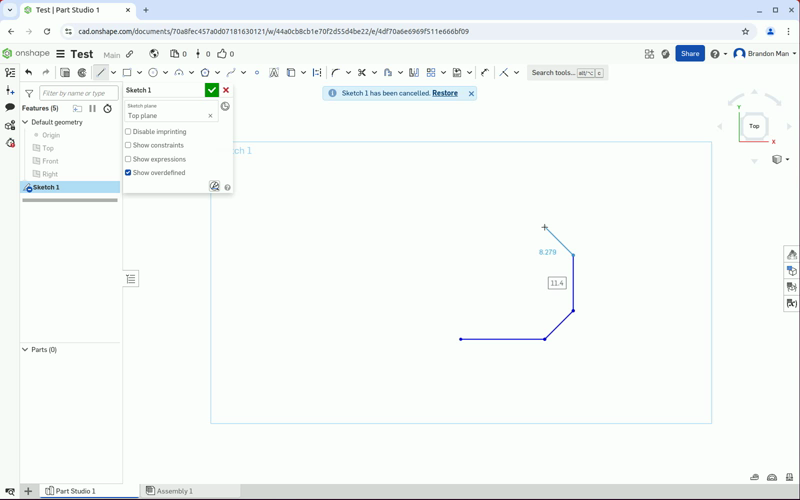
mouse_move(460, 226)
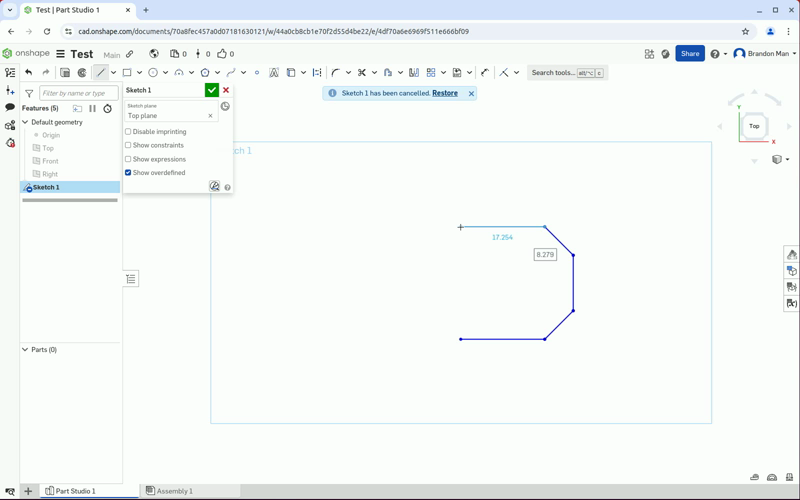
click(460, 226)
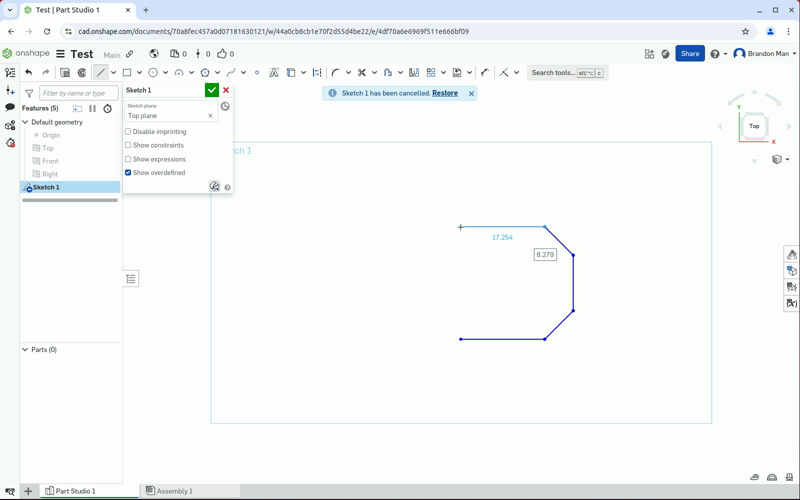
key_up(shift)
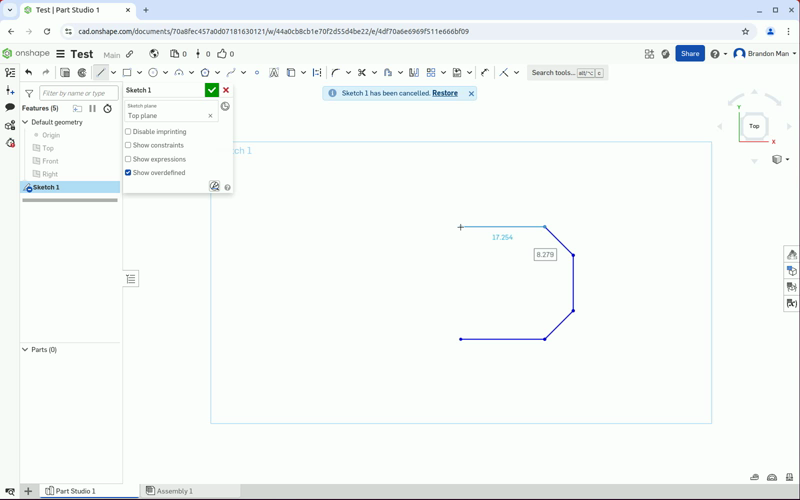
key(esc)
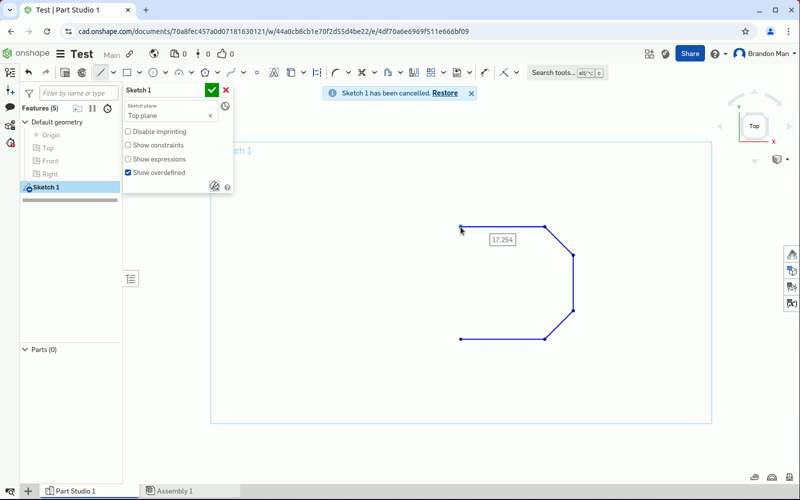
key(a)
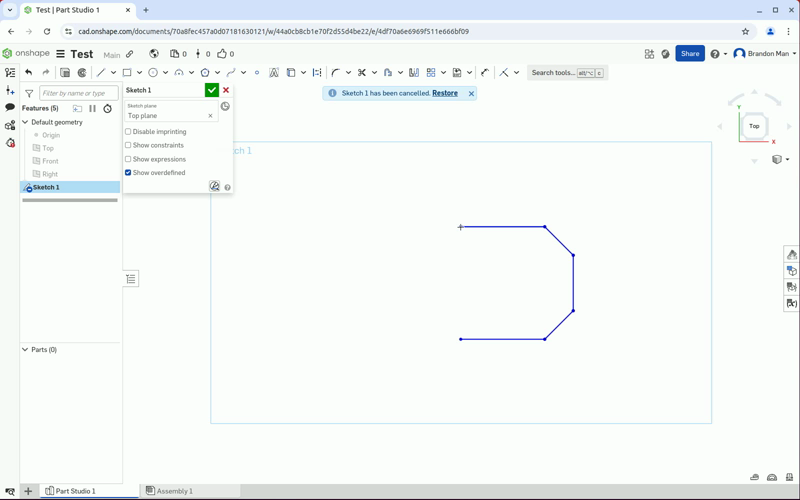
mouse_move(460, 226)
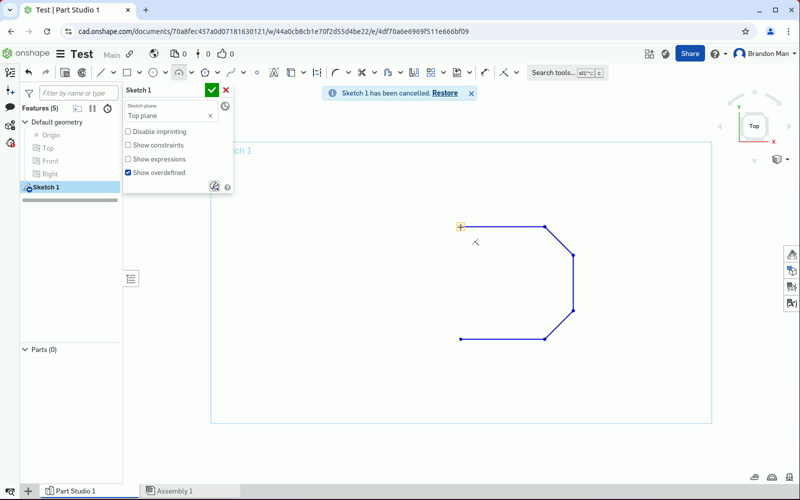
click(460, 226)
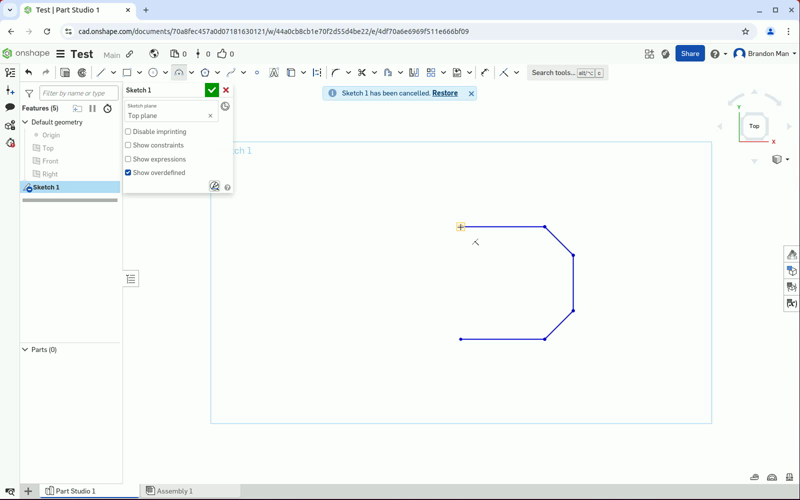
mouse_move(460, 339)
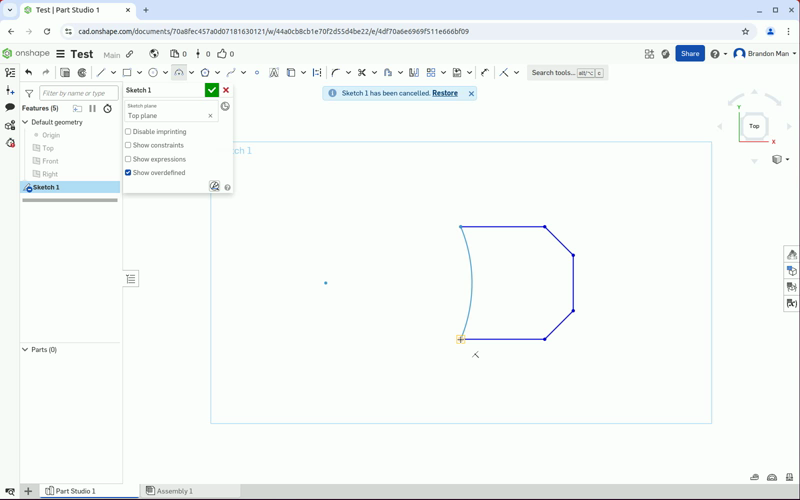
click(460, 339)
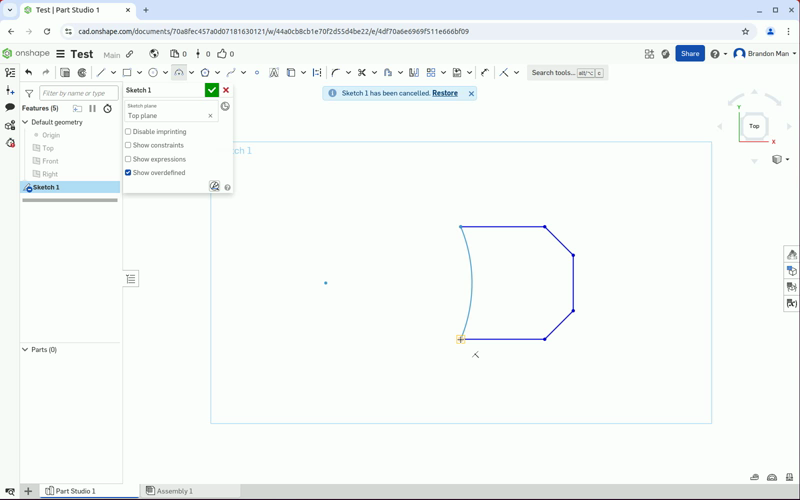
key_down(shift)
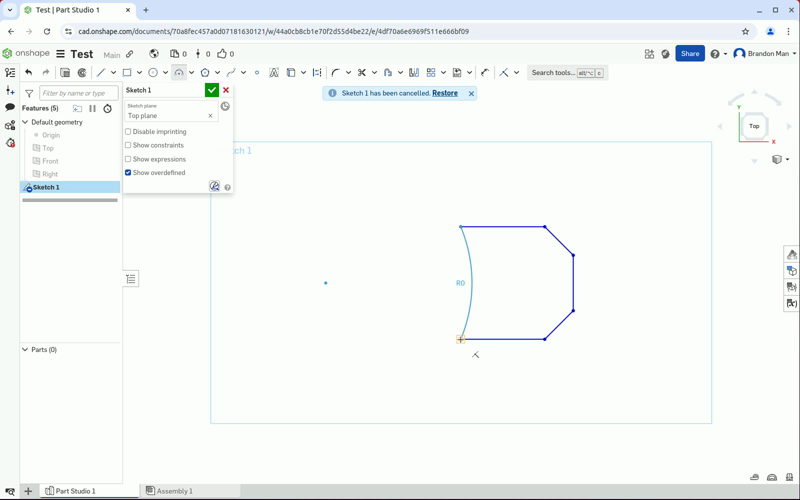
mouse_move(404, 282)
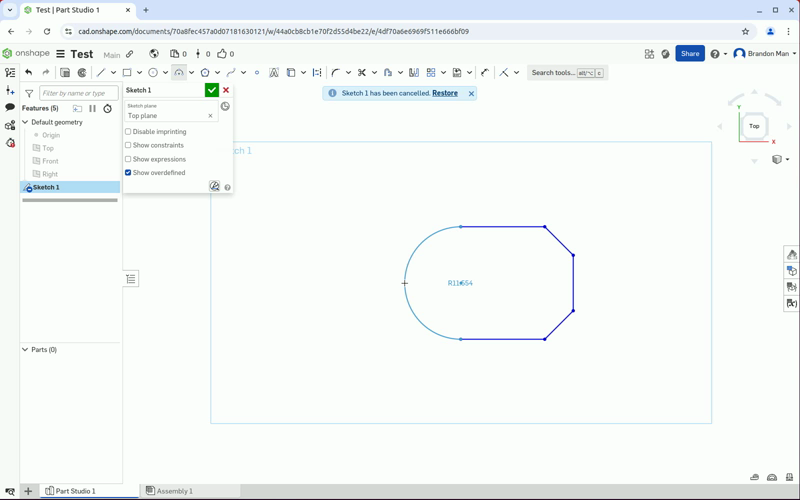
click(404, 282)
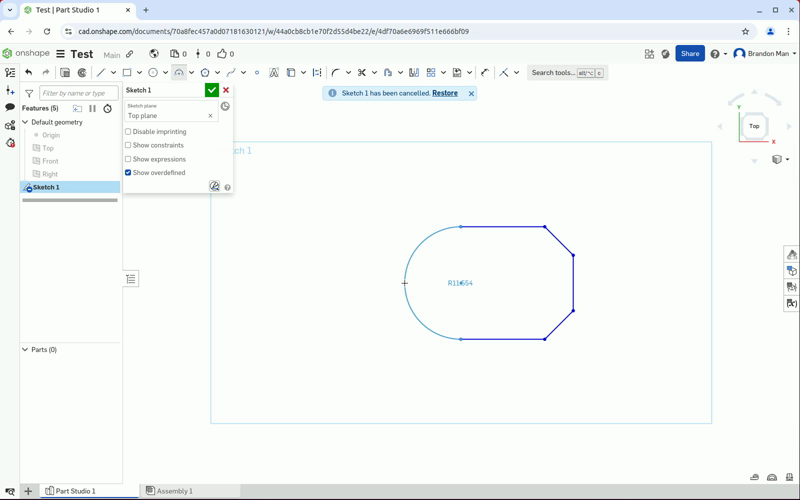
key_up(shift)
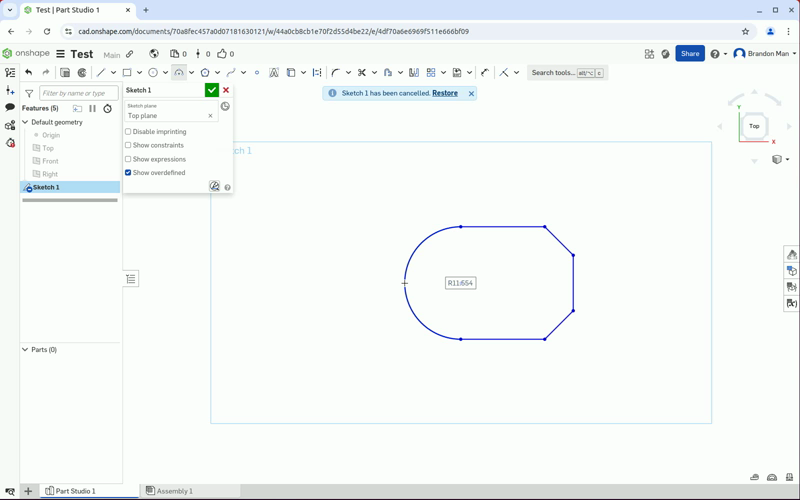
key(esc)
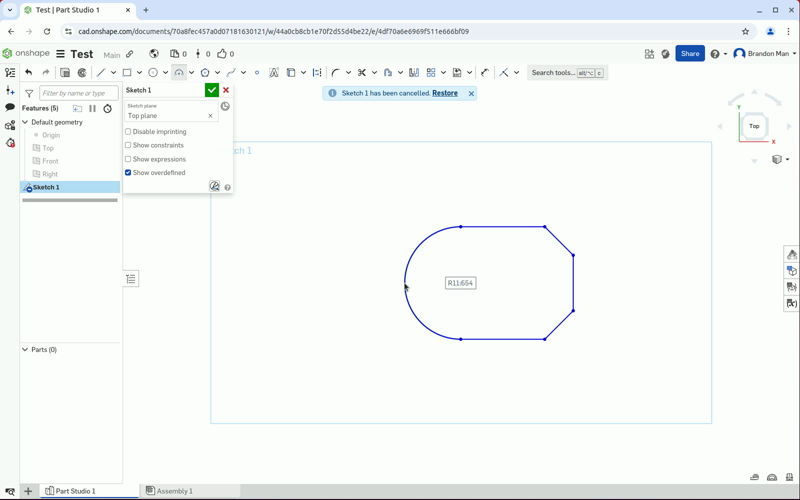
mouse_move(421, 279)
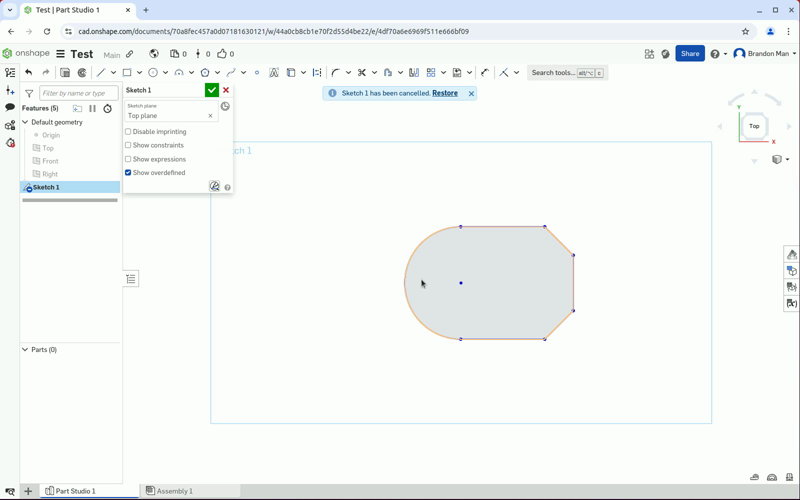
click(421, 279)
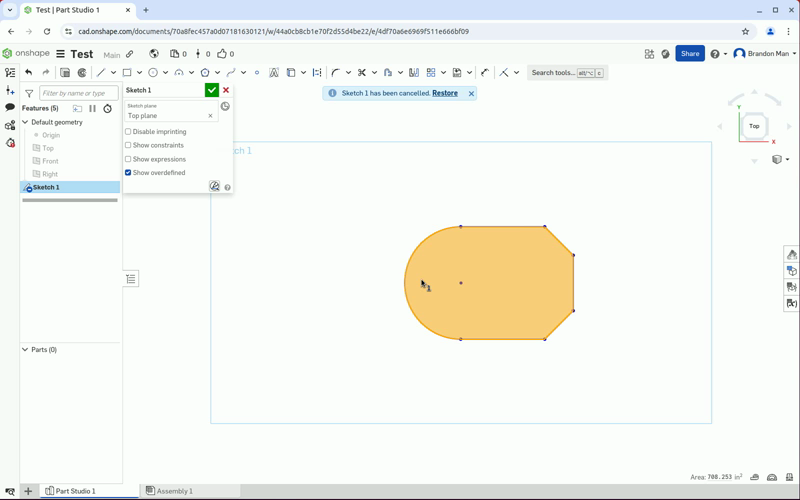
mouse_move(73, 352)
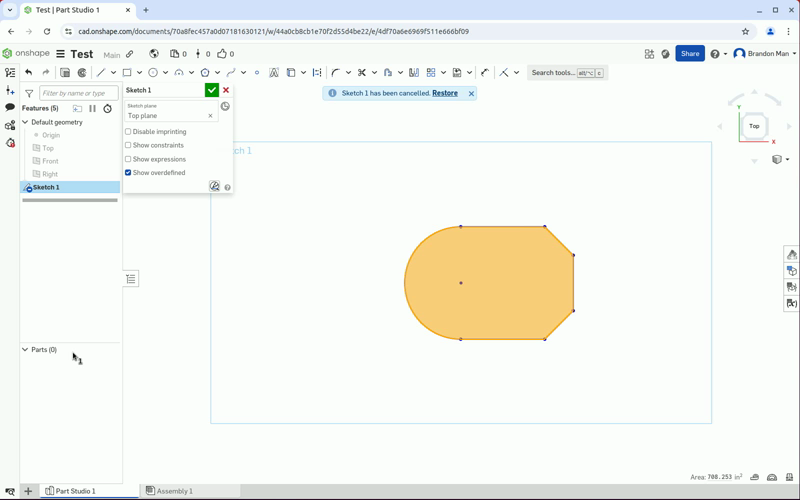
key(shift+y)
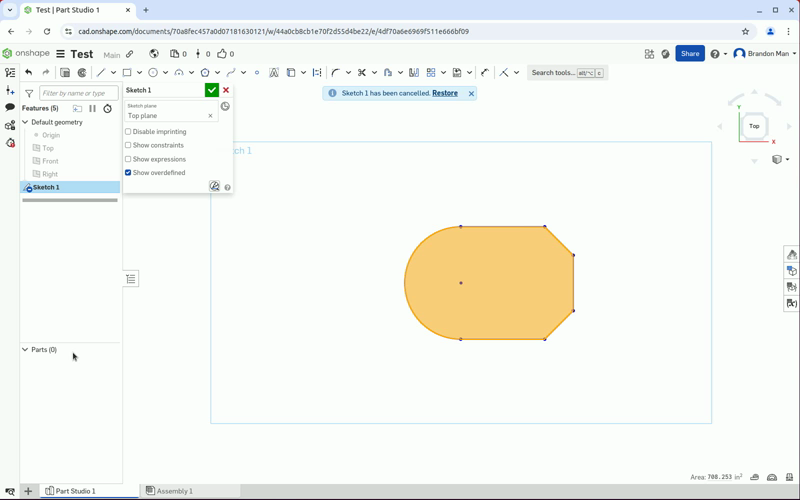
key(shift+e)
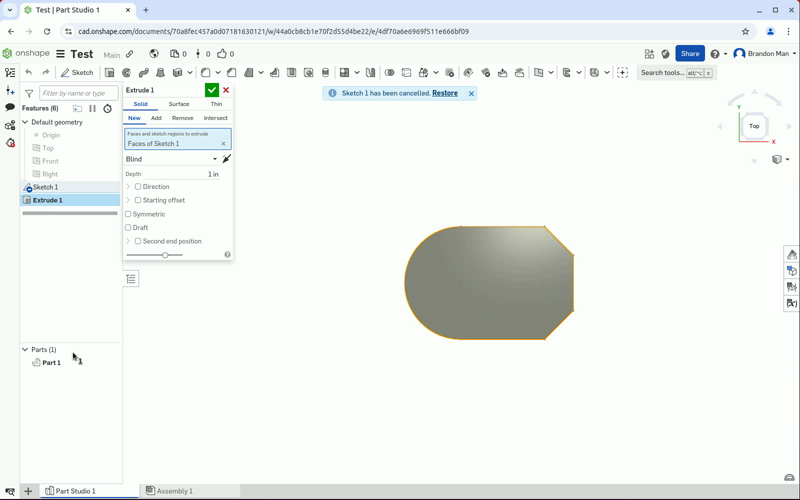
mouse_move(143, 106)
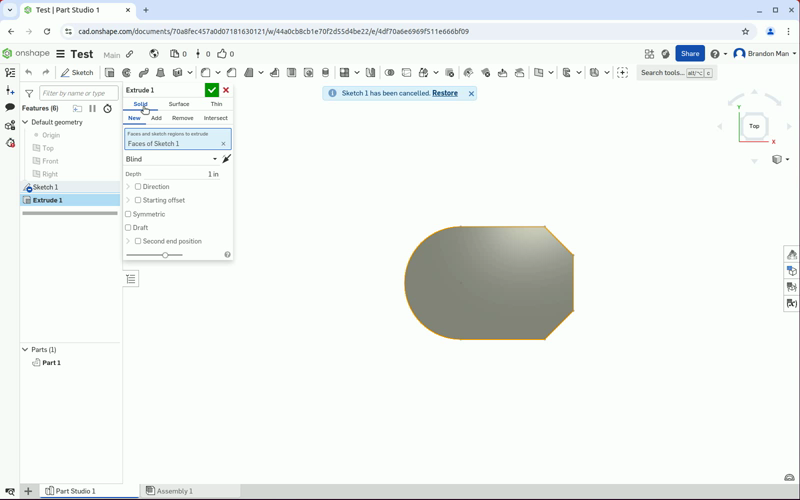
click(143, 106)
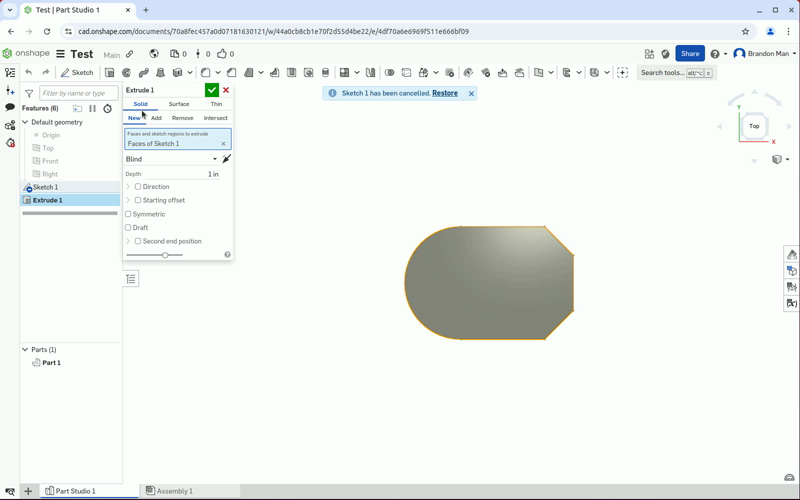
mouse_move(137, 120)
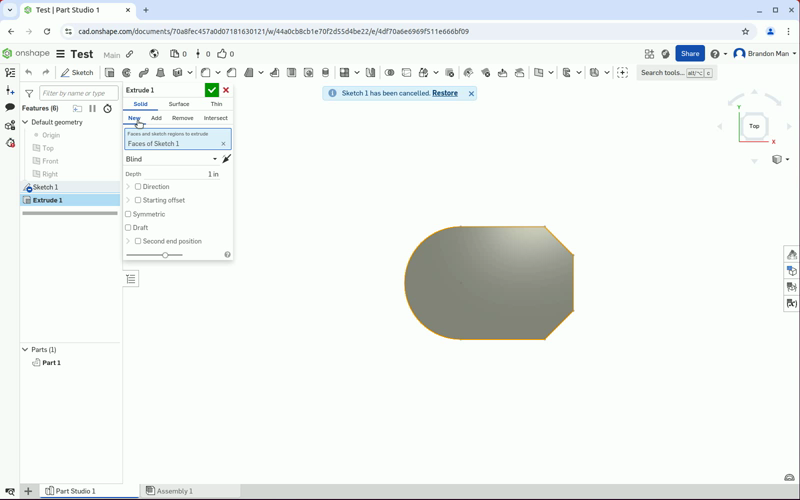
click(137, 120)
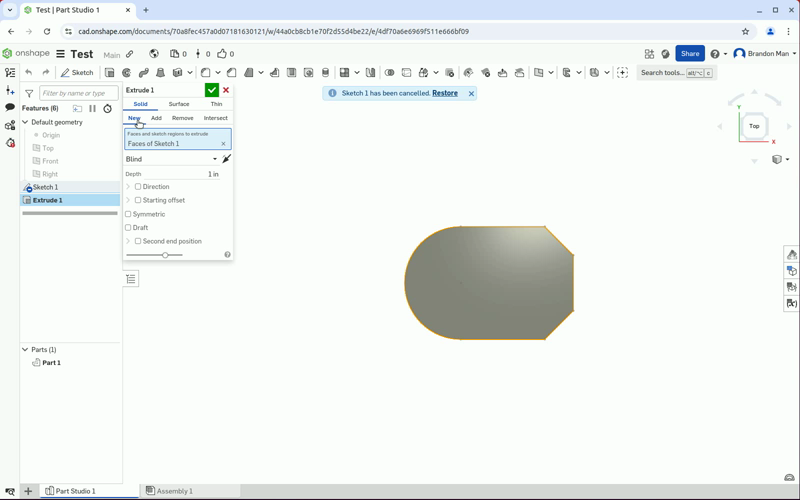
key(tab, 4)
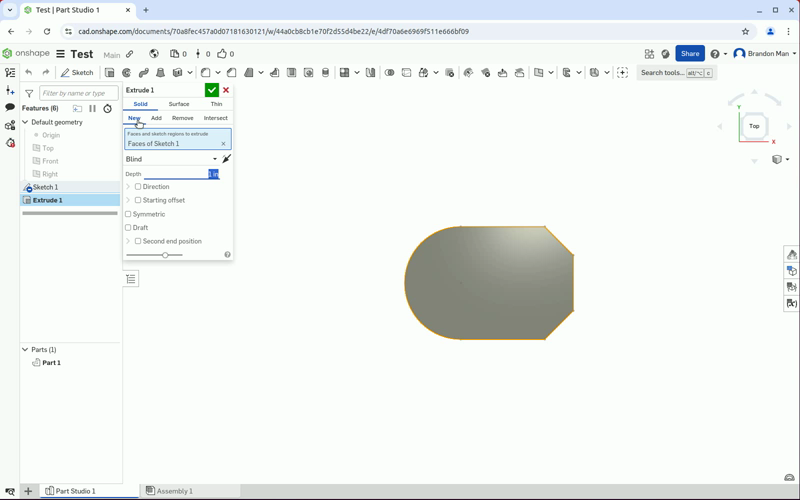
text(17.331)
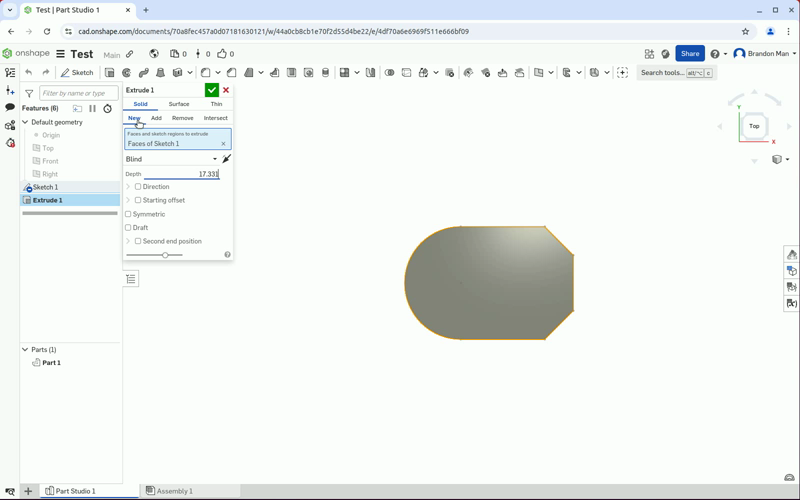
key(enter)
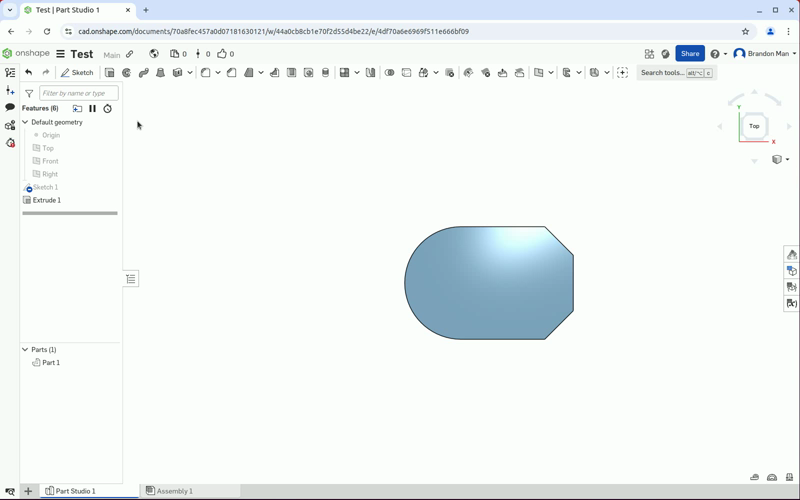
key(shift+h)
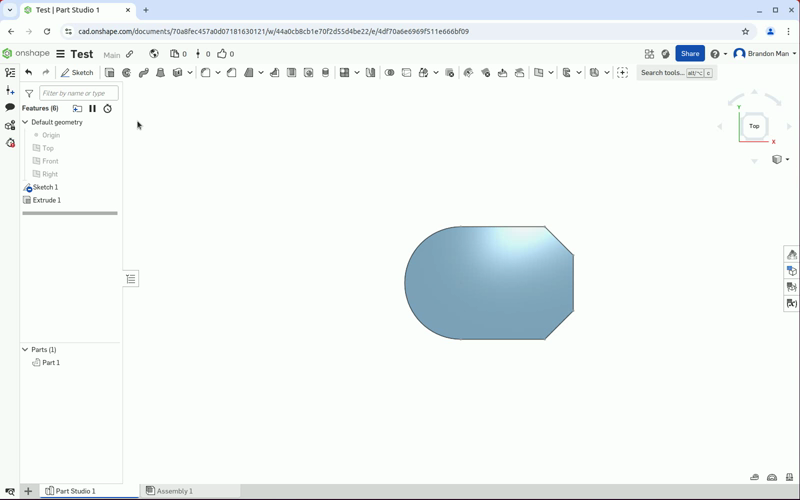
key(shift+h)
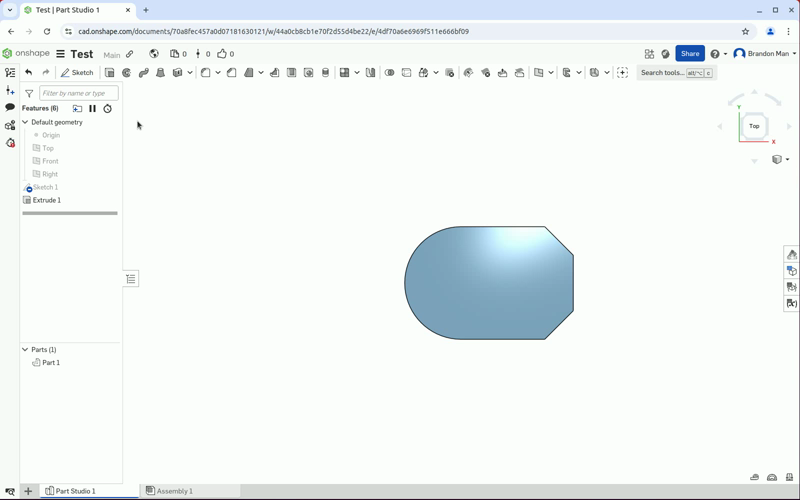
mouse_move(73, 189)
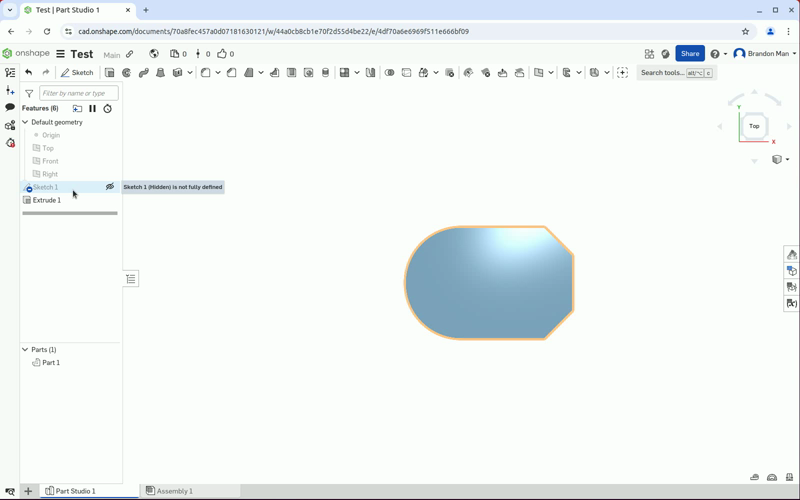
click(73, 189)
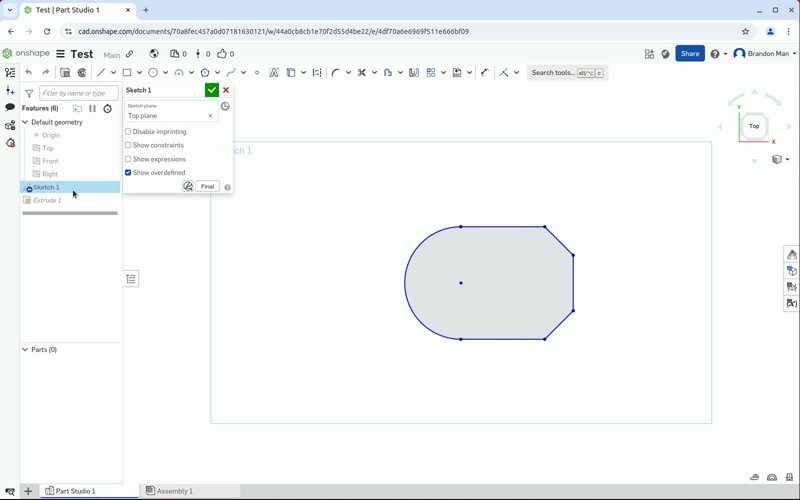
mouse_move(229, 92)
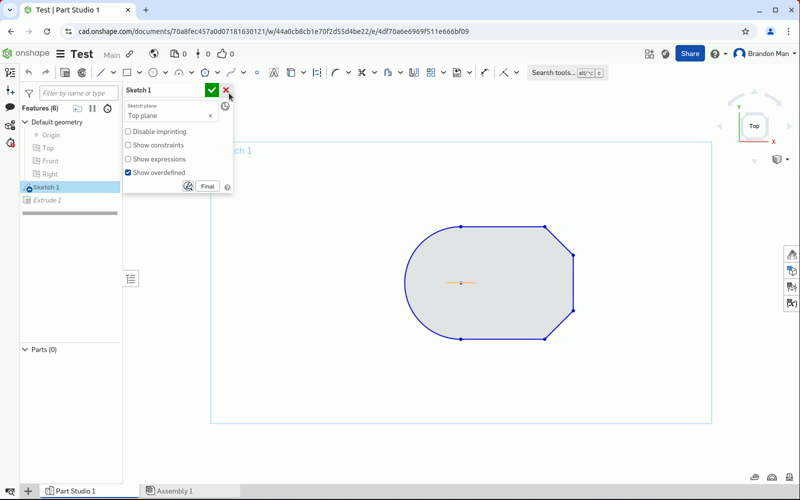
click(229, 92)
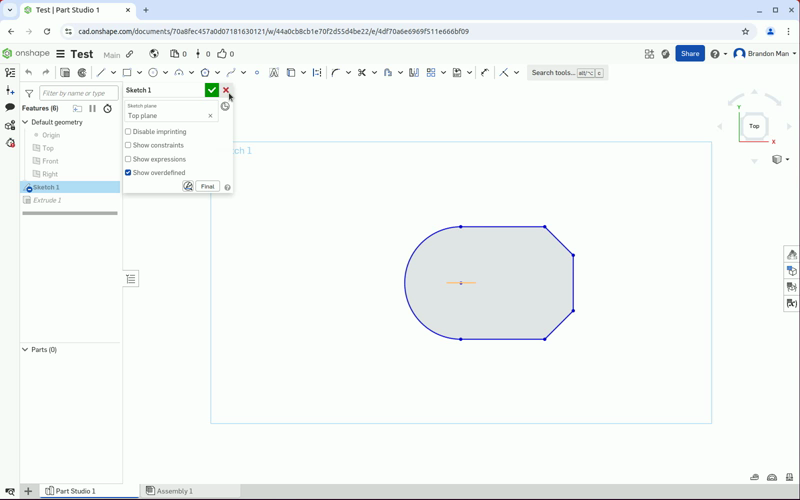
key(shift+s)
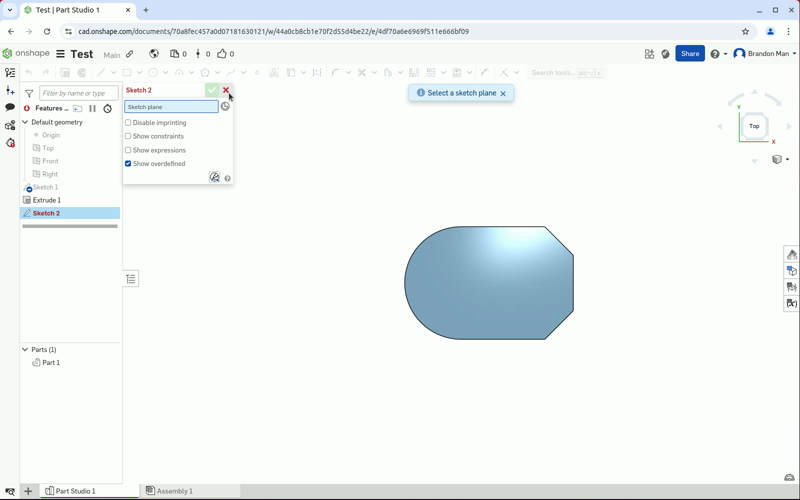
mouse_move(73, 150)
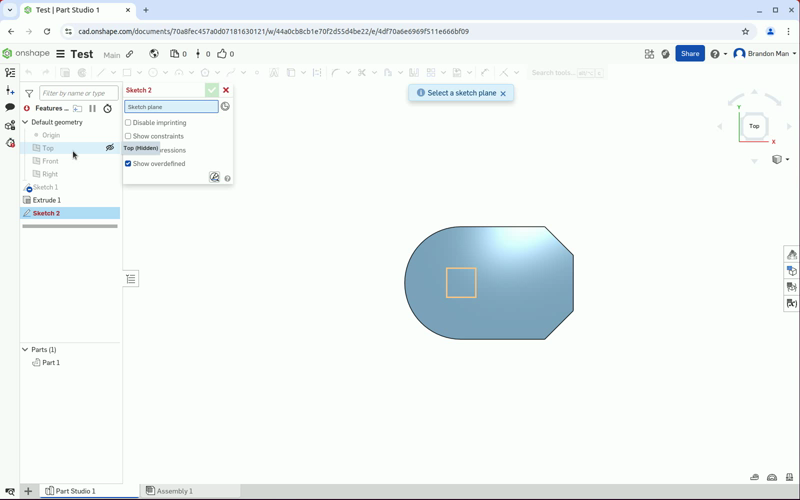
click(73, 150)
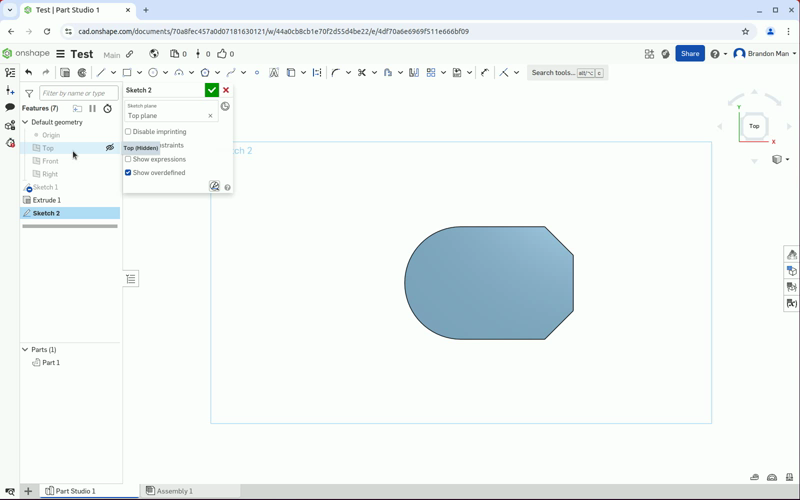
mouse_move(73, 352)
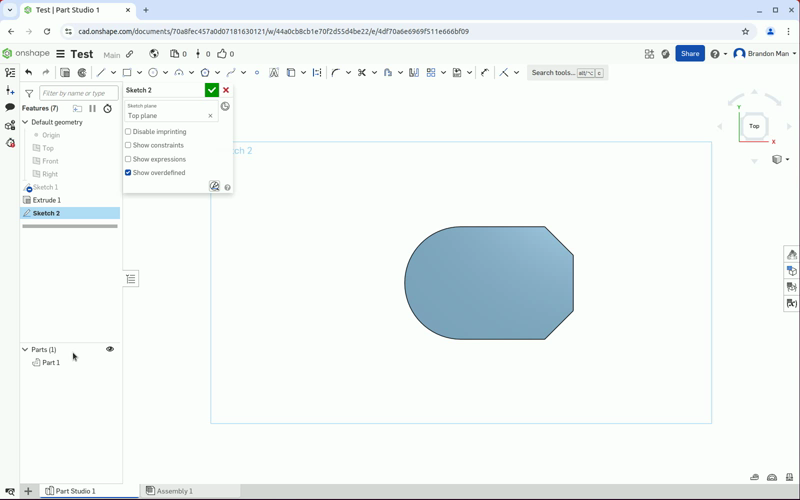
key(y)
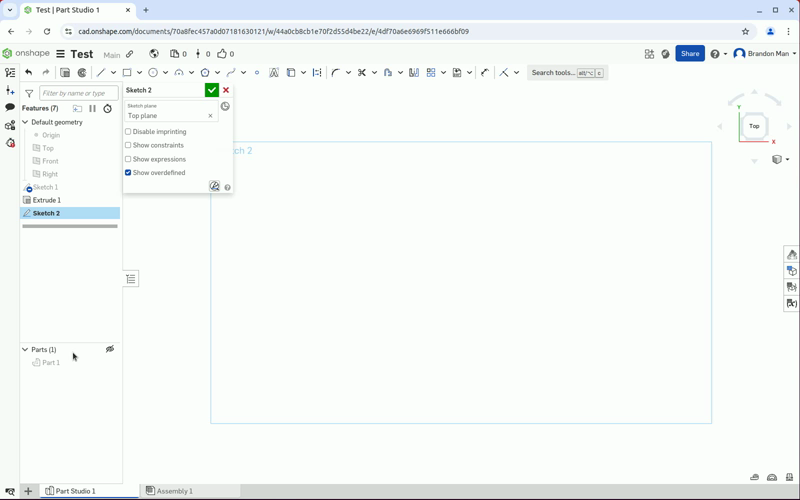
key(l)
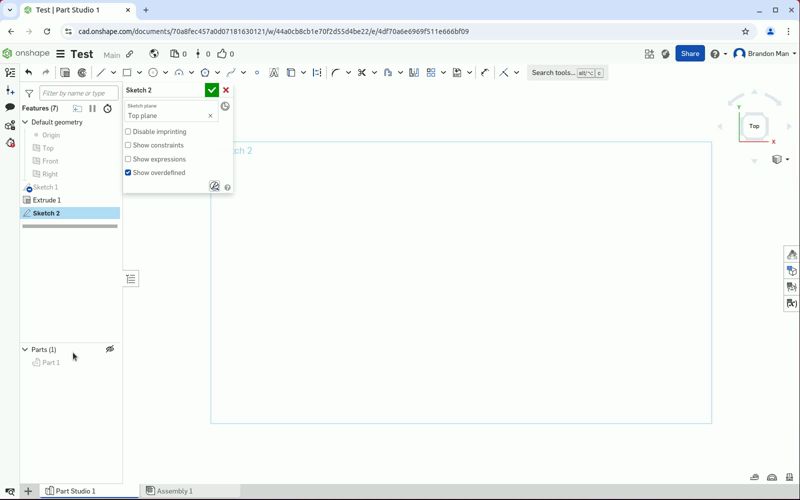
key_down(shift)
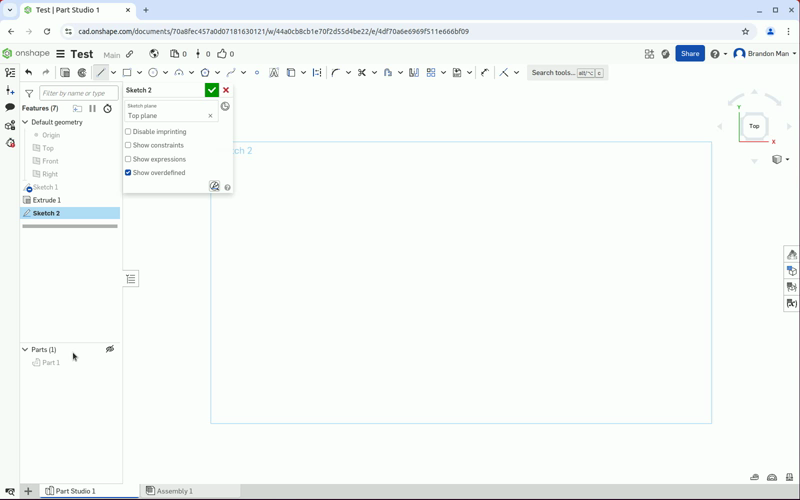
mouse_move(460, 339)
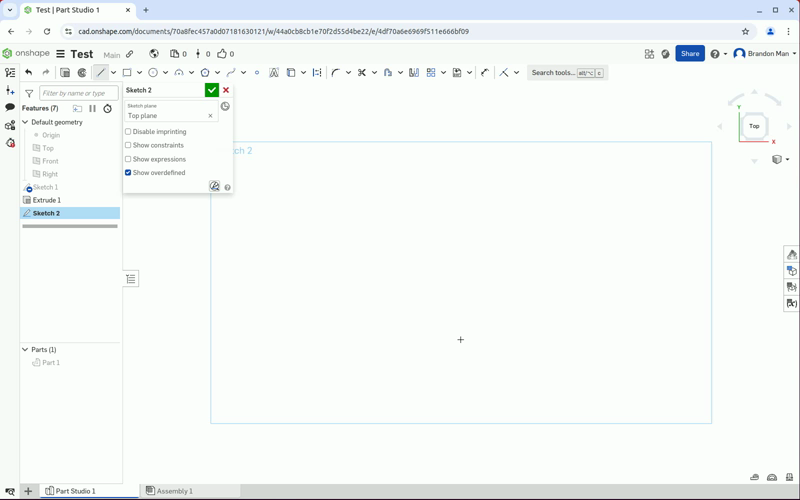
click(460, 339)
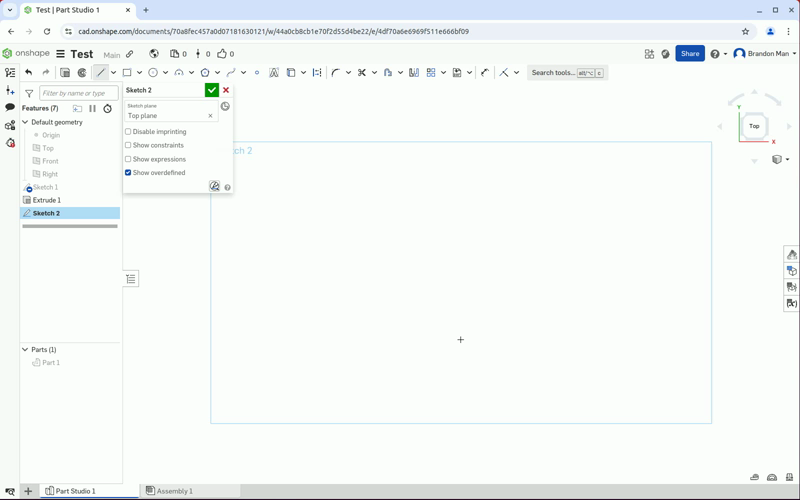
key_up(shift)
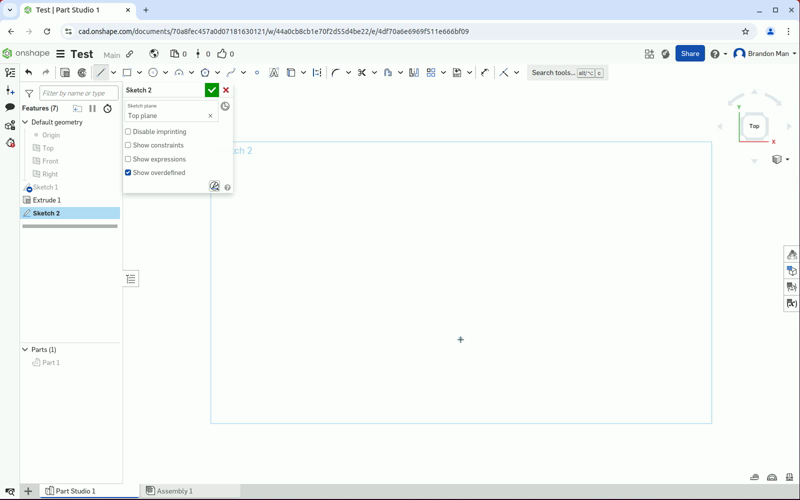
key_down(shift)
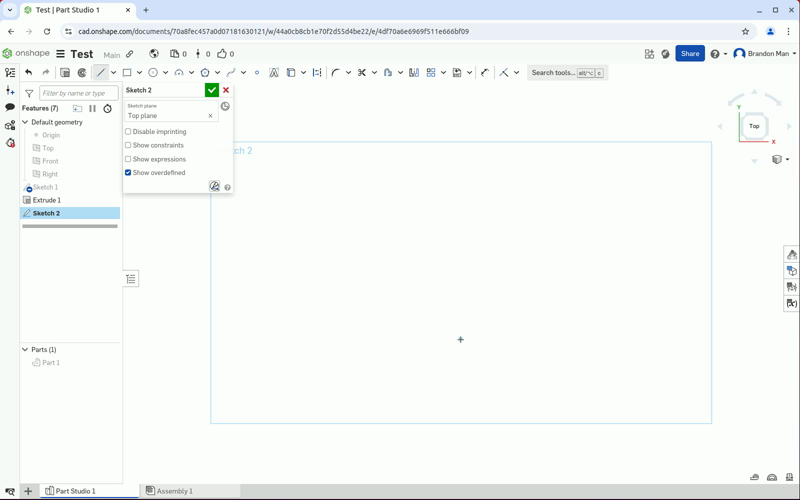
mouse_move(544, 339)
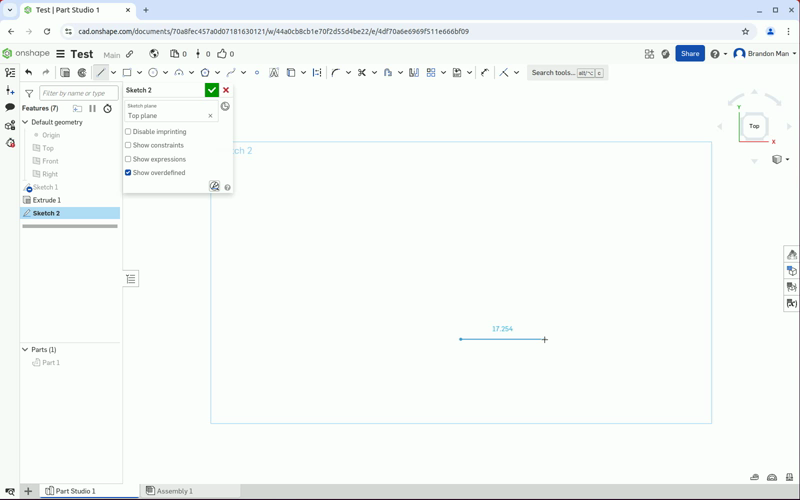
click(544, 339)
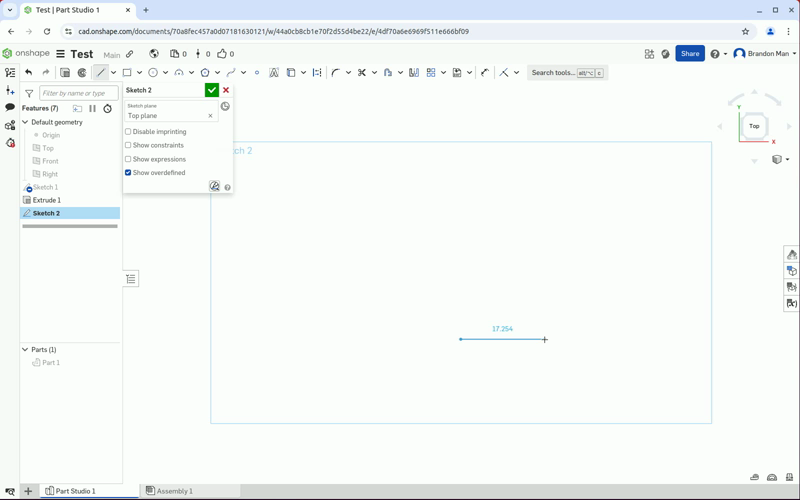
key_up(shift)
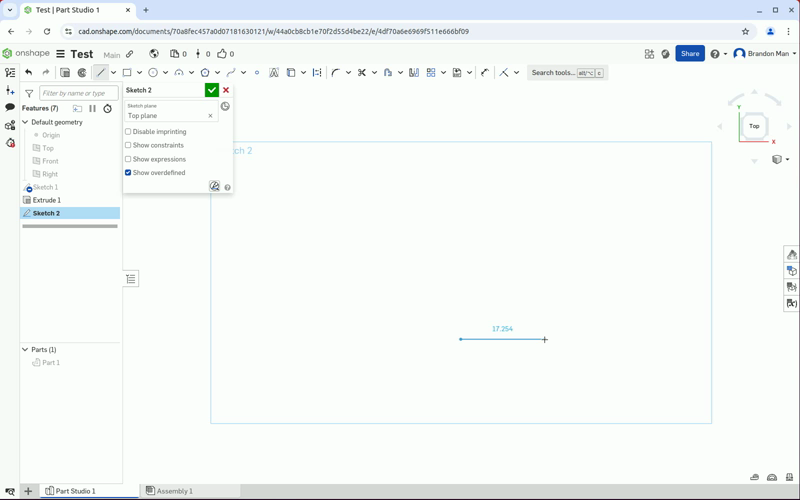
key_down(shift)
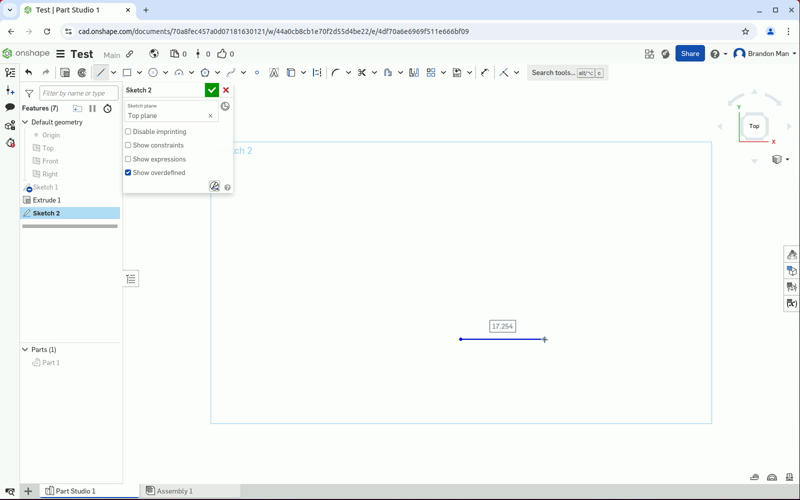
mouse_move(574, 339)
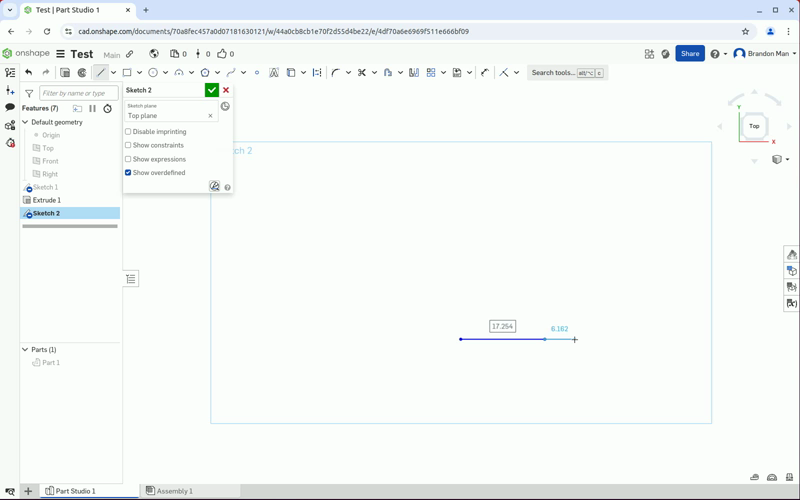
mouse_move(573, 310)
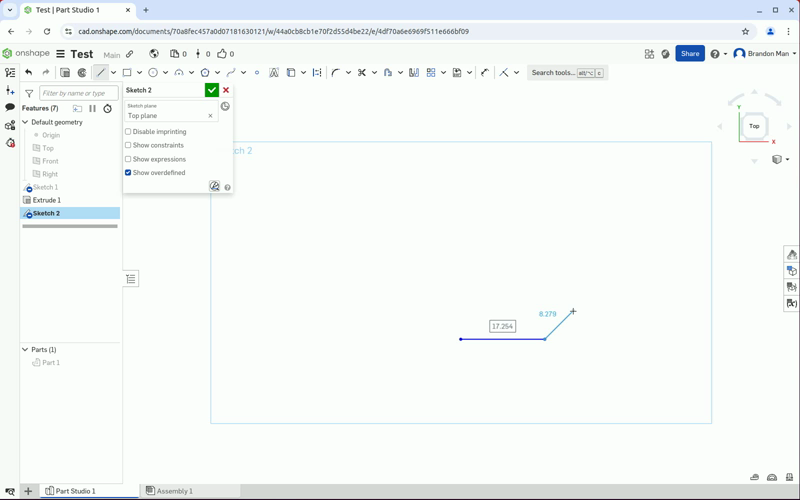
click(573, 310)
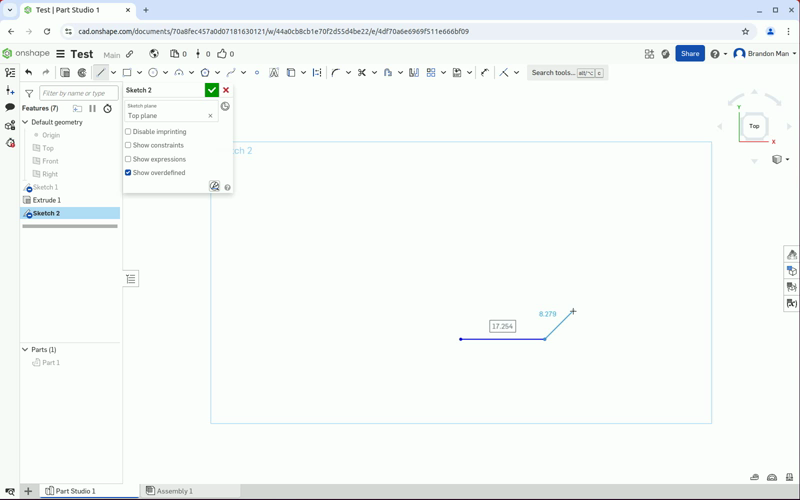
key_up(shift)
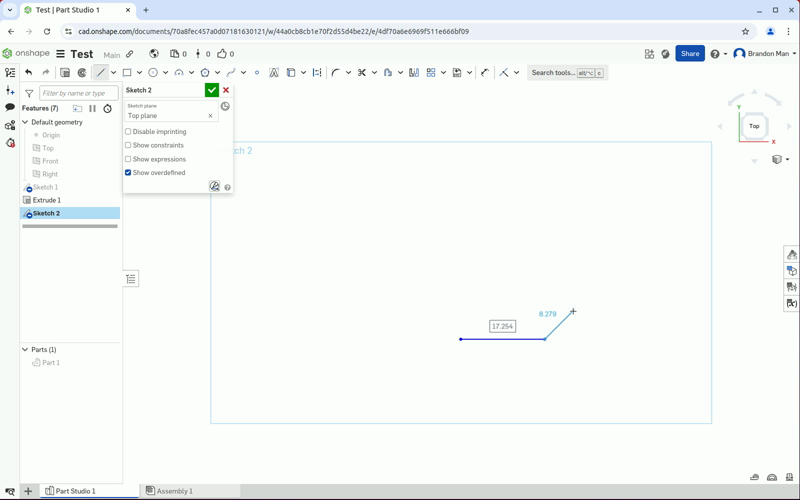
key_down(shift)
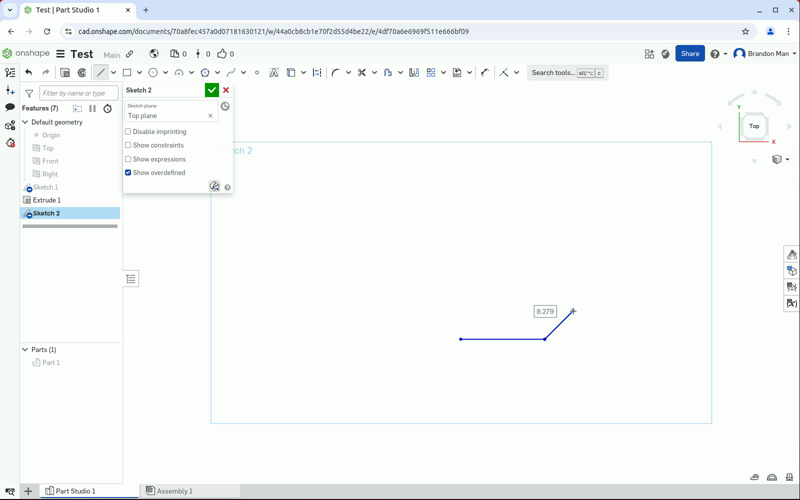
mouse_move(589, 310)
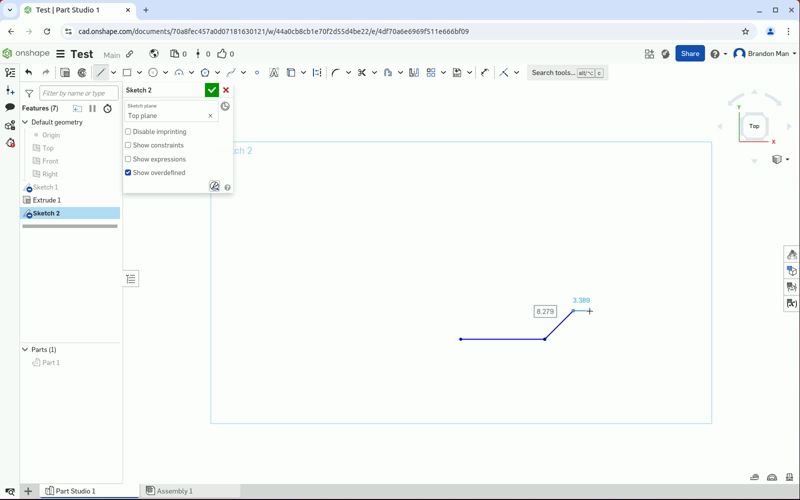
mouse_move(573, 255)
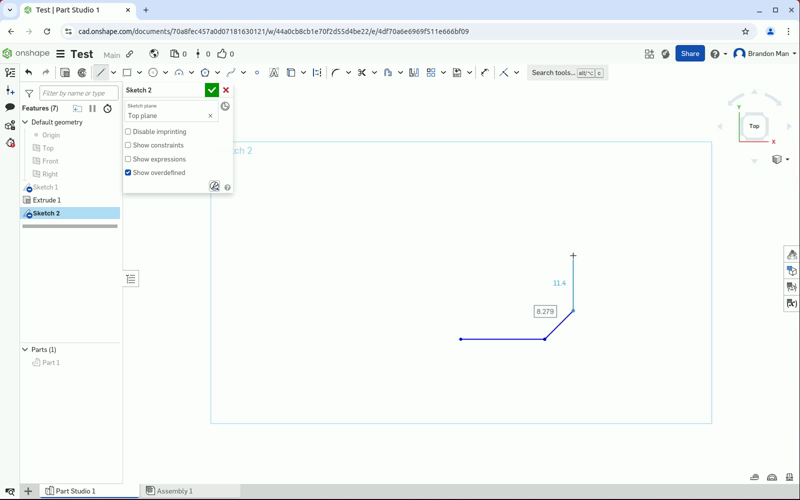
click(573, 255)
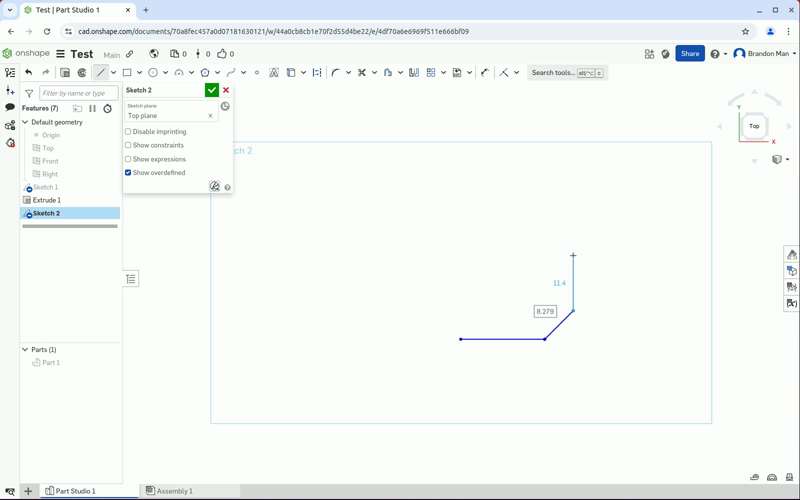
key_up(shift)
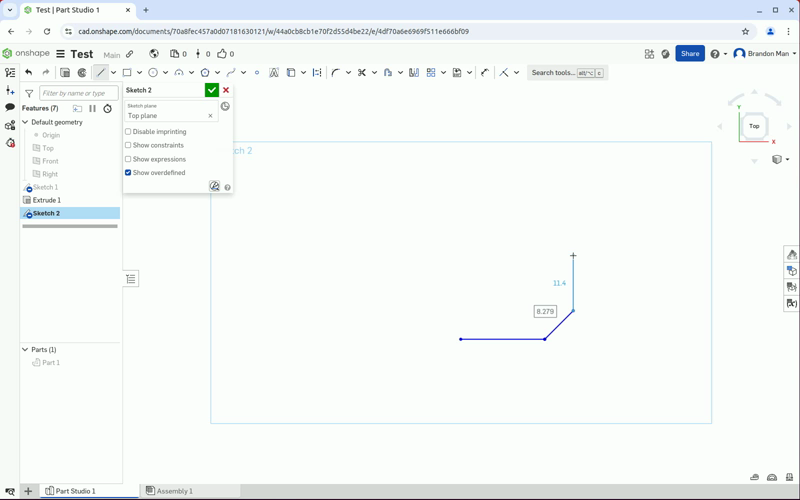
key_down(shift)
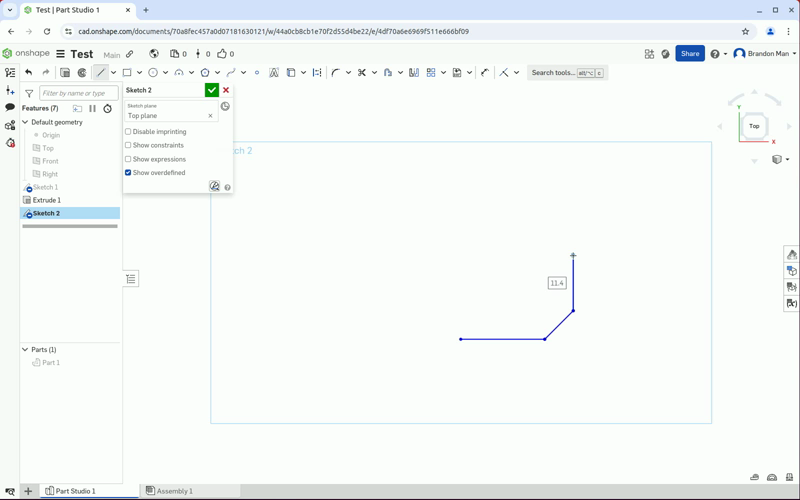
mouse_move(589, 255)
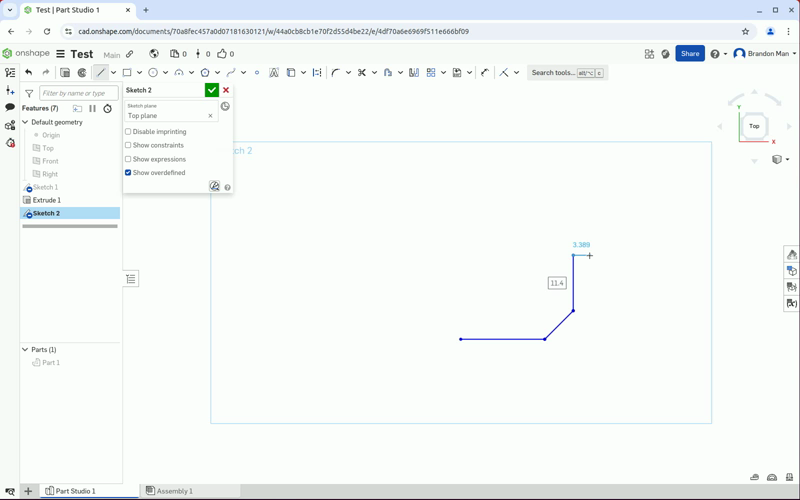
mouse_move(544, 226)
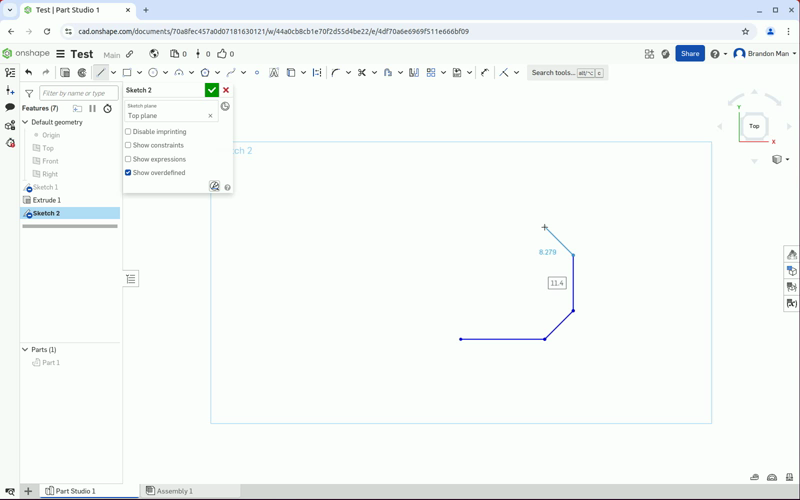
click(544, 226)
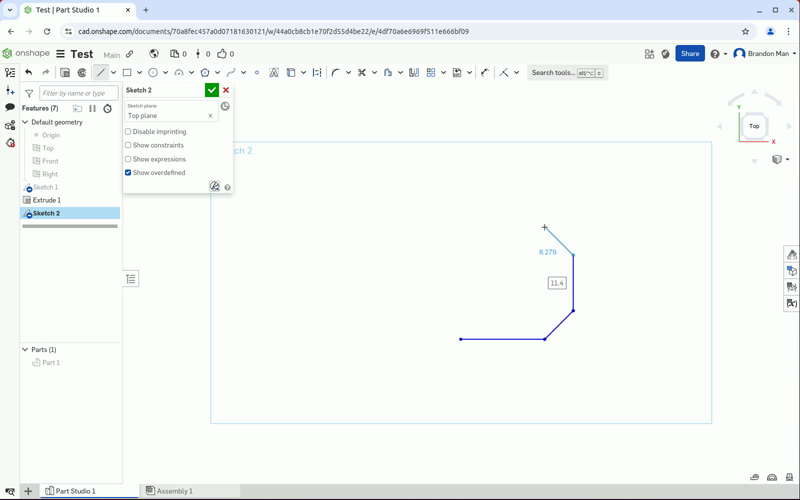
key_up(shift)
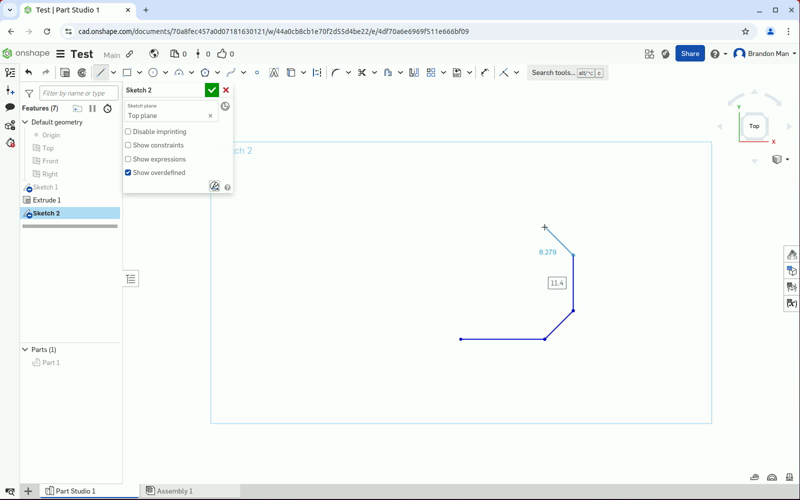
key_down(shift)
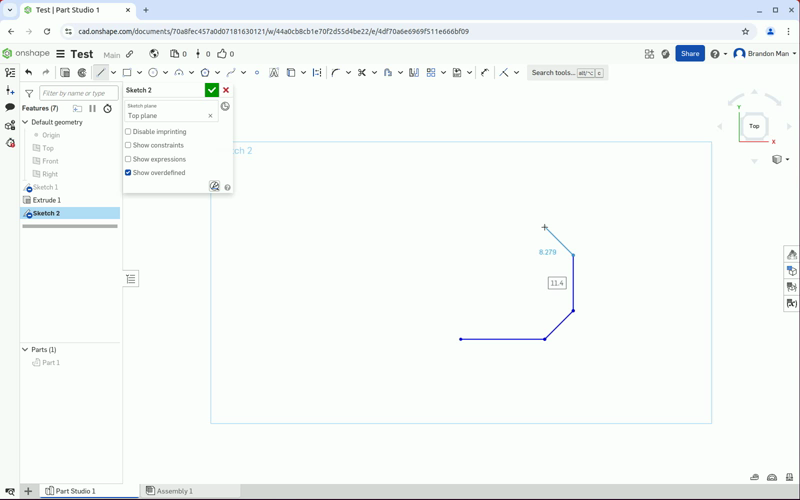
mouse_move(460, 226)
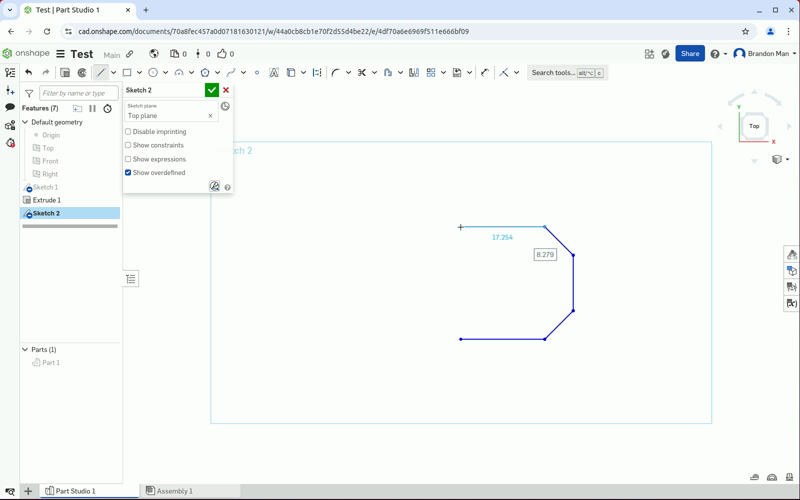
click(460, 226)
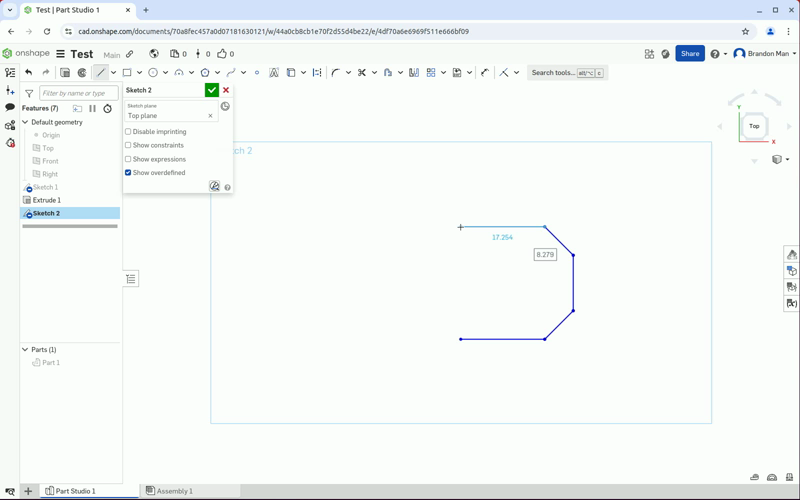
key_up(shift)
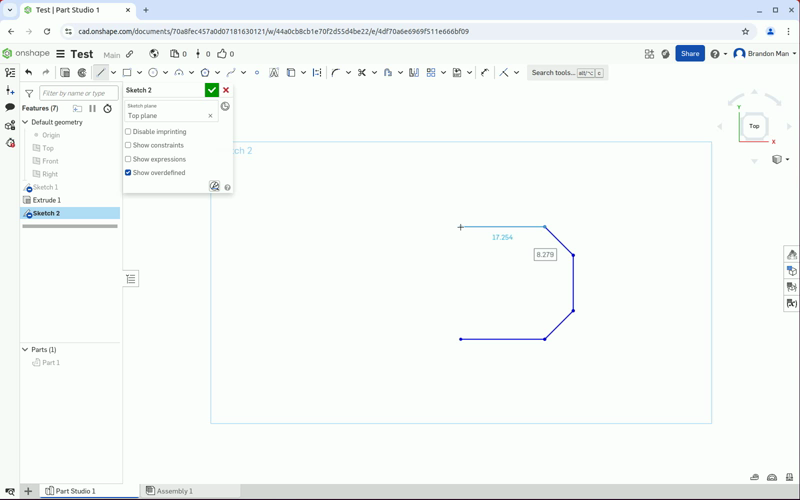
key(esc)
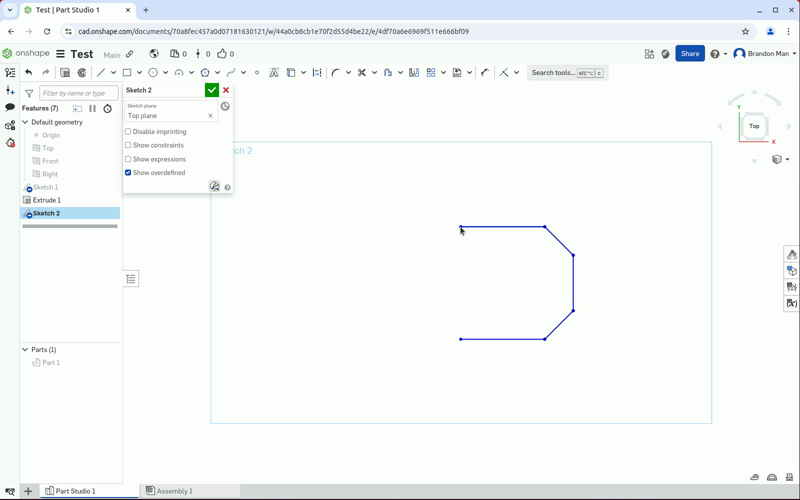
key(a)
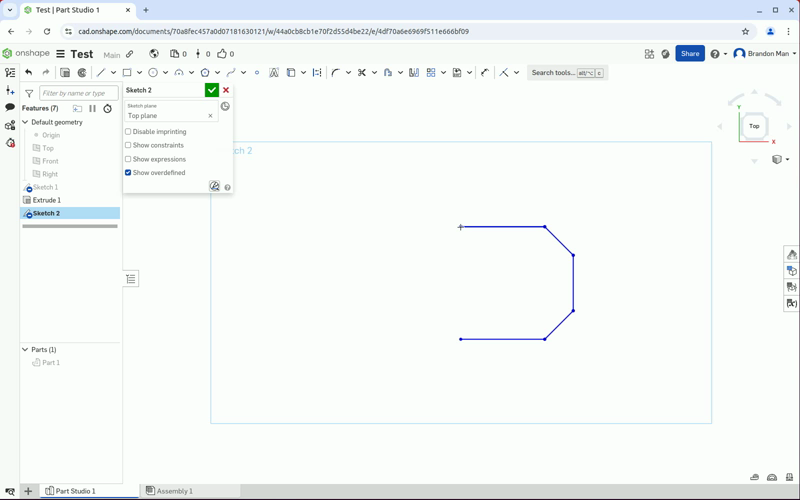
mouse_move(460, 226)
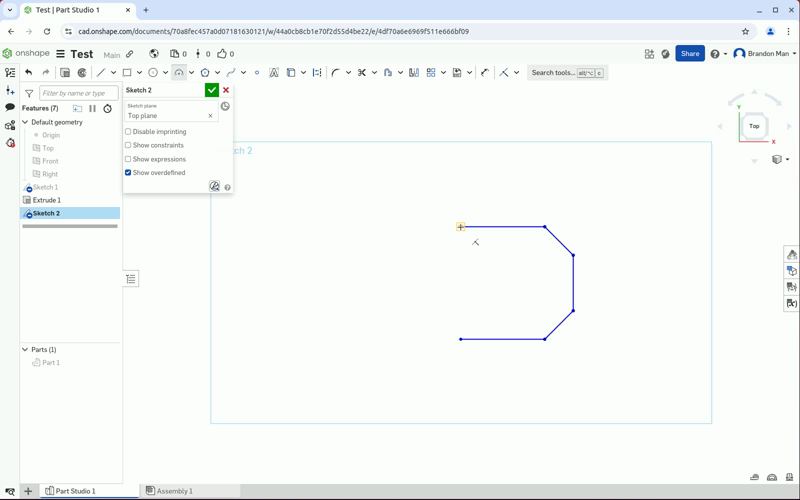
click(460, 226)
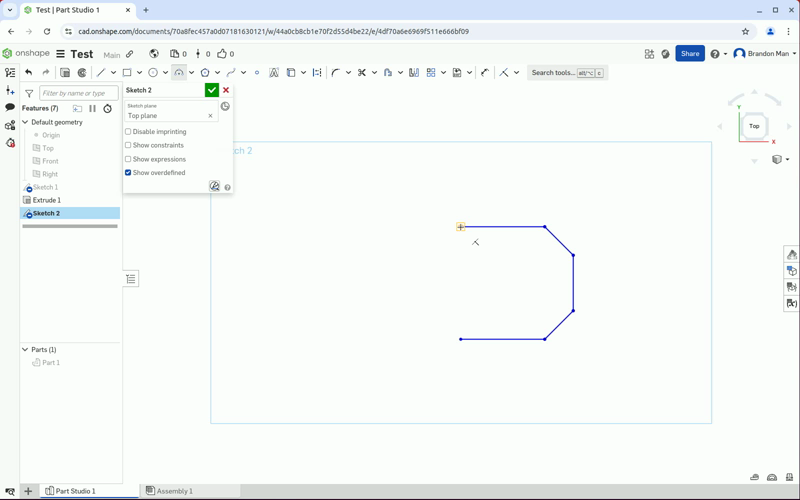
mouse_move(460, 339)
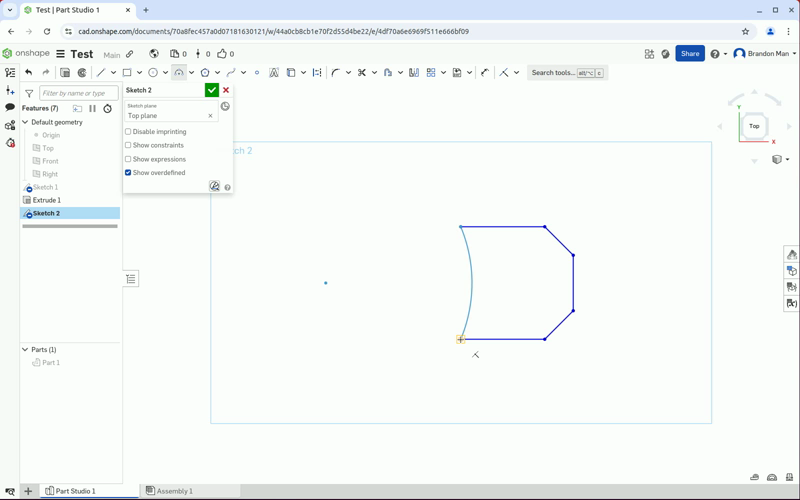
click(460, 339)
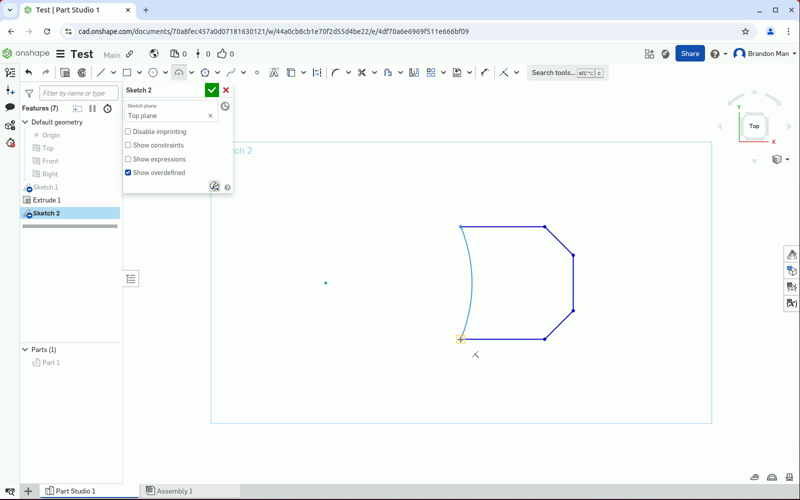
key_down(shift)
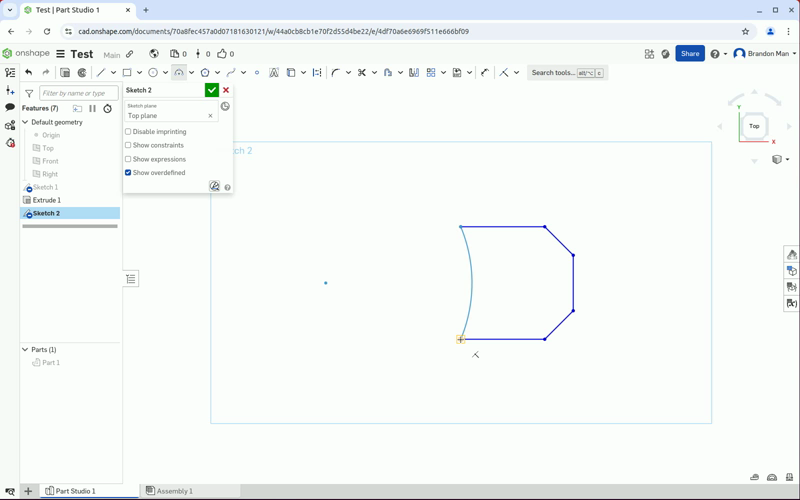
mouse_move(404, 282)
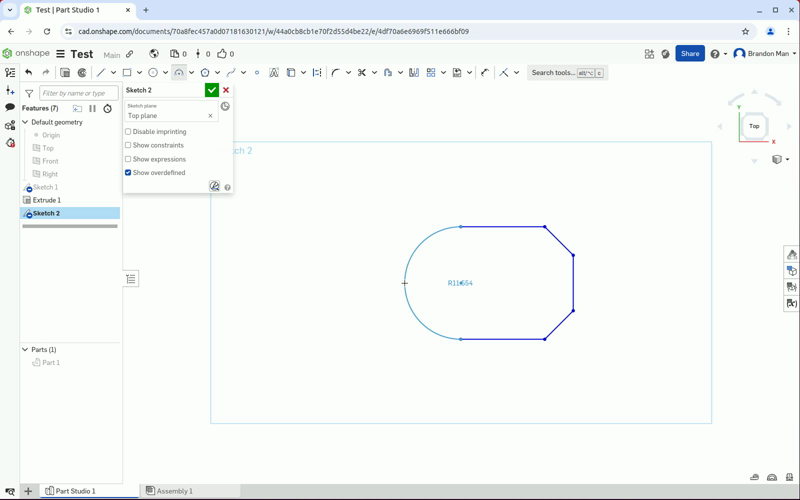
click(404, 282)
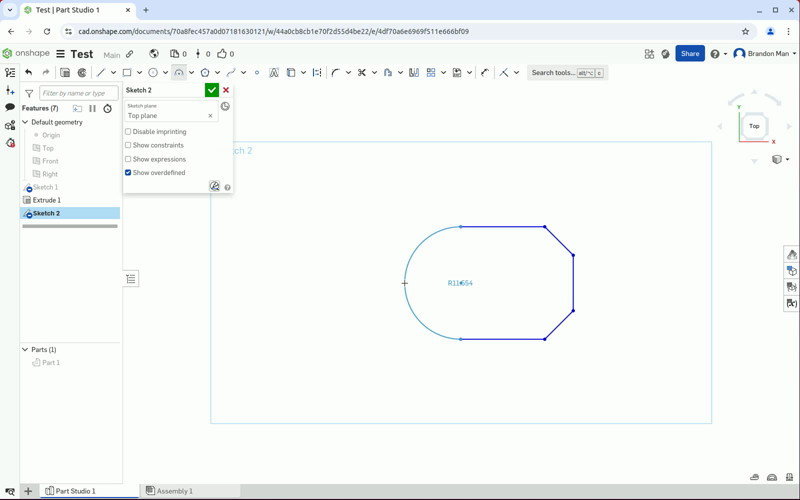
key_up(shift)
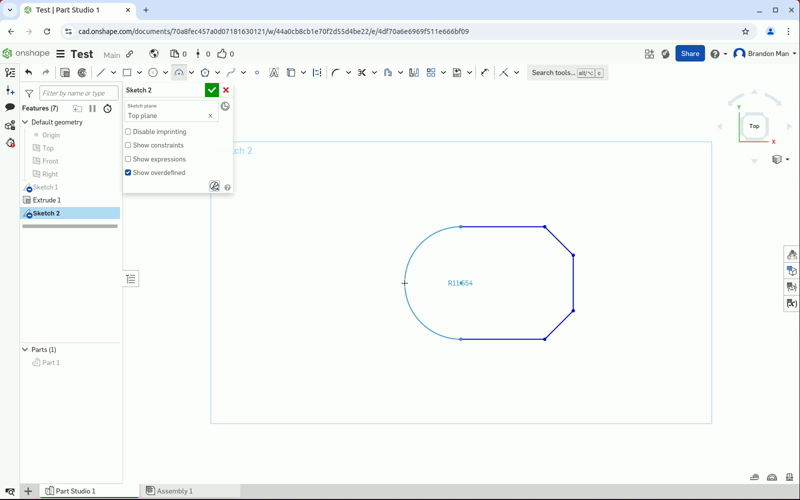
key(esc)
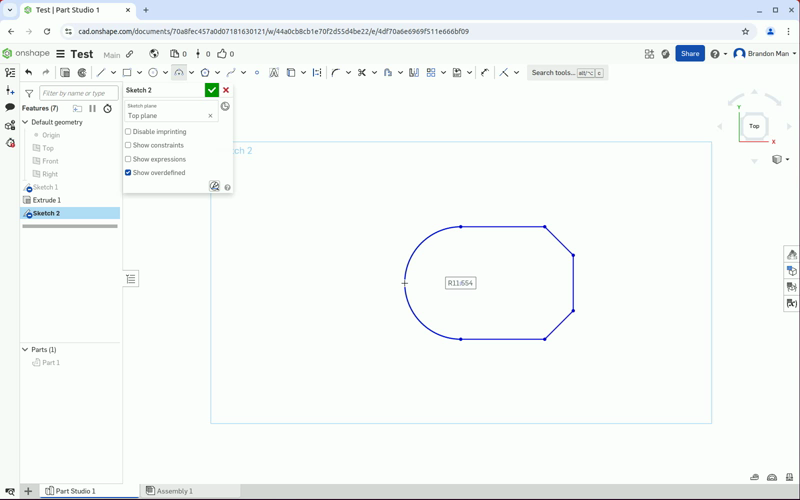
mouse_move(438, 285)
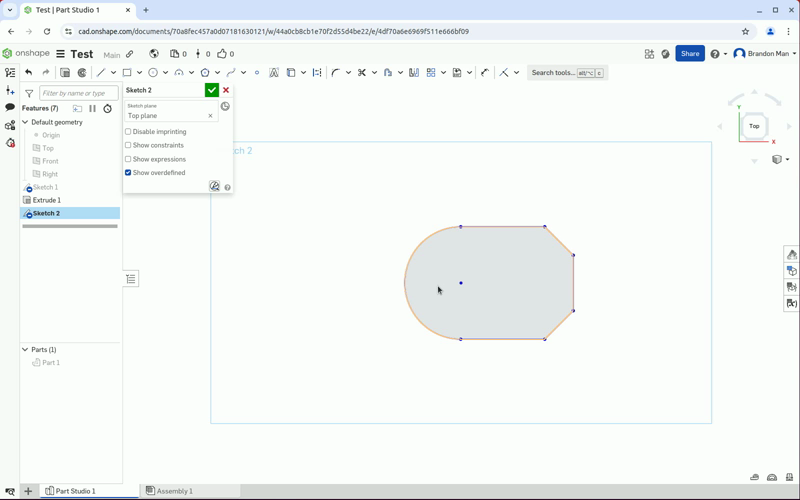
click(438, 285)
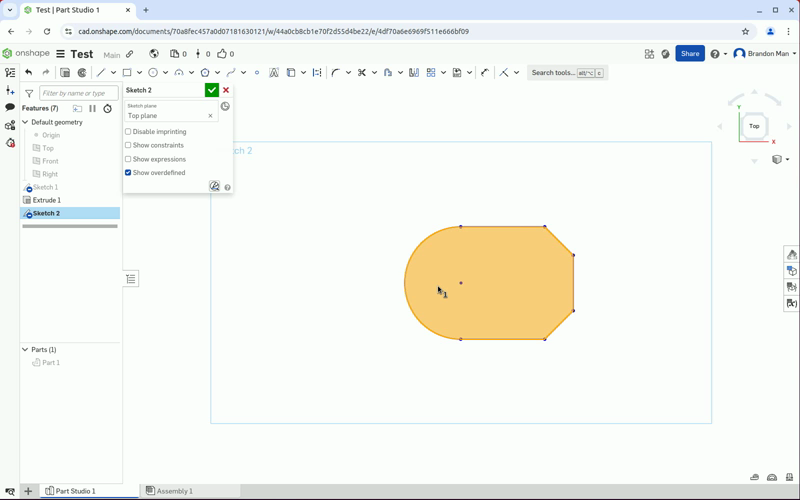
mouse_move(73, 352)
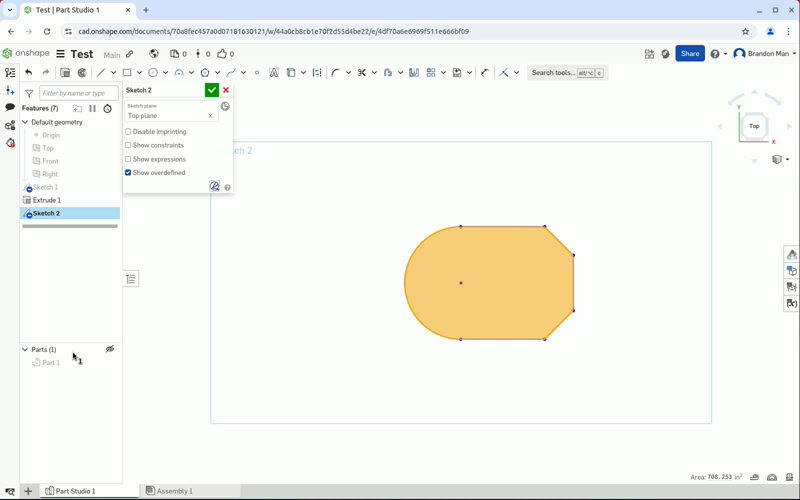
key(shift+y)
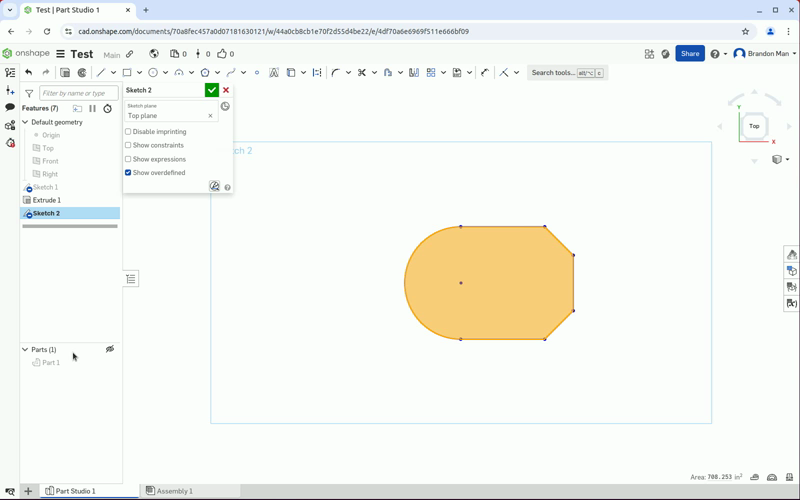
key(shift+e)
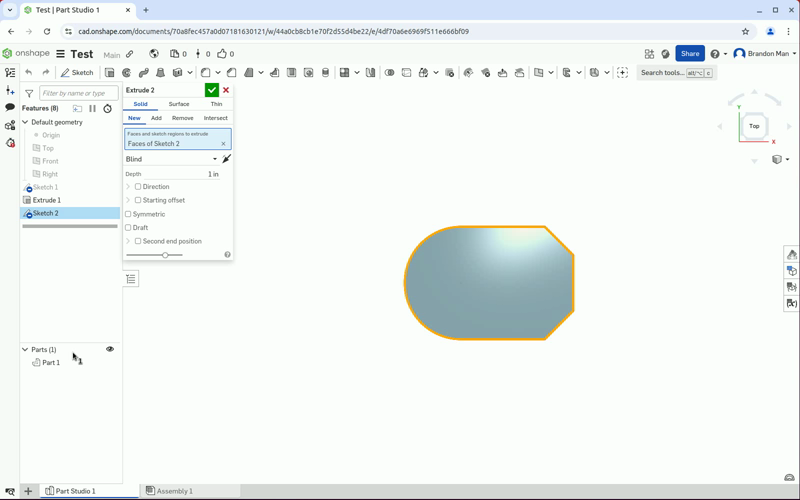
mouse_move(143, 106)
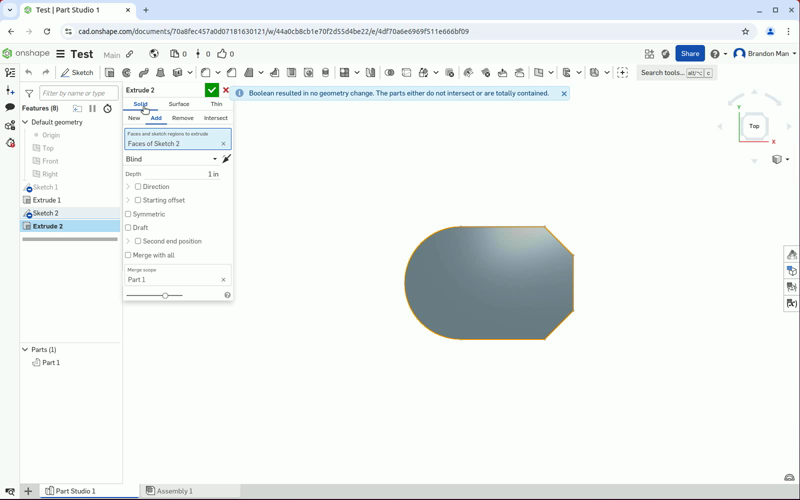
click(143, 106)
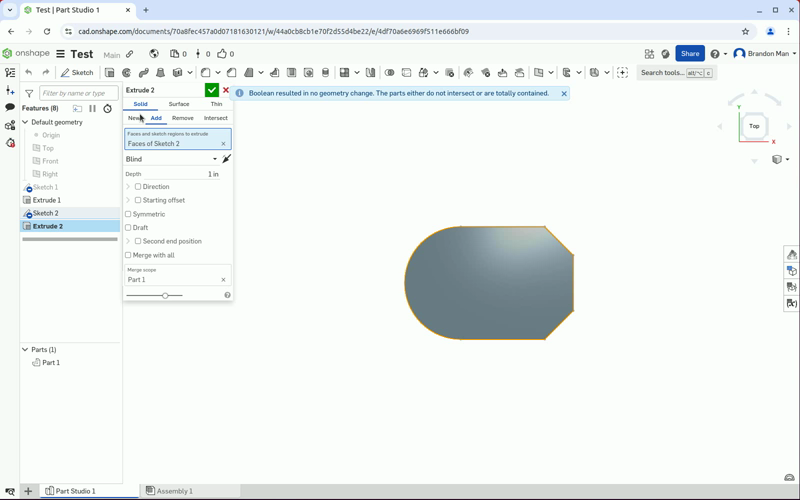
mouse_move(137, 120)
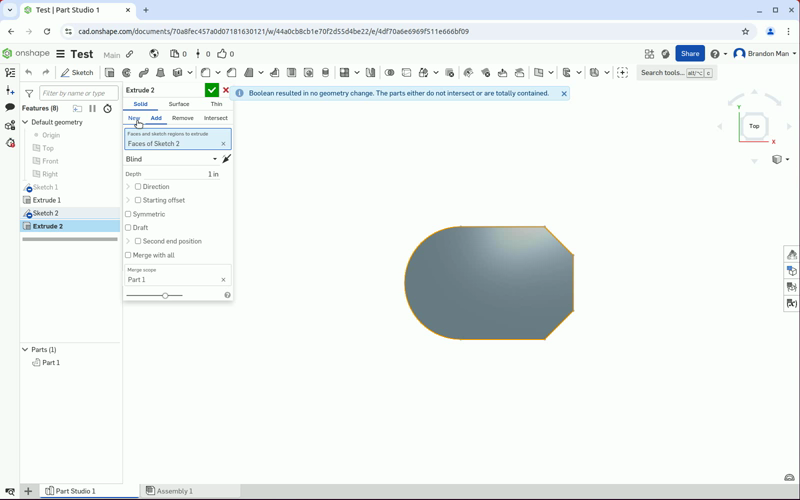
click(137, 120)
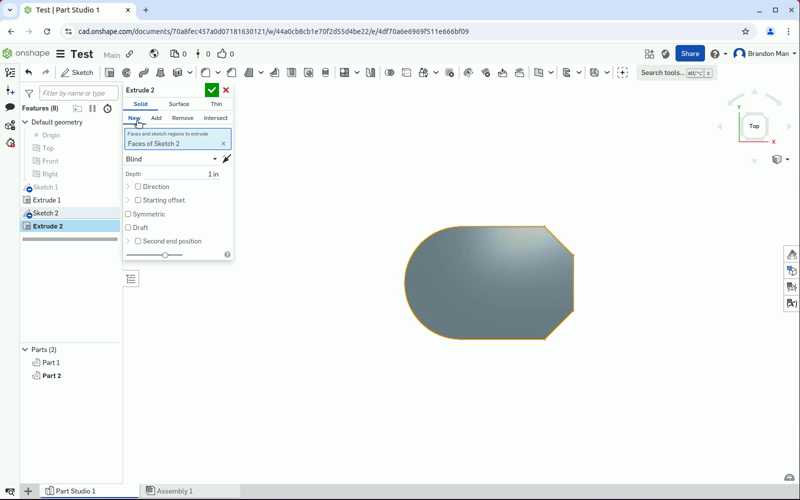
key(tab, 4)
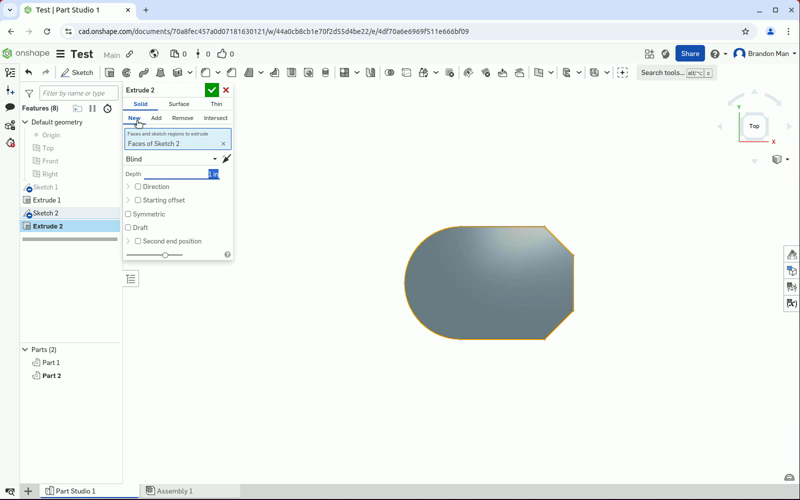
text(17.331)
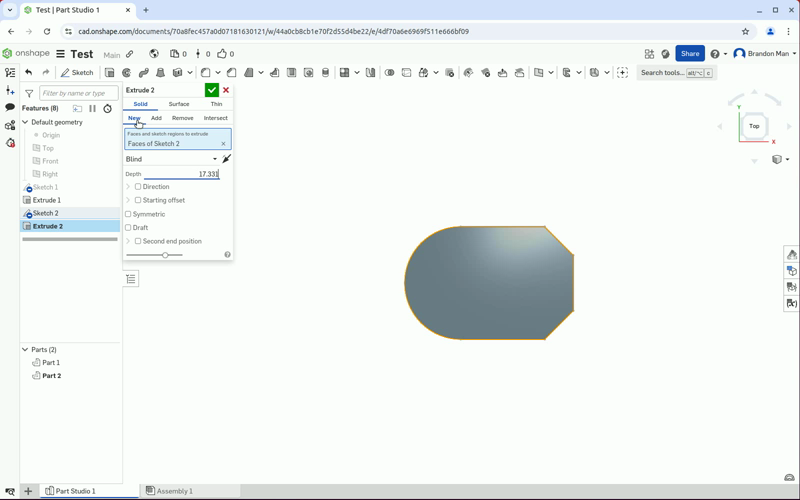
key(enter)
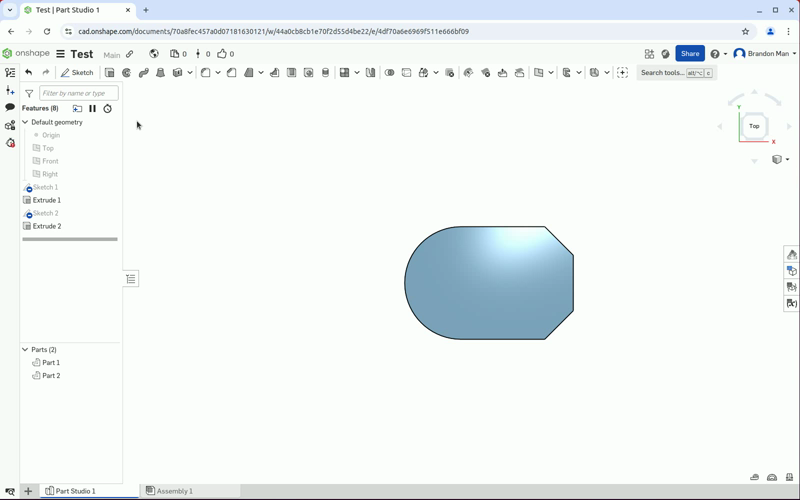
key(shift+h)
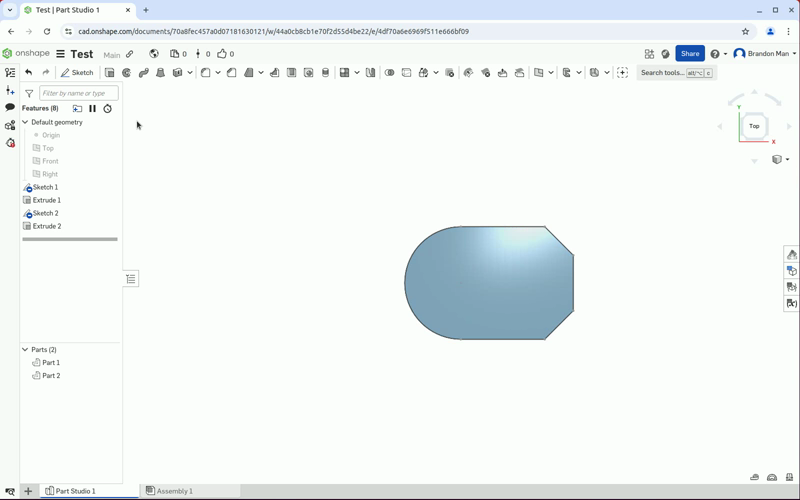
key(shift+h)
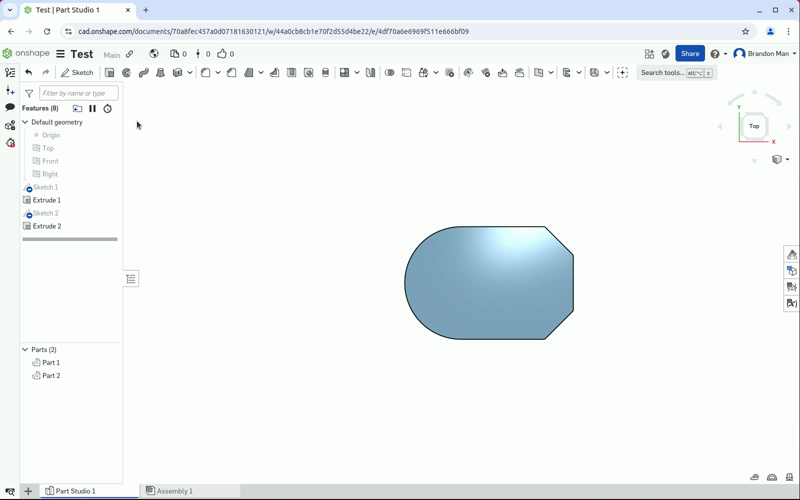
mouse_move(73, 189)
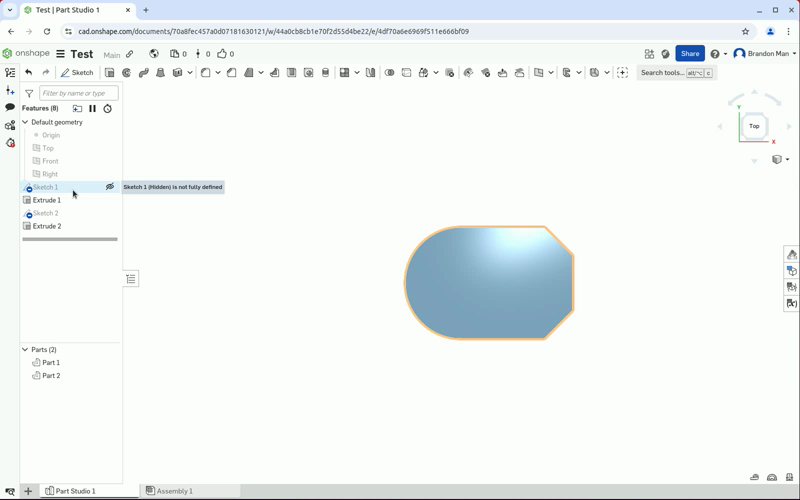
click(73, 189)
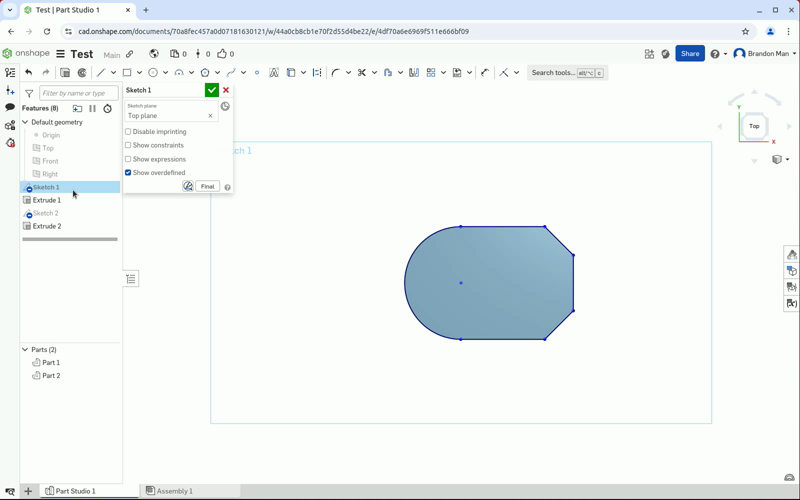
mouse_move(229, 92)
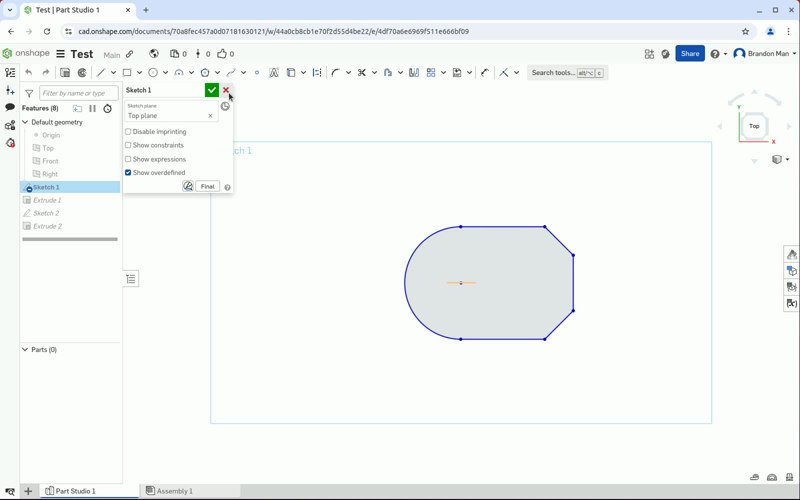
click(229, 92)
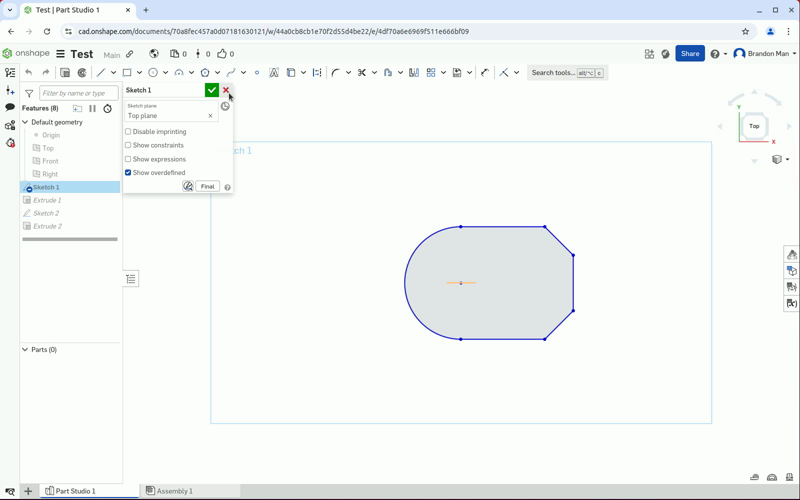
key(shift+s)
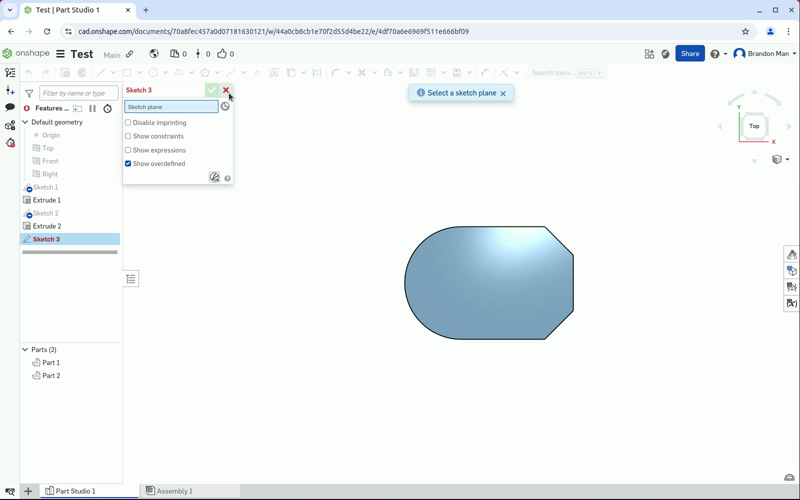
mouse_move(73, 150)
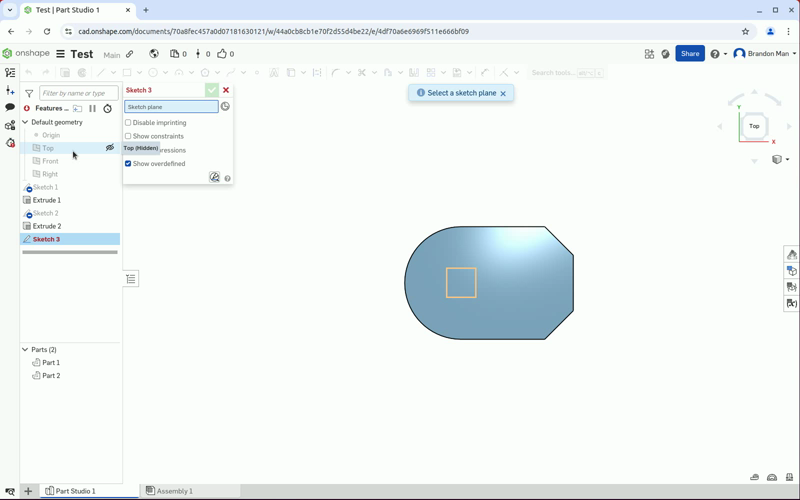
click(73, 150)
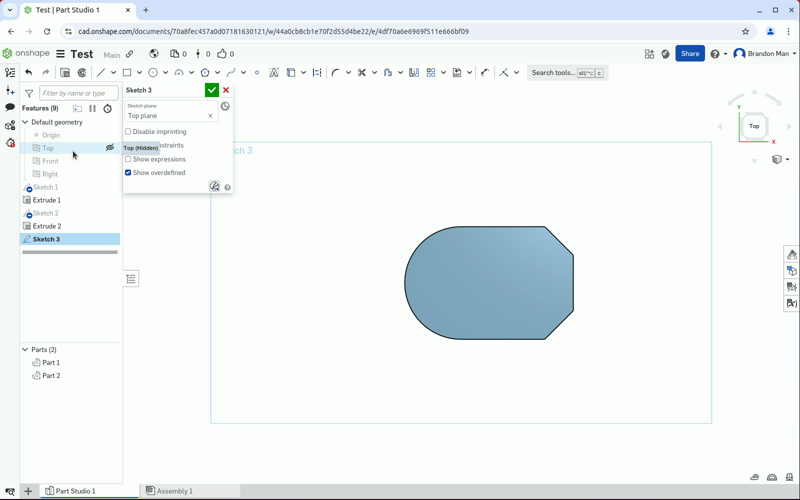
mouse_move(73, 352)
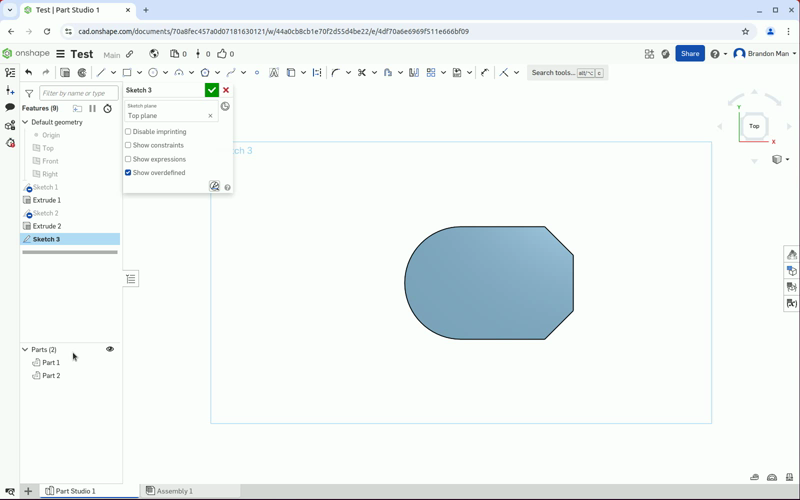
key(y)
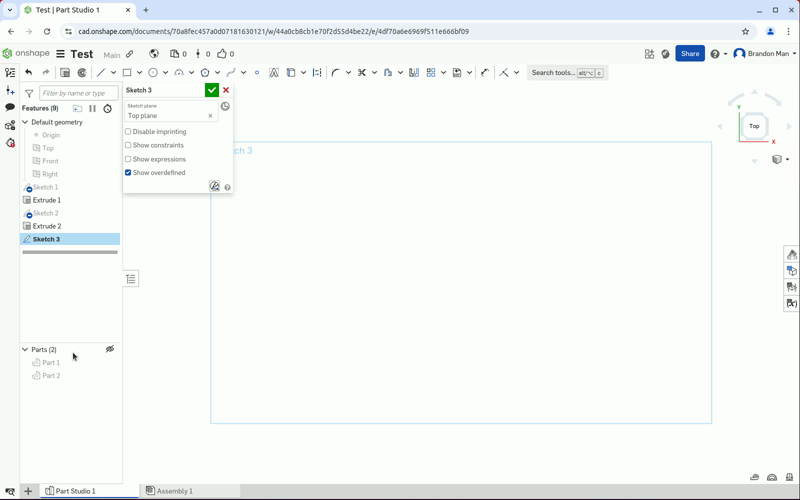
key(l)
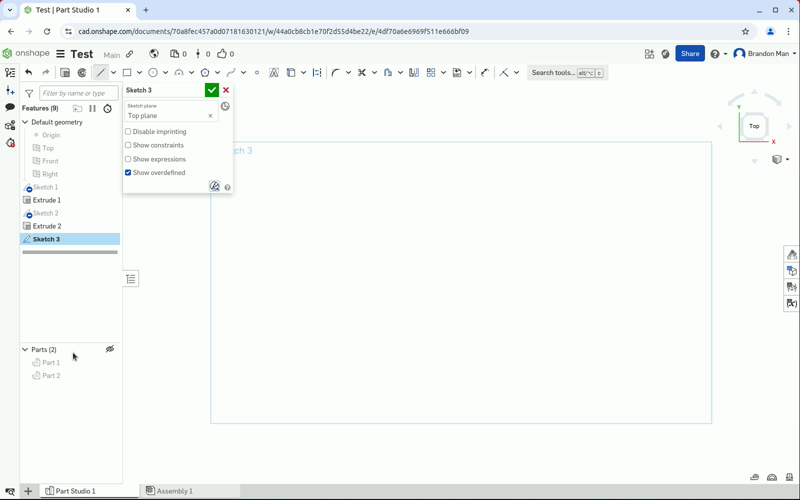
key_down(shift)
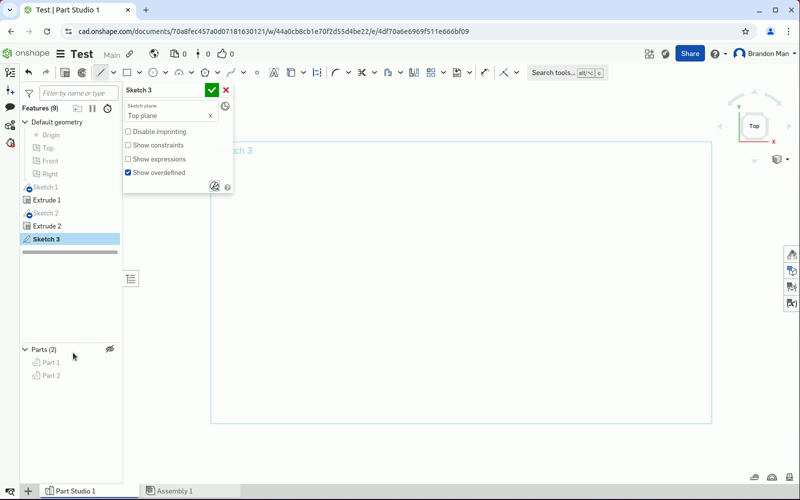
mouse_move(460, 339)
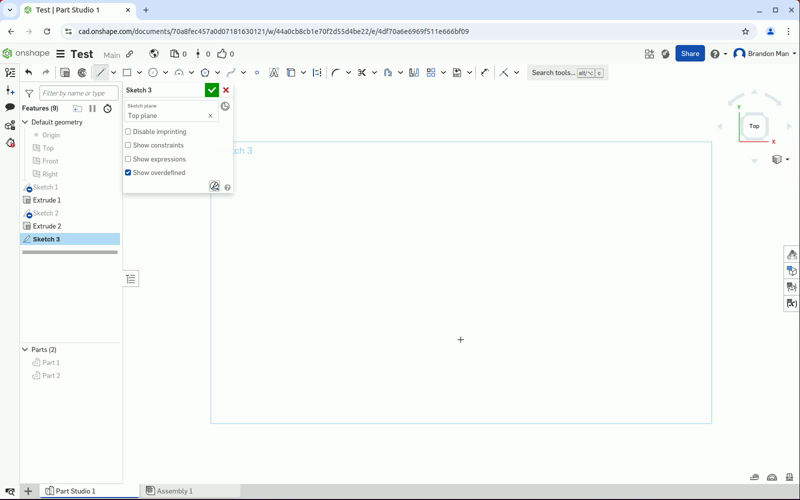
click(460, 339)
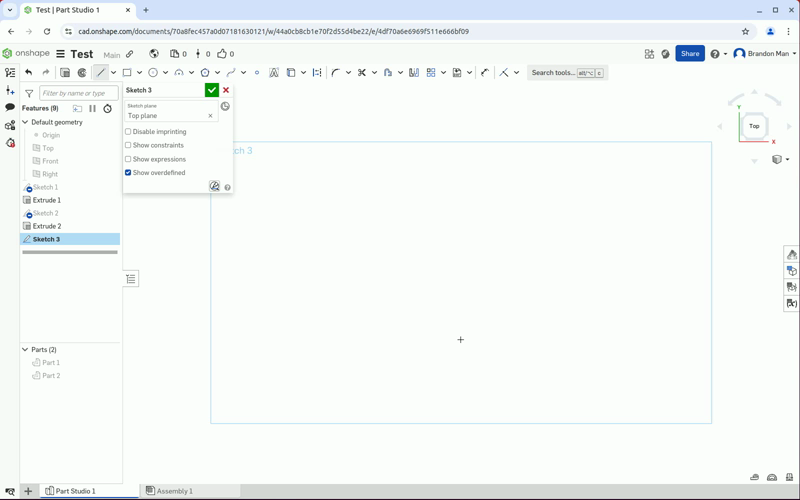
key_up(shift)
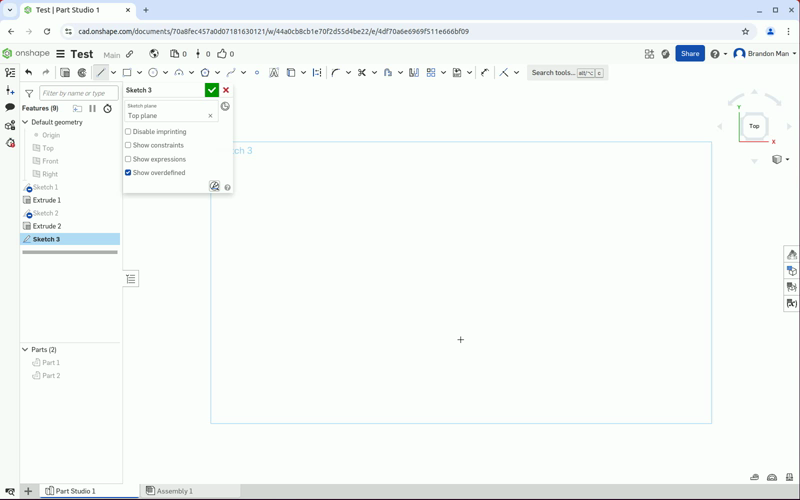
key_down(shift)
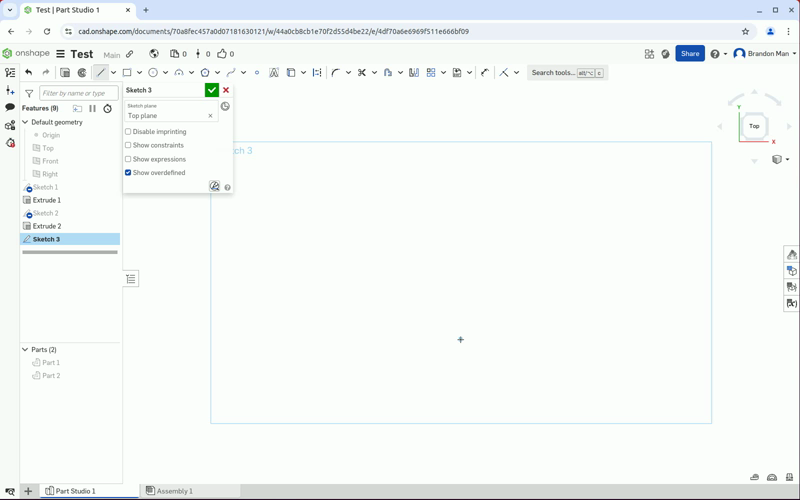
mouse_move(544, 339)
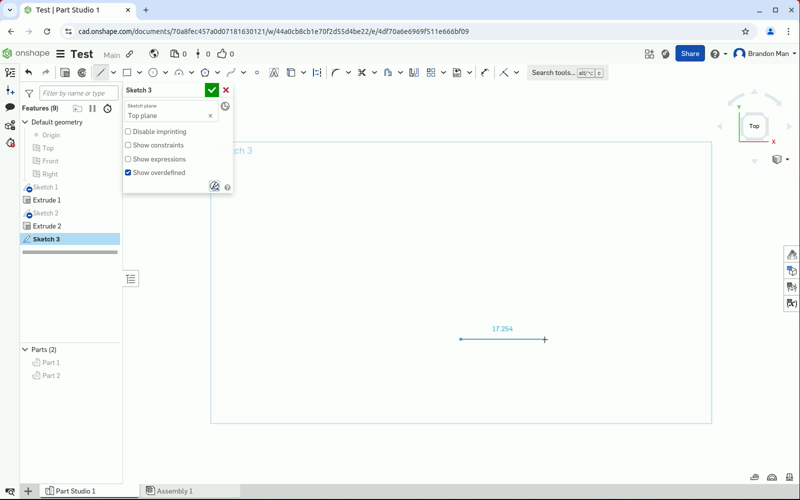
click(544, 339)
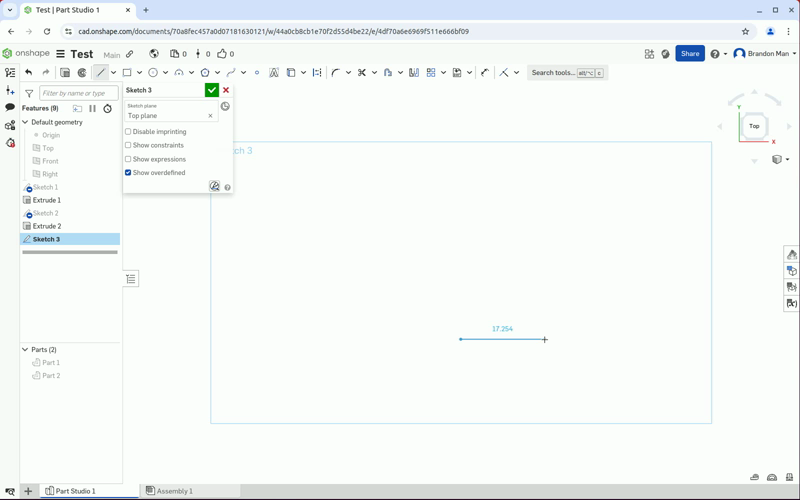
key_up(shift)
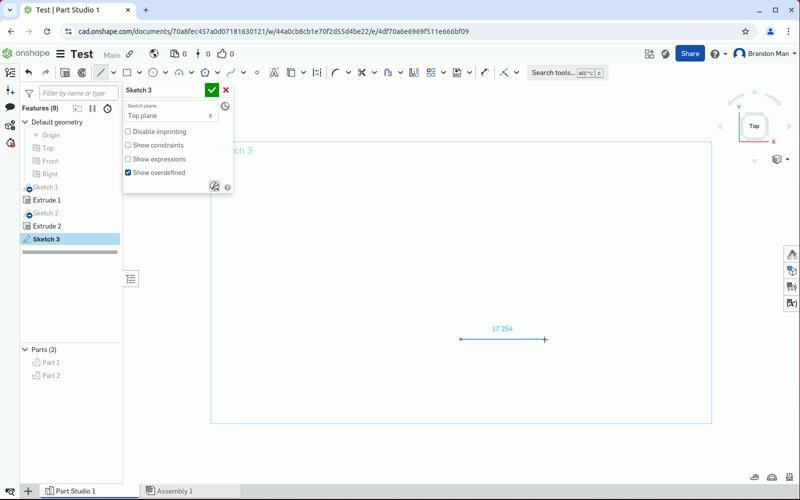
key_down(shift)
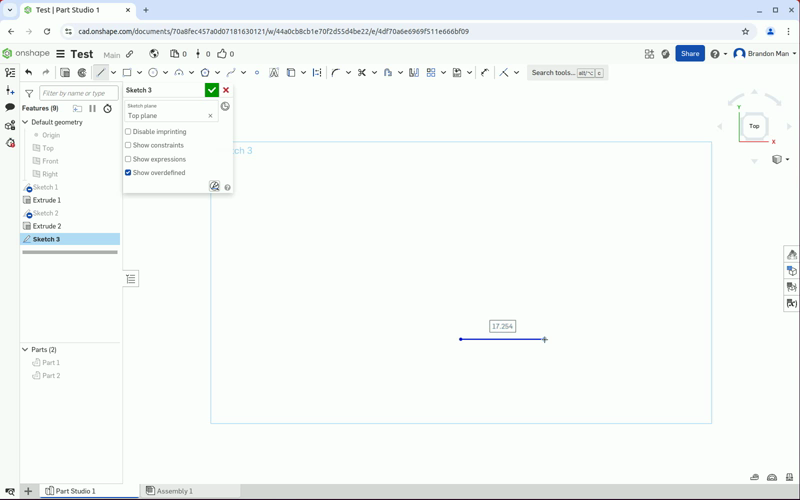
mouse_move(574, 339)
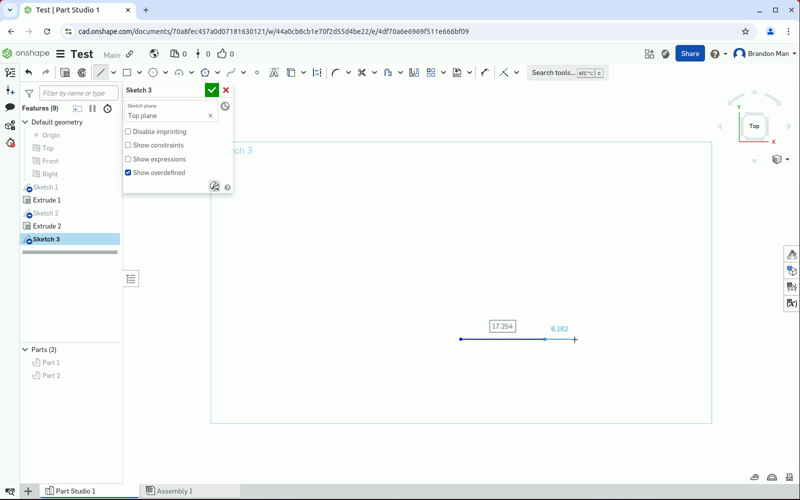
mouse_move(573, 310)
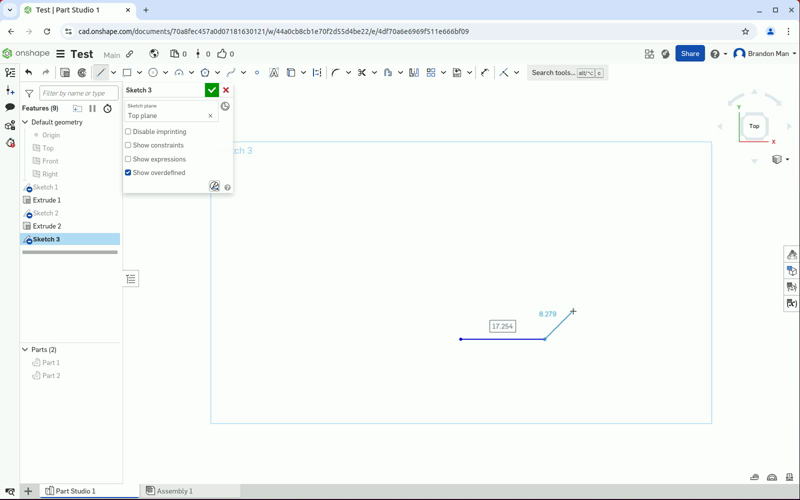
click(573, 310)
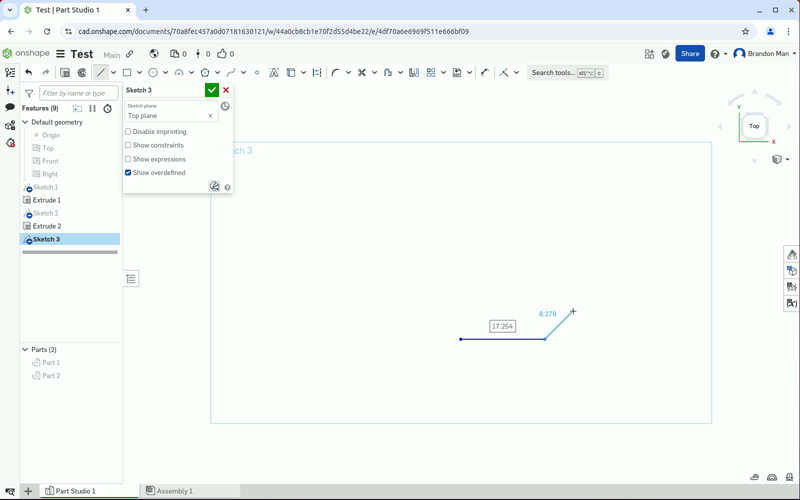
key_up(shift)
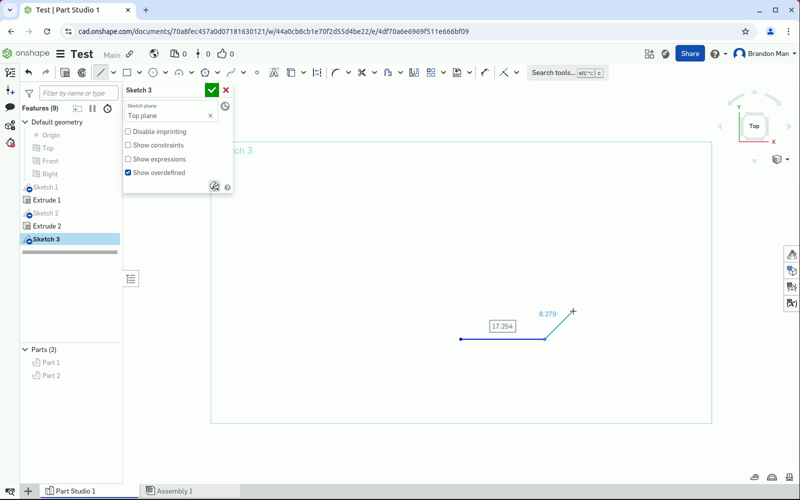
key_down(shift)
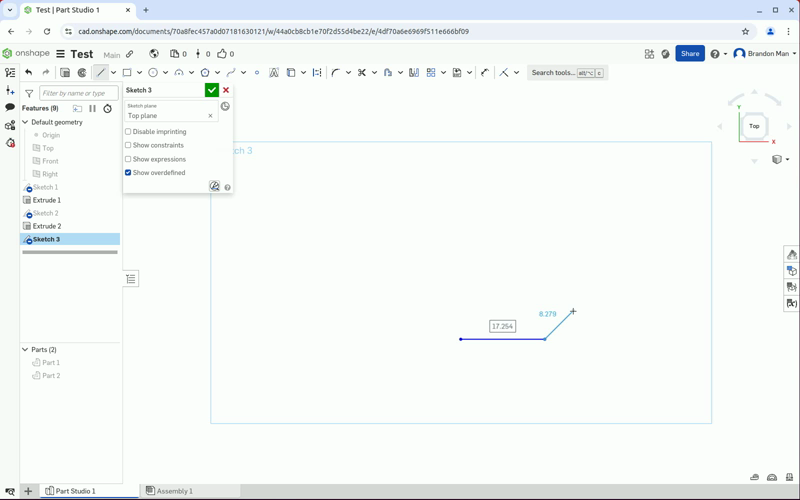
mouse_move(589, 310)
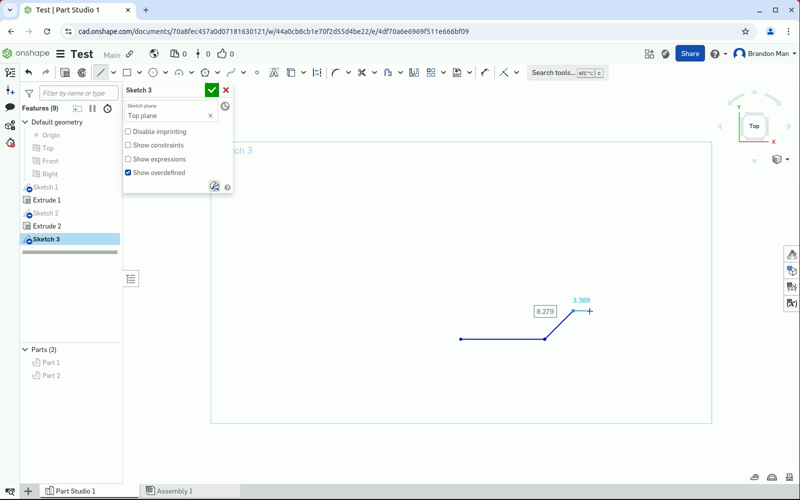
mouse_move(573, 255)
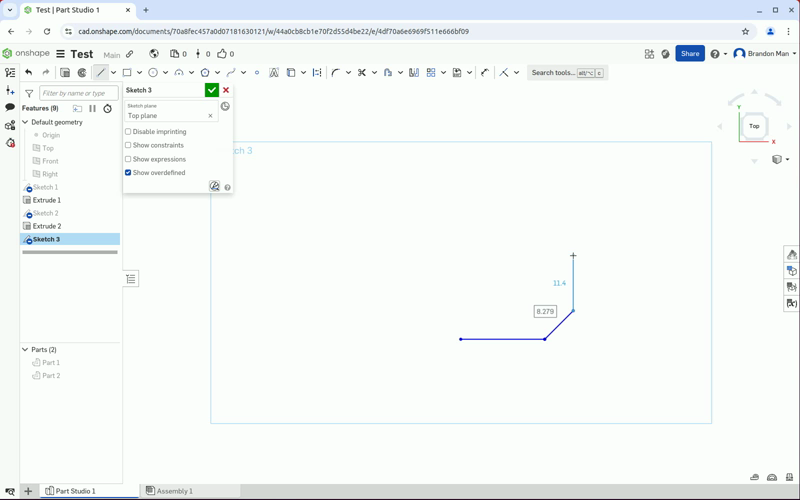
click(573, 255)
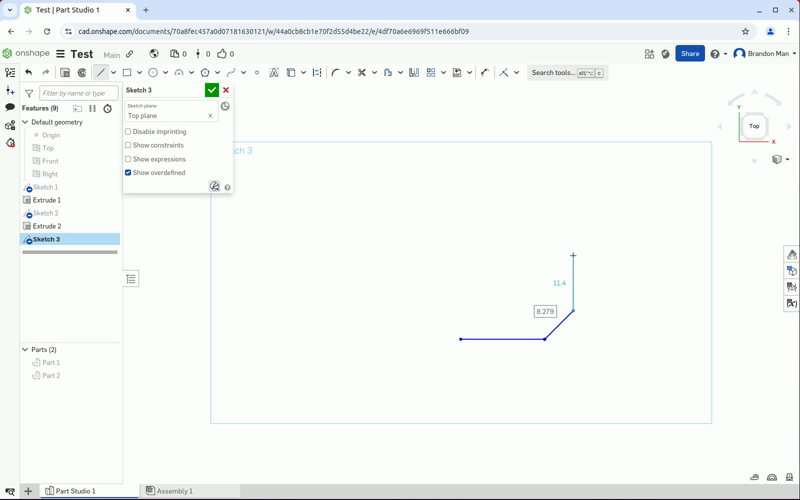
key_up(shift)
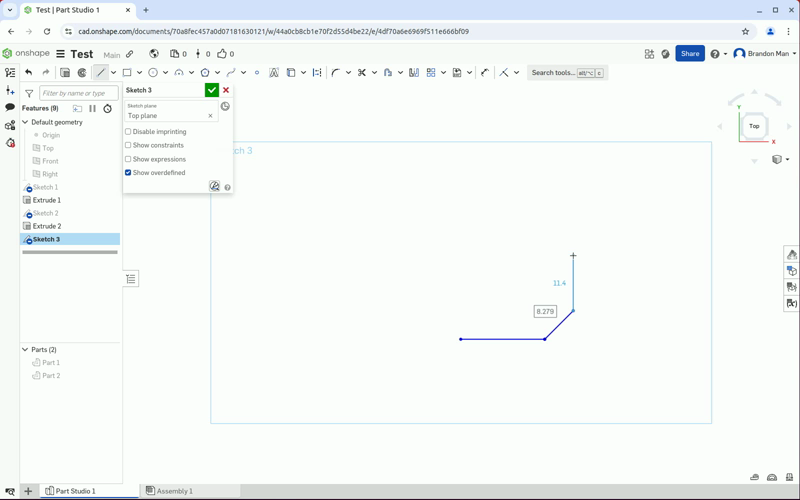
key_down(shift)
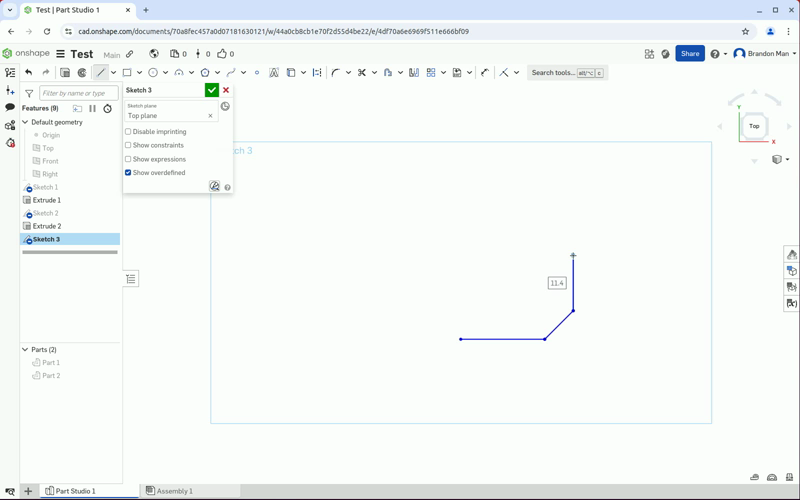
mouse_move(589, 255)
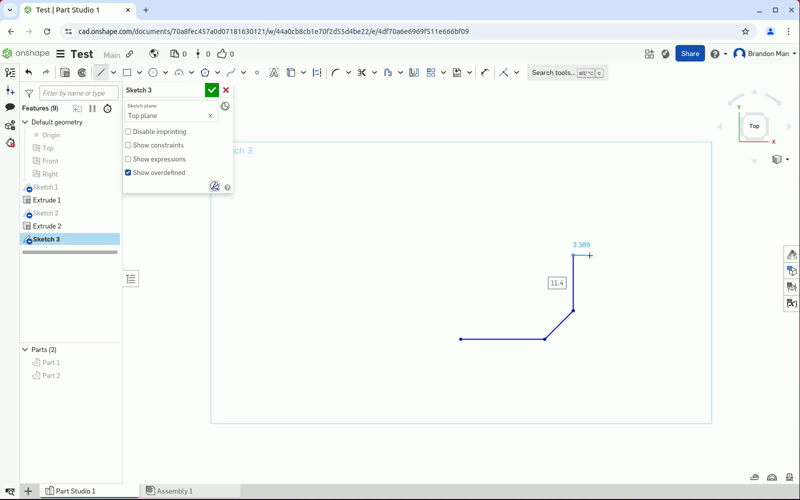
mouse_move(544, 226)
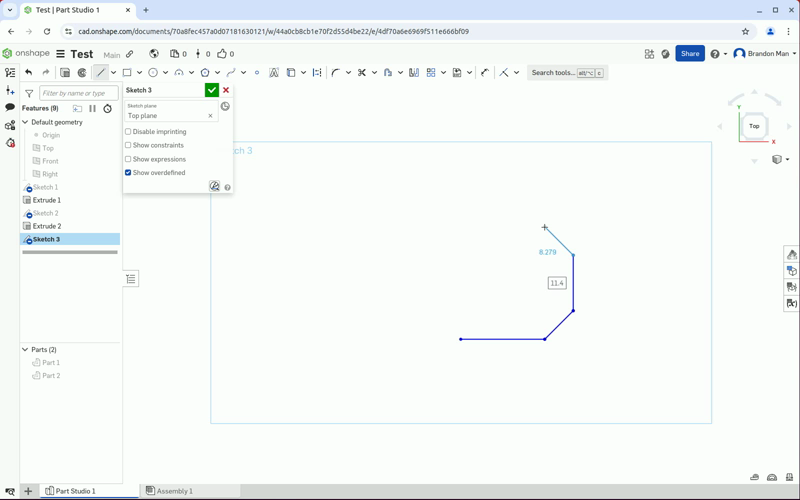
click(544, 226)
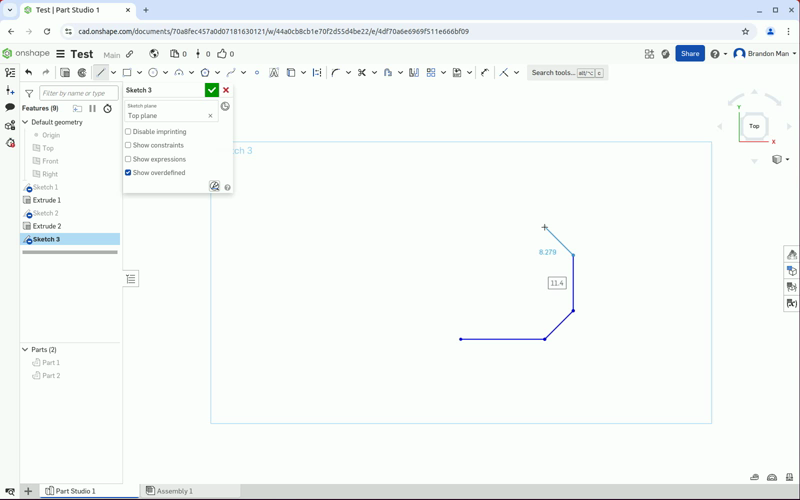
key_up(shift)
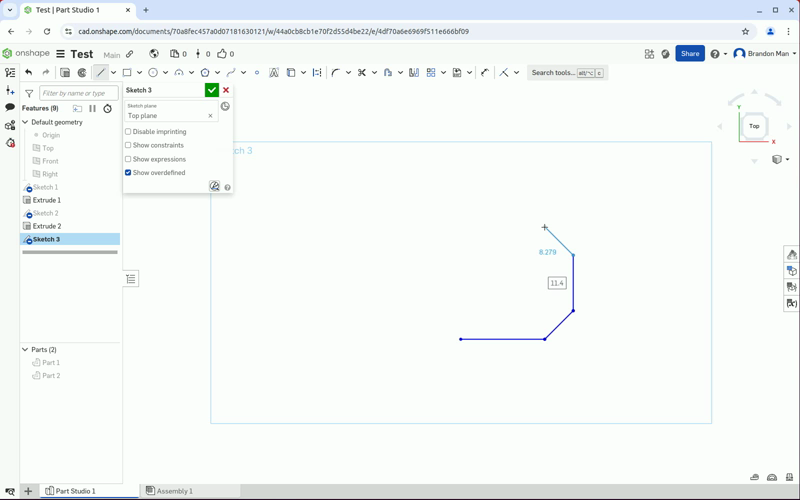
key_down(shift)
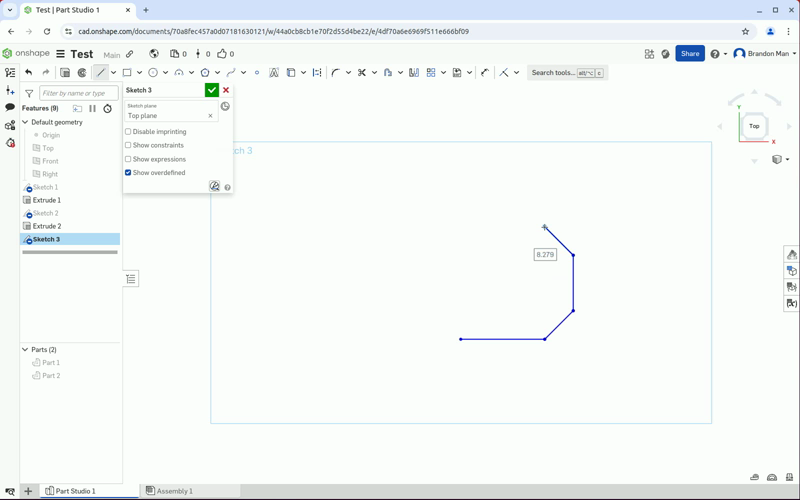
mouse_move(460, 226)
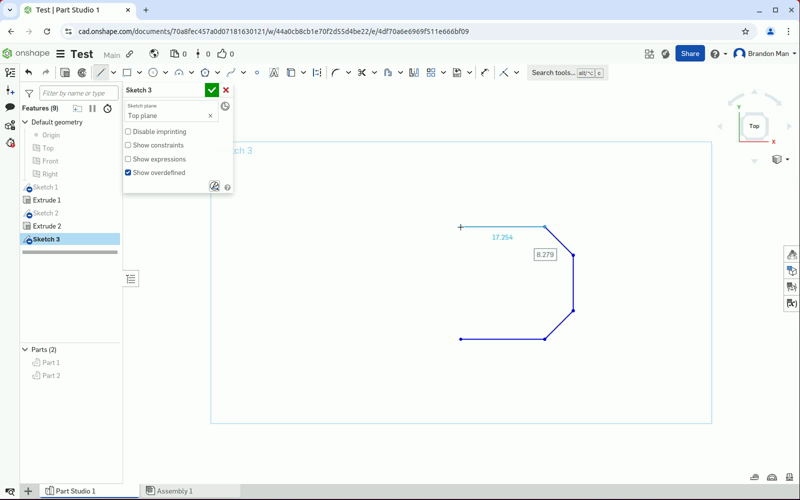
click(460, 226)
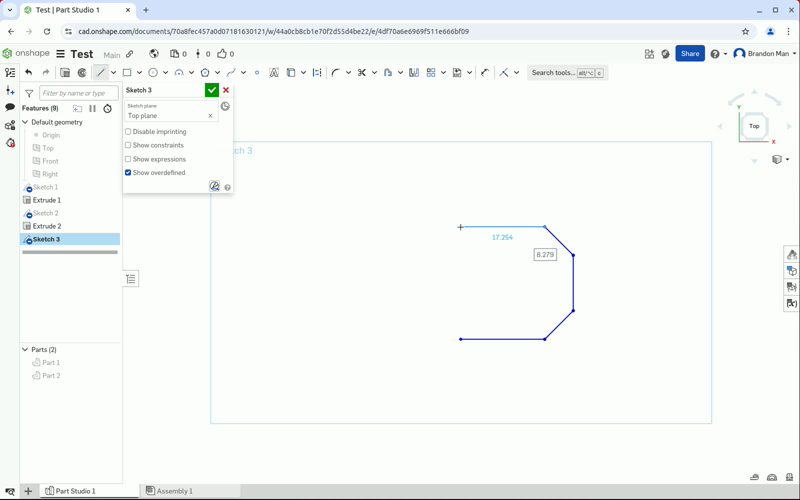
key_up(shift)
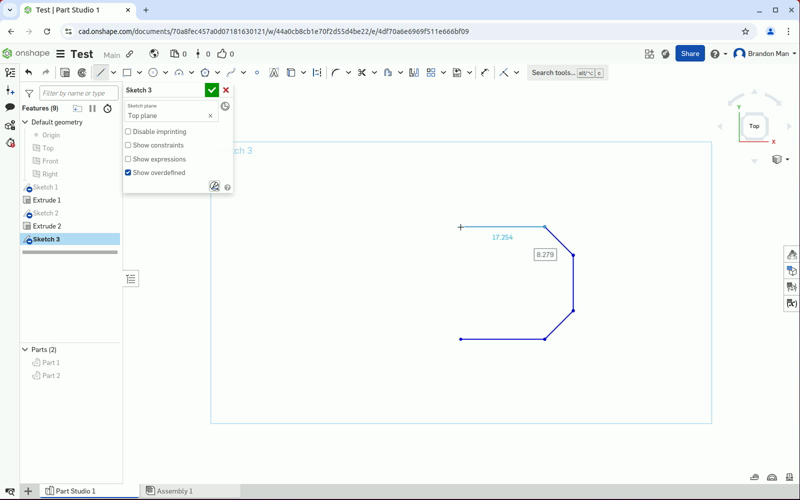
key(esc)
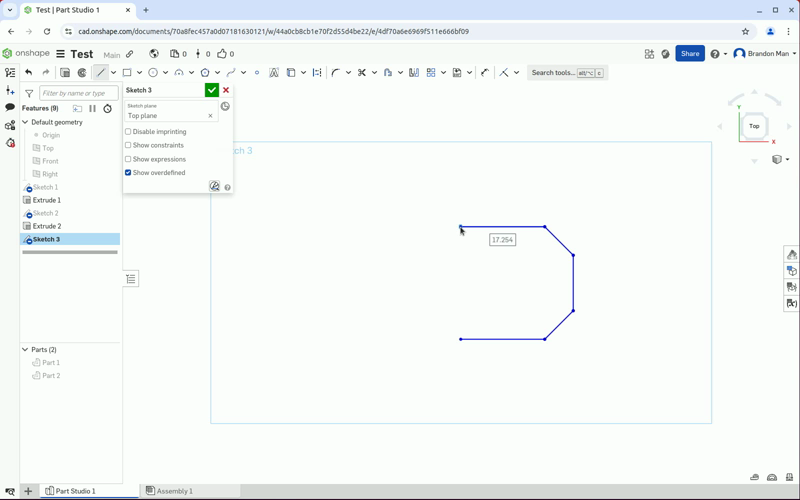
key(a)
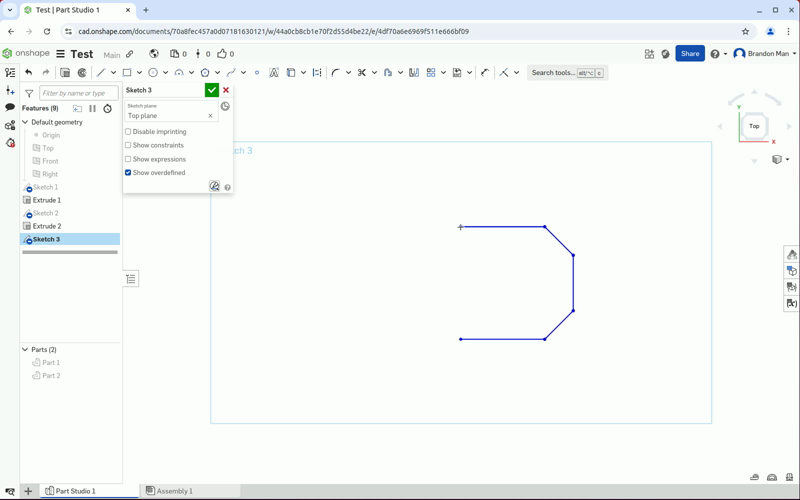
mouse_move(460, 226)
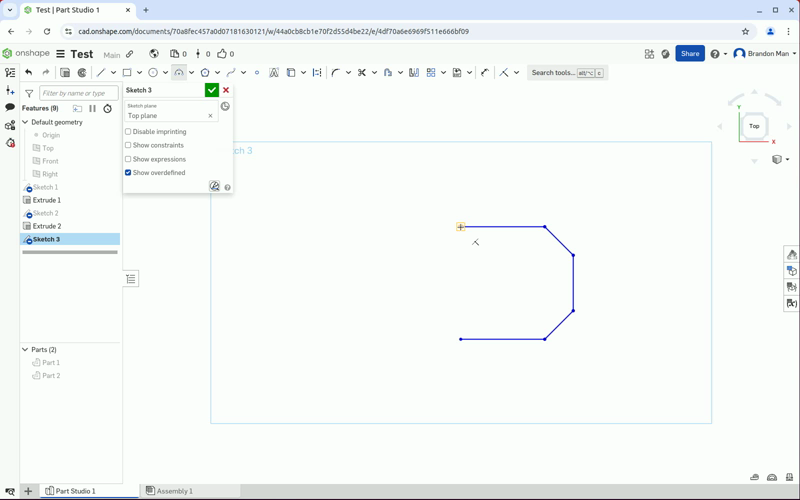
click(460, 226)
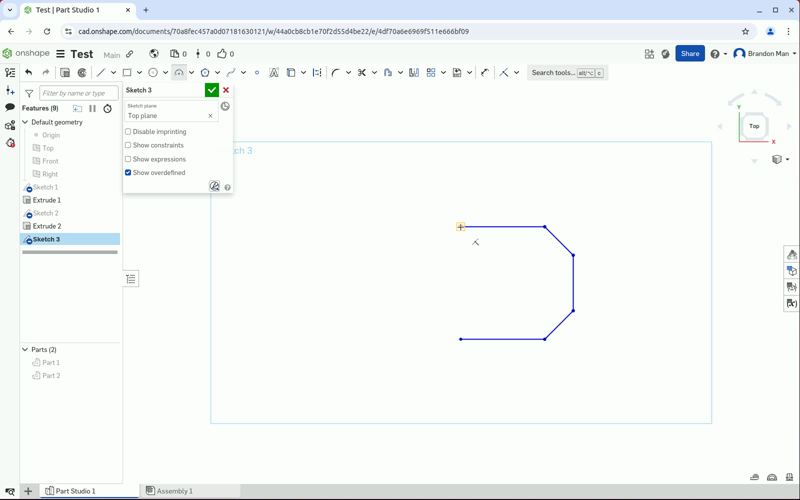
mouse_move(460, 339)
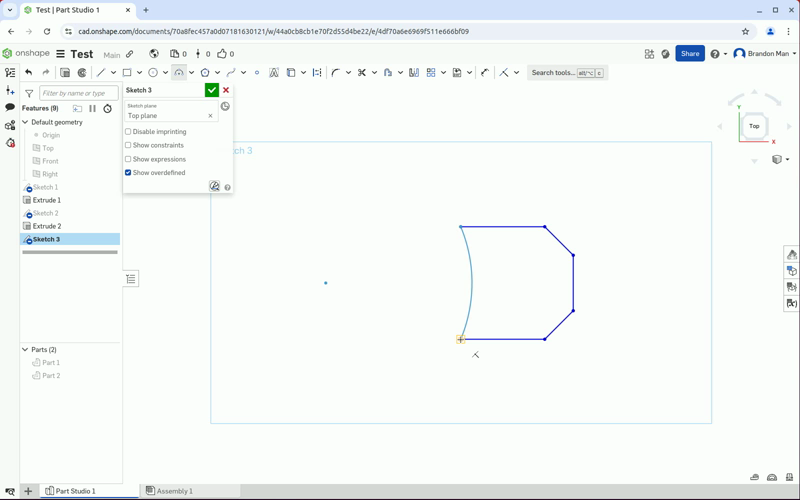
click(460, 339)
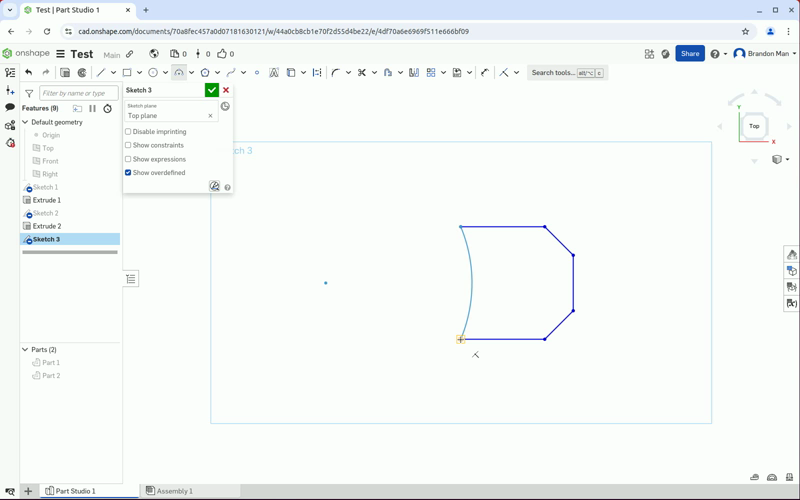
key_down(shift)
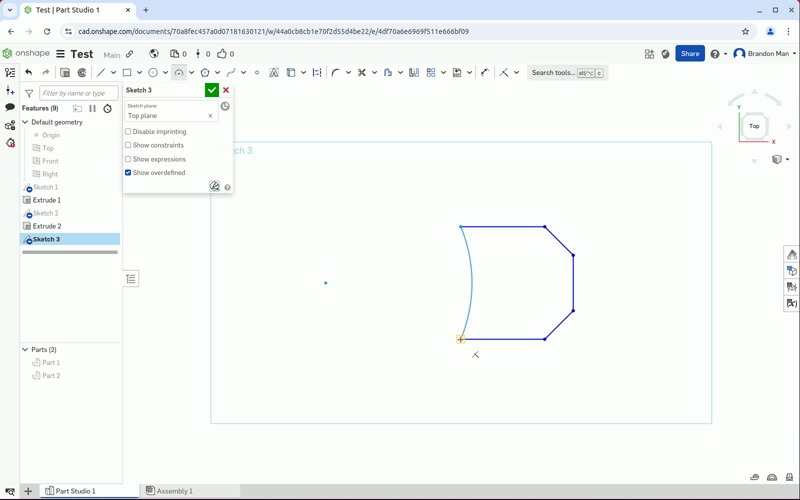
mouse_move(404, 282)
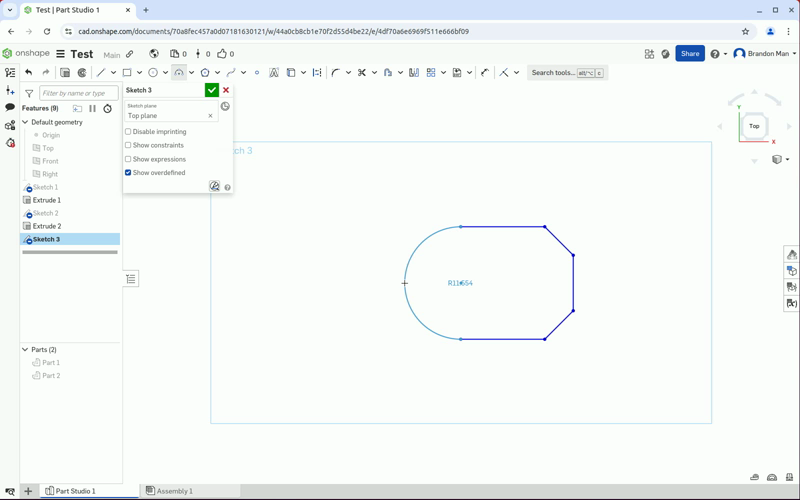
click(404, 282)
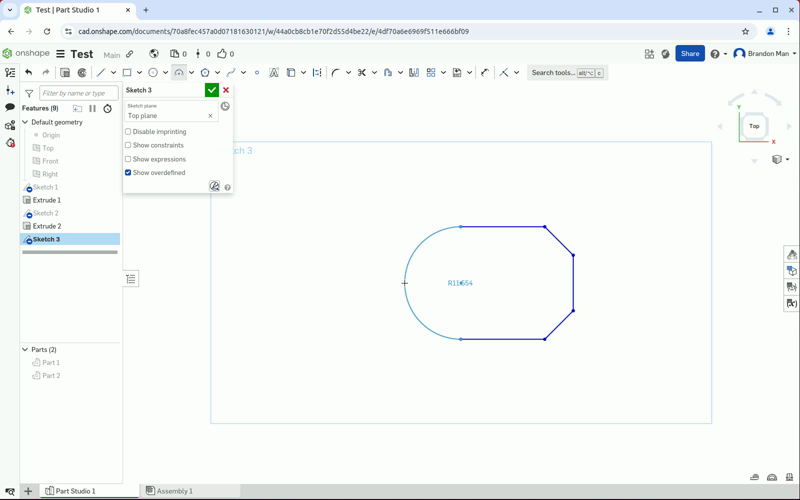
key_up(shift)
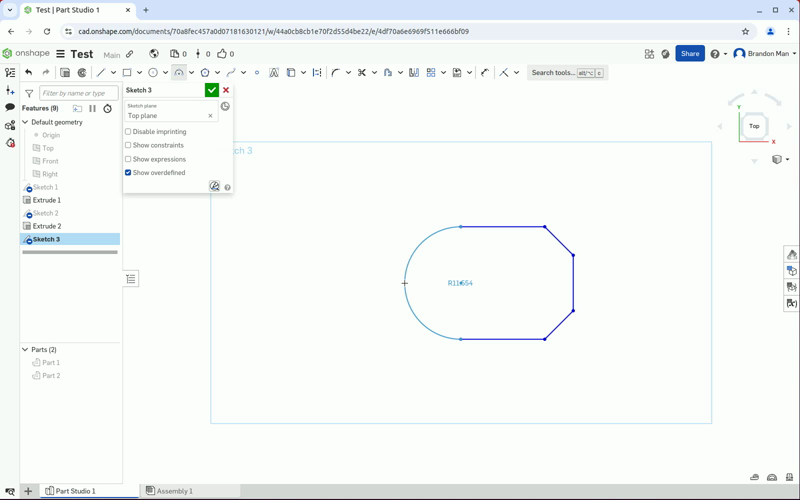
key(esc)
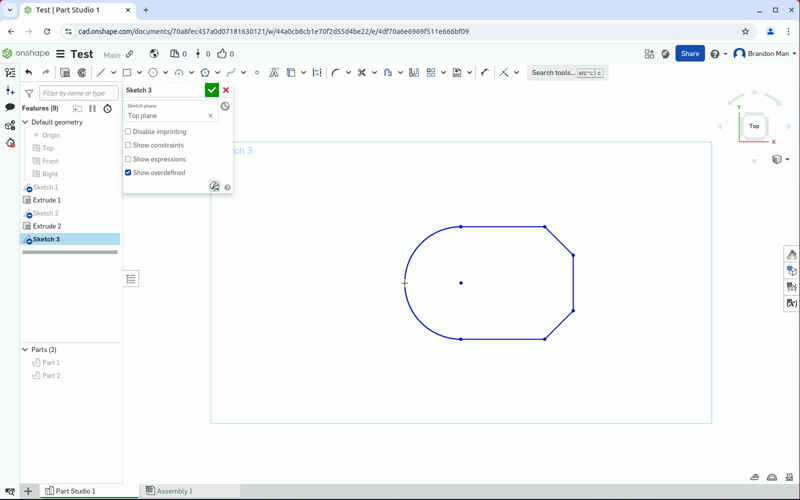
mouse_move(459, 271)
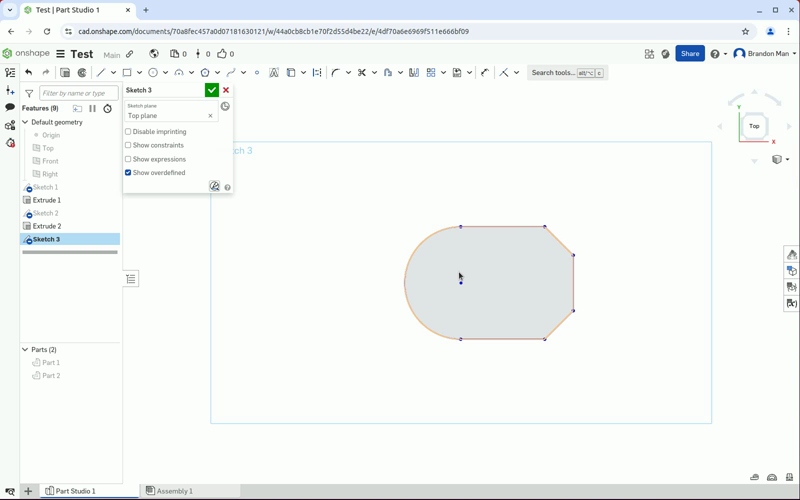
click(459, 271)
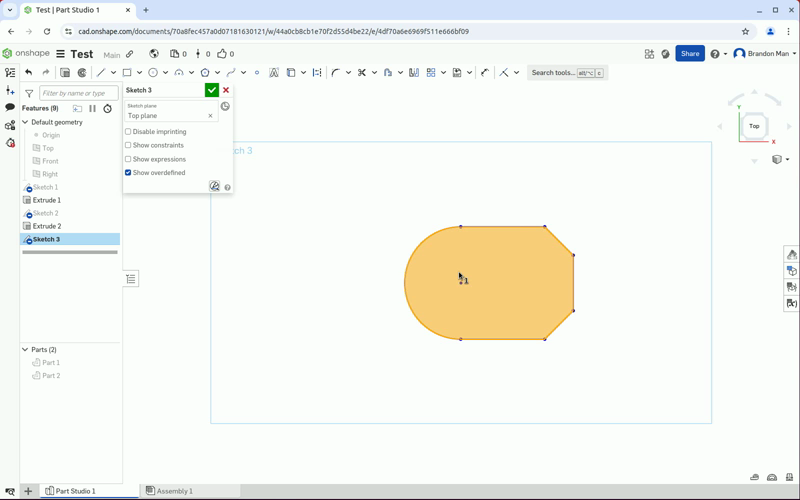
mouse_move(73, 352)
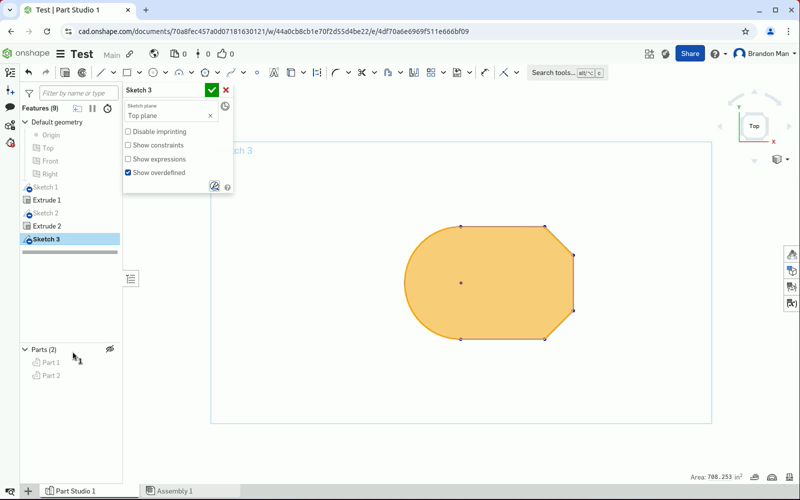
key(shift+y)
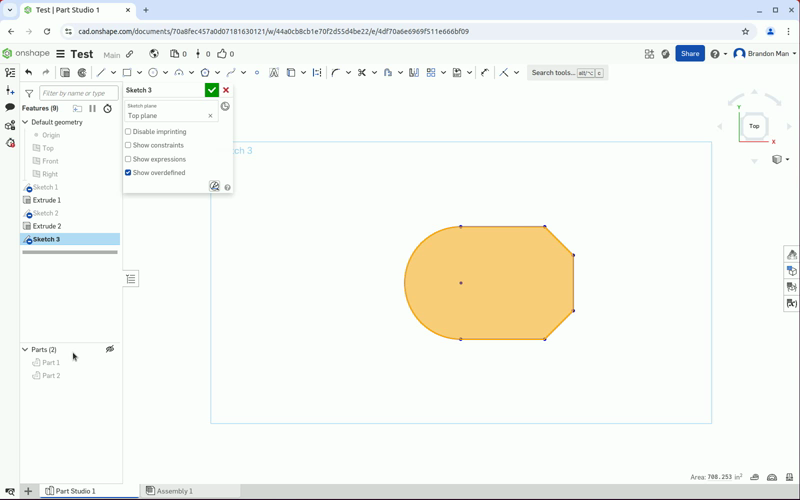
key(shift+e)
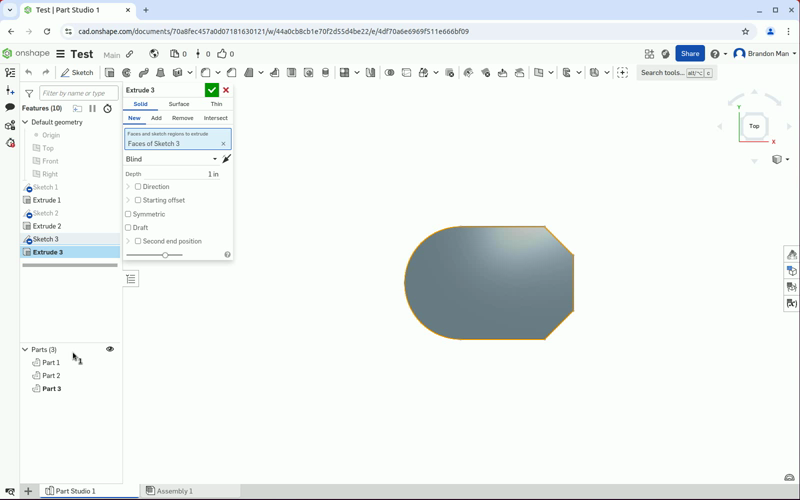
mouse_move(143, 106)
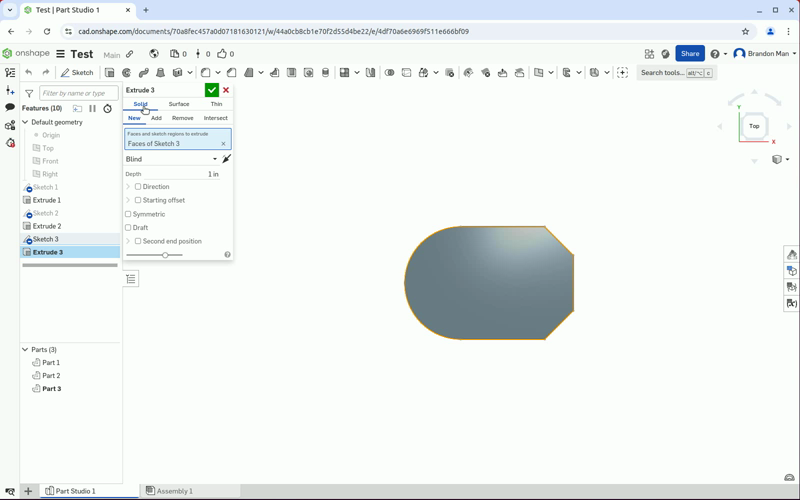
click(143, 106)
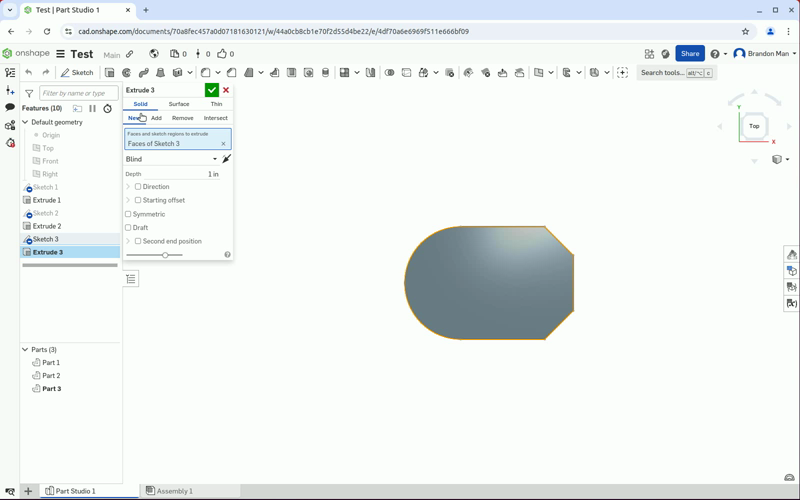
mouse_move(137, 120)
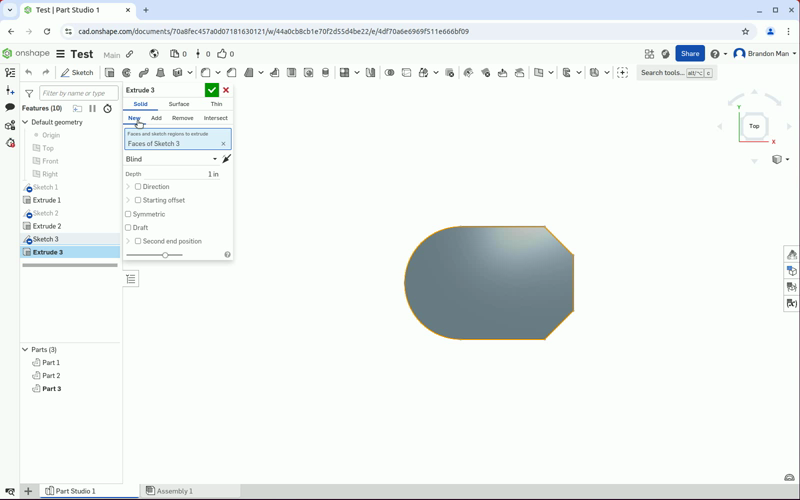
click(137, 120)
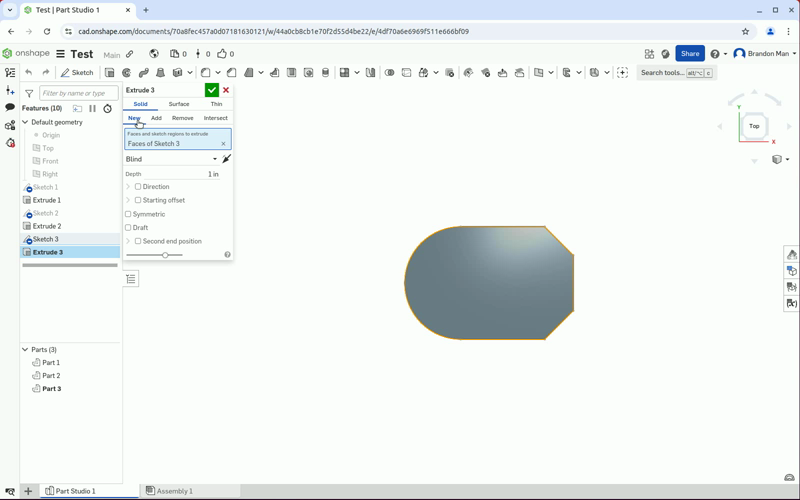
key(tab, 4)
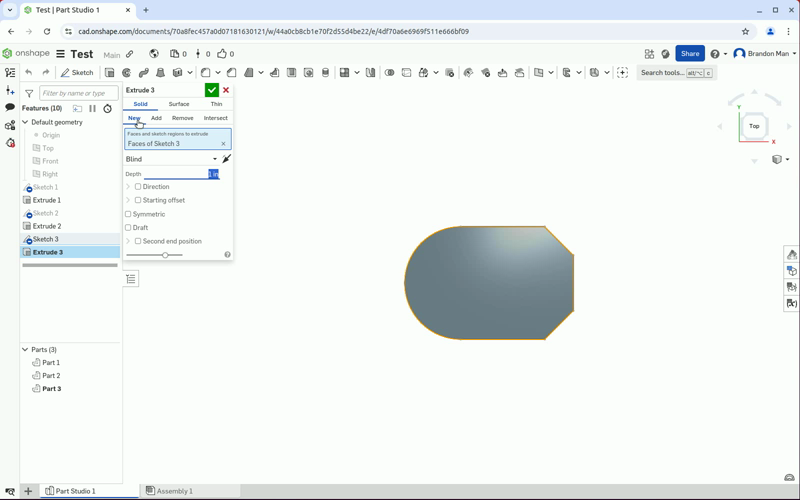
text(17.331)
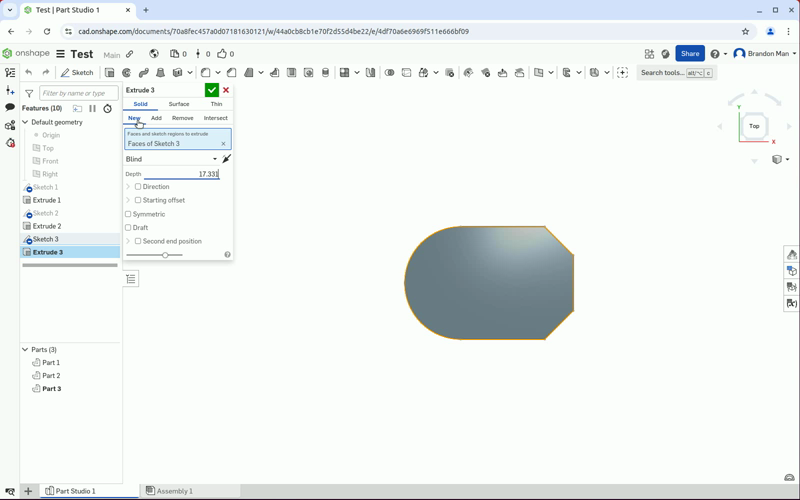
key(enter)
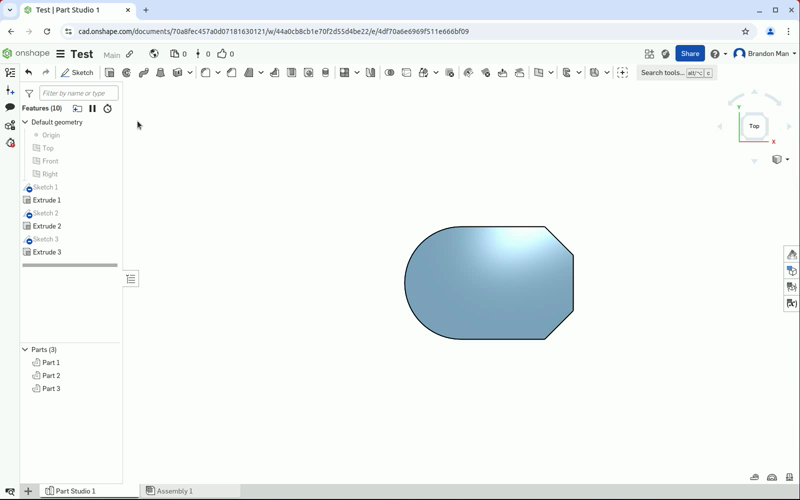
key(shift+h)
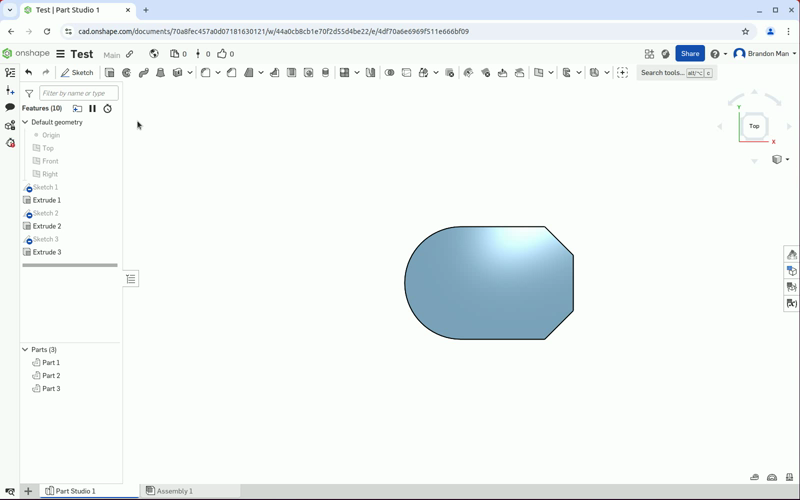
key(shift+h)
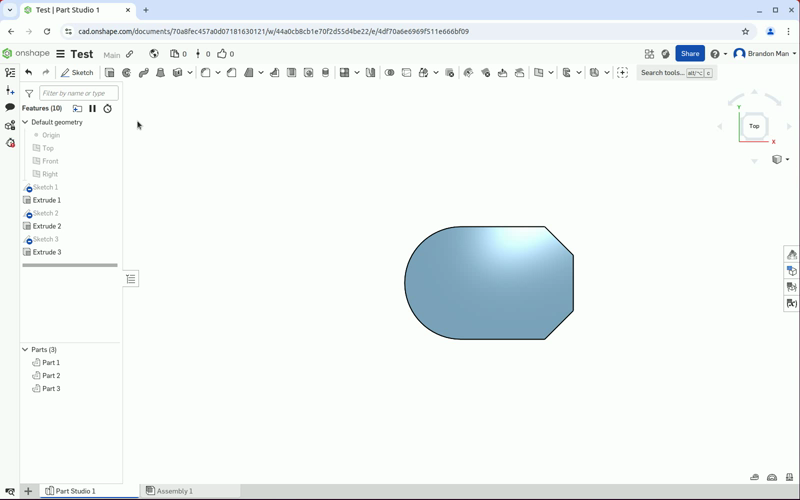
mouse_move(73, 189)
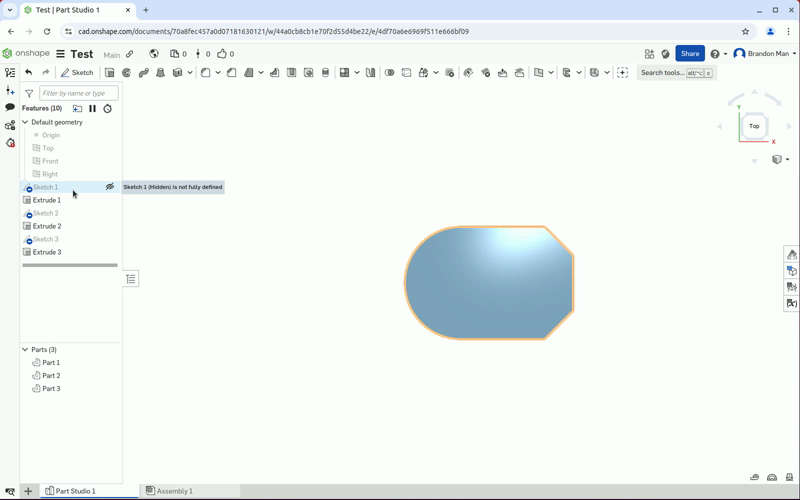
click(73, 189)
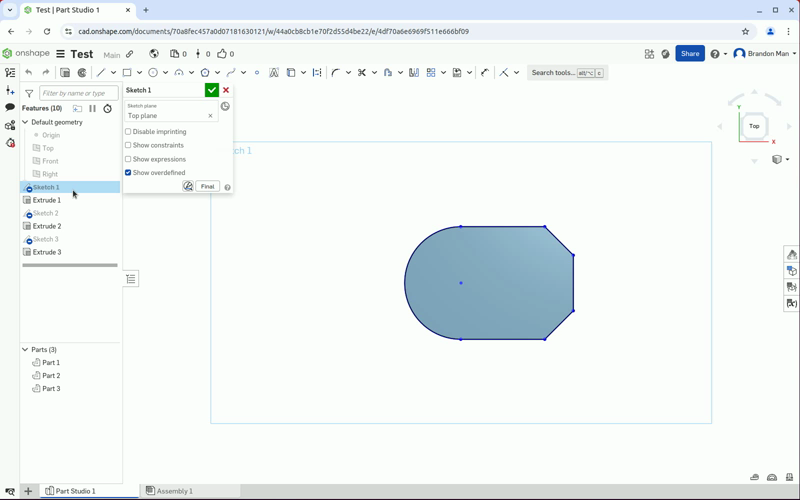
mouse_move(229, 92)
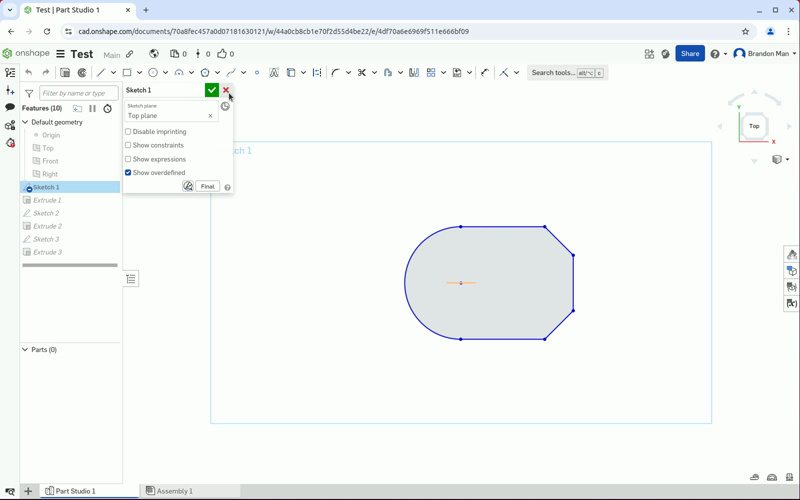
click(229, 92)
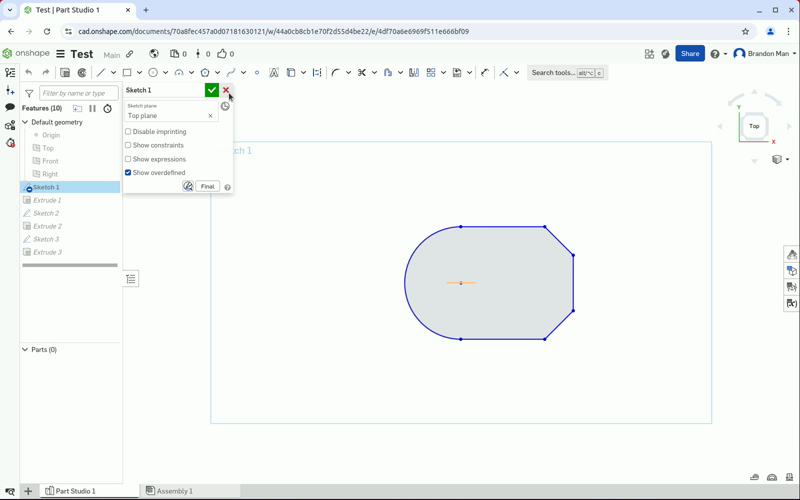
key(shift+s)
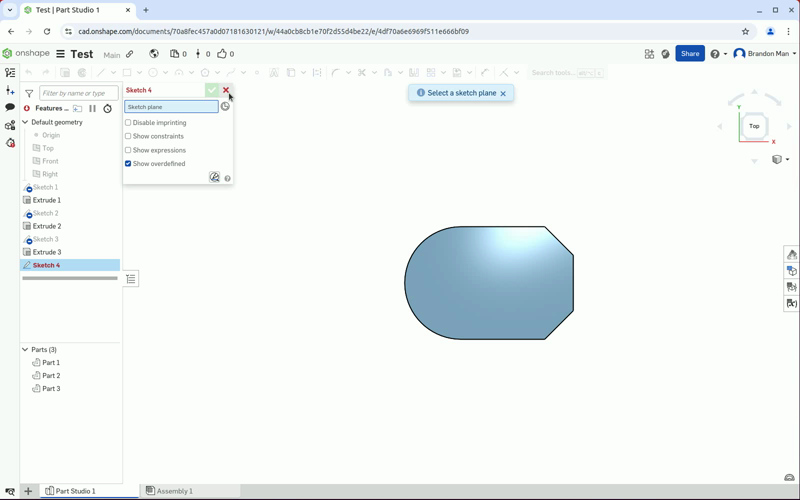
mouse_move(73, 150)
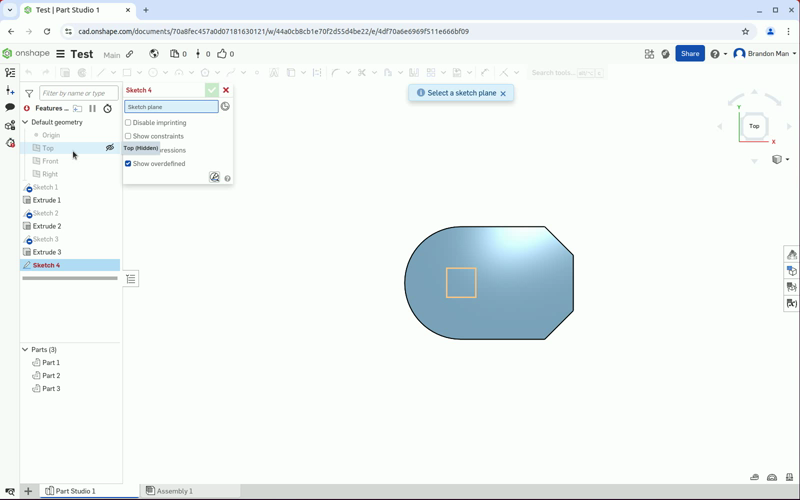
click(73, 150)
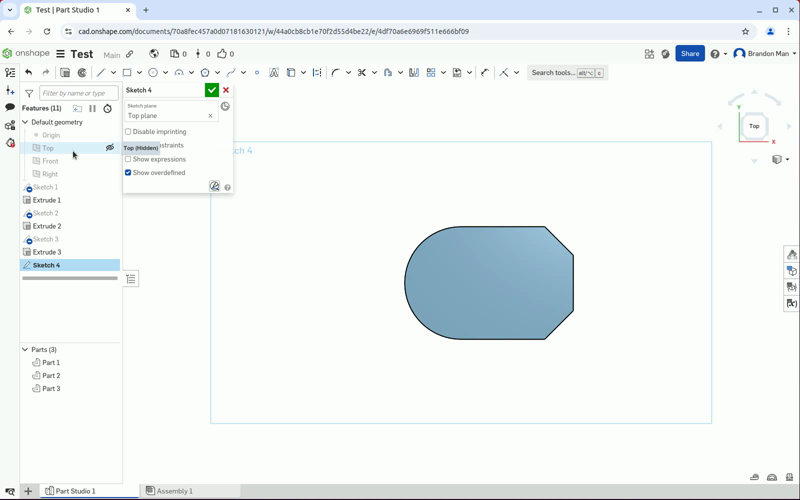
mouse_move(73, 352)
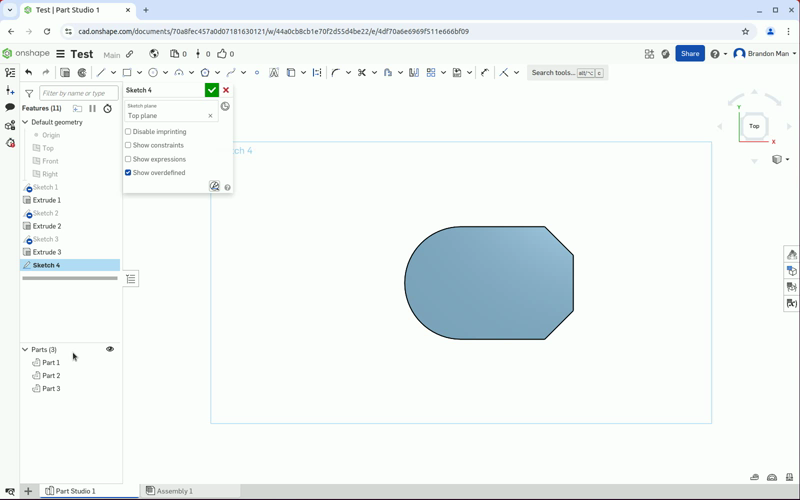
key(y)
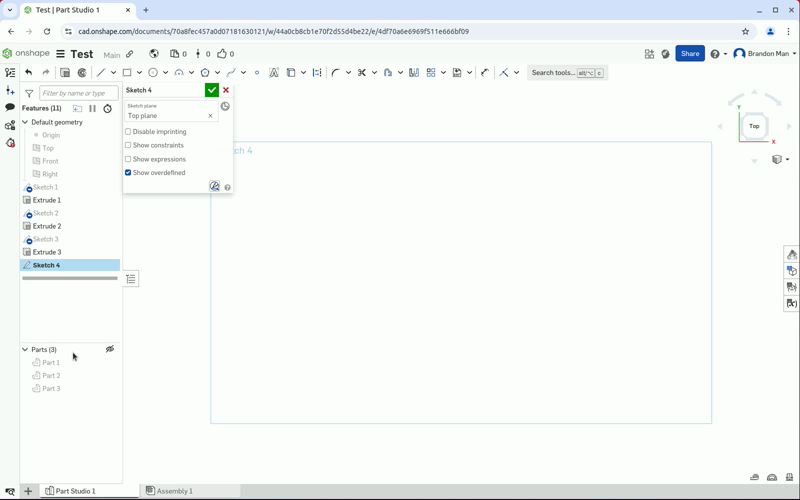
key(l)
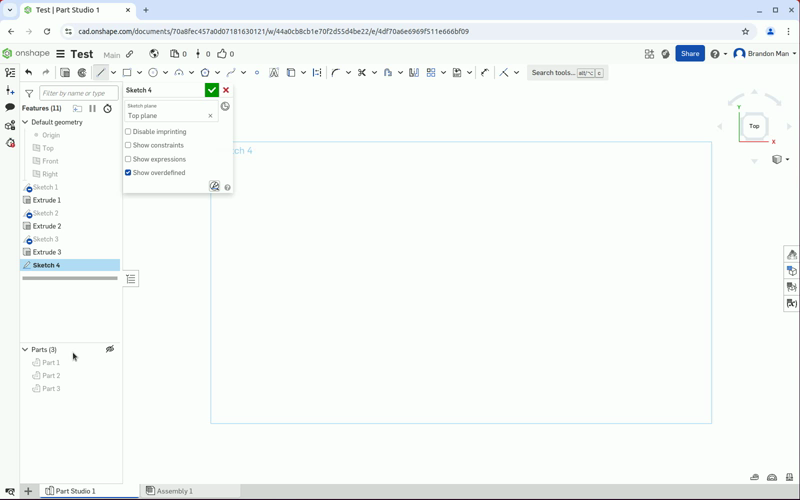
key_down(shift)
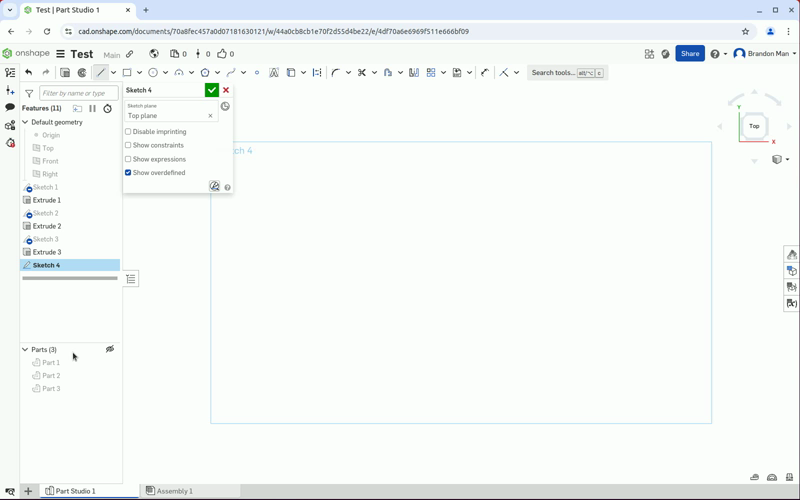
mouse_move(460, 339)
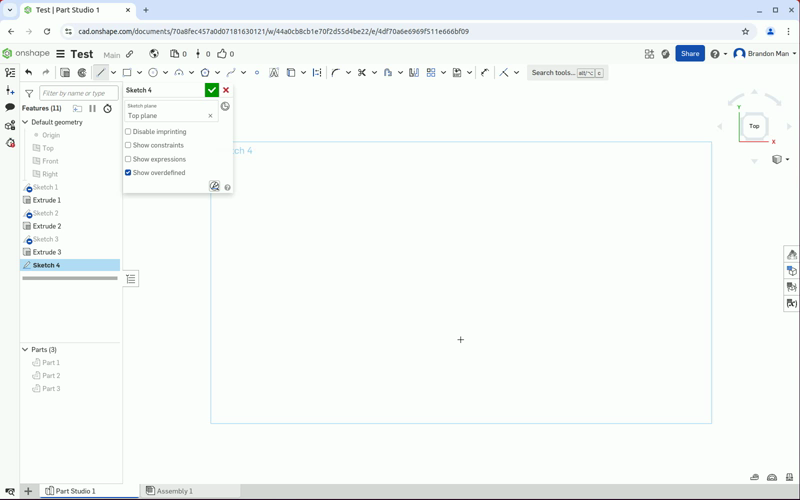
click(460, 339)
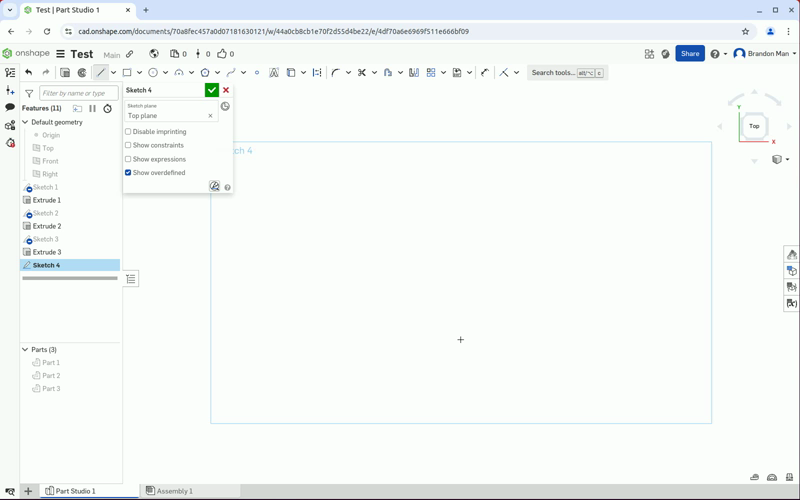
key_up(shift)
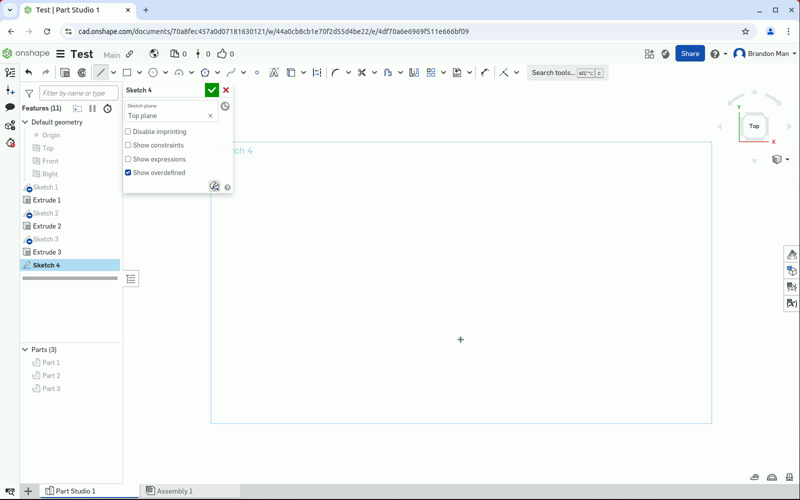
key_down(shift)
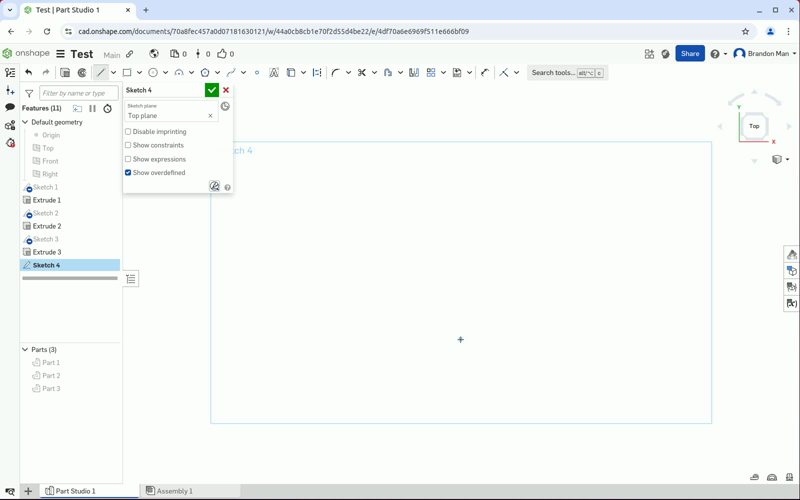
mouse_move(544, 339)
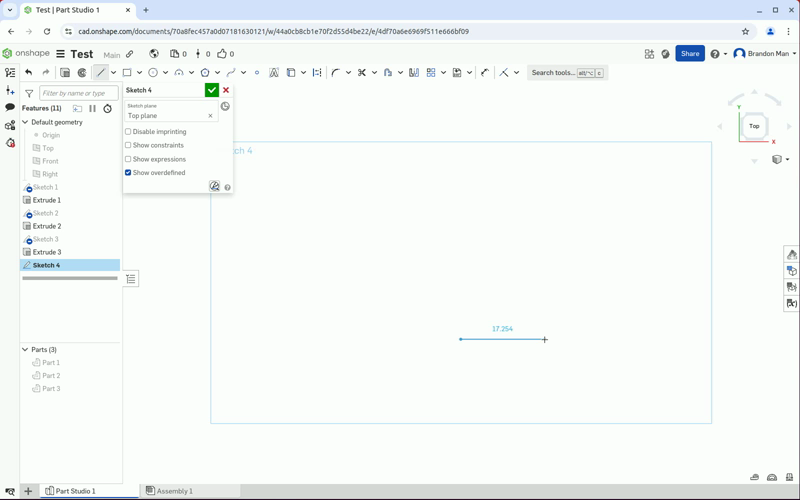
click(544, 339)
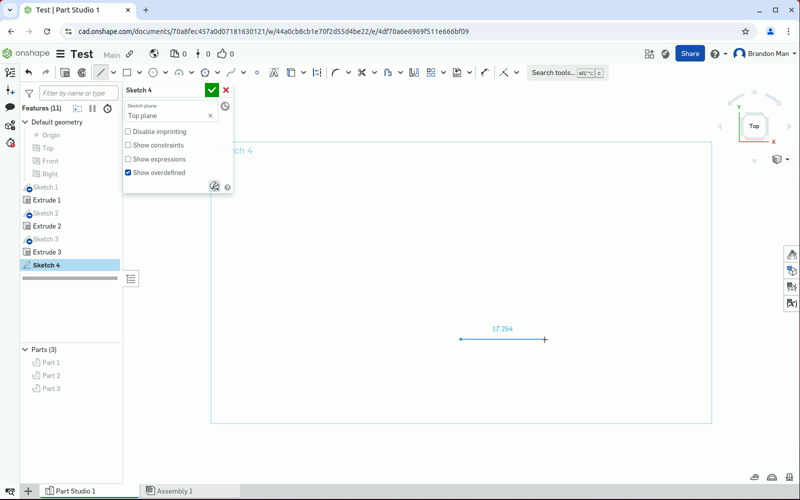
key_up(shift)
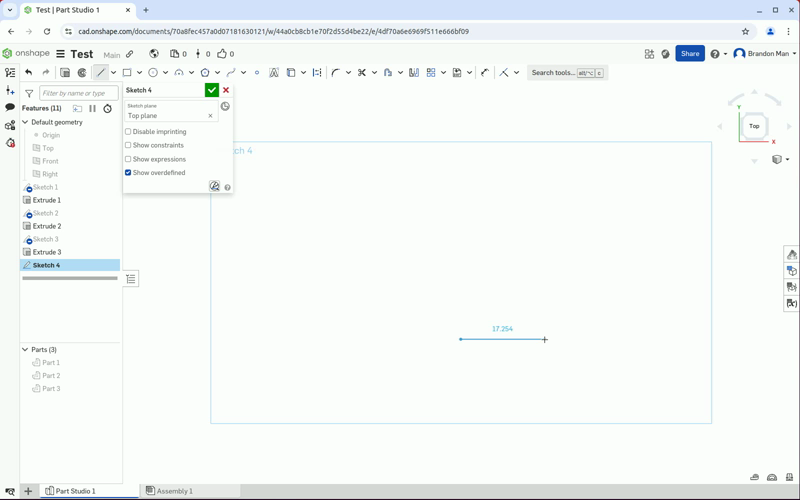
key_down(shift)
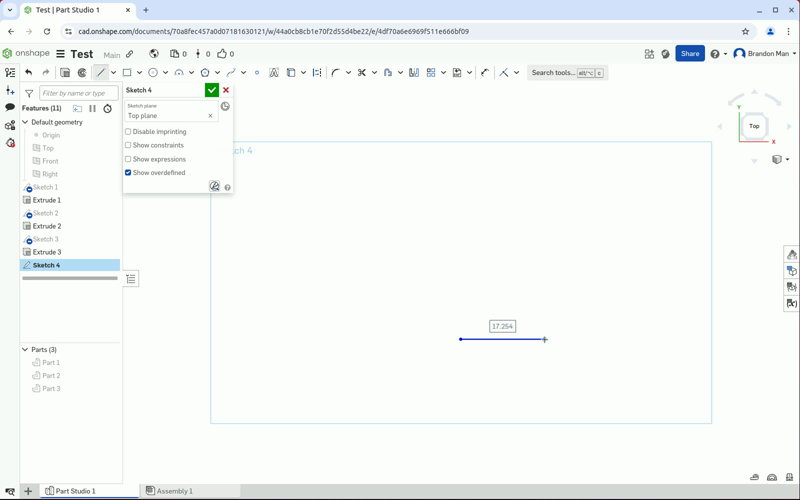
mouse_move(574, 339)
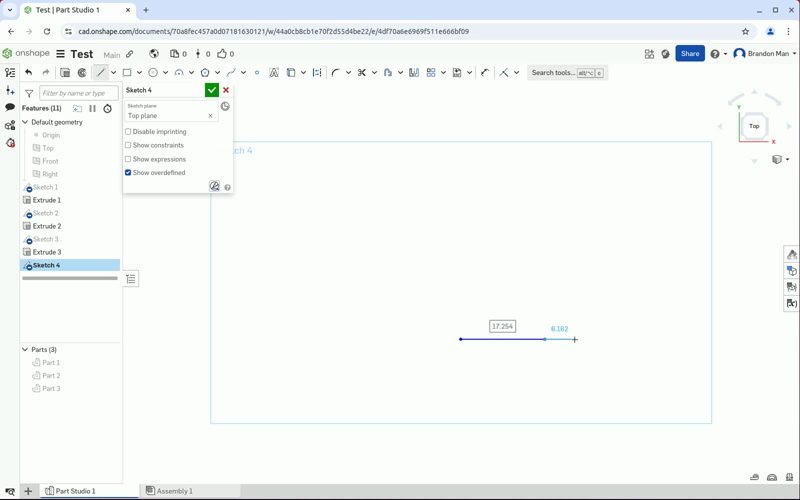
mouse_move(573, 310)
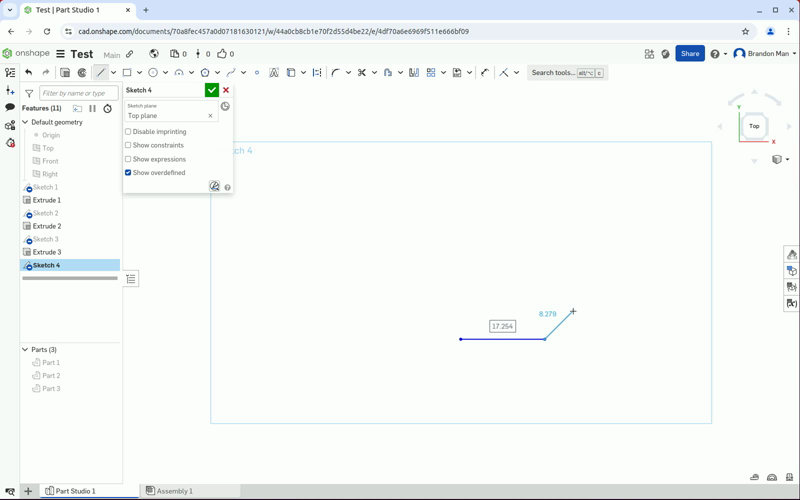
click(573, 310)
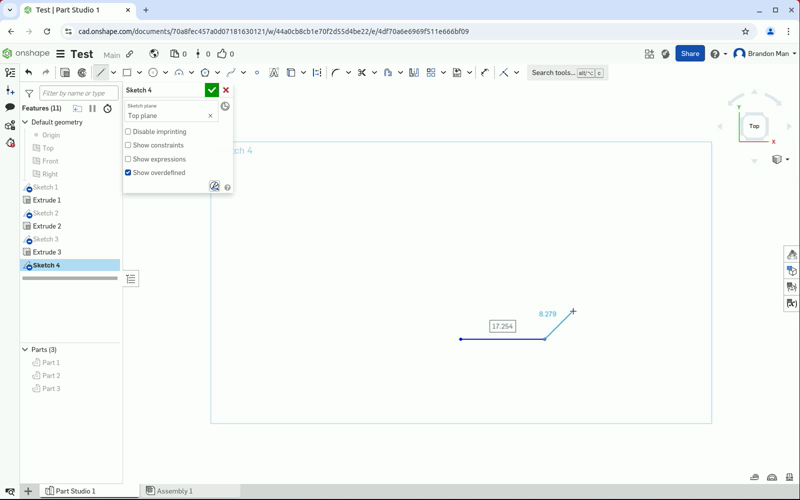
key_up(shift)
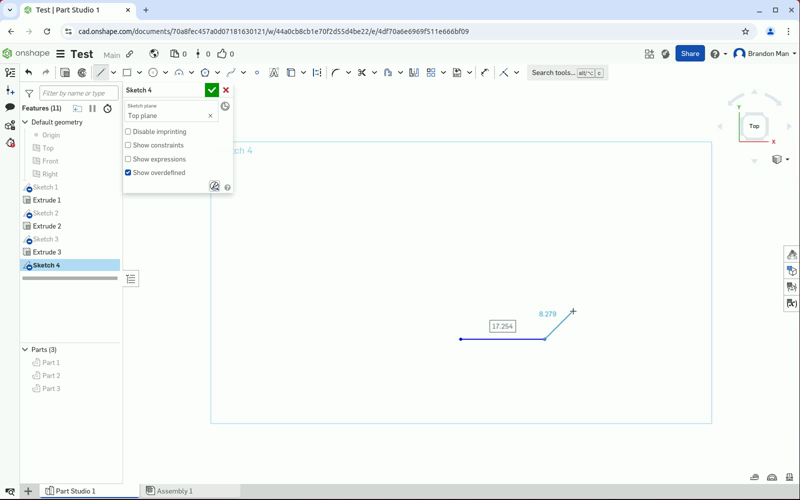
key_down(shift)
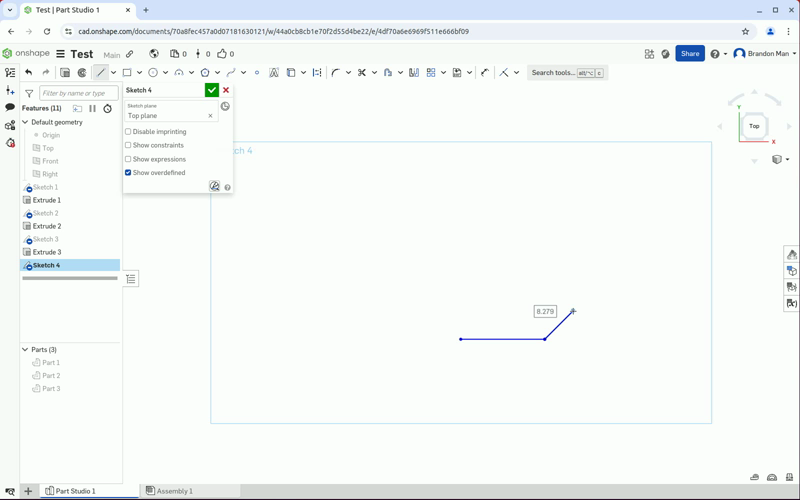
mouse_move(589, 310)
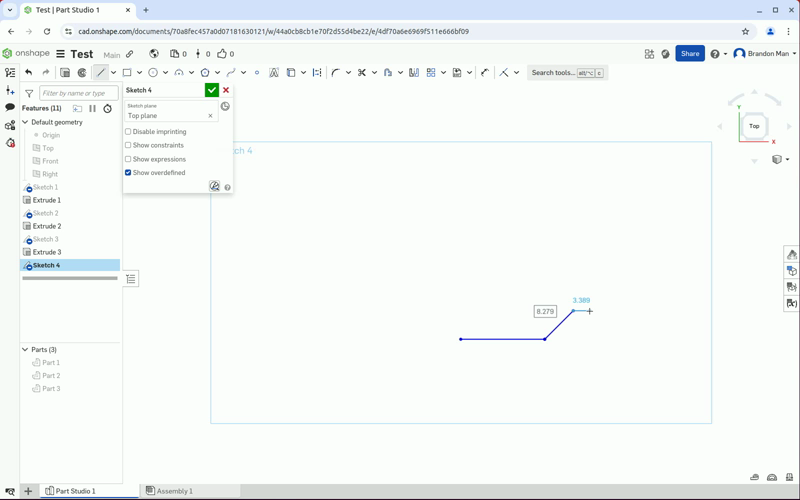
mouse_move(573, 255)
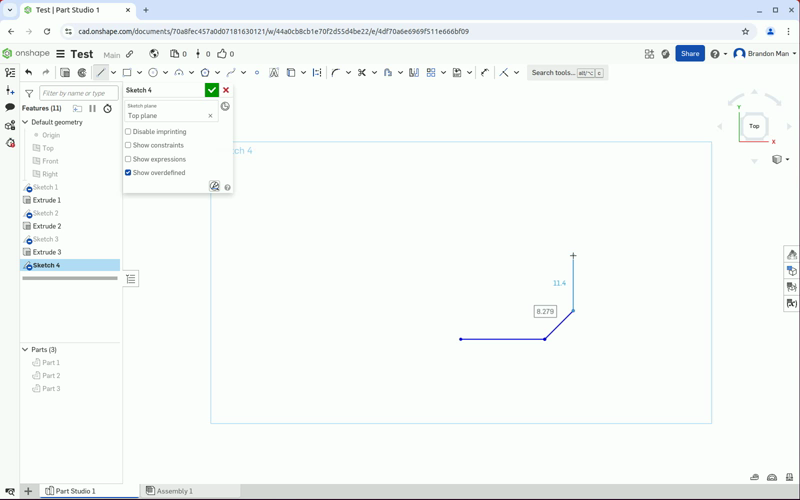
click(573, 255)
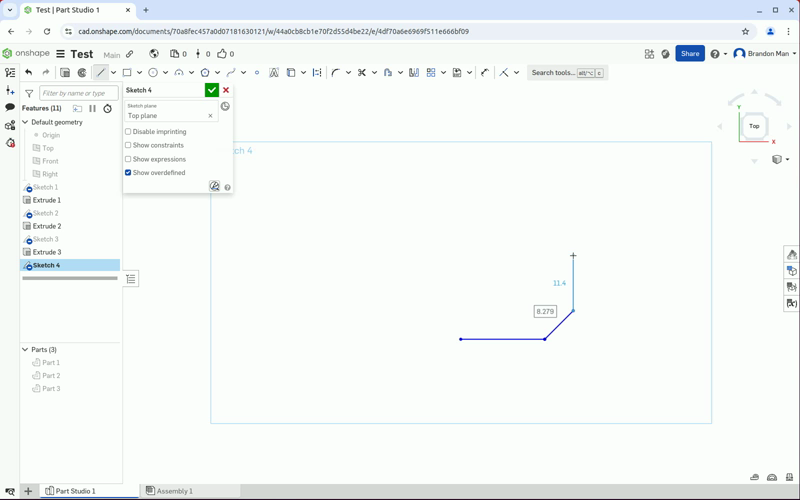
key_up(shift)
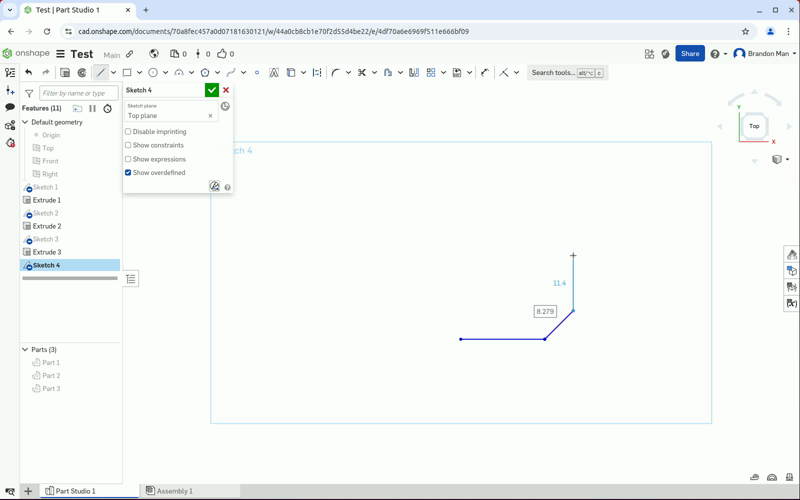
key_down(shift)
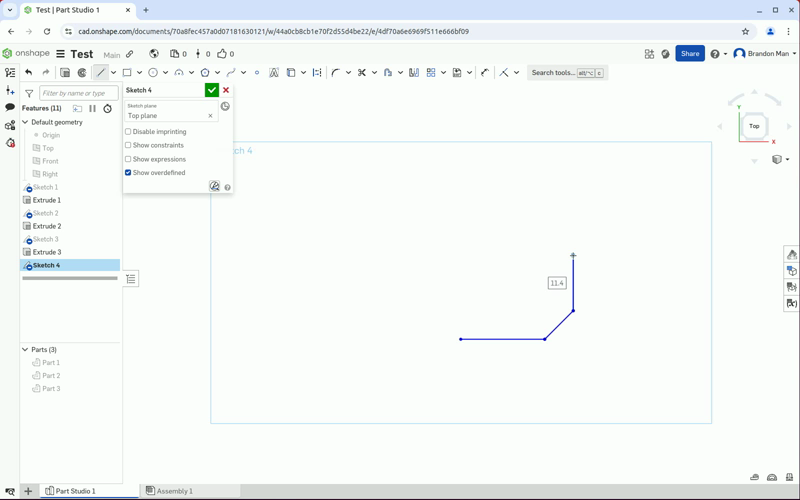
mouse_move(589, 255)
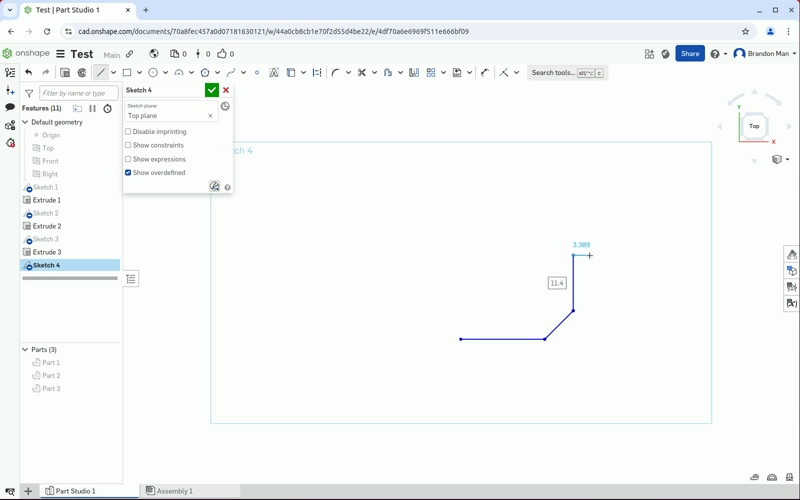
mouse_move(544, 226)
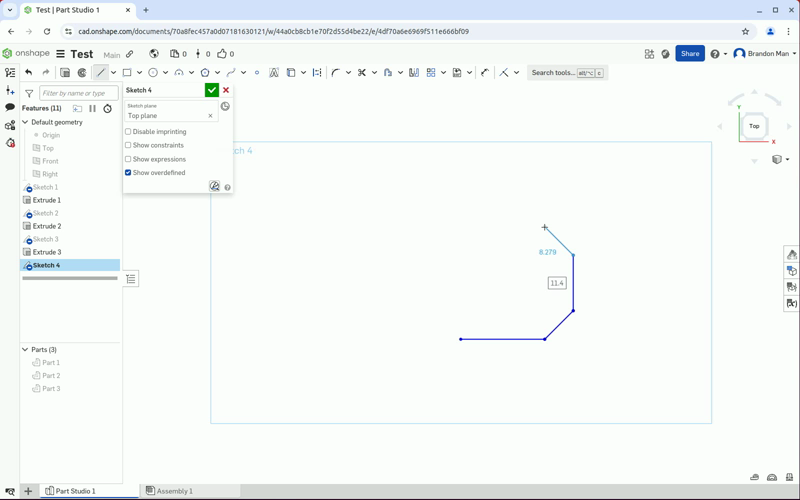
click(544, 226)
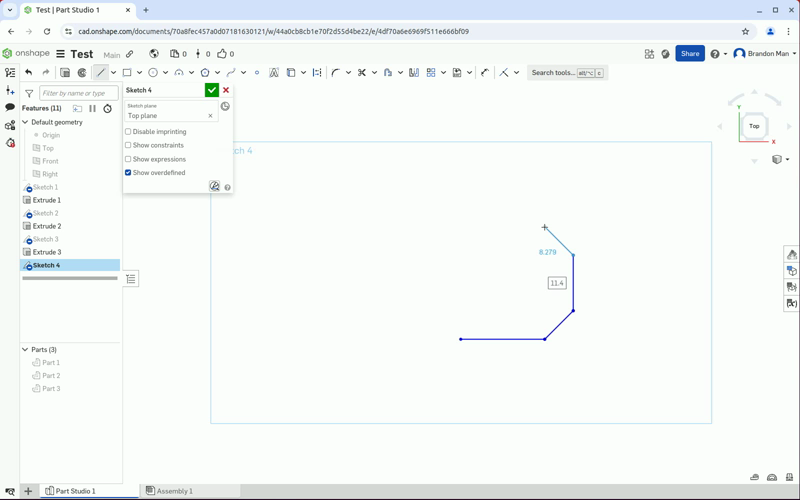
key_up(shift)
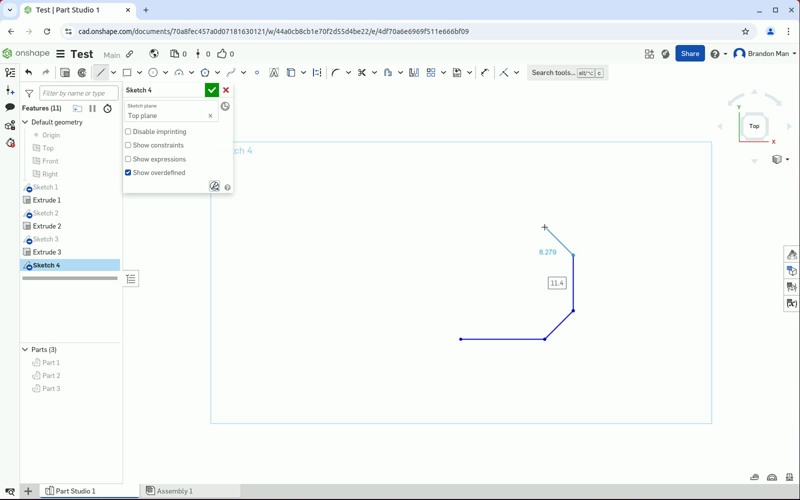
key_down(shift)
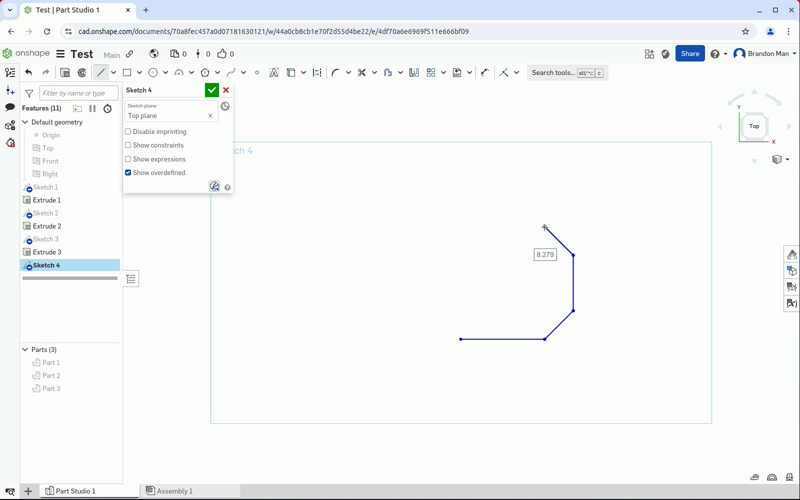
mouse_move(460, 226)
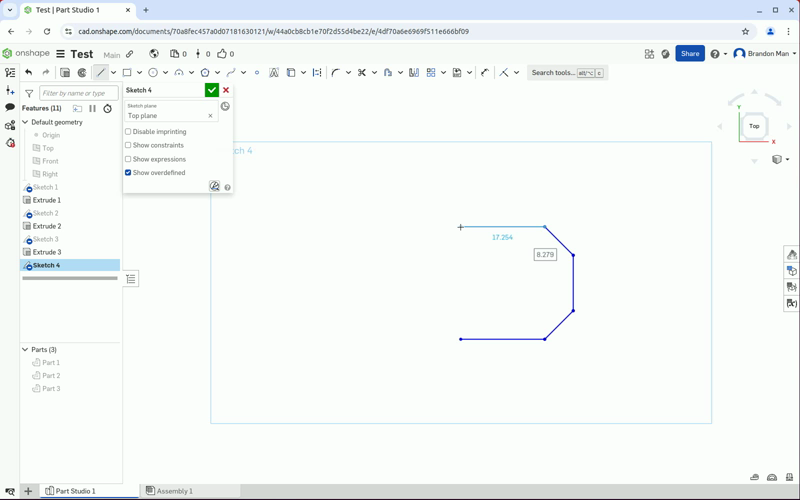
click(460, 226)
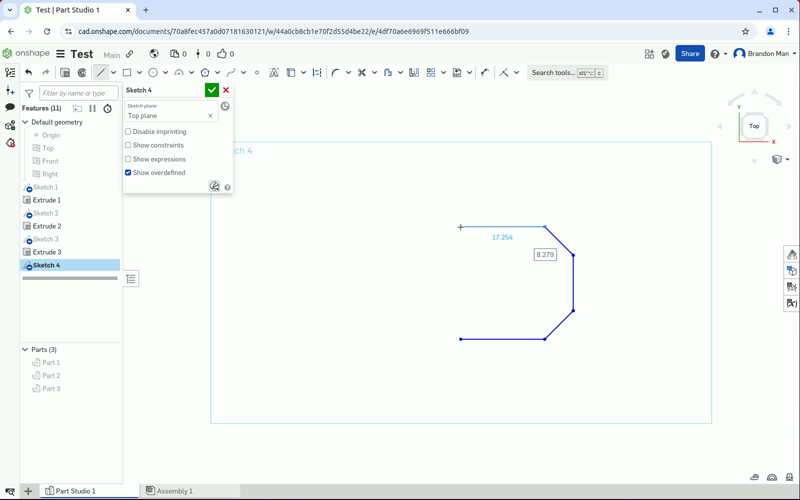
key_up(shift)
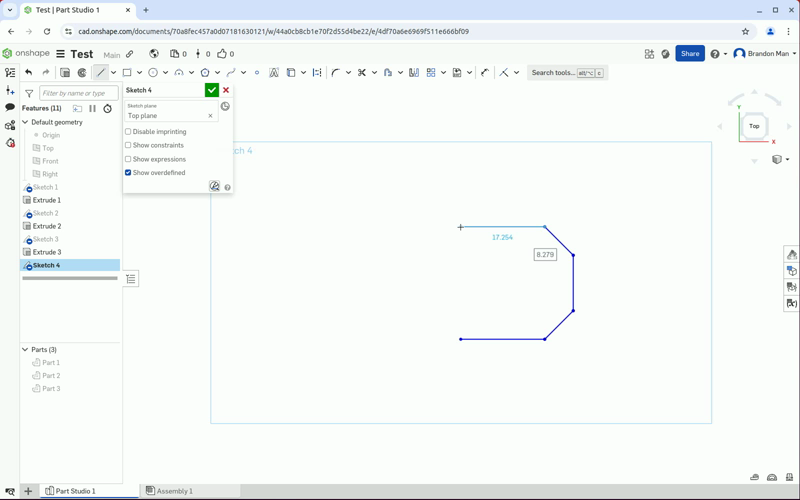
key(esc)
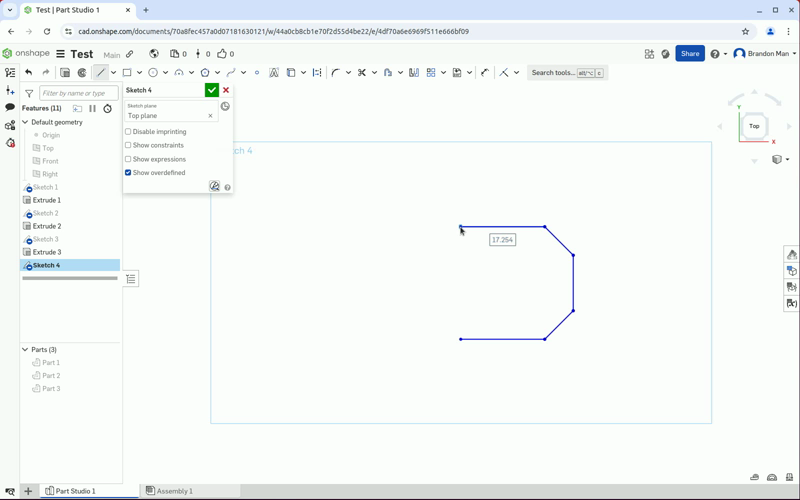
key(a)
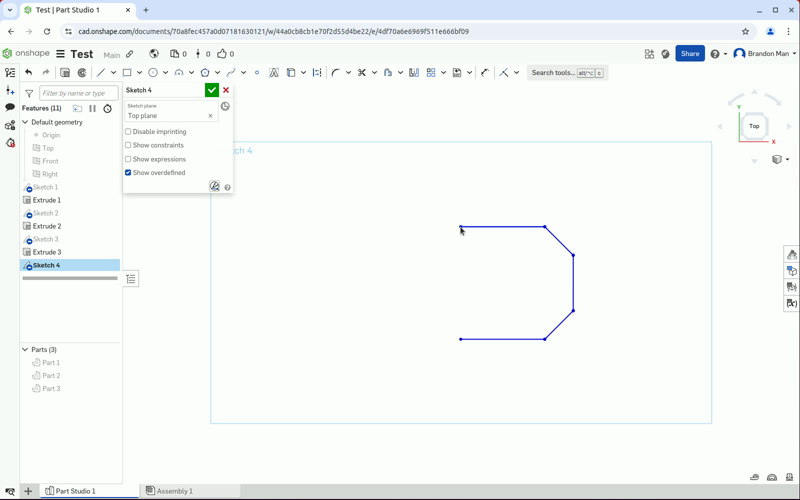
mouse_move(460, 226)
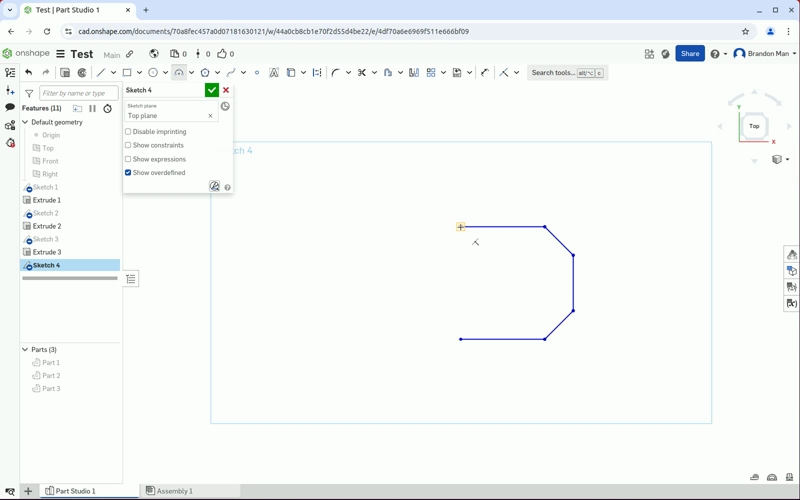
click(460, 226)
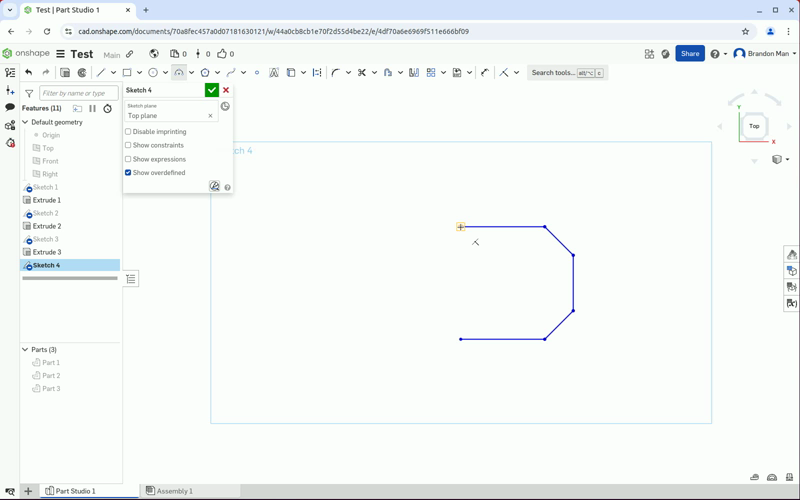
mouse_move(460, 339)
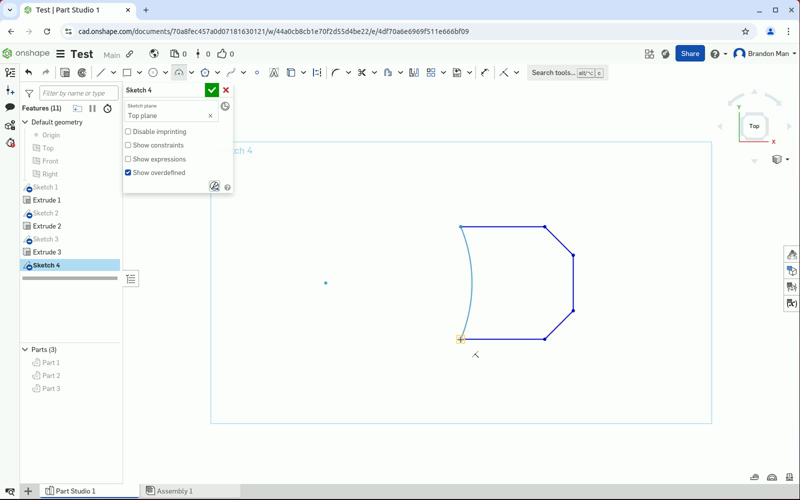
click(460, 339)
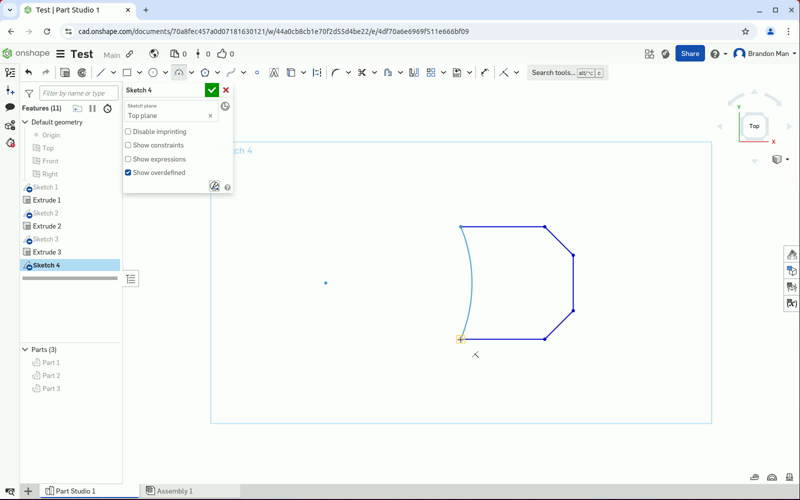
key_down(shift)
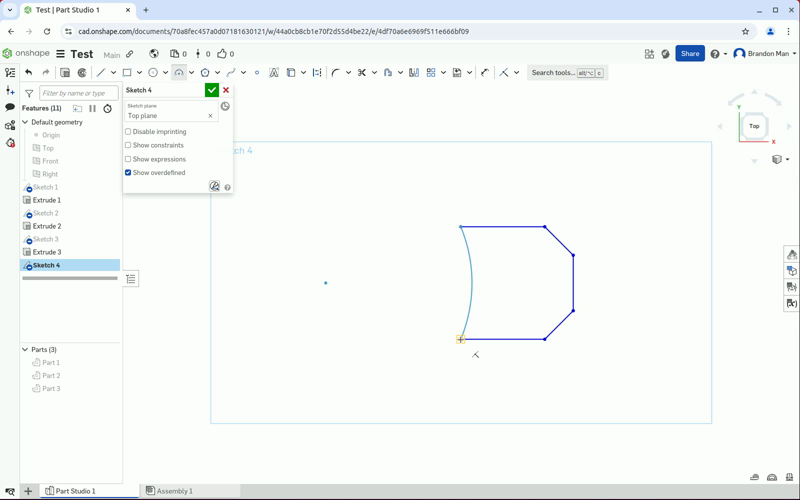
mouse_move(404, 282)
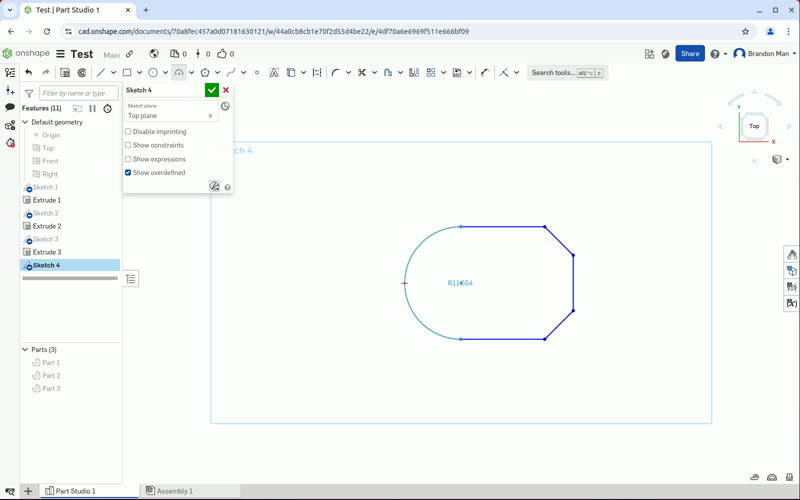
click(404, 282)
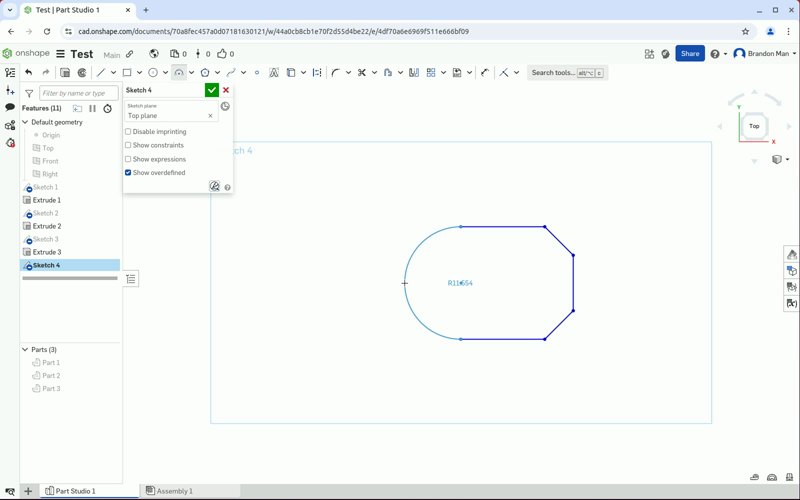
key_up(shift)
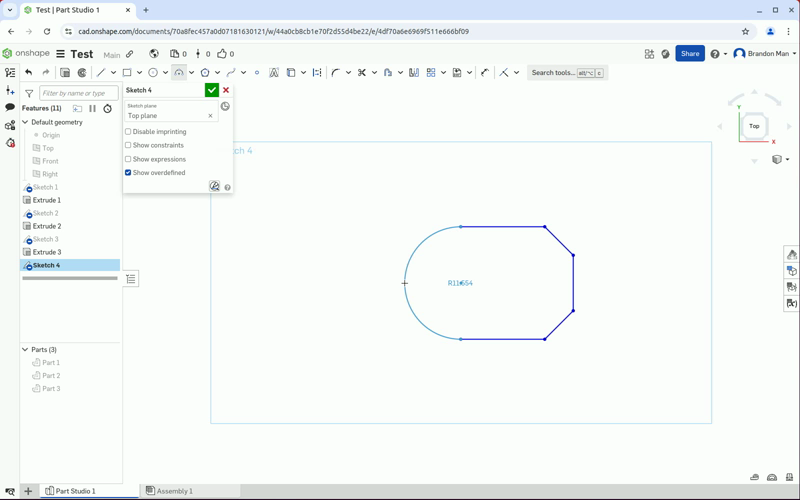
key(esc)
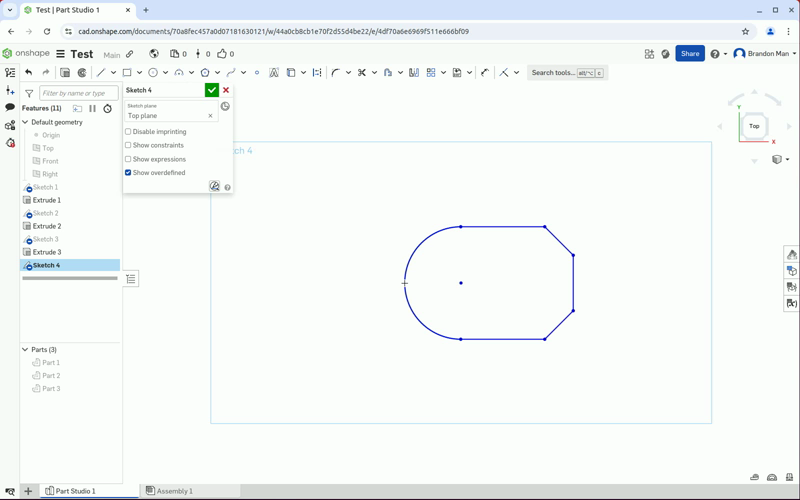
mouse_move(463, 270)
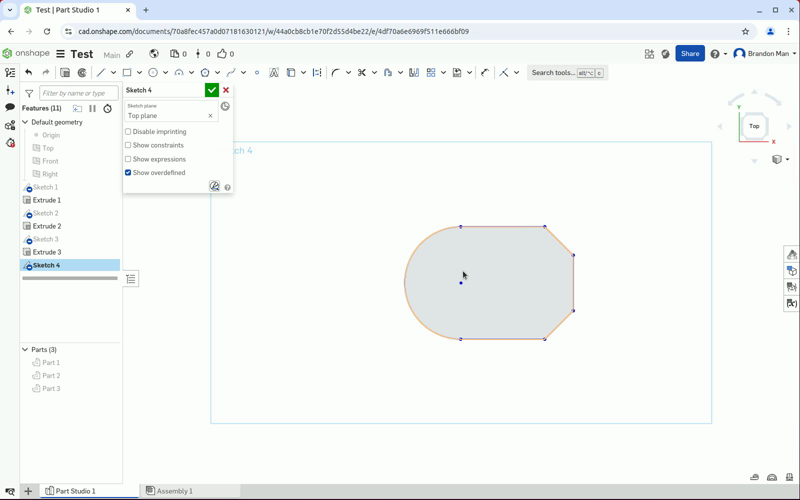
click(463, 270)
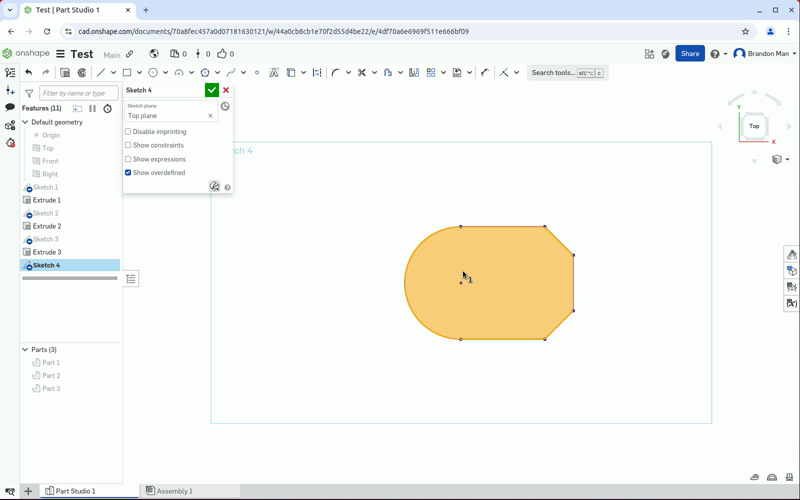
mouse_move(73, 352)
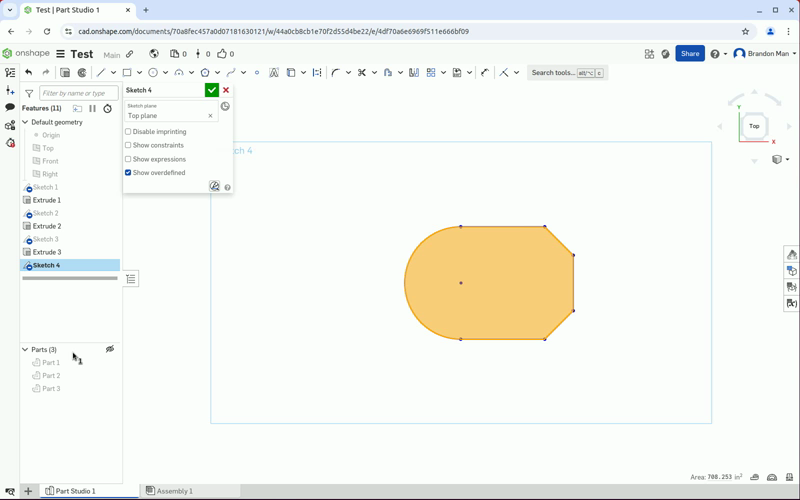
key(shift+y)
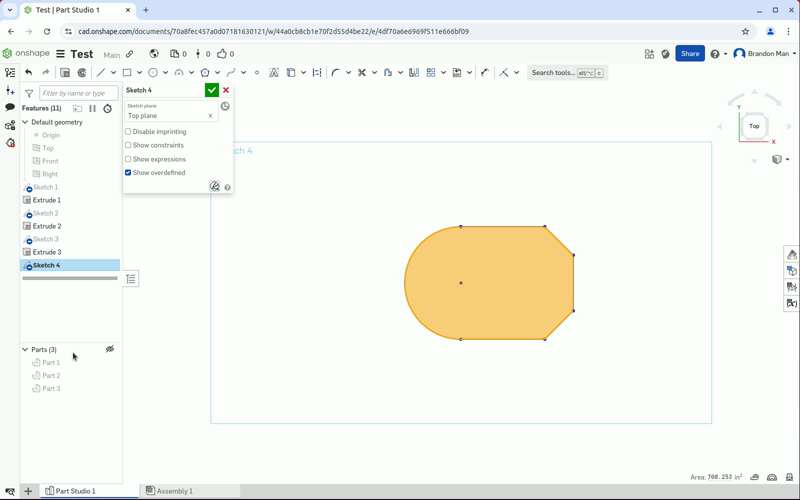
key(shift+e)
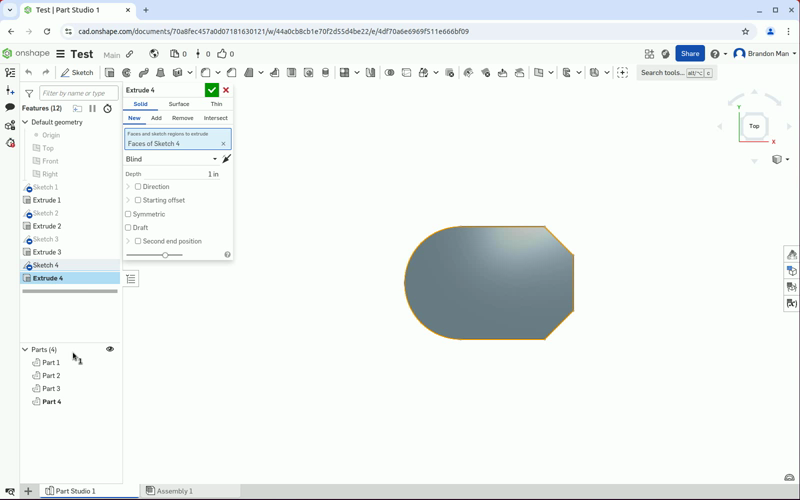
mouse_move(143, 106)
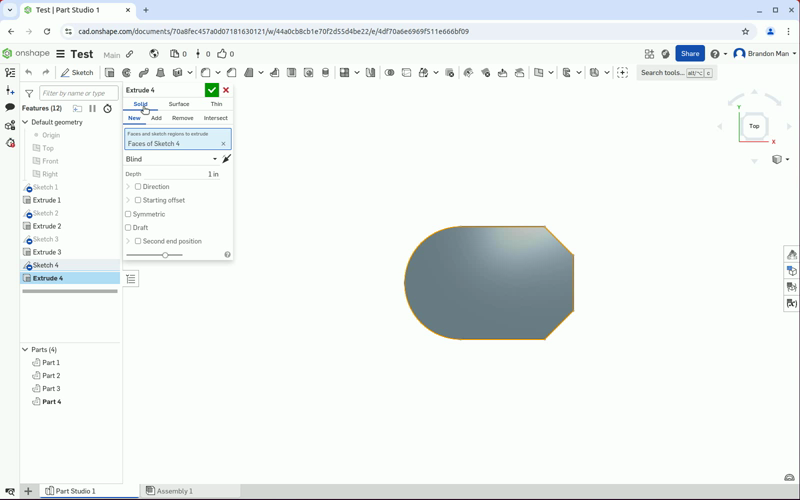
click(143, 106)
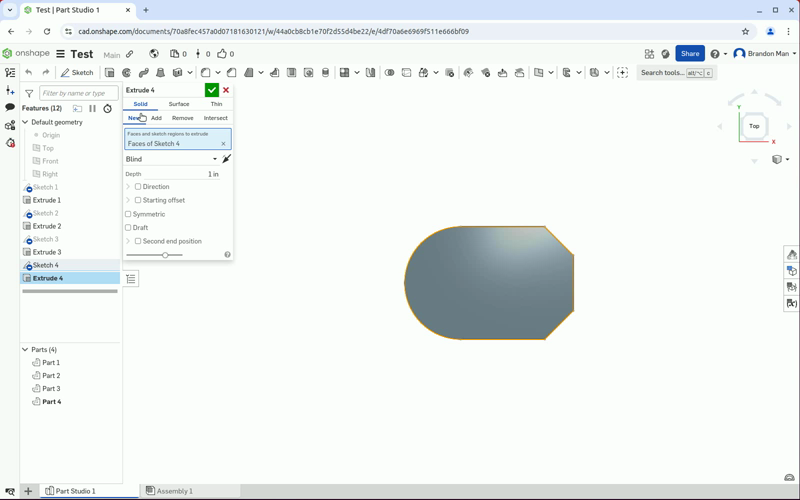
mouse_move(137, 120)
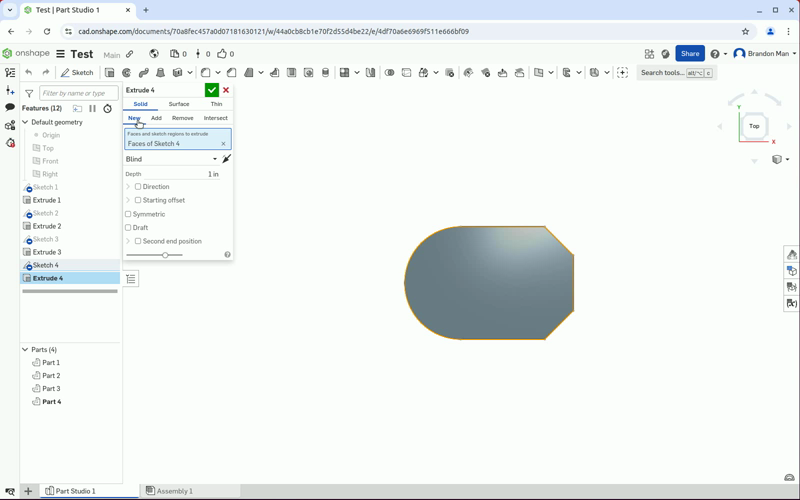
click(137, 120)
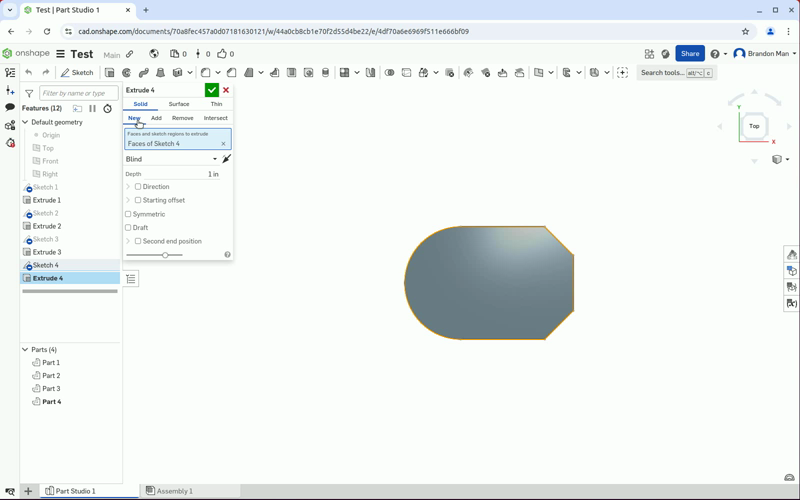
key(tab, 4)
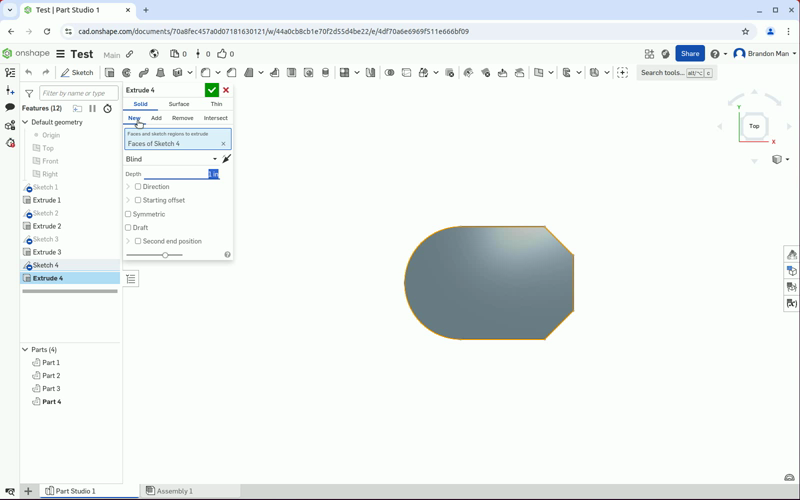
text(17.331)
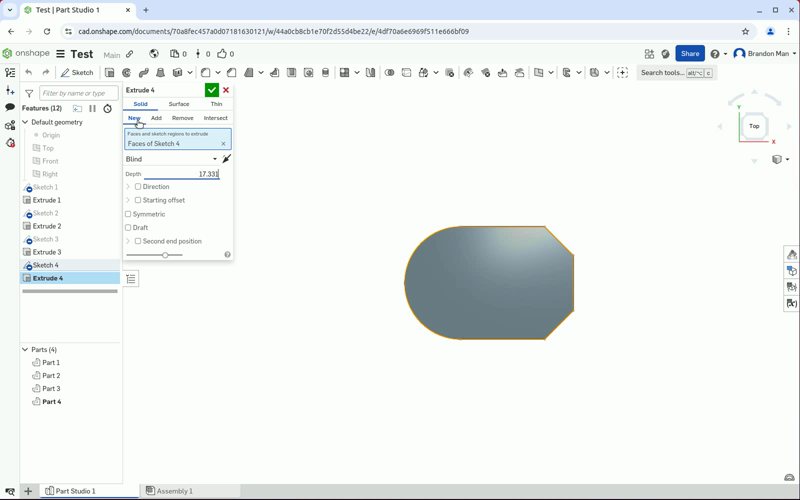
key(enter)
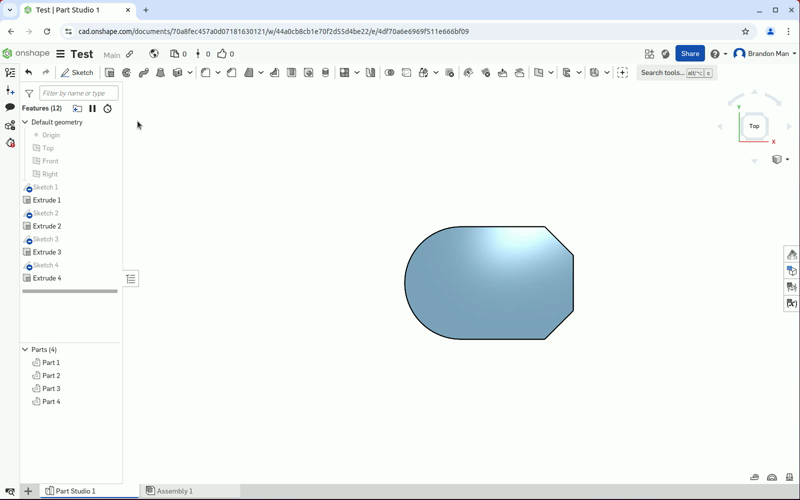
key(shift+h)
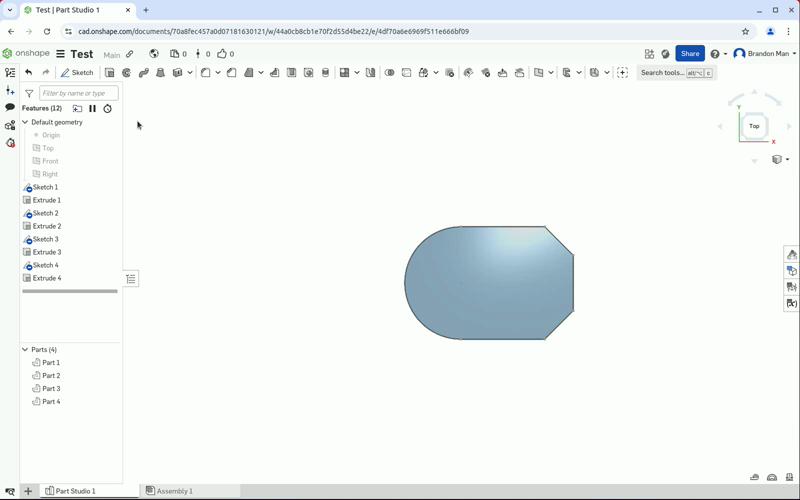
key(shift+h)
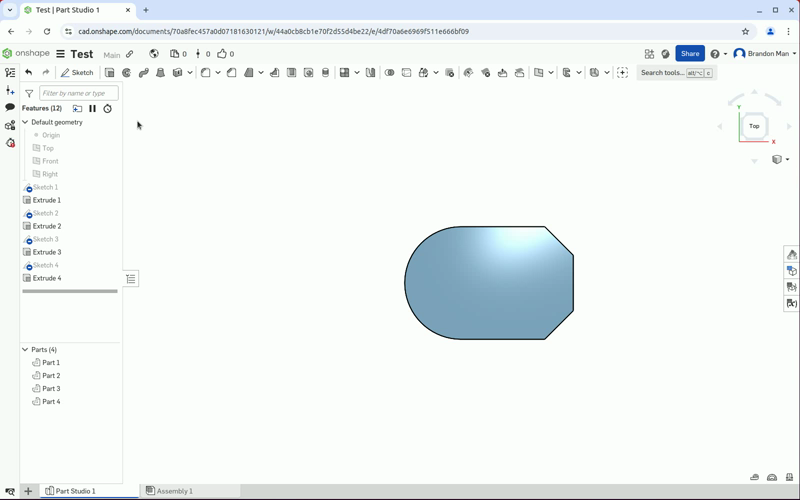
mouse_move(73, 189)
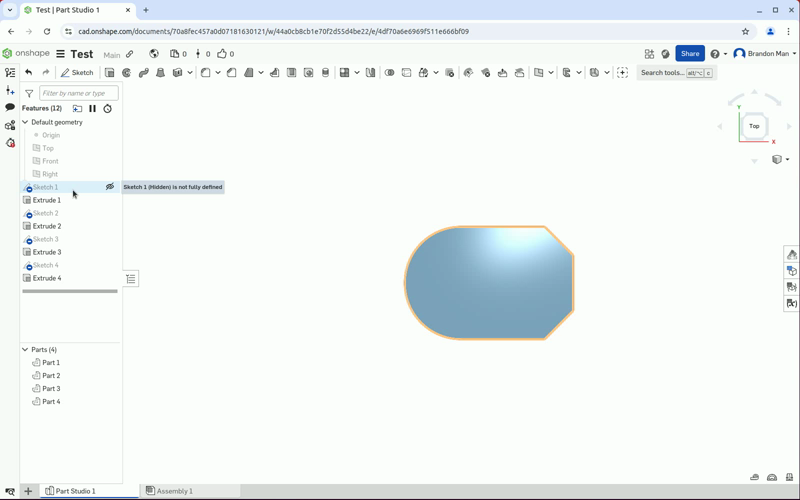
click(73, 189)
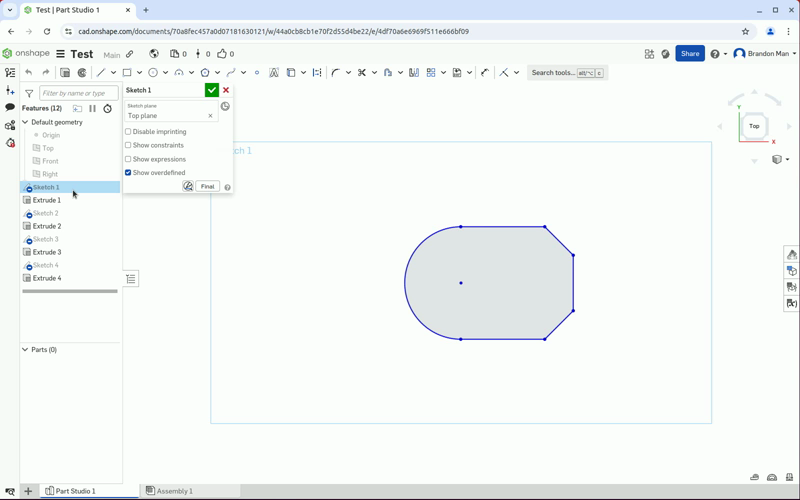
mouse_move(229, 92)
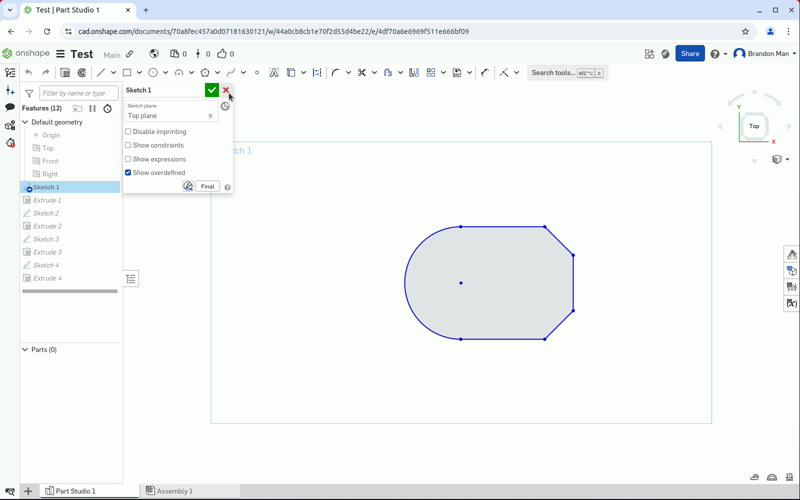
click(229, 92)
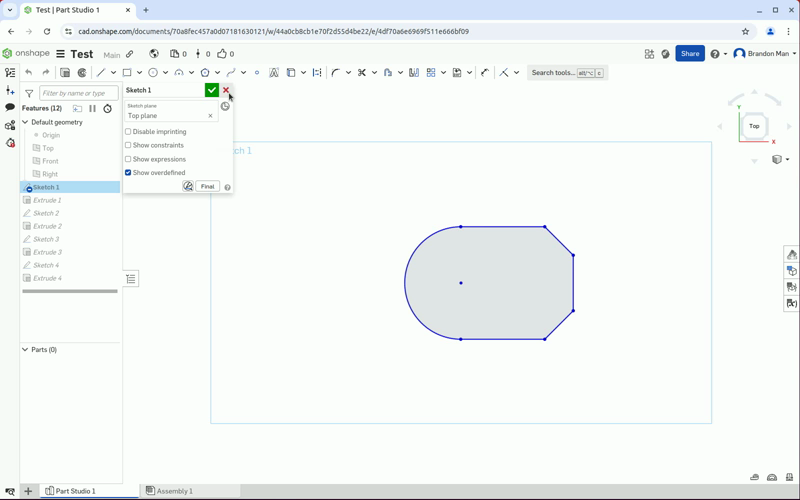
key(shift+s)
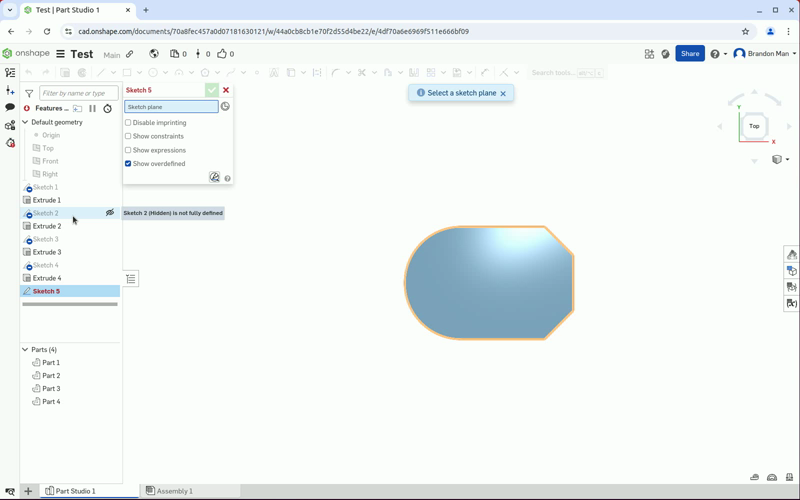
scroll(3)
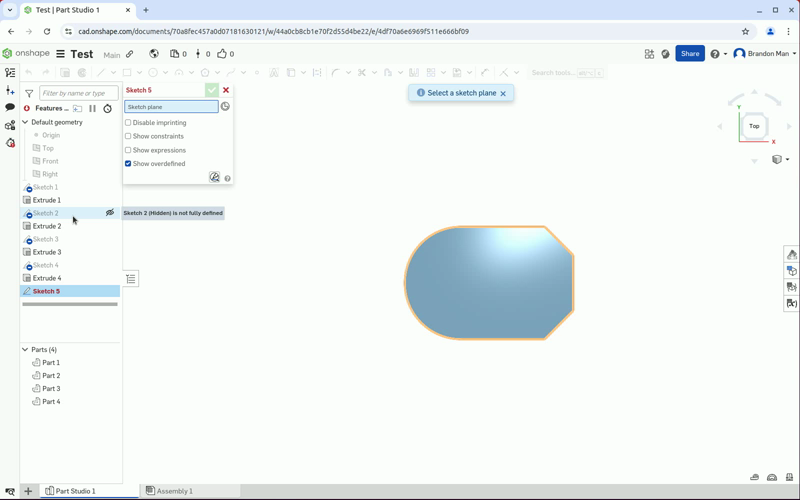
mouse_move(73, 150)
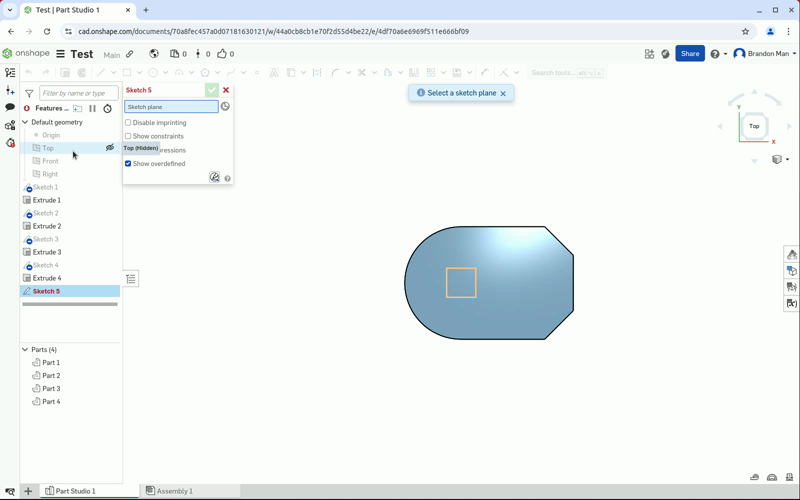
click(73, 150)
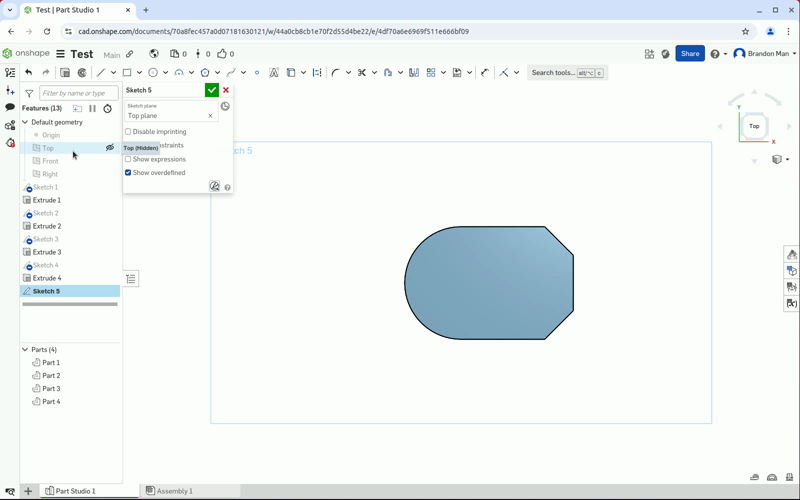
mouse_move(73, 352)
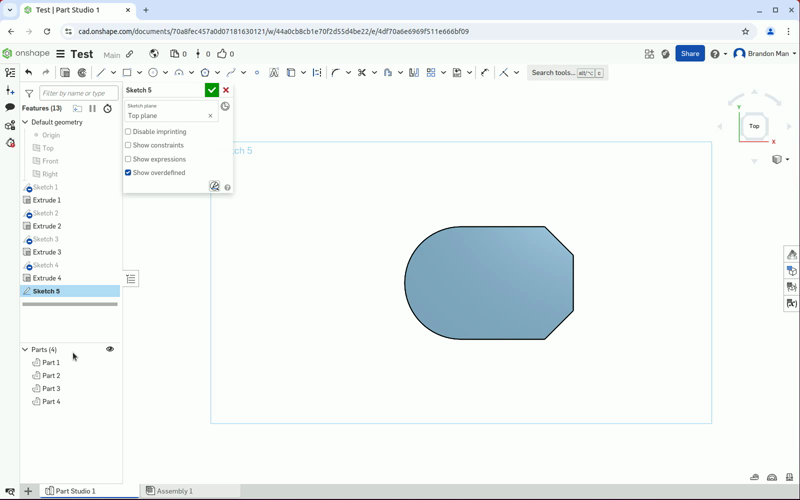
key(y)
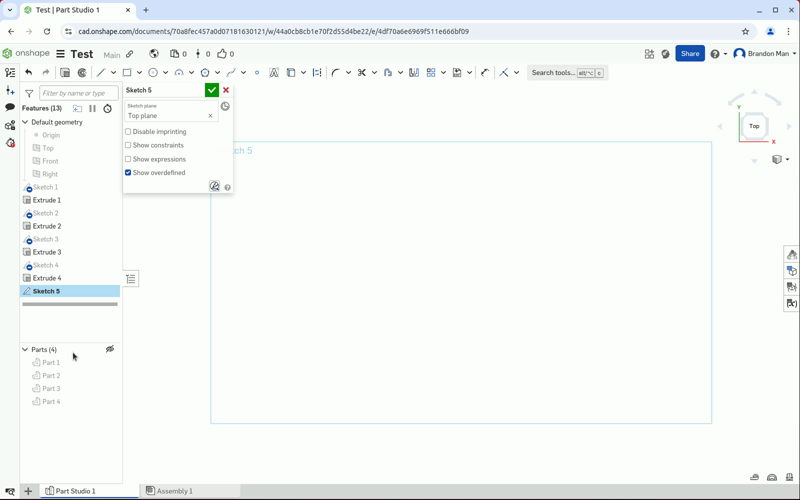
key(l)
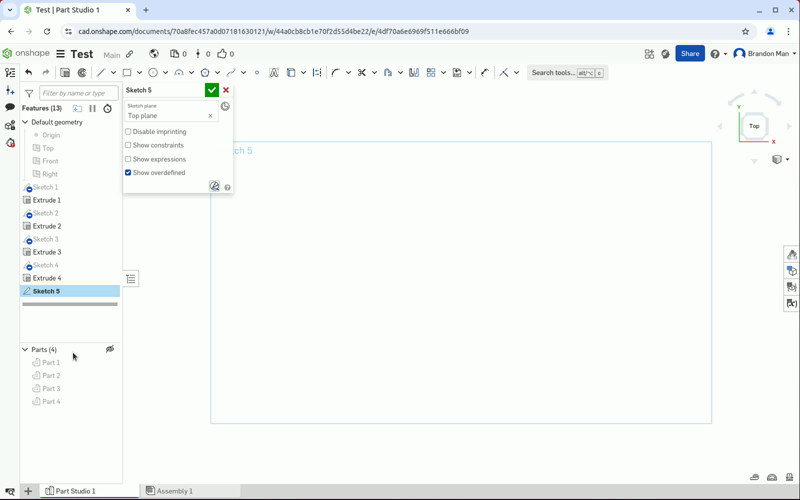
key_down(shift)
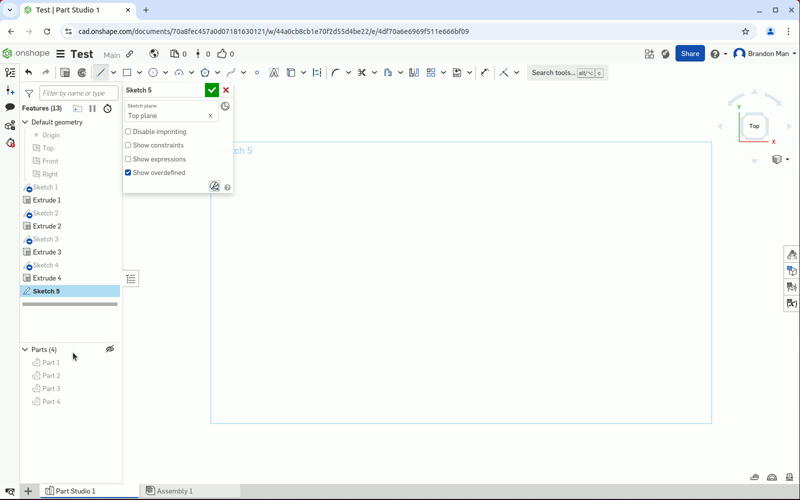
mouse_move(460, 339)
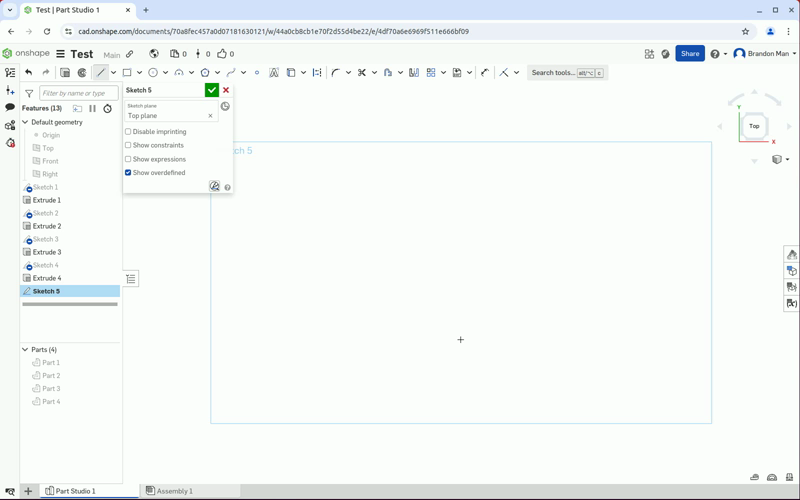
click(460, 339)
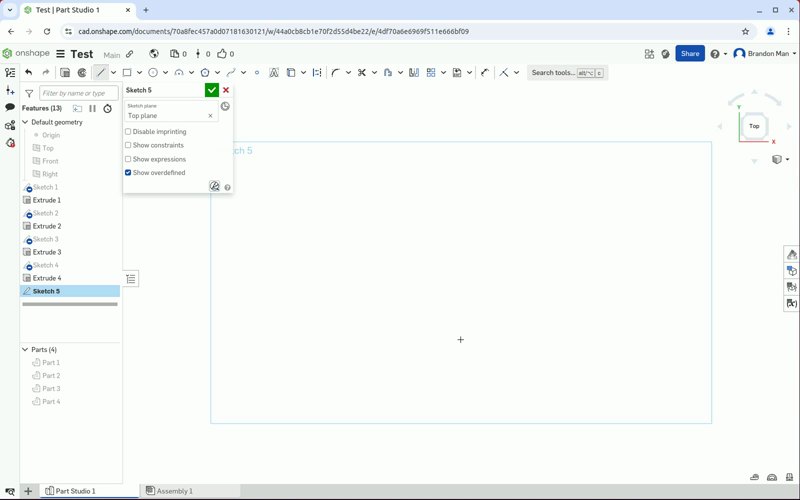
key_up(shift)
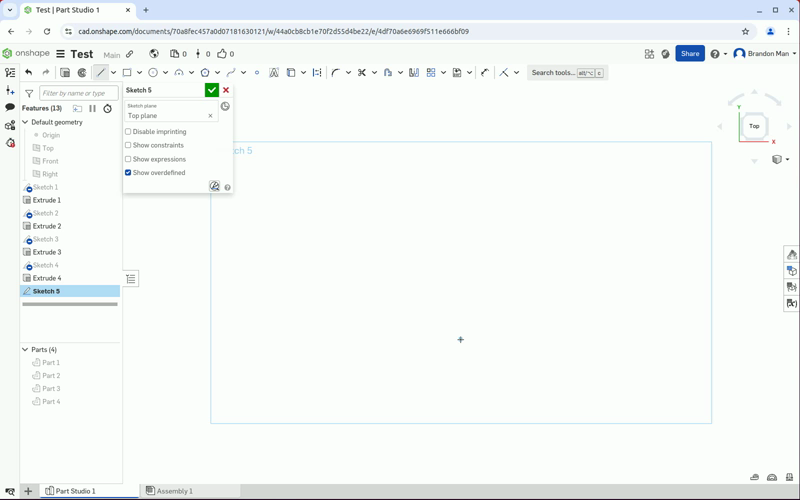
key_down(shift)
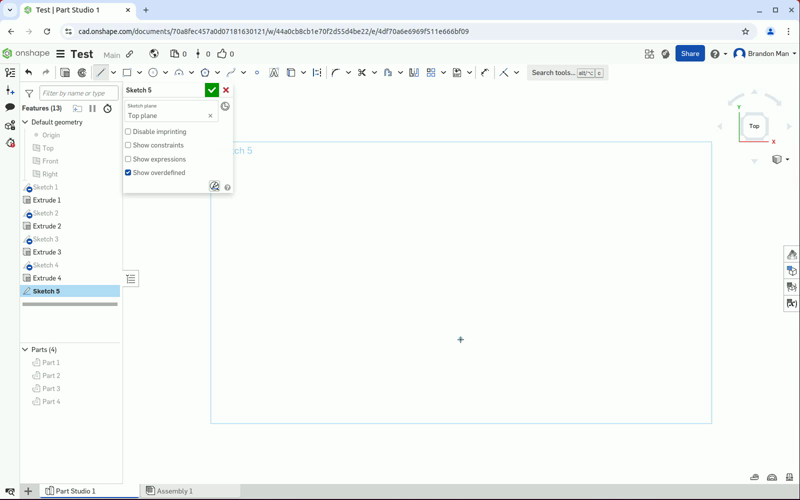
mouse_move(544, 339)
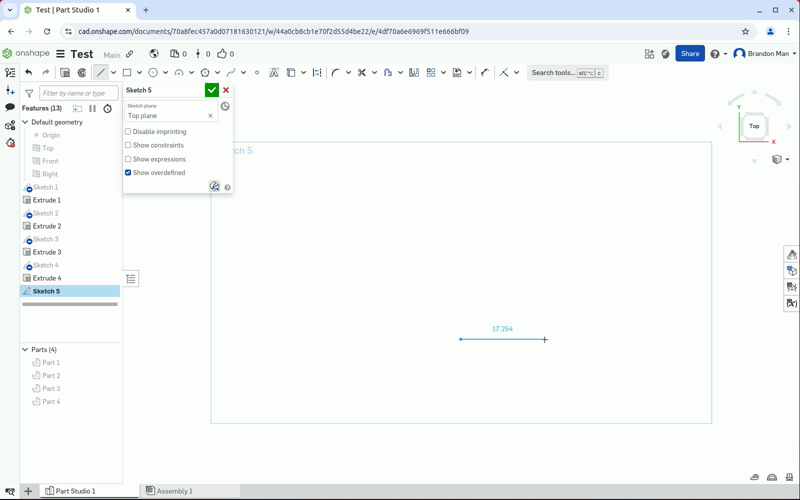
click(544, 339)
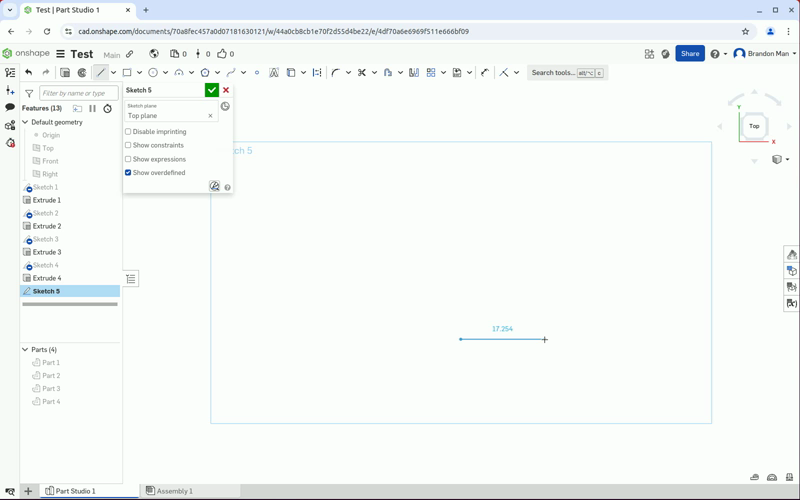
key_up(shift)
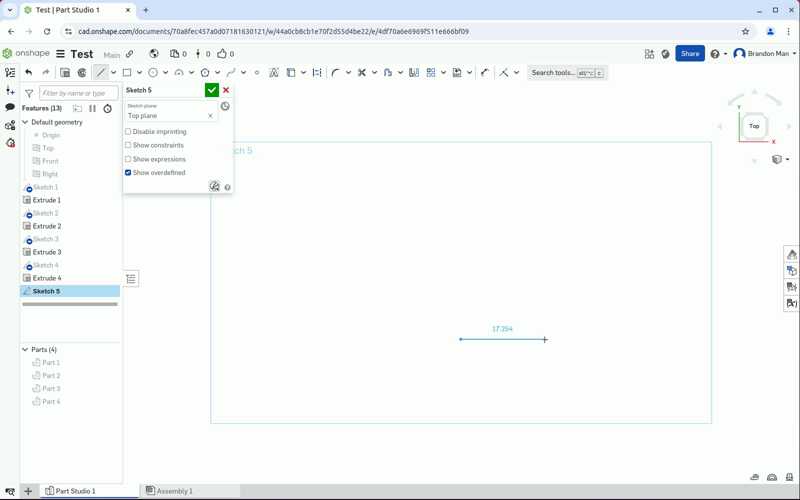
key_down(shift)
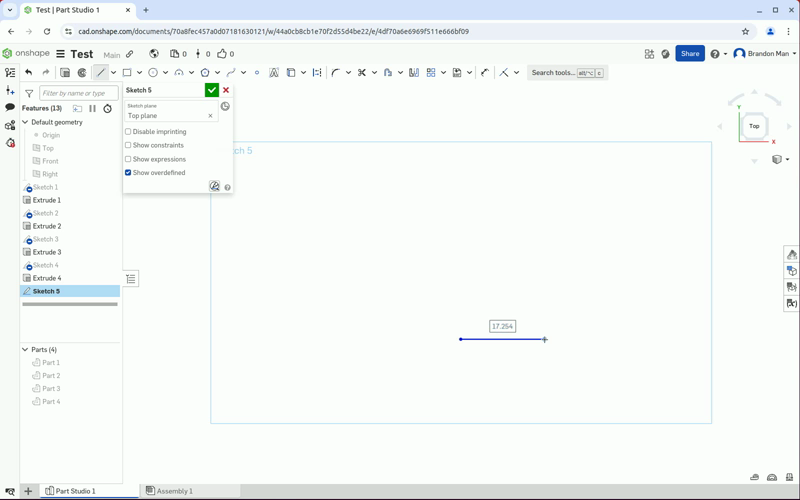
mouse_move(574, 339)
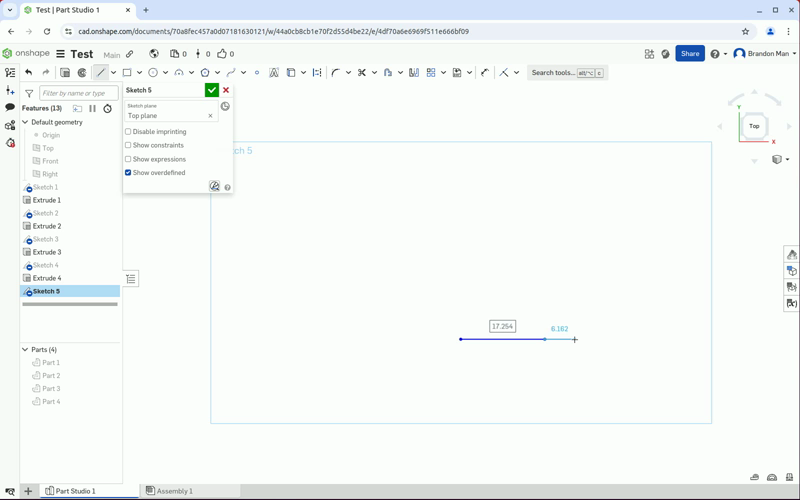
mouse_move(573, 310)
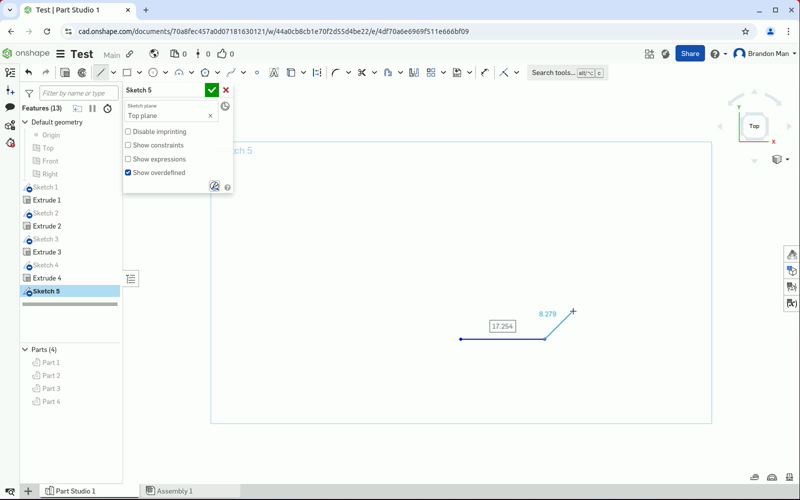
click(573, 310)
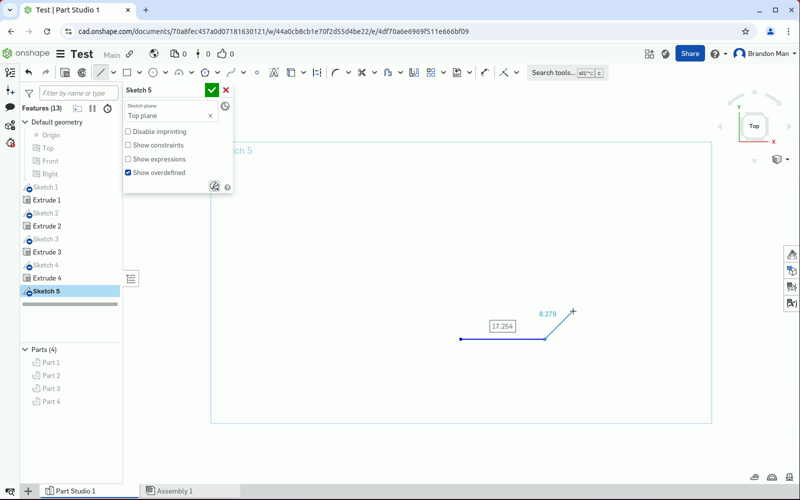
key_up(shift)
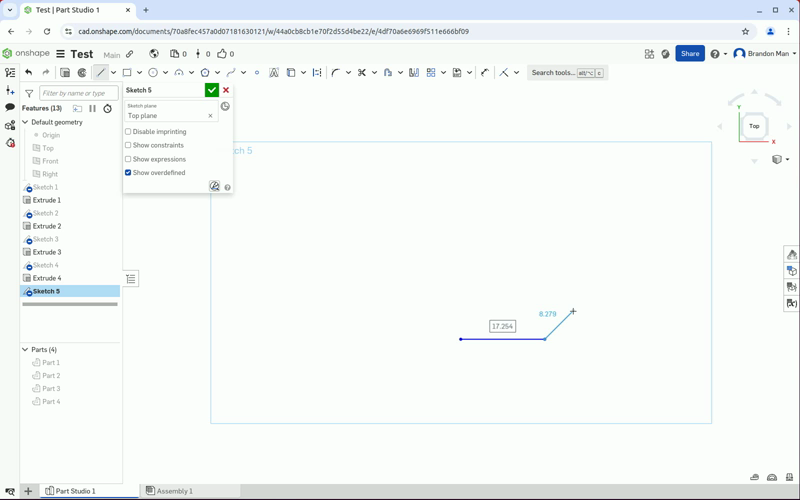
key_down(shift)
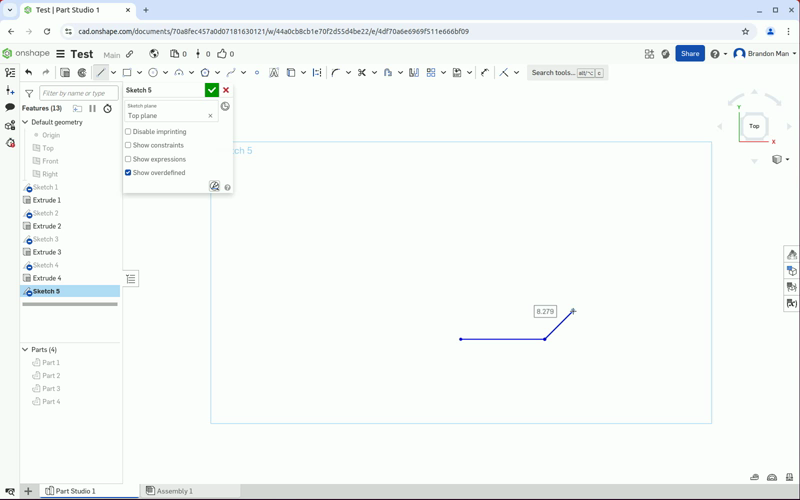
mouse_move(589, 310)
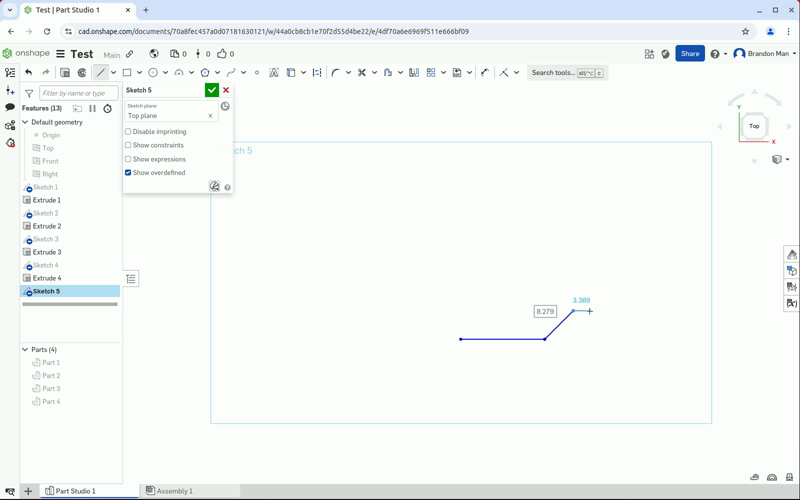
mouse_move(573, 255)
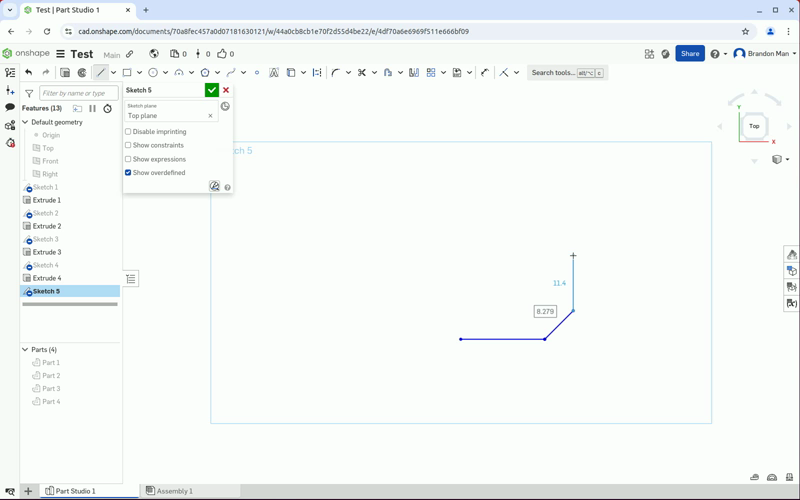
click(573, 255)
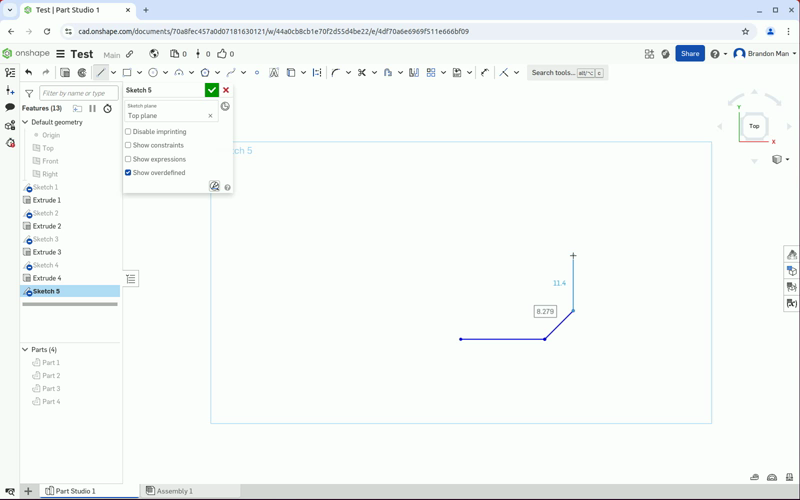
key_up(shift)
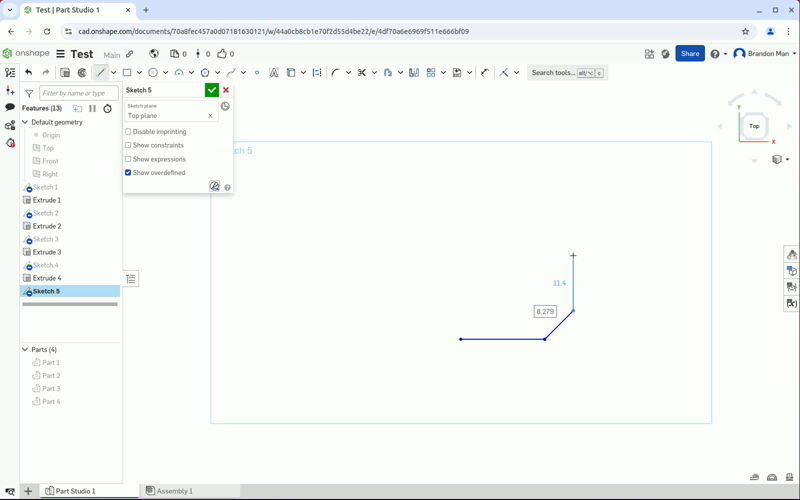
key_down(shift)
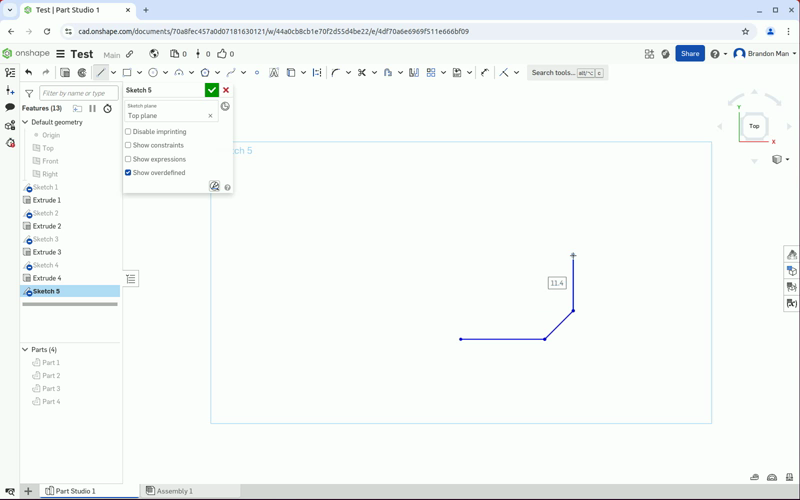
mouse_move(589, 255)
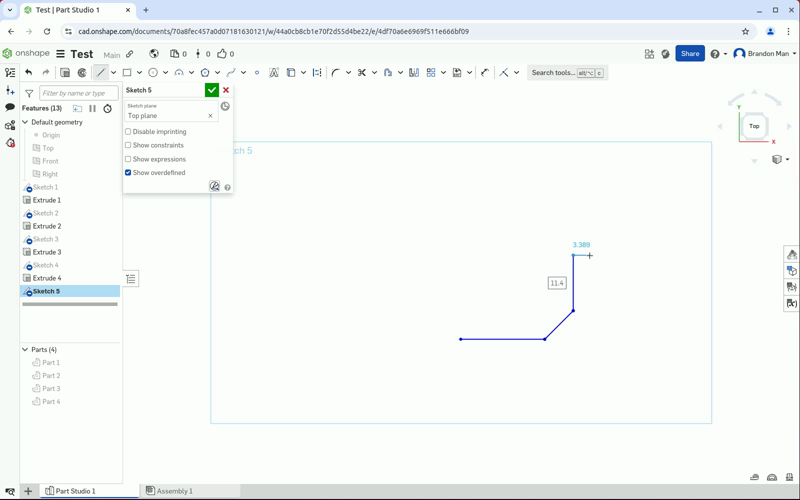
mouse_move(544, 226)
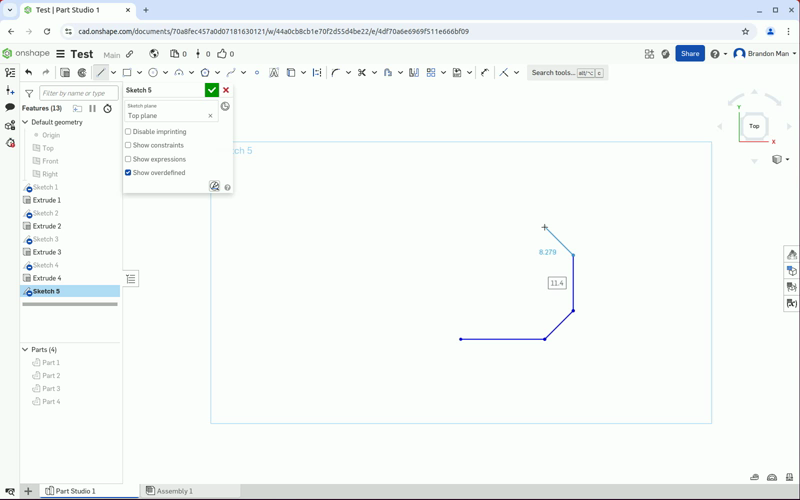
click(544, 226)
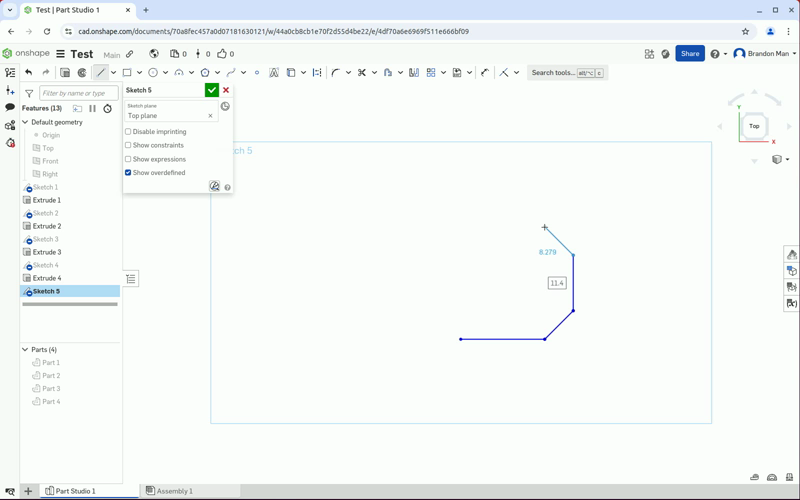
key_up(shift)
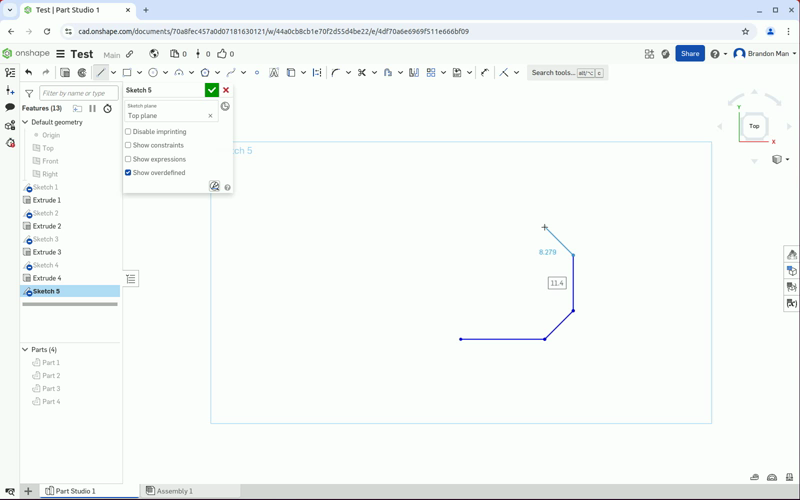
key_down(shift)
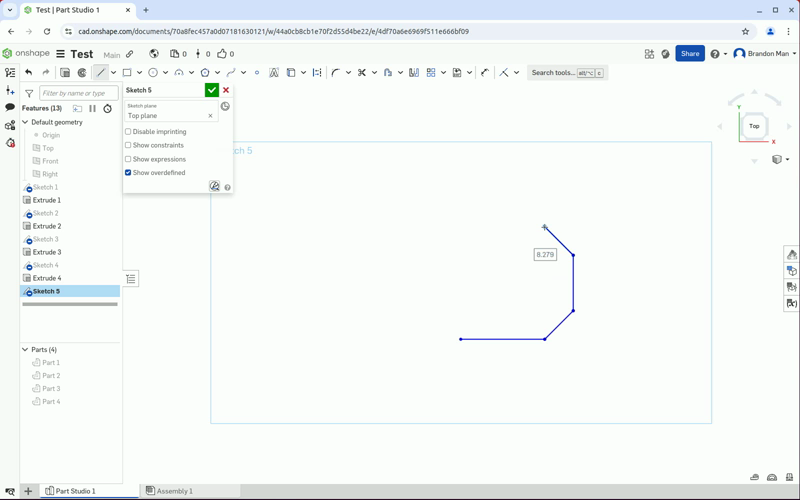
mouse_move(460, 226)
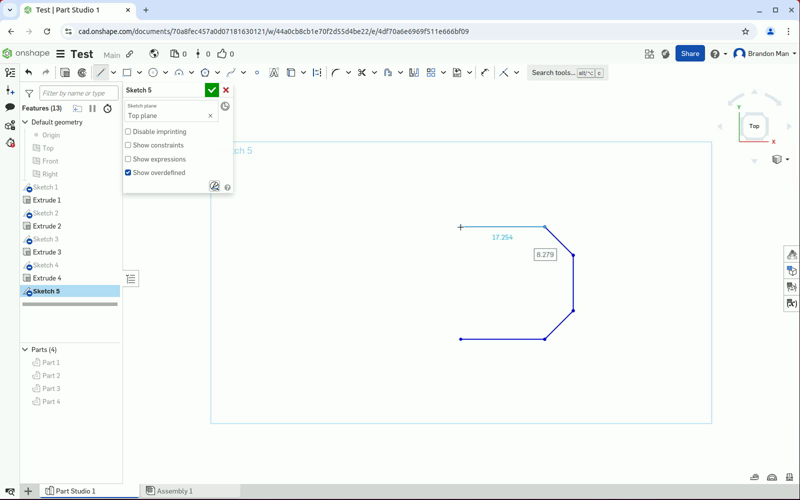
click(460, 226)
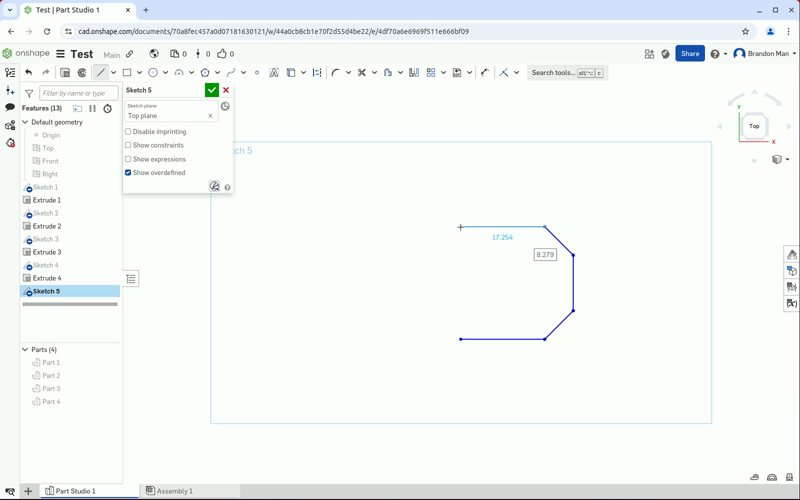
key_up(shift)
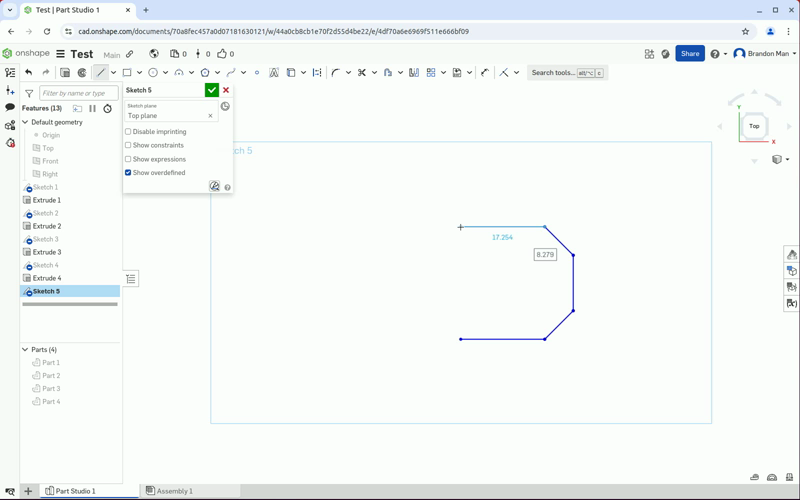
key(esc)
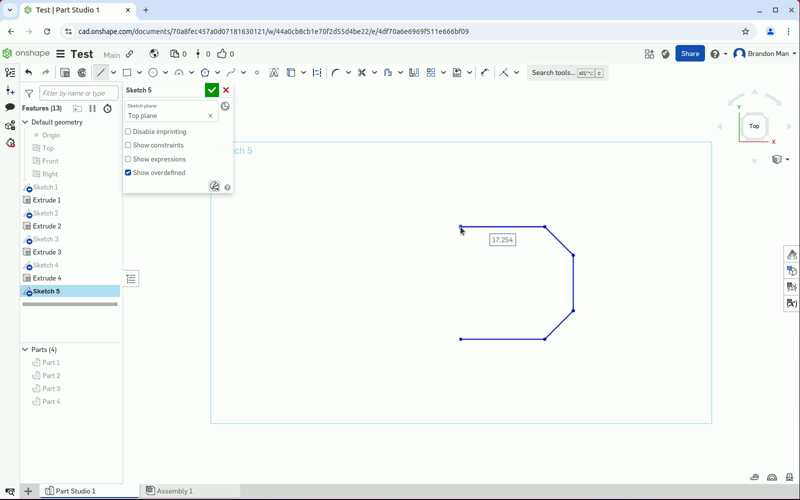
key(a)
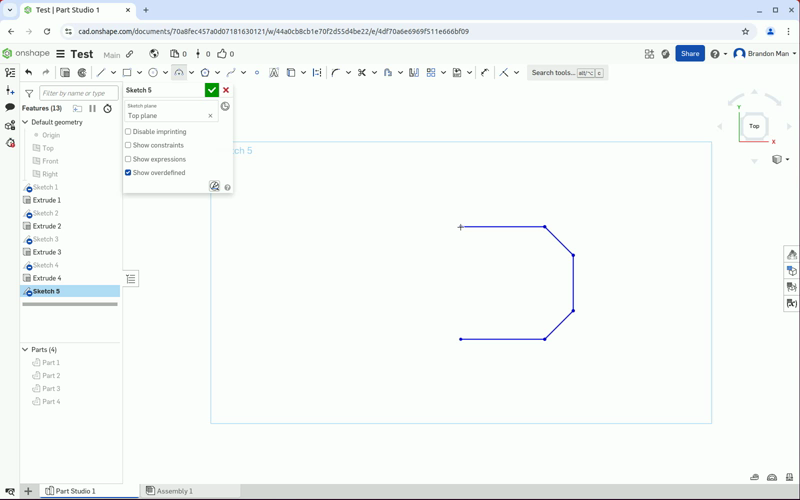
mouse_move(460, 226)
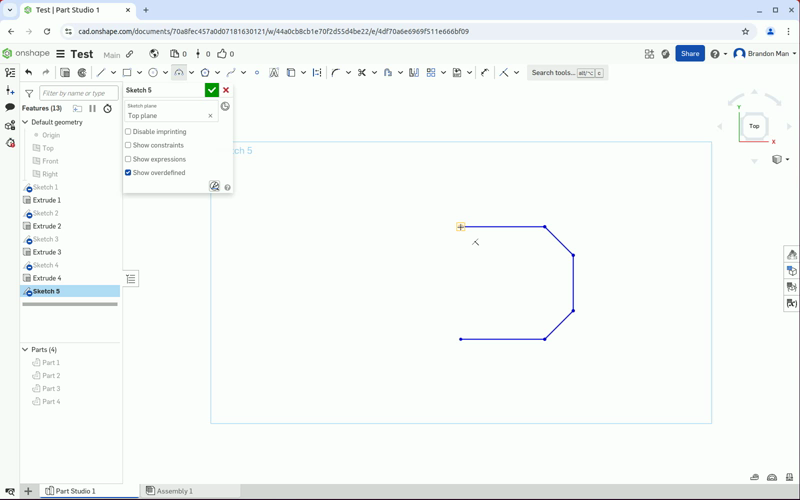
click(460, 226)
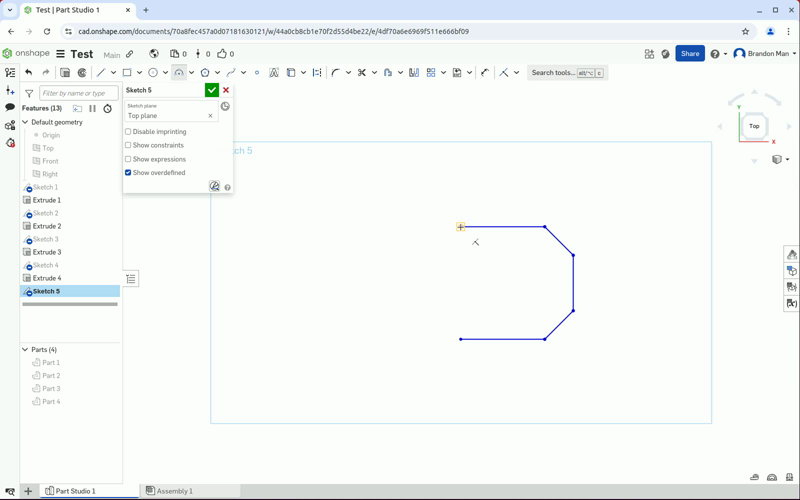
mouse_move(460, 339)
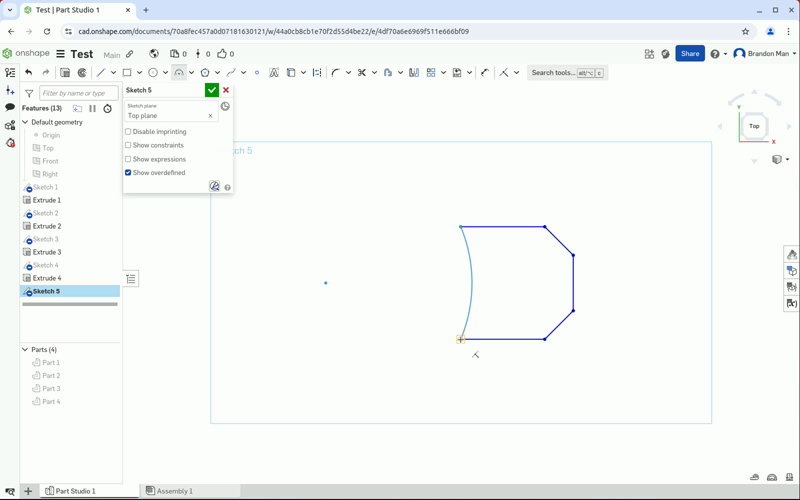
click(460, 339)
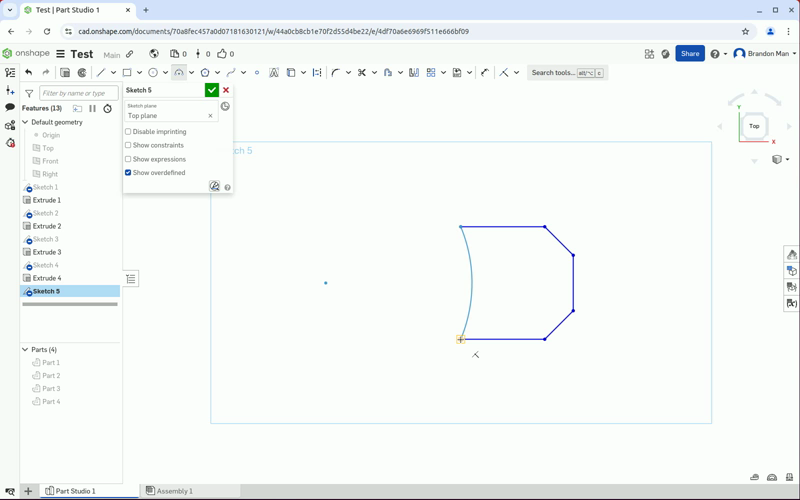
key_down(shift)
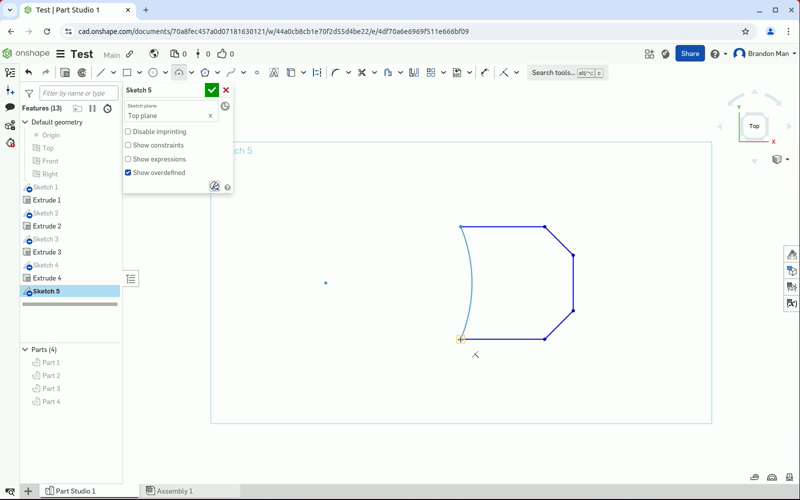
mouse_move(404, 282)
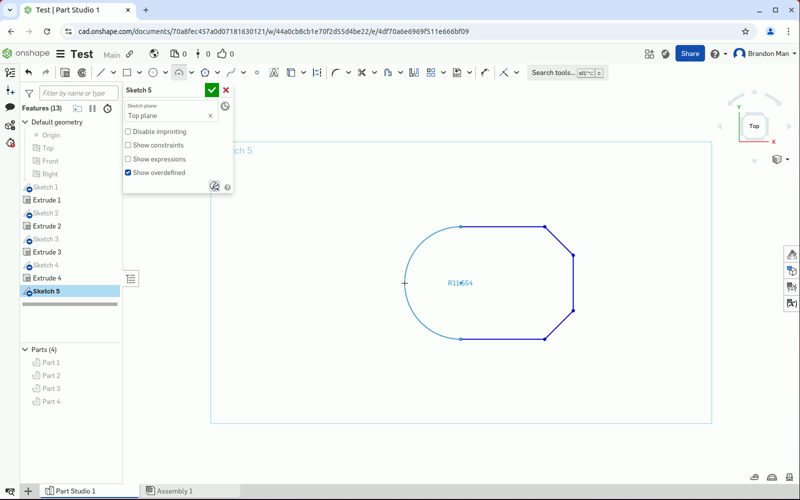
click(404, 282)
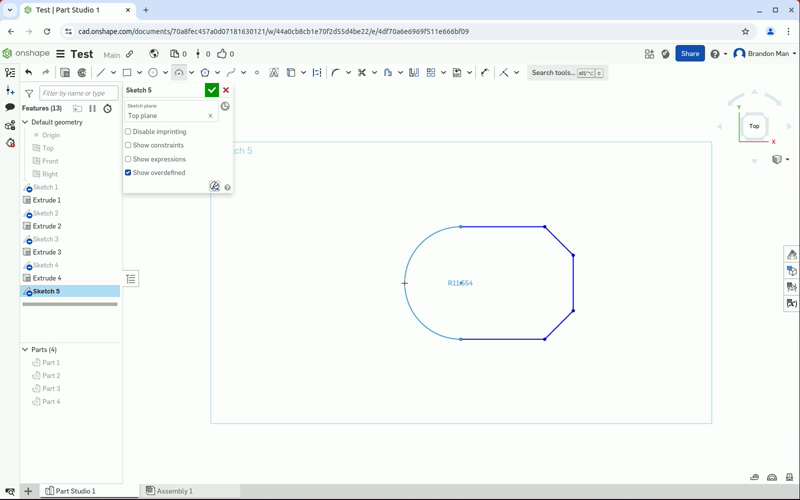
key_up(shift)
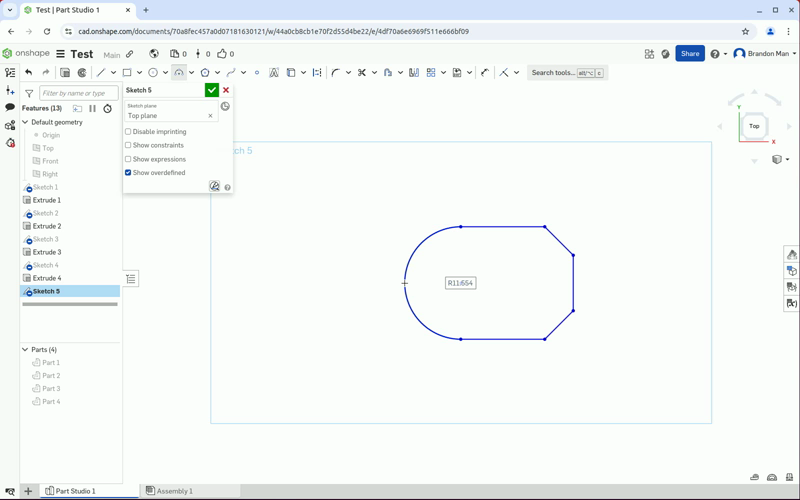
key(esc)
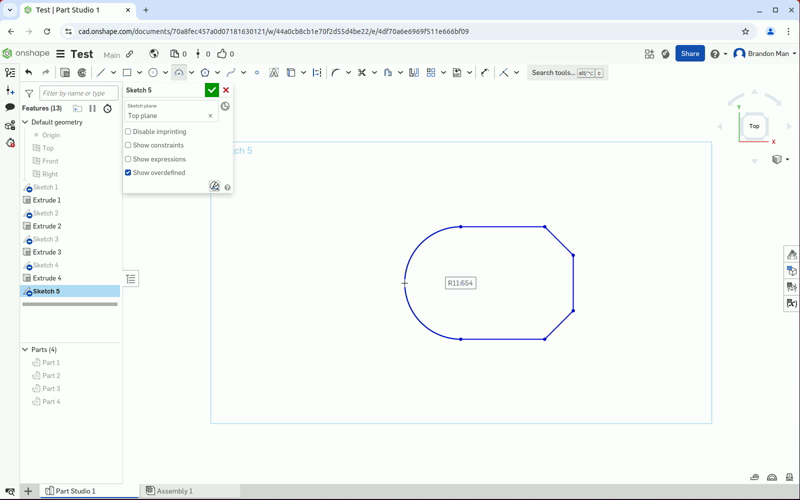
mouse_move(434, 275)
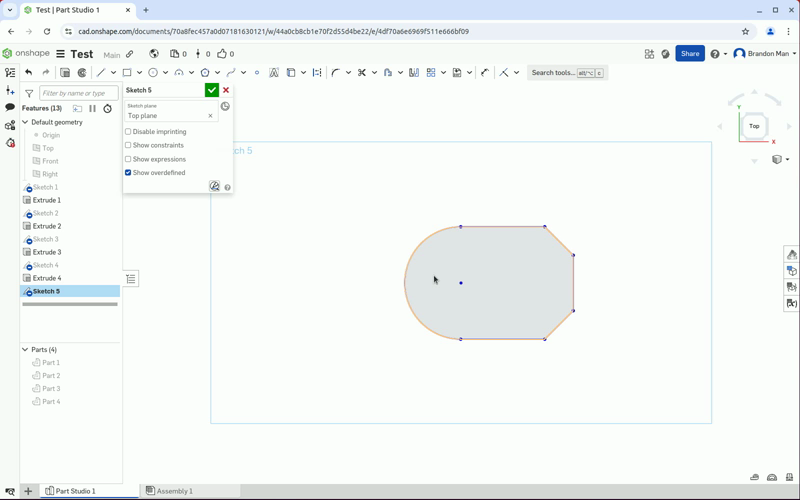
click(434, 275)
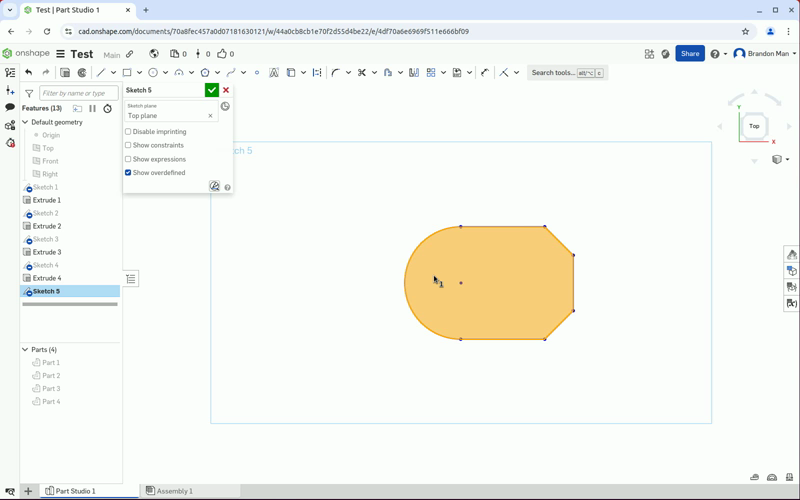
mouse_move(73, 352)
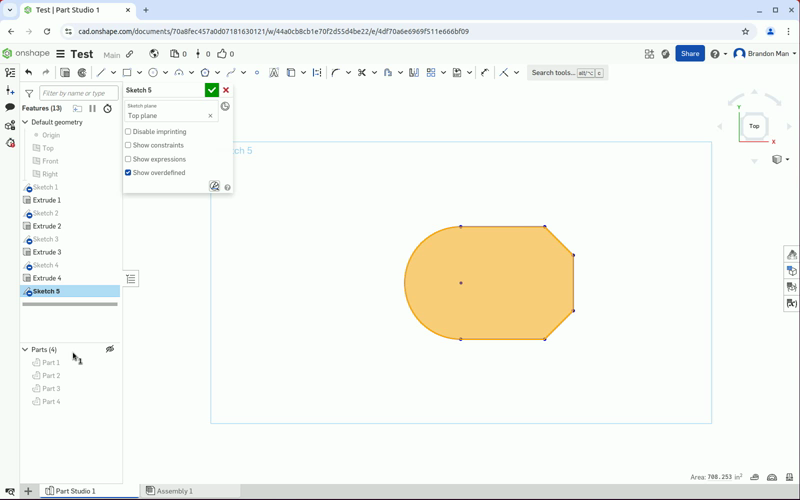
key(shift+y)
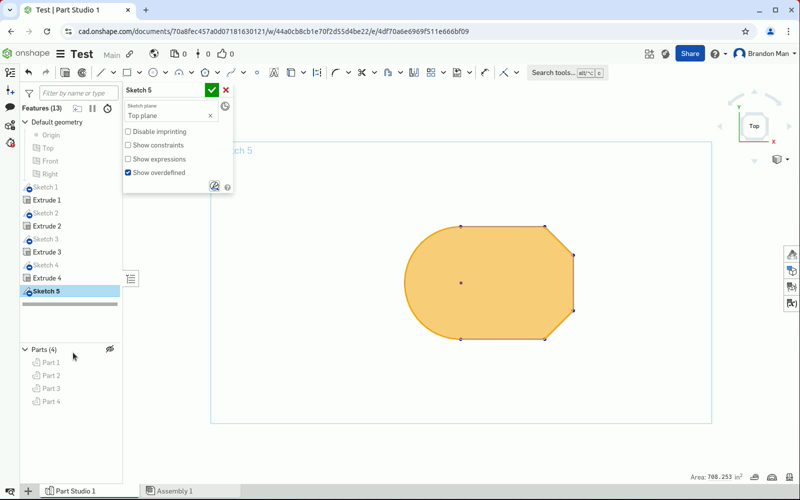
key(shift+e)
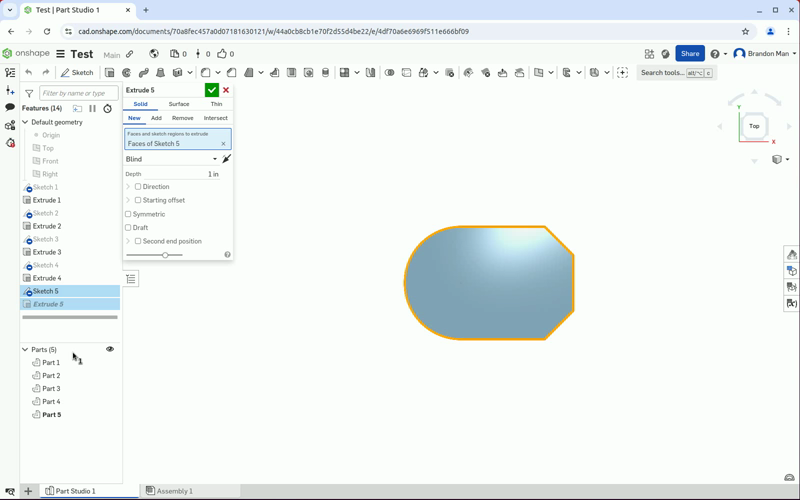
mouse_move(143, 106)
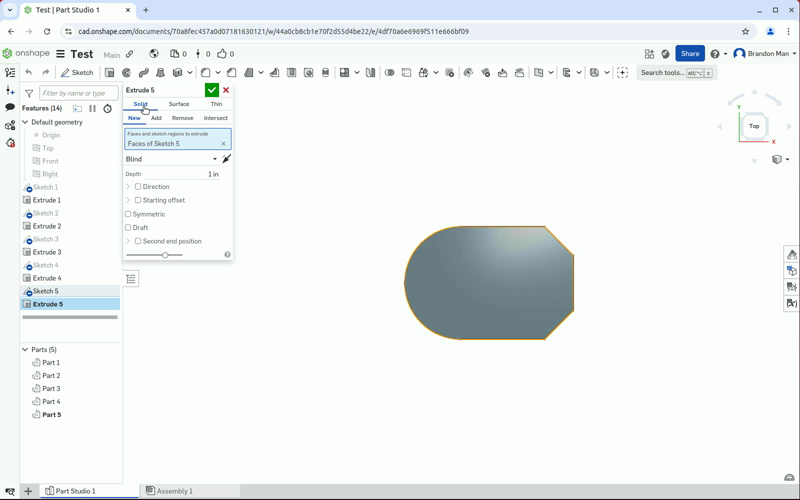
click(143, 106)
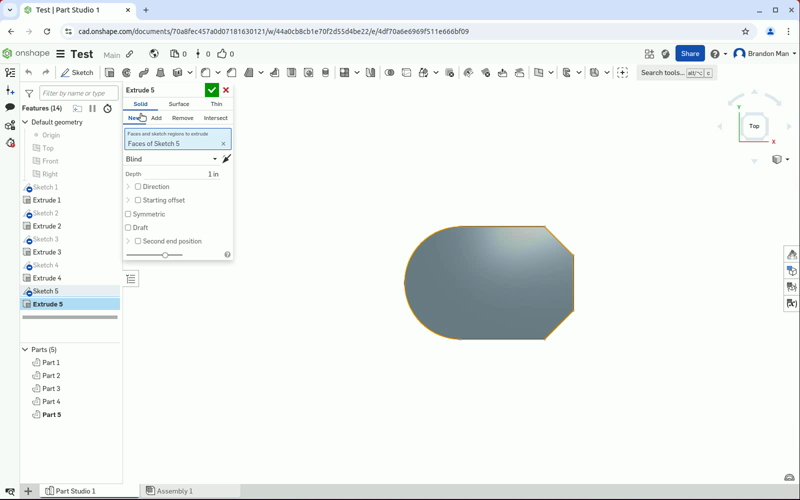
mouse_move(137, 120)
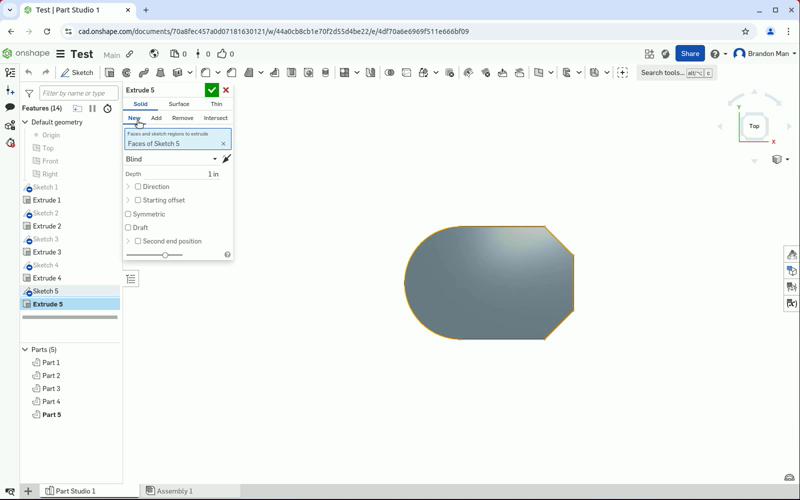
click(137, 120)
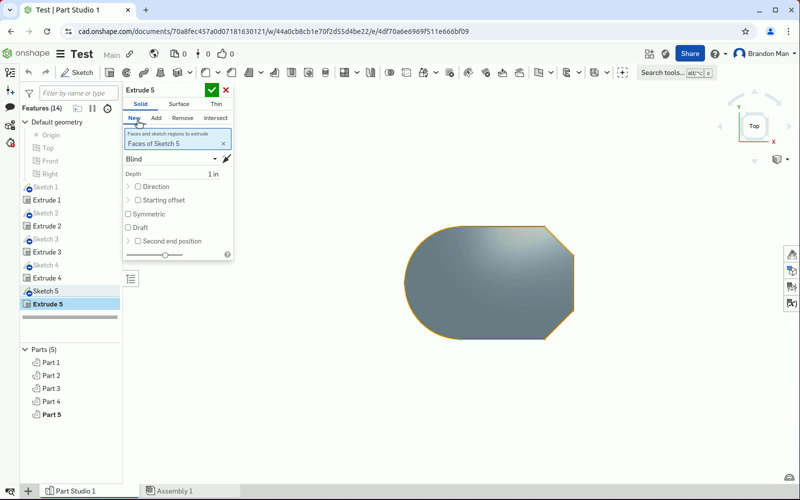
key(tab, 4)
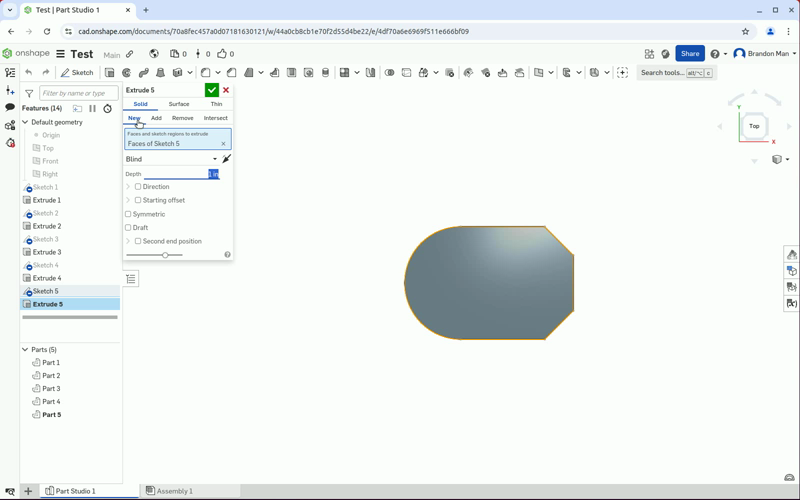
text(17.331)
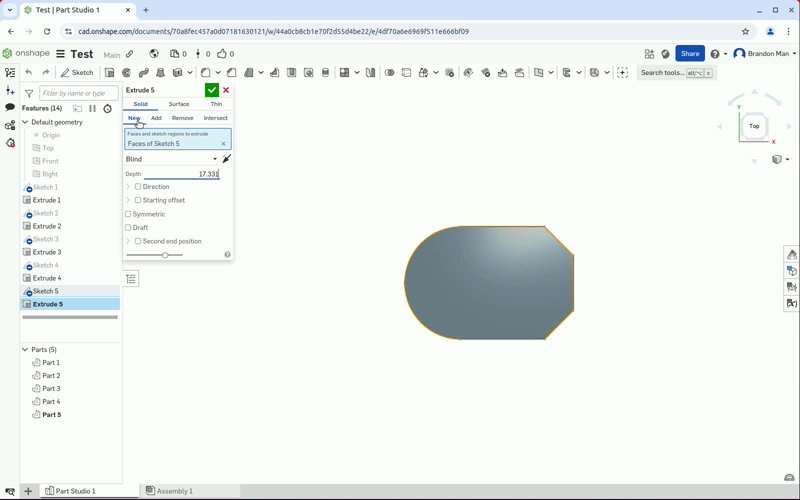
key(enter)
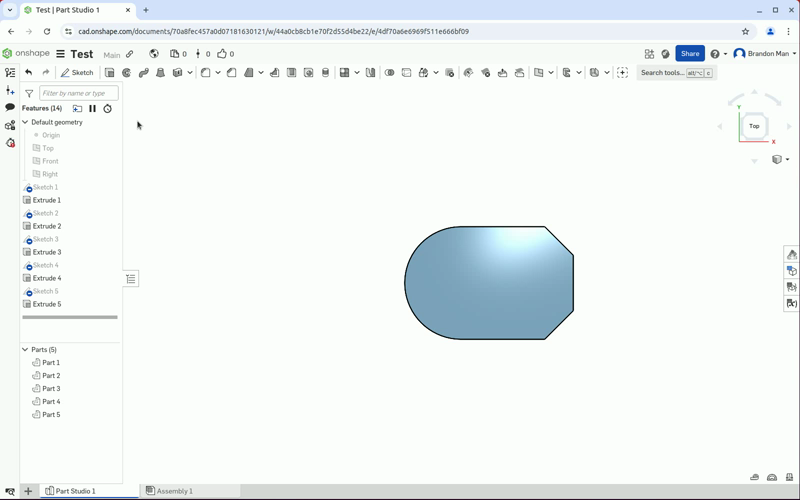
key(shift+h)
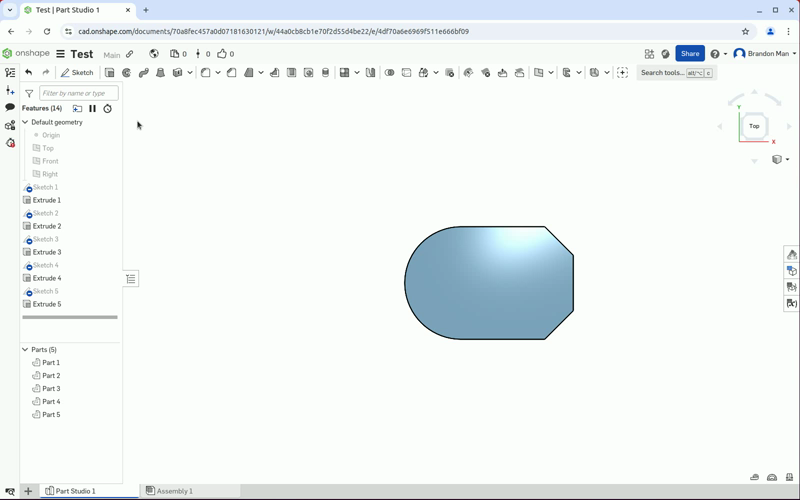
key(shift+h)
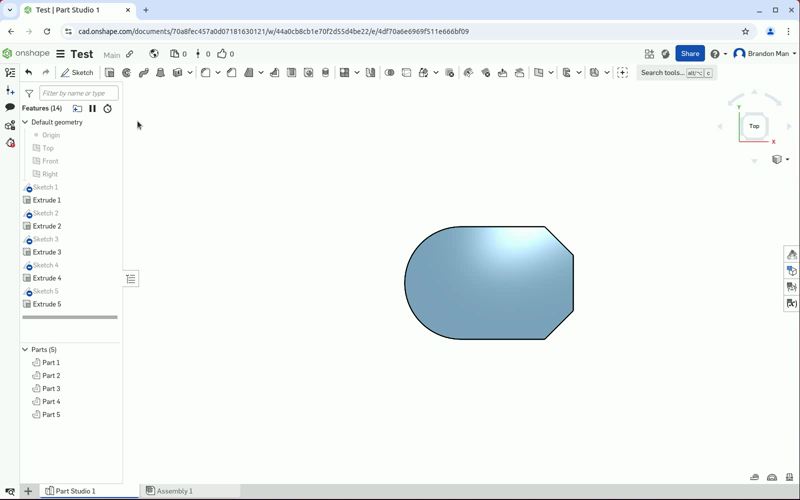
mouse_move(73, 189)
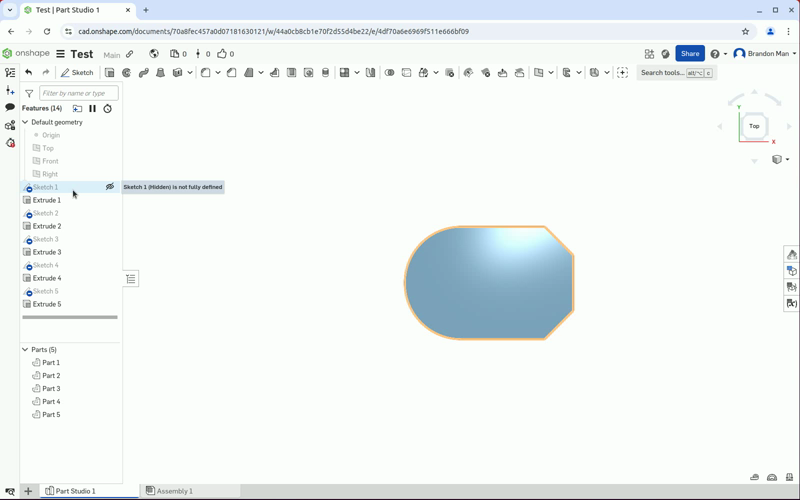
click(73, 189)
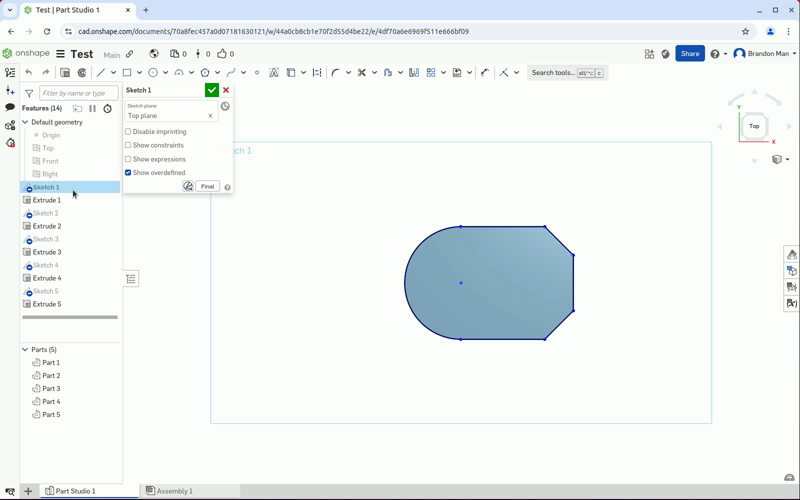
mouse_move(229, 92)
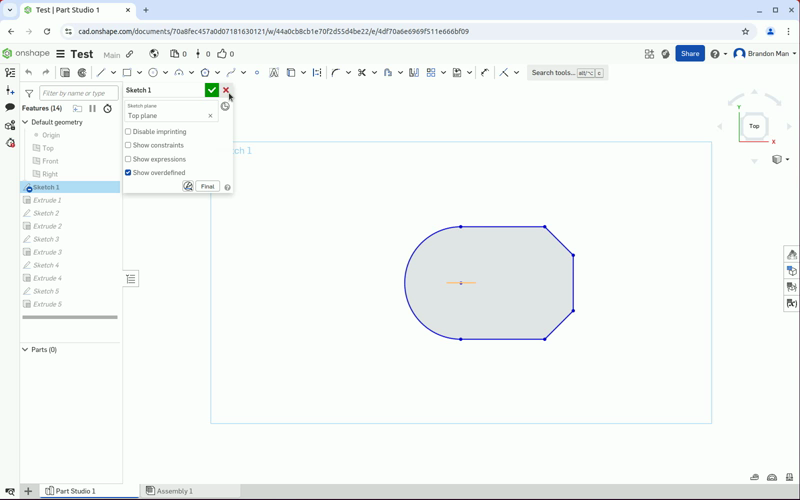
click(229, 92)
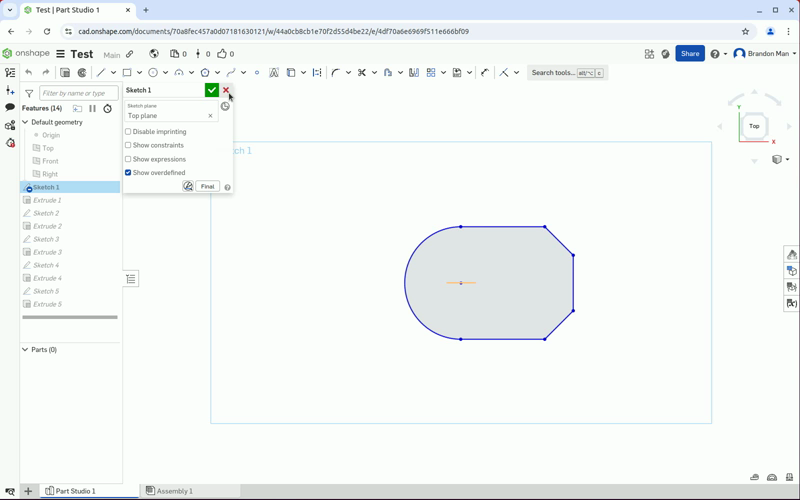
key(shift+s)
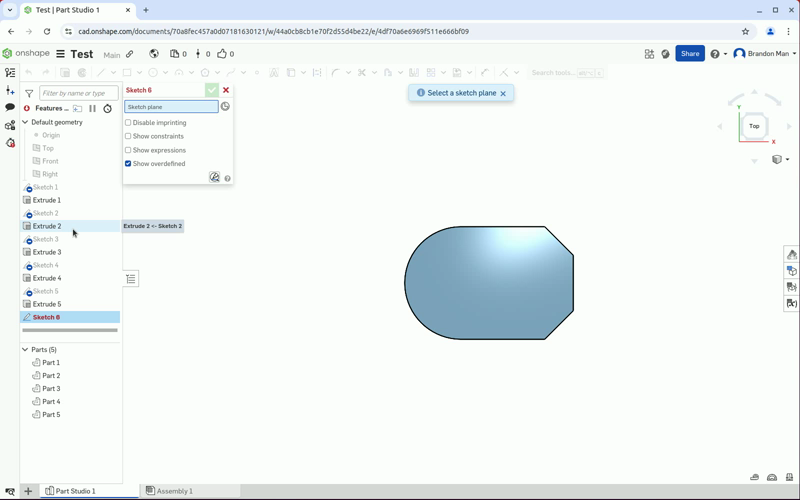
scroll(3)
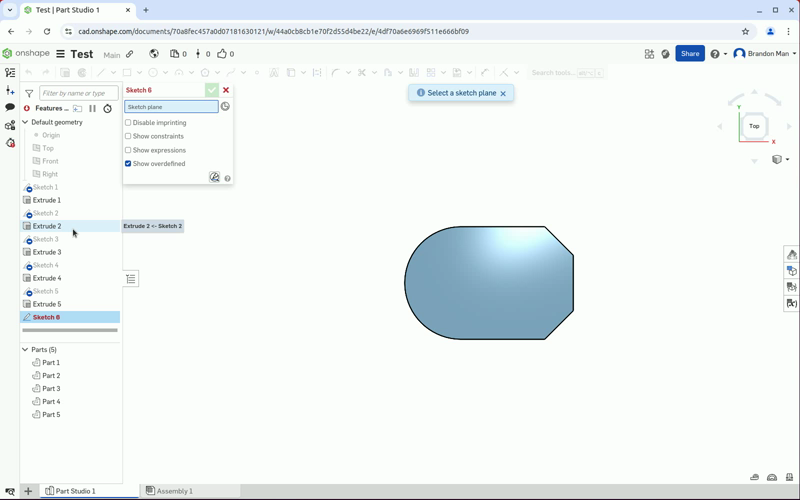
mouse_move(73, 150)
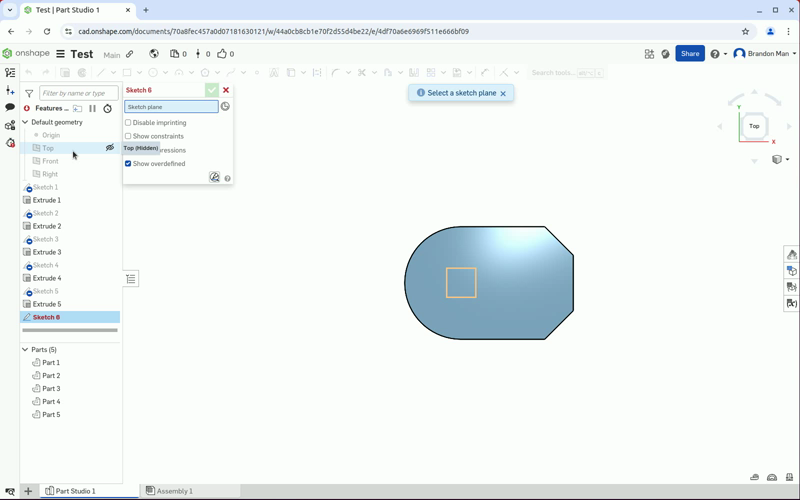
click(73, 150)
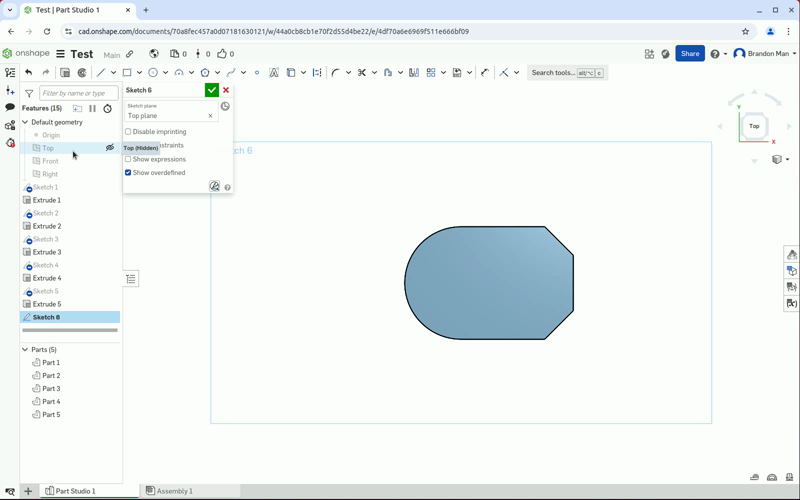
mouse_move(73, 352)
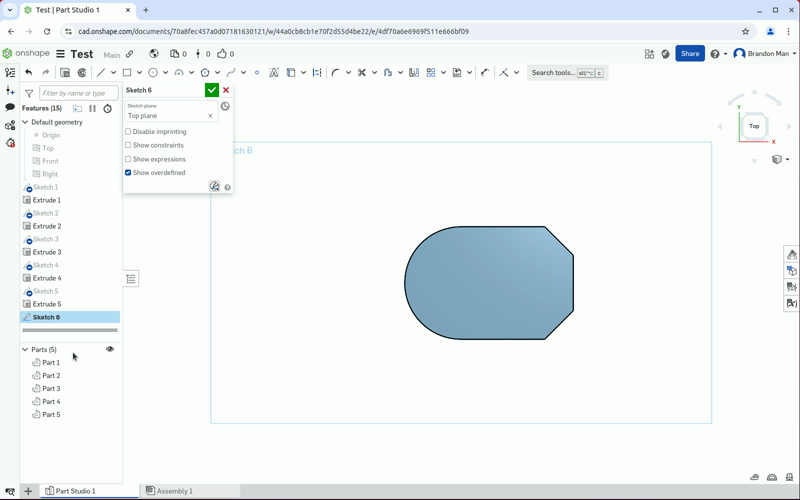
key(y)
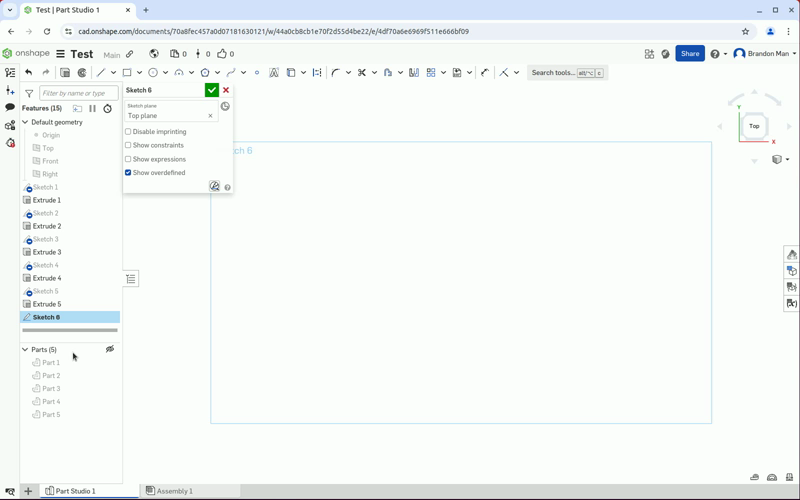
key(l)
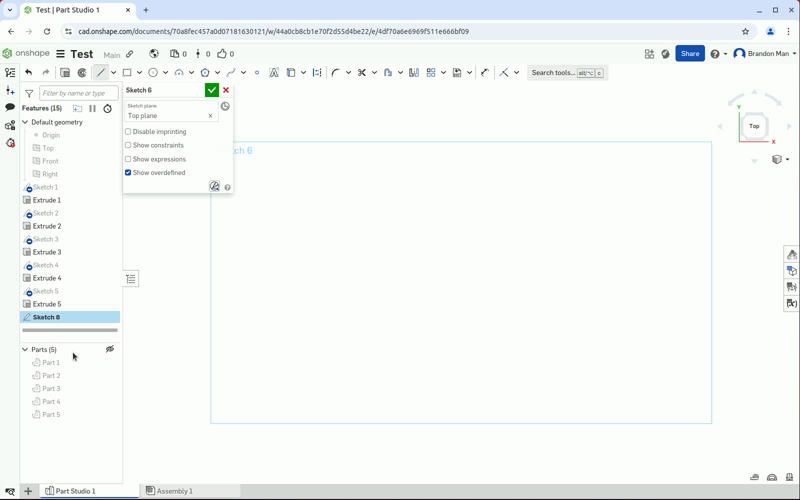
key_down(shift)
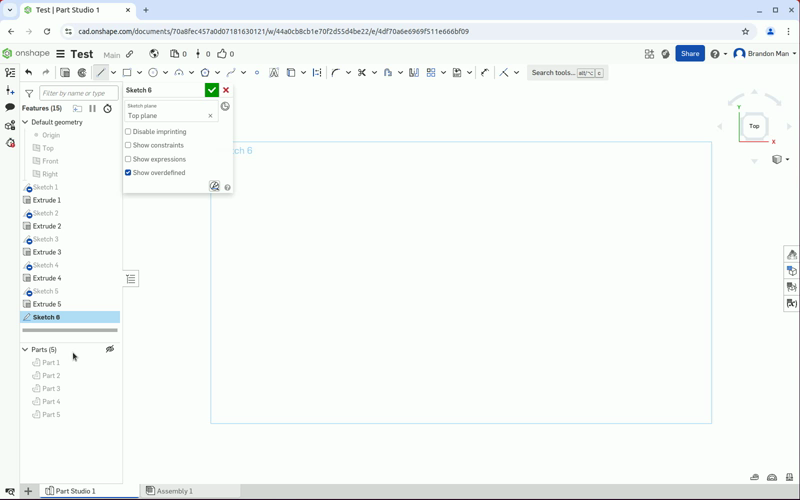
mouse_move(460, 339)
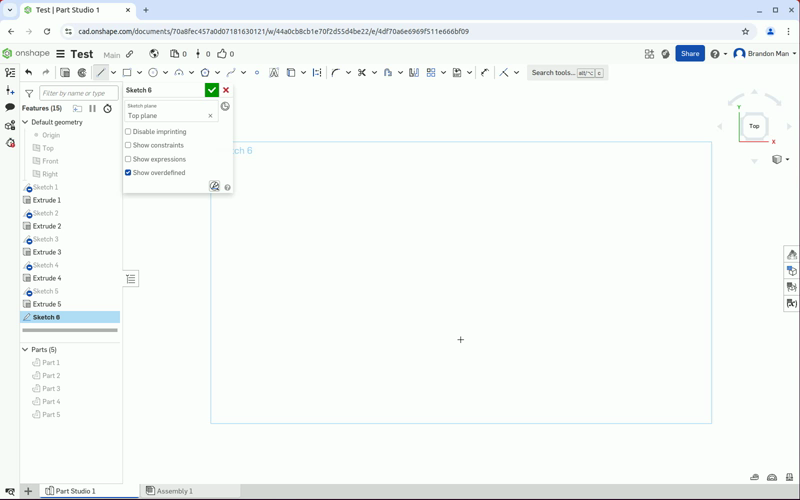
click(460, 339)
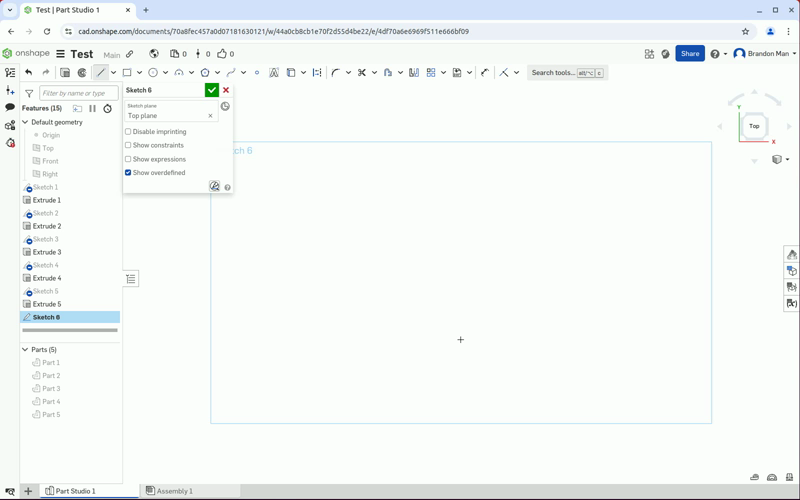
key_up(shift)
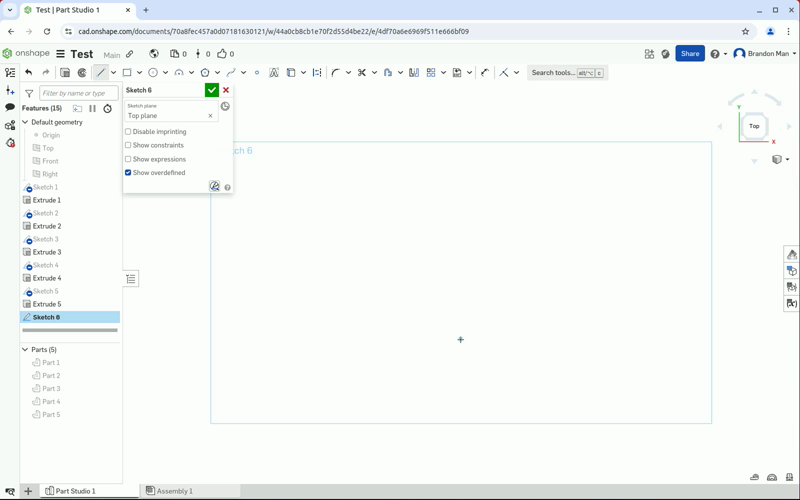
key_down(shift)
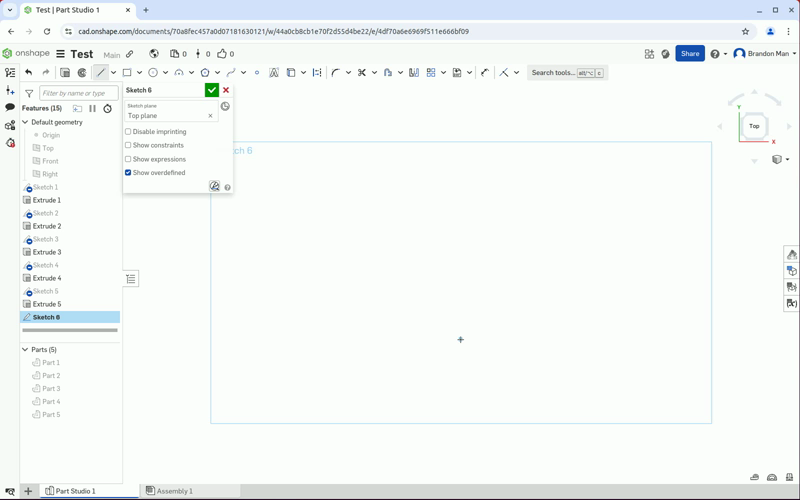
mouse_move(544, 339)
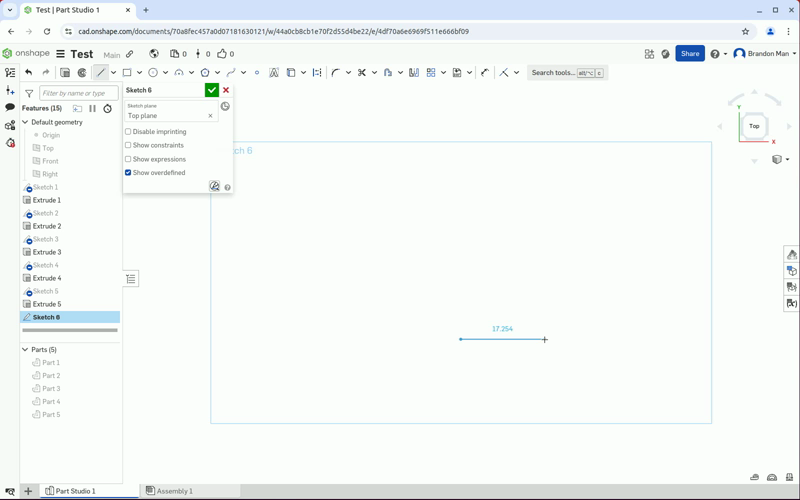
click(544, 339)
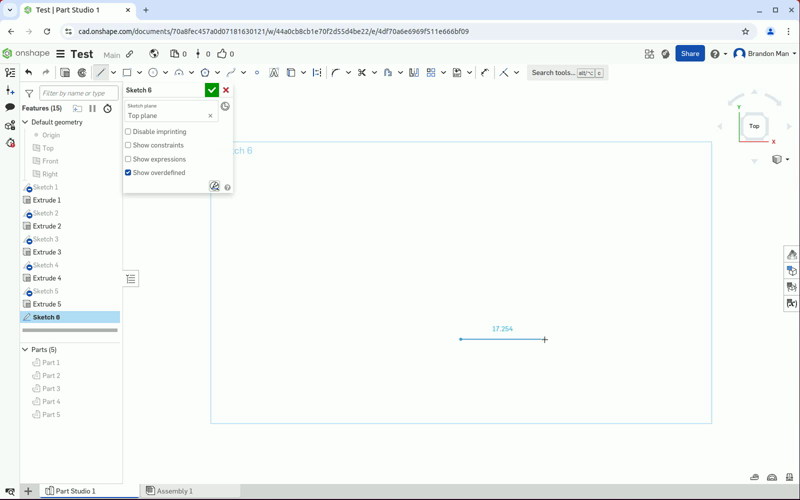
key_up(shift)
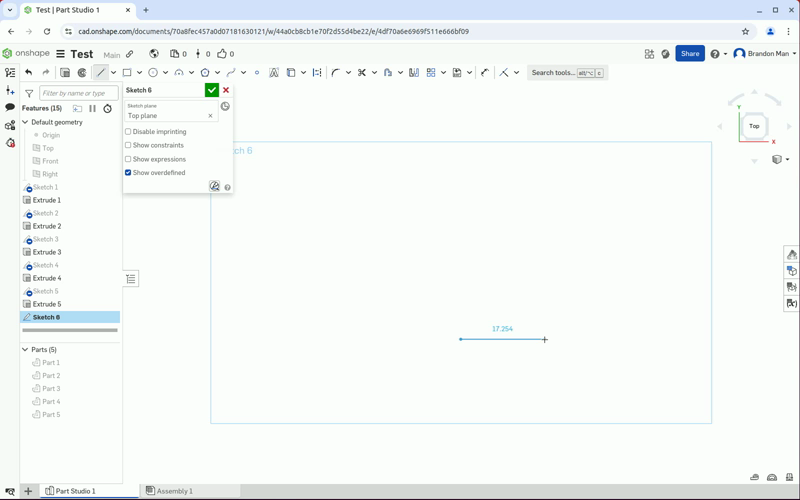
key_down(shift)
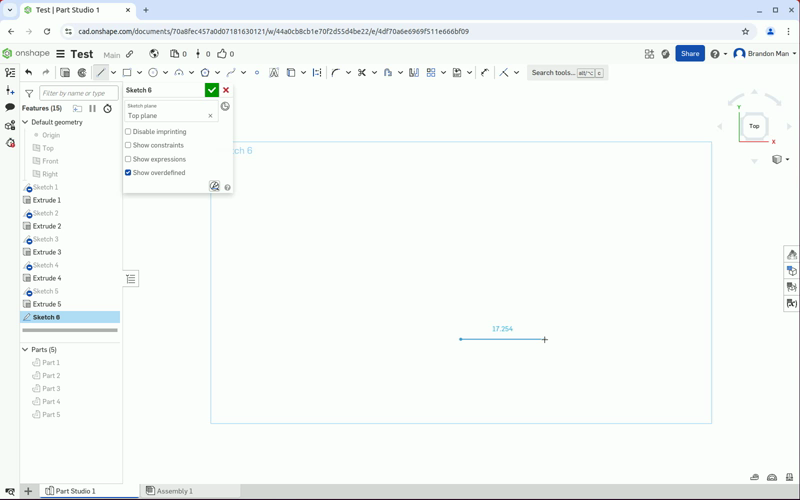
mouse_move(574, 339)
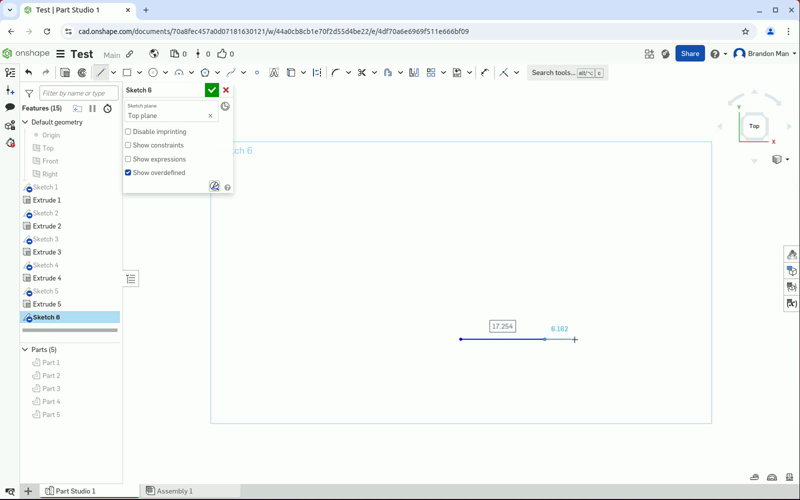
mouse_move(573, 310)
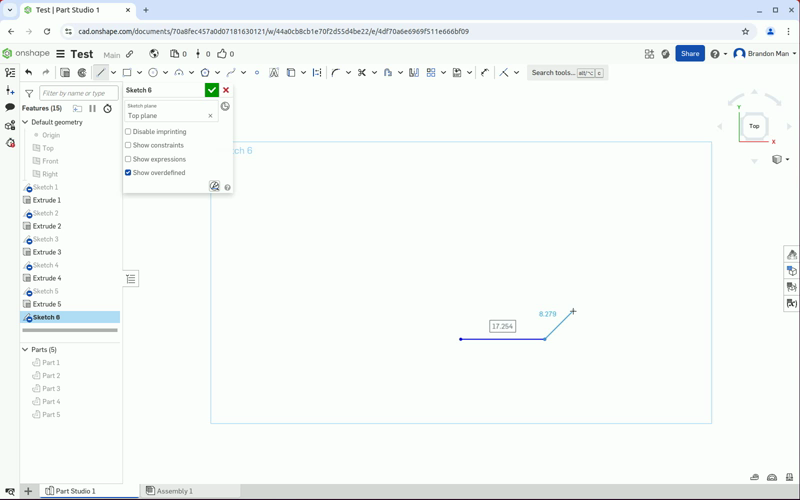
click(573, 310)
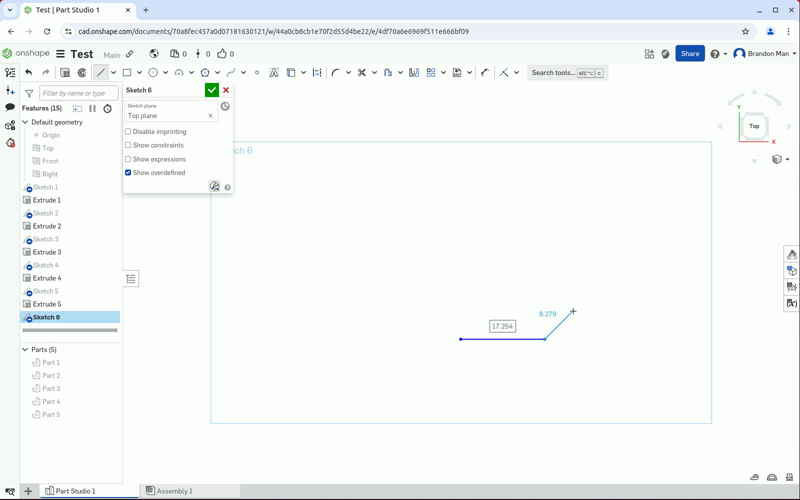
key_up(shift)
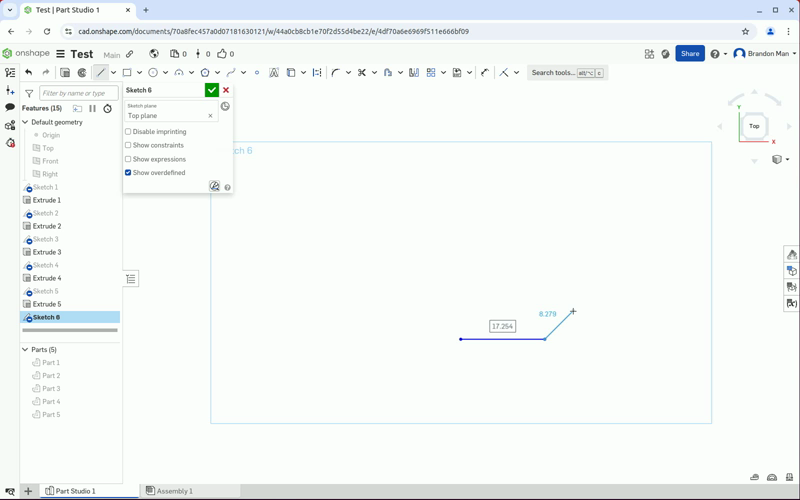
key_down(shift)
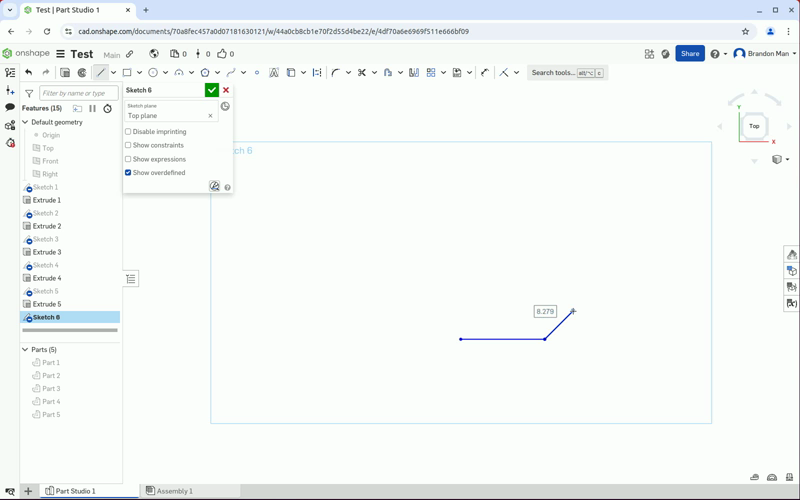
mouse_move(589, 310)
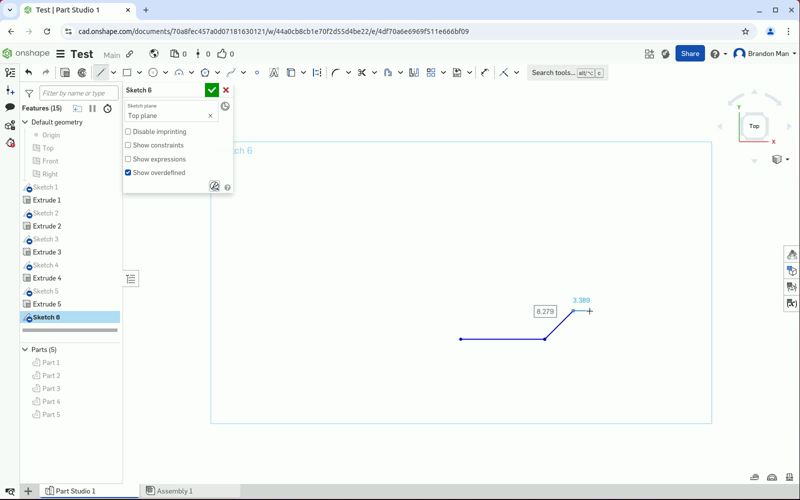
mouse_move(573, 255)
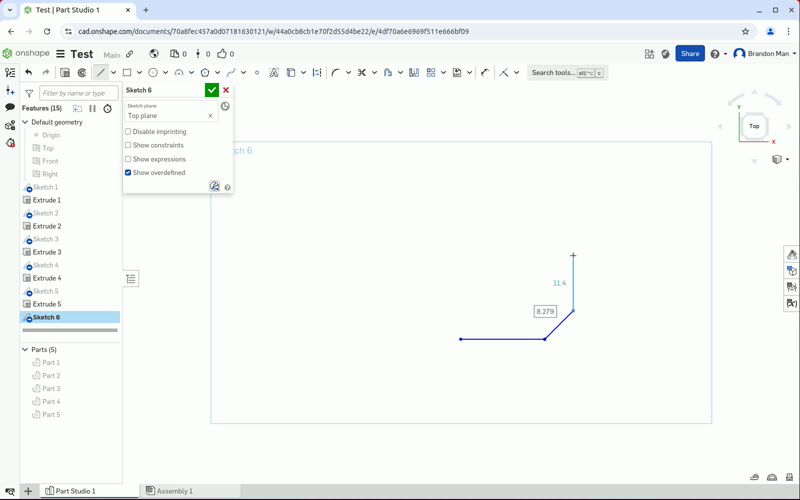
click(573, 255)
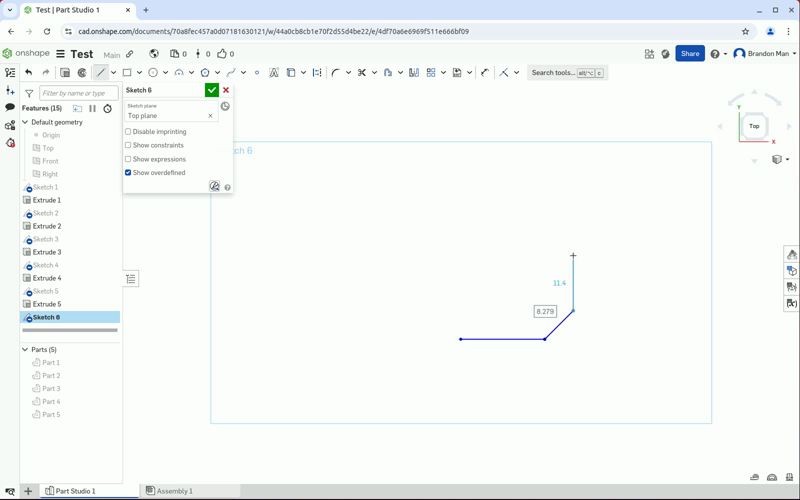
key_up(shift)
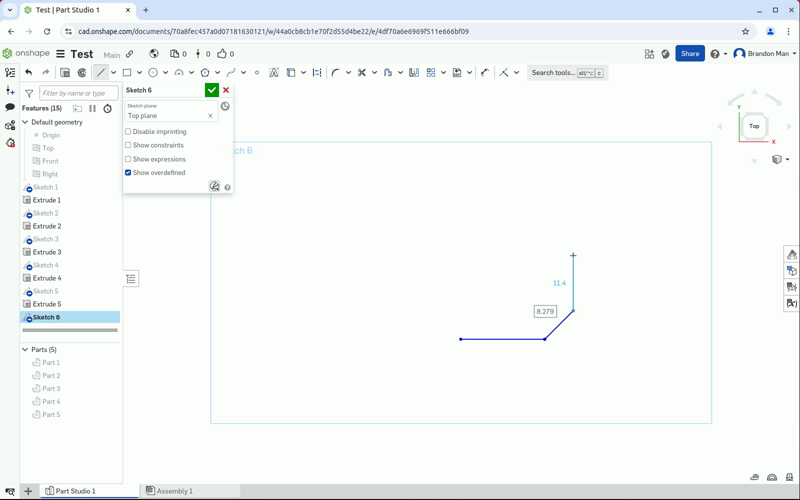
key_down(shift)
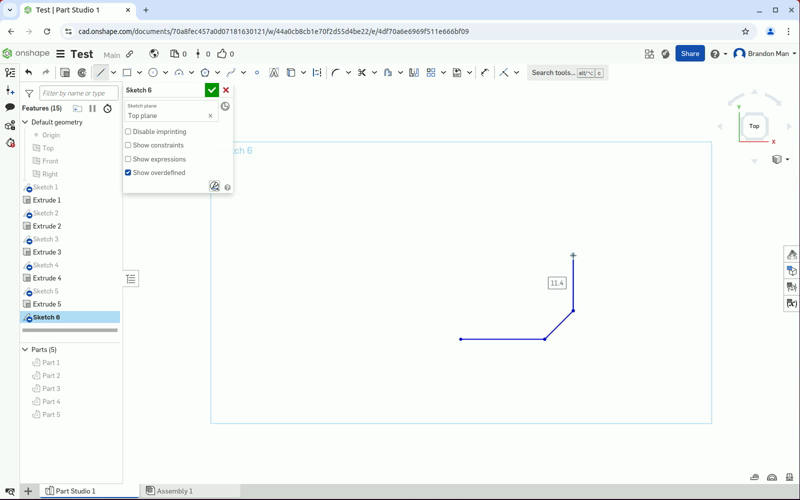
mouse_move(589, 255)
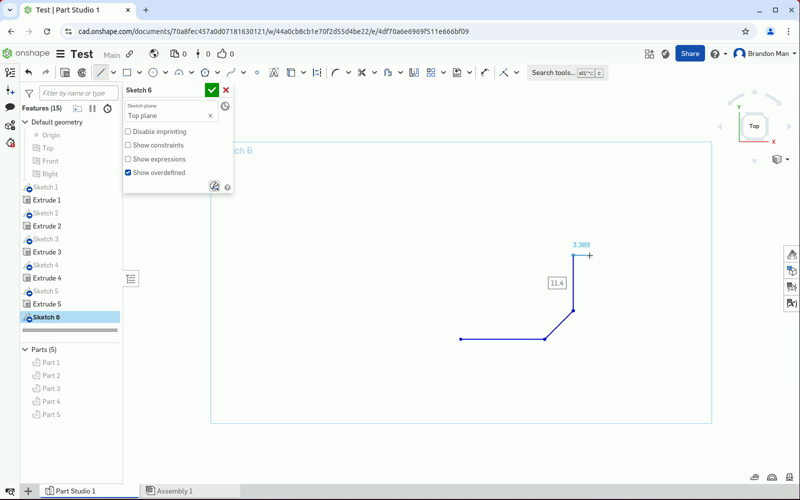
mouse_move(544, 226)
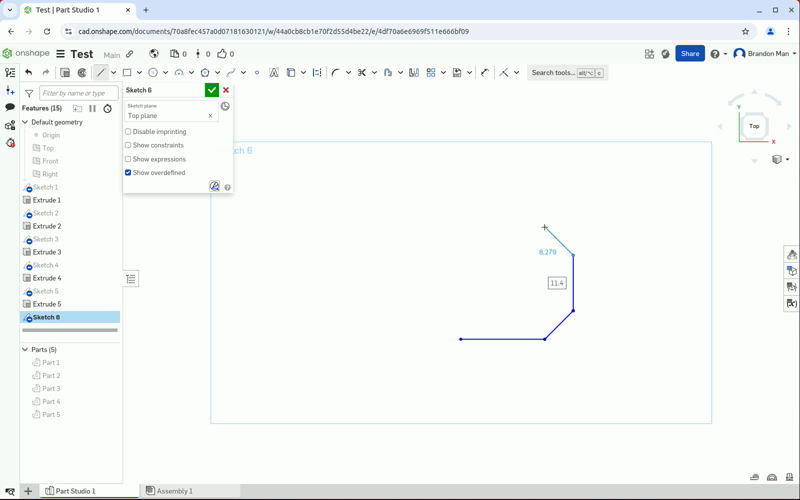
click(544, 226)
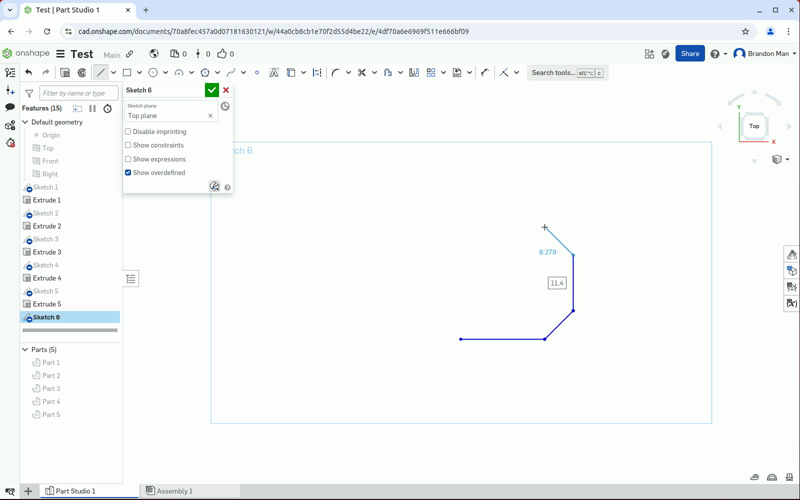
key_up(shift)
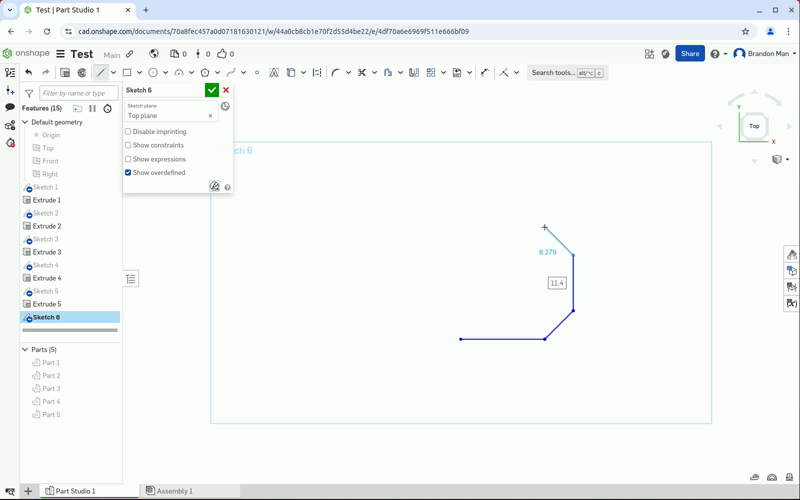
key_down(shift)
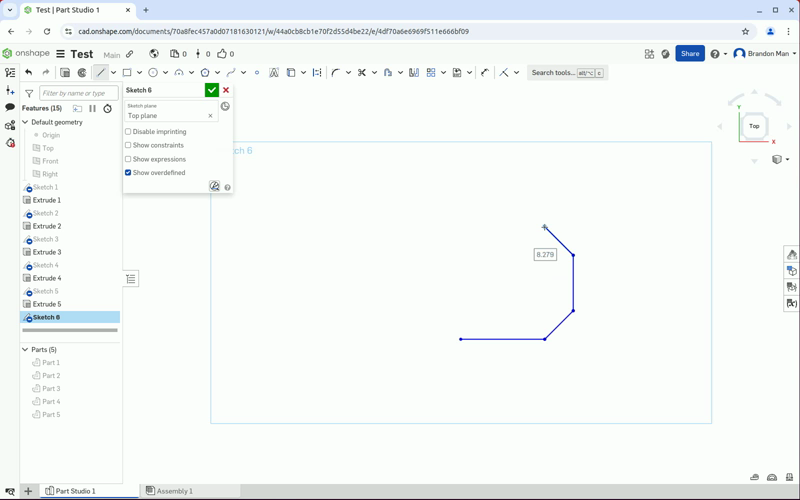
mouse_move(460, 226)
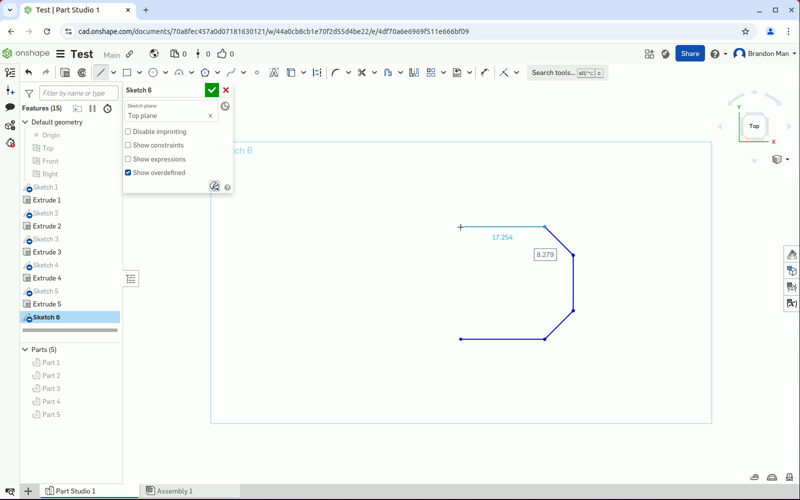
click(460, 226)
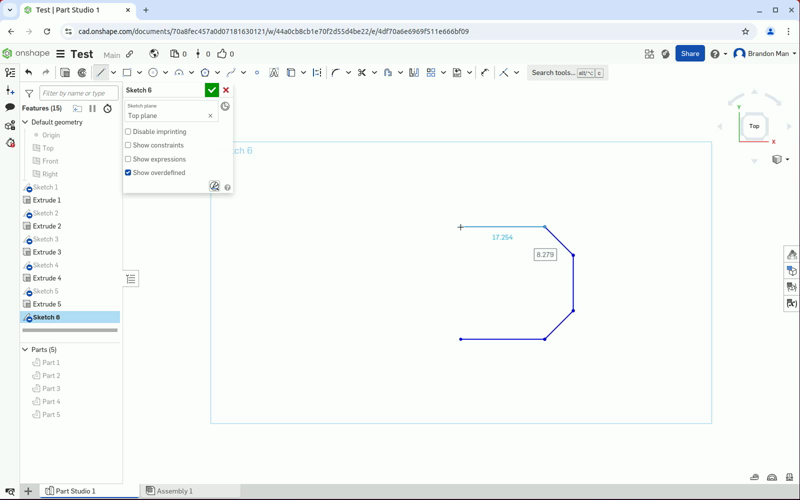
key_up(shift)
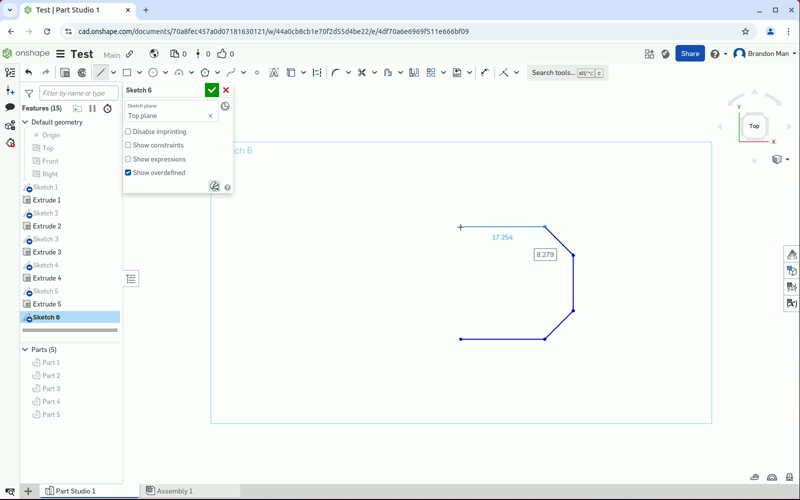
key(esc)
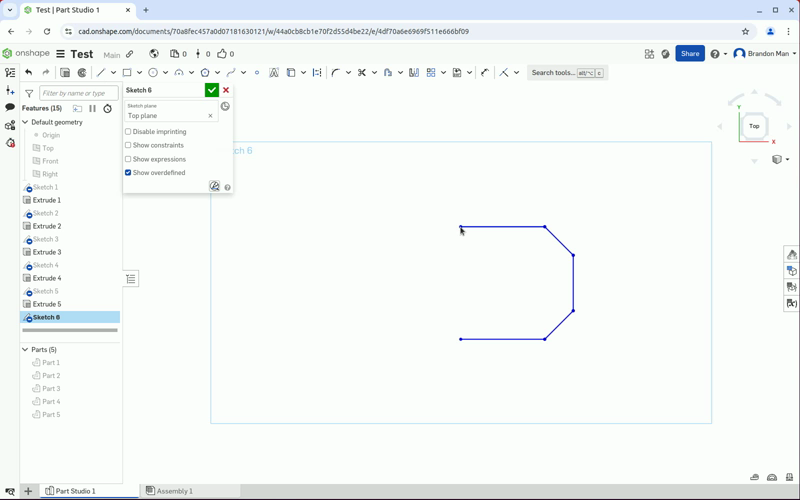
key(a)
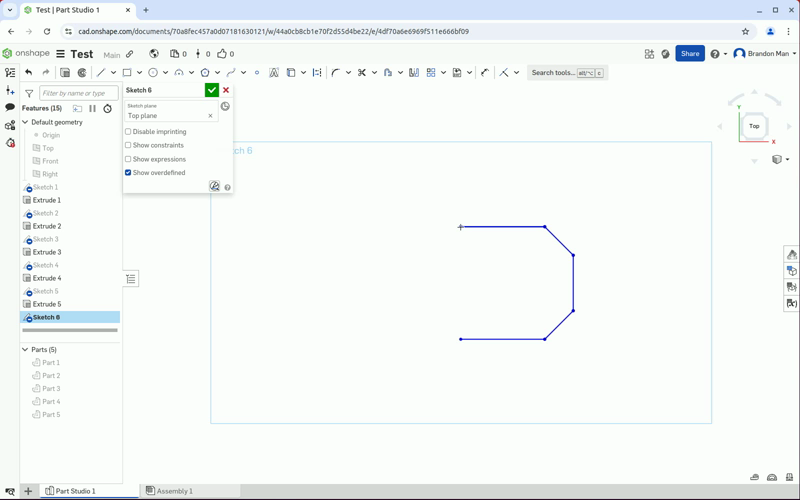
mouse_move(460, 226)
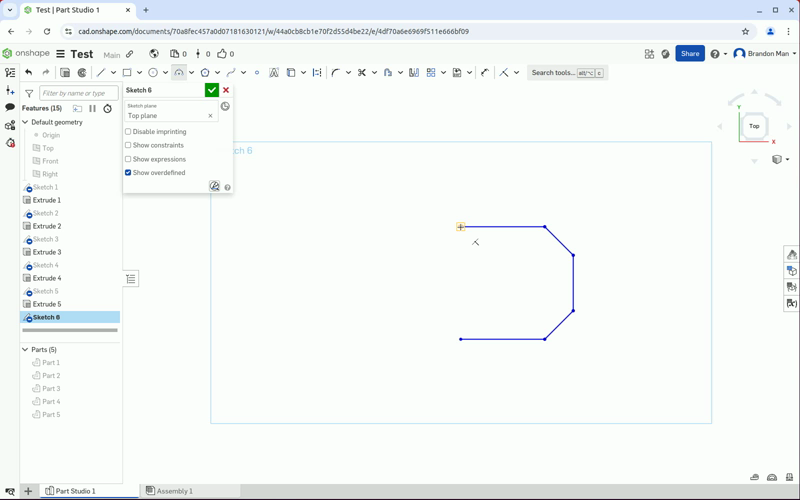
click(460, 226)
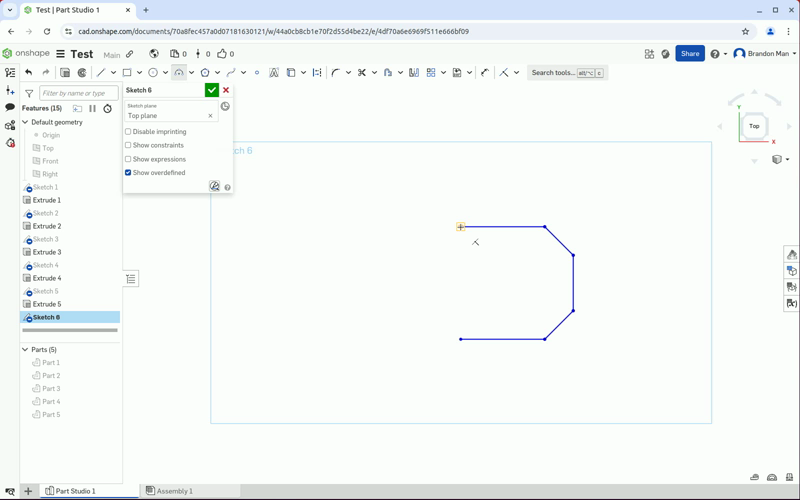
mouse_move(460, 339)
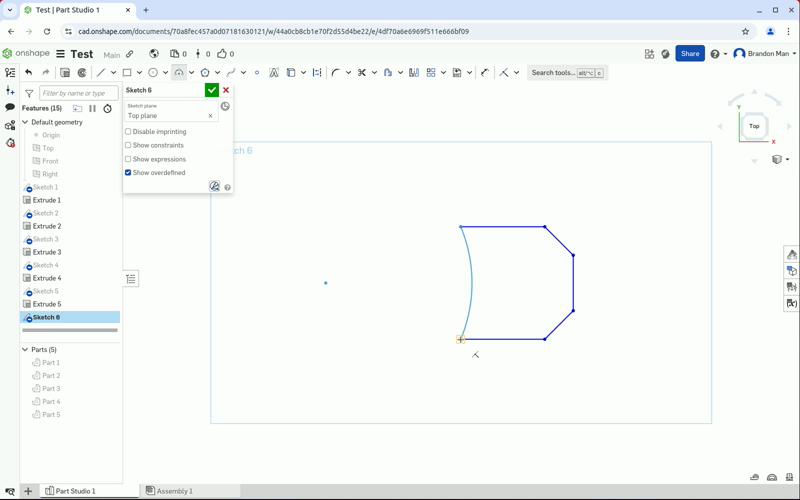
click(460, 339)
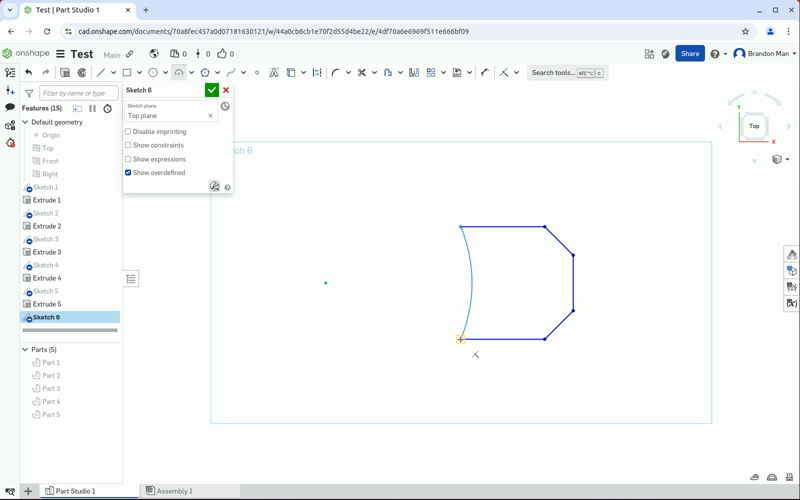
key_down(shift)
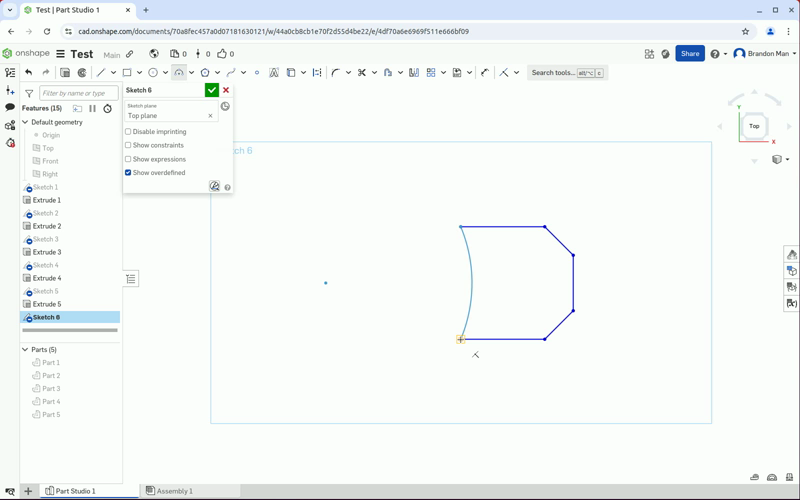
mouse_move(404, 282)
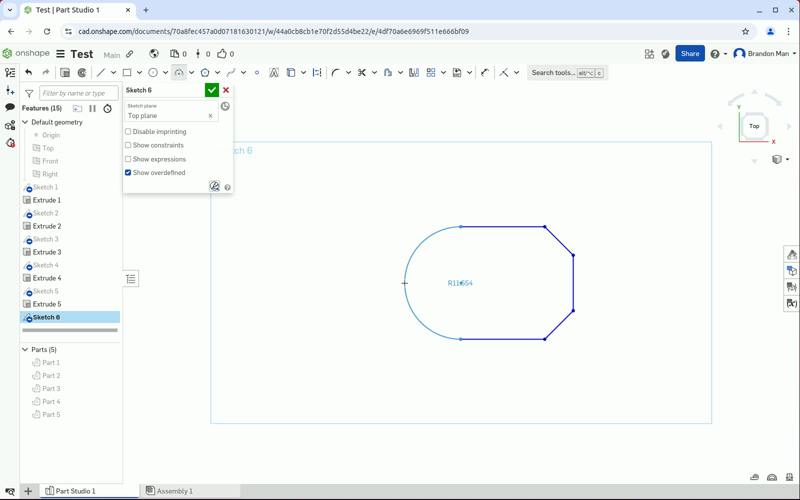
click(404, 282)
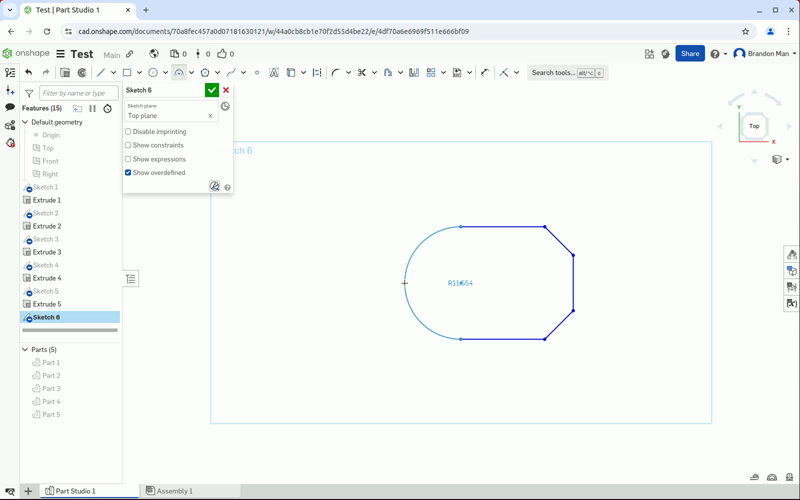
key_up(shift)
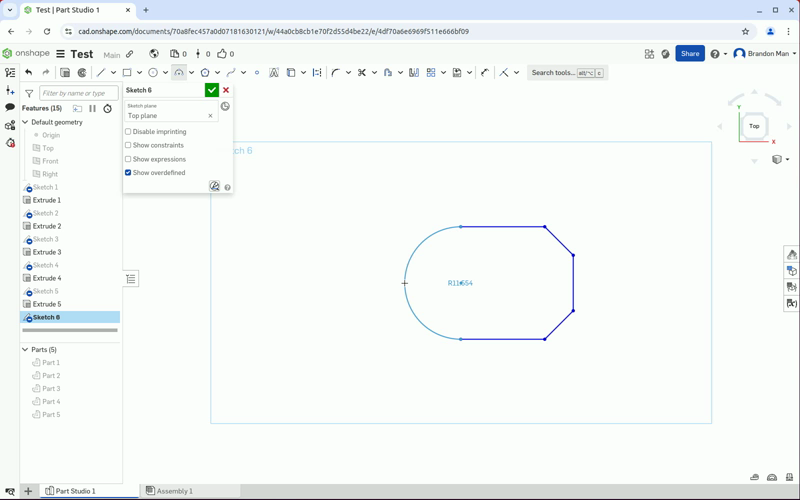
key(esc)
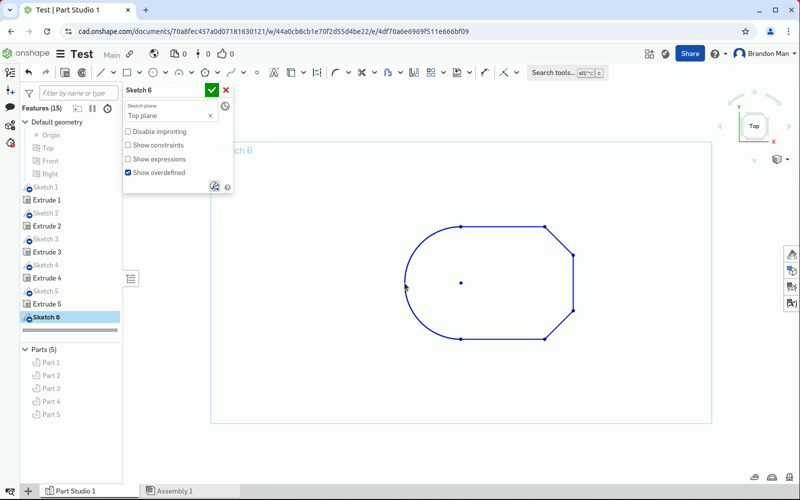
mouse_move(510, 286)
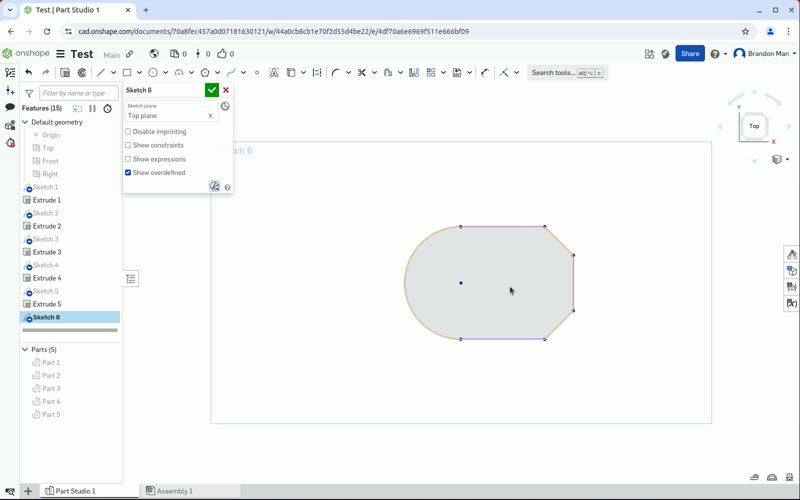
click(510, 286)
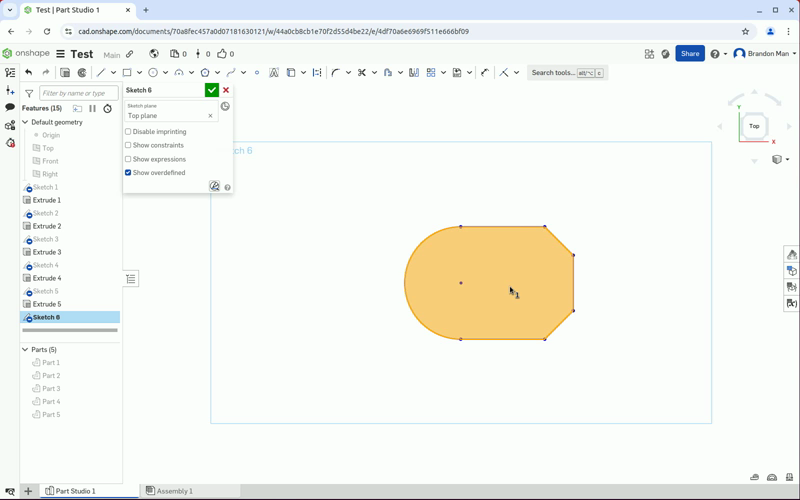
mouse_move(73, 352)
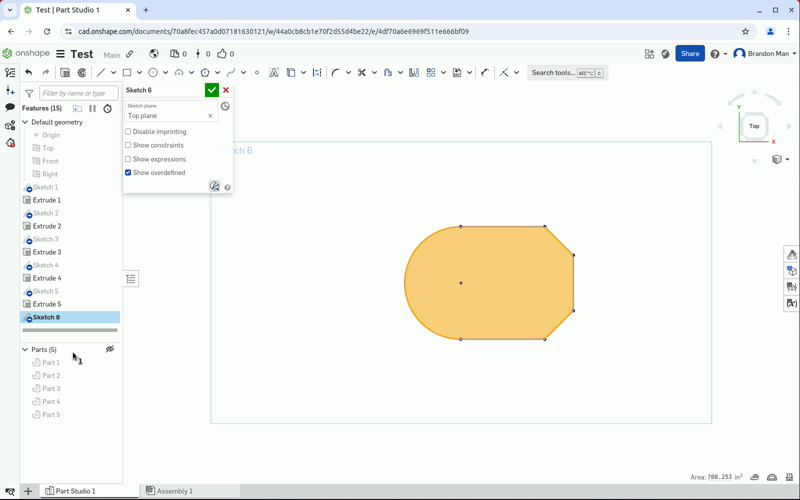
key(shift+y)
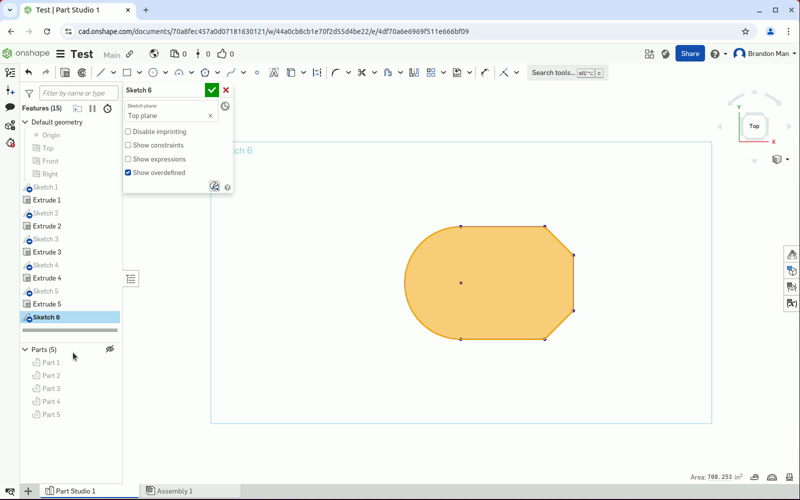
key(shift+e)
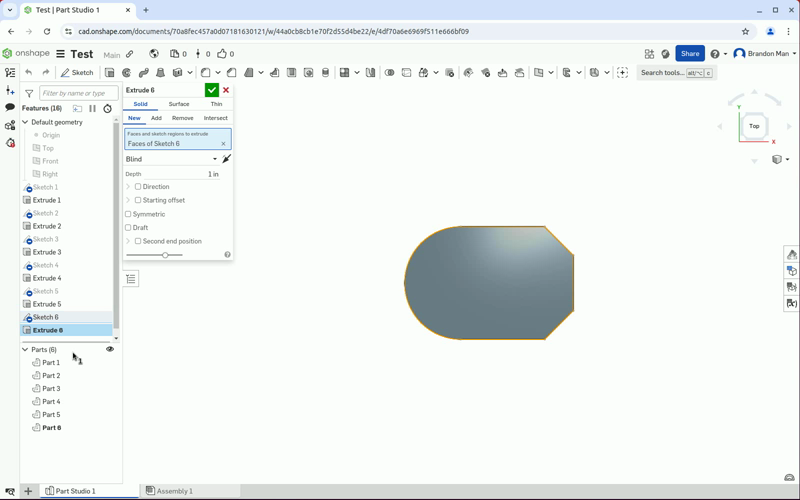
mouse_move(143, 106)
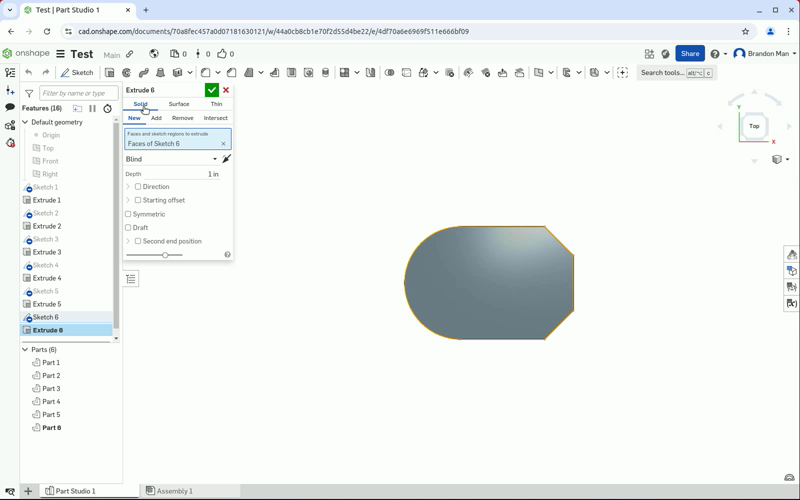
click(143, 106)
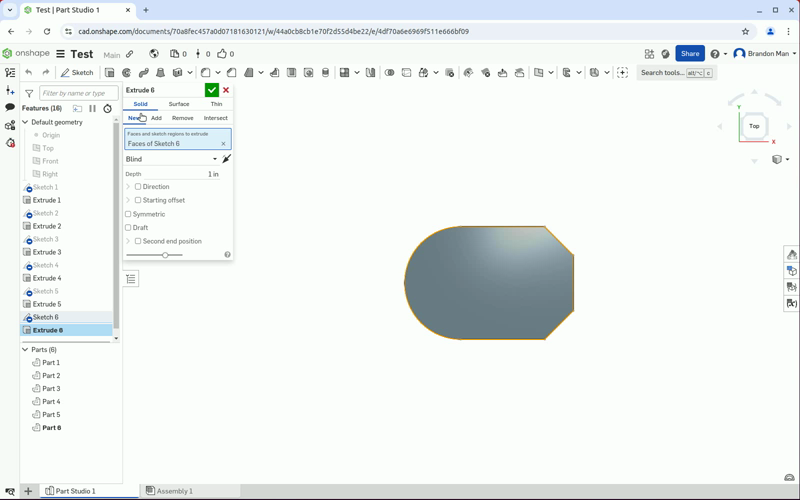
mouse_move(137, 120)
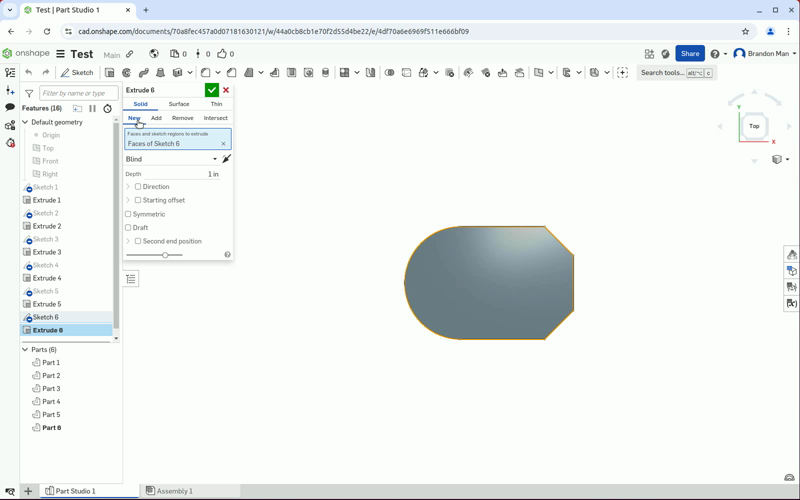
click(137, 120)
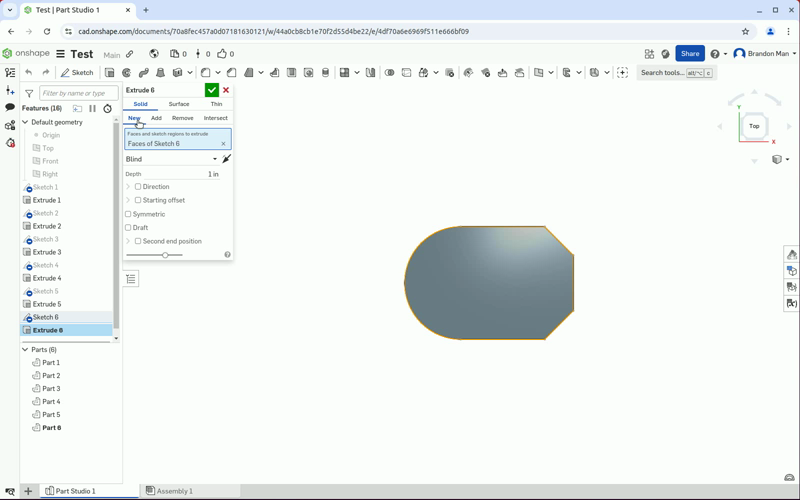
key(tab, 4)
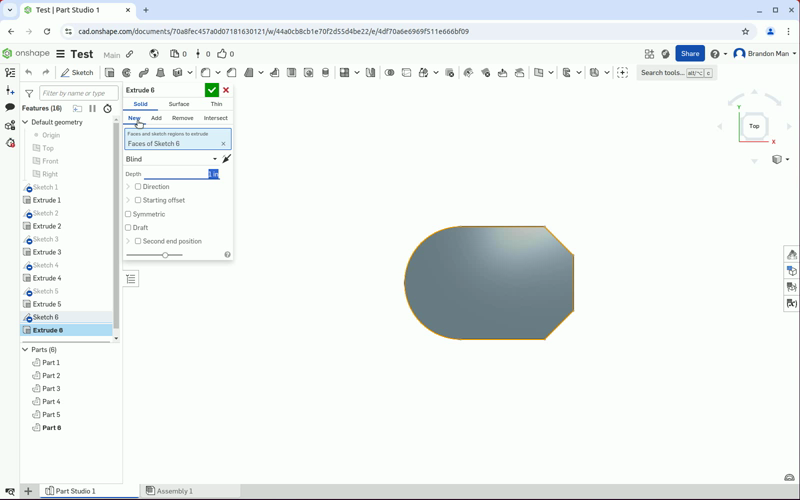
text(17.331)
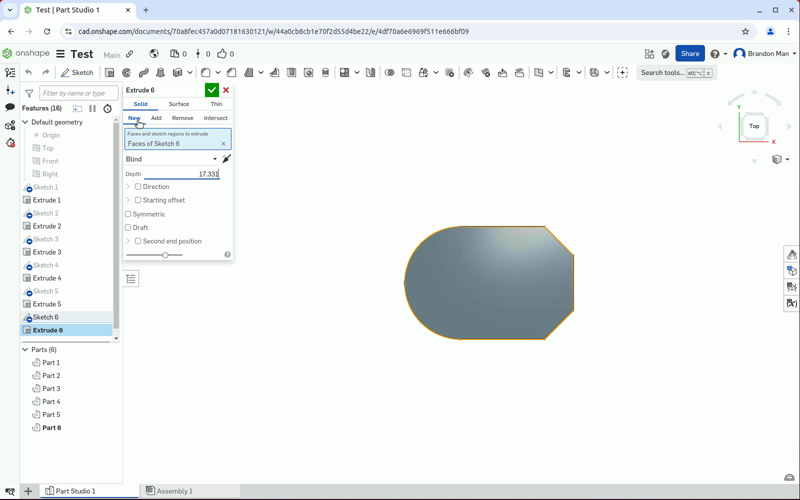
key(enter)
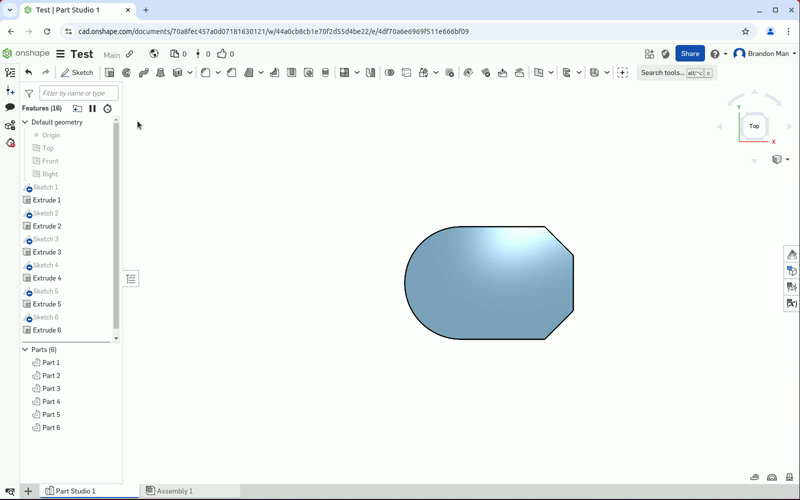
key(shift+h)
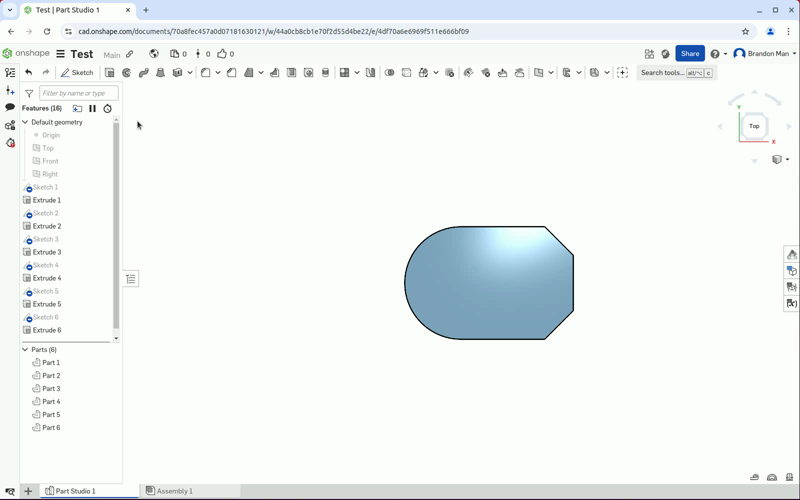
key(shift+h)
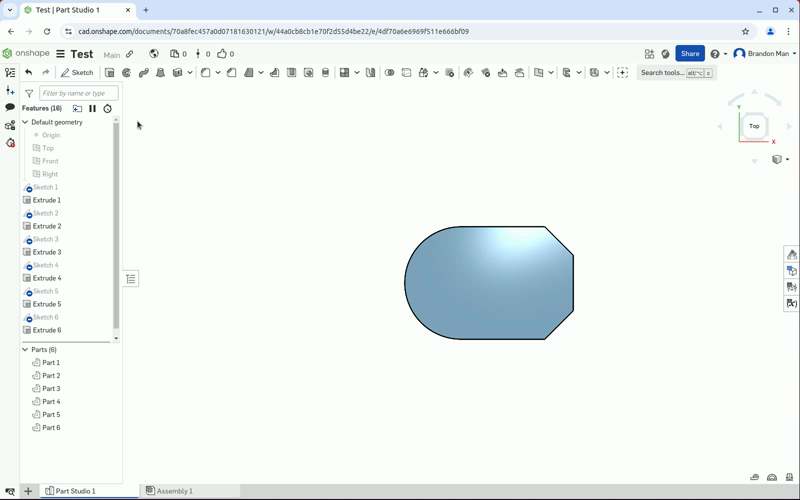
mouse_move(69, 189)
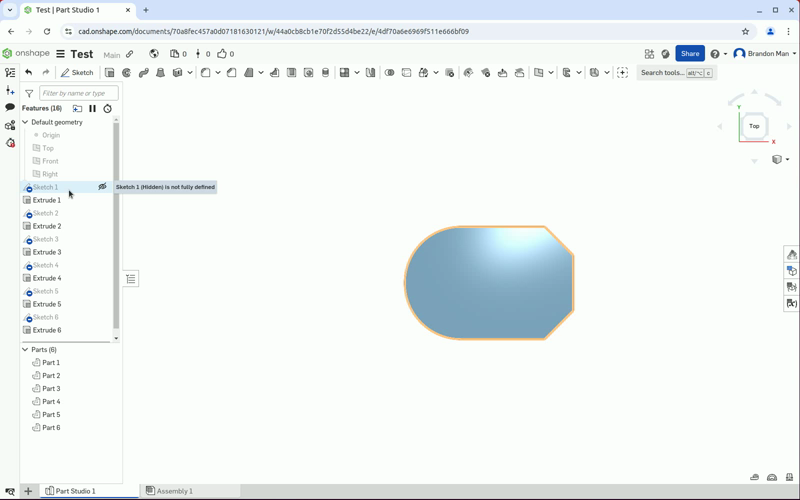
click(69, 189)
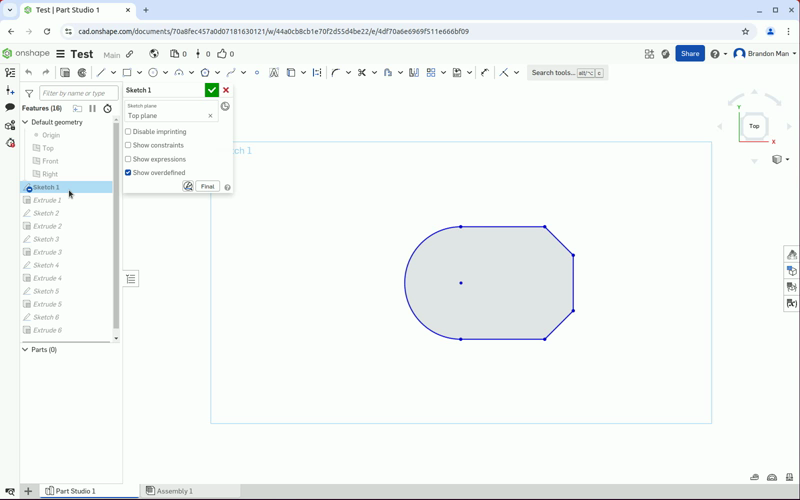
mouse_move(229, 92)
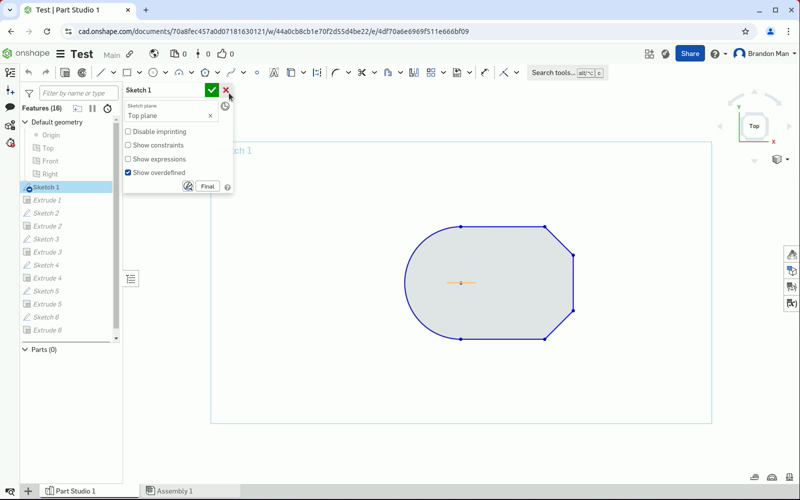
click(229, 92)
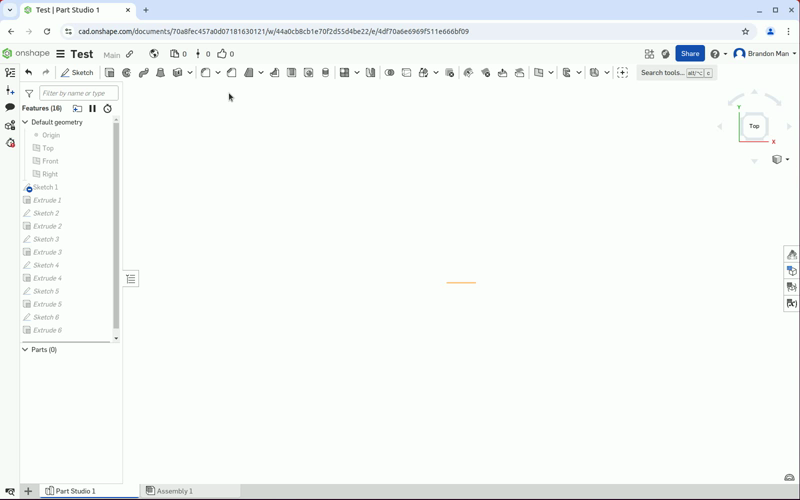
mouse_move(541, 75)
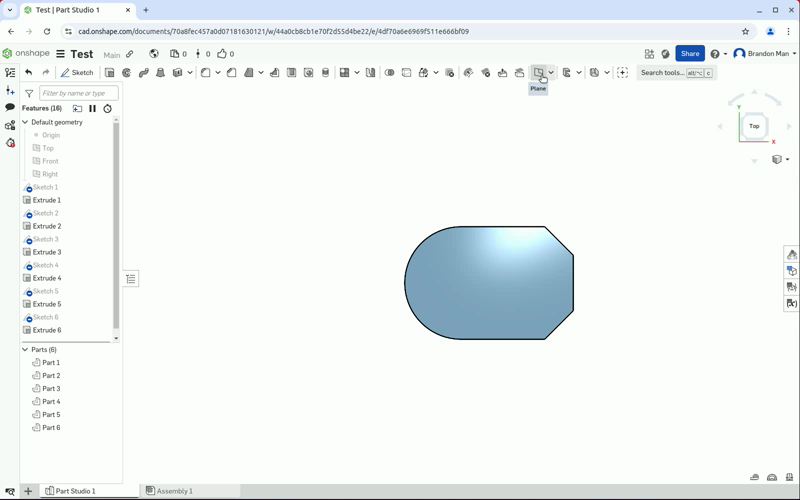
click(541, 75)
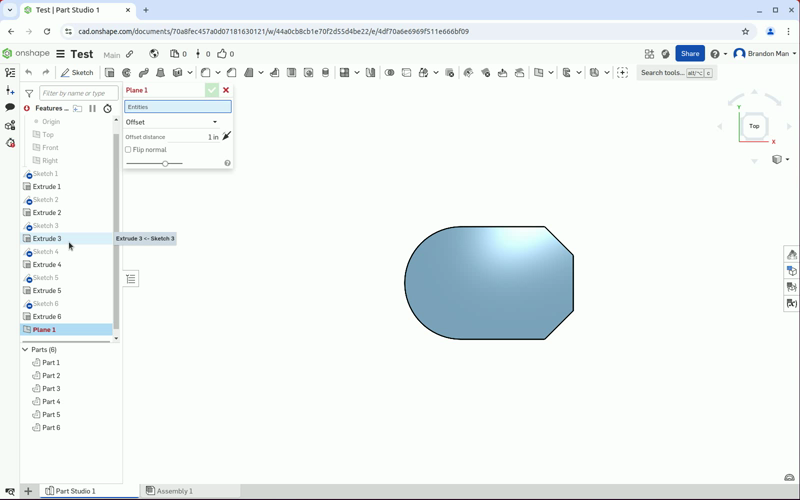
scroll(3)
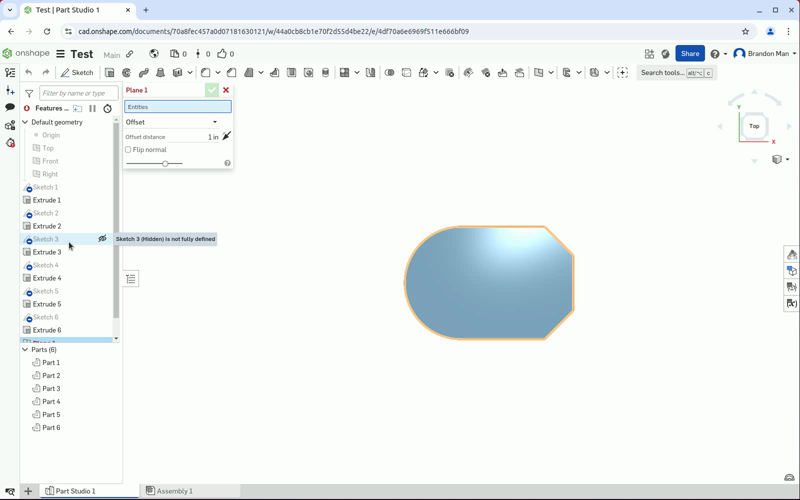
mouse_move(69, 150)
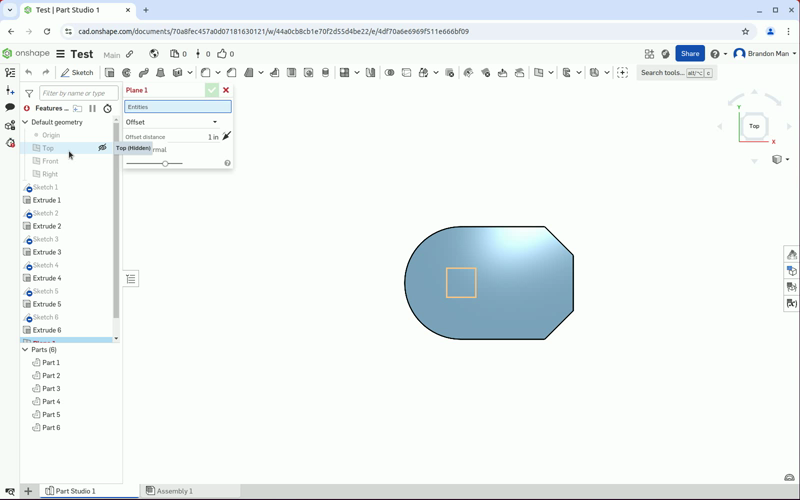
click(69, 150)
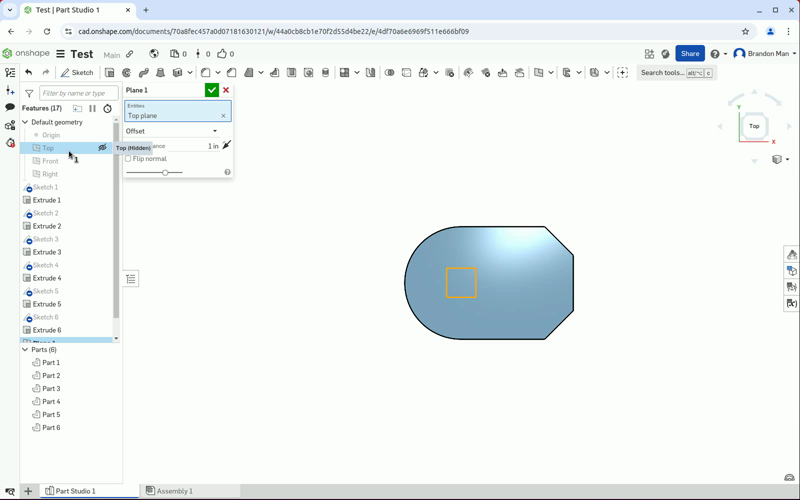
key(tab, 2)
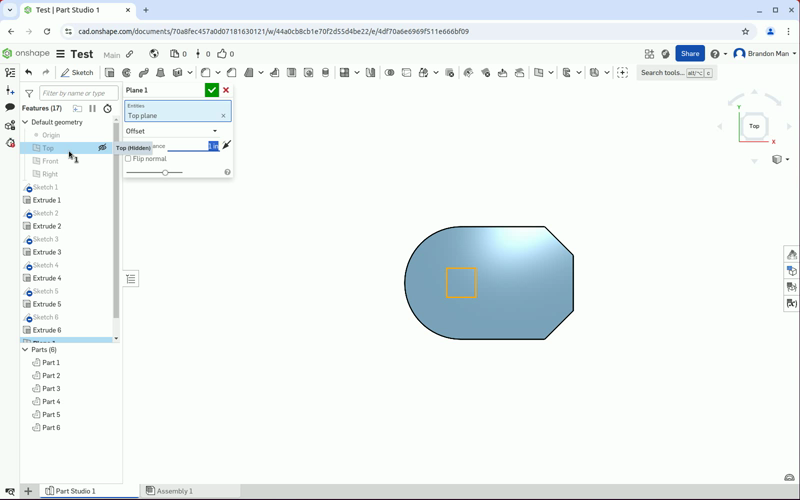
text(17.316)
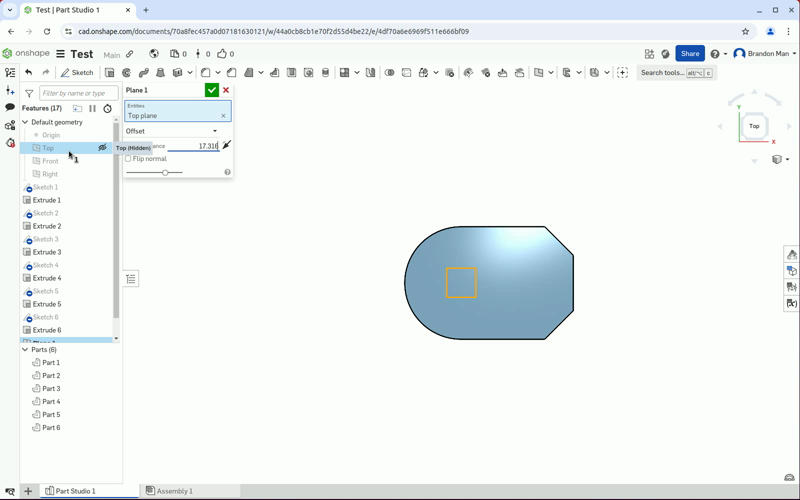
key(enter, 2)
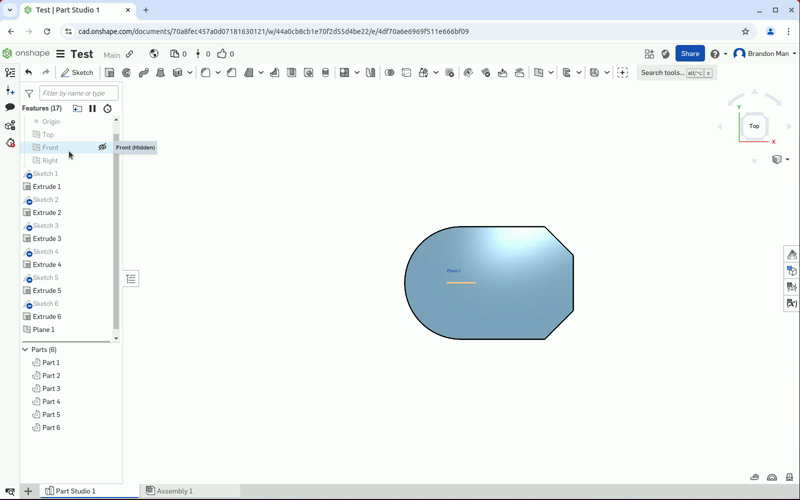
key(shift+s)
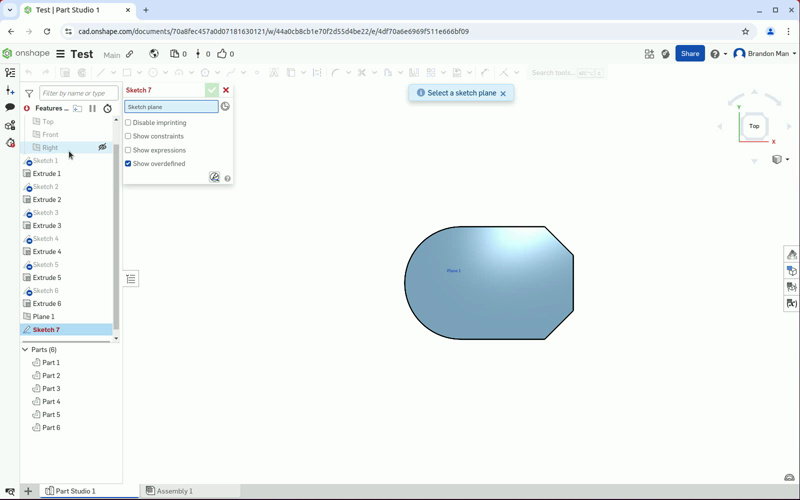
mouse_move(69, 319)
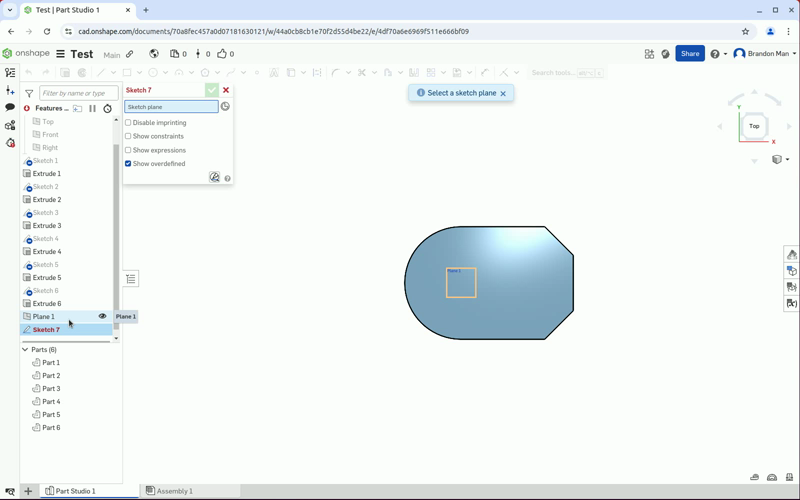
click(69, 319)
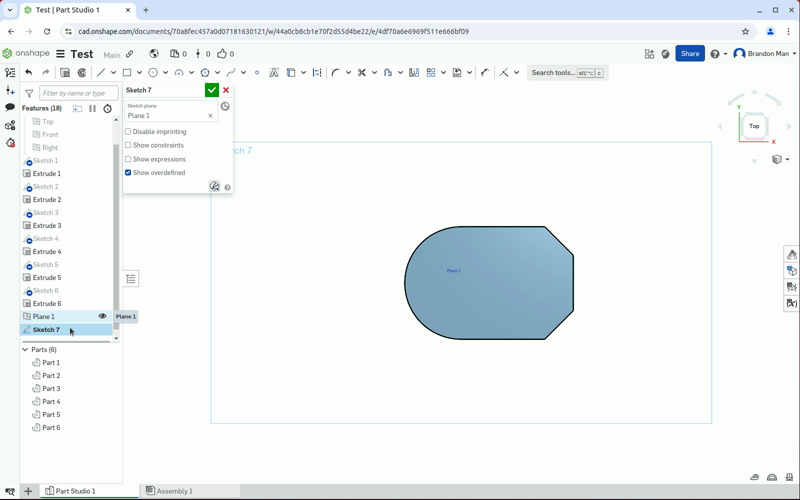
mouse_move(73, 352)
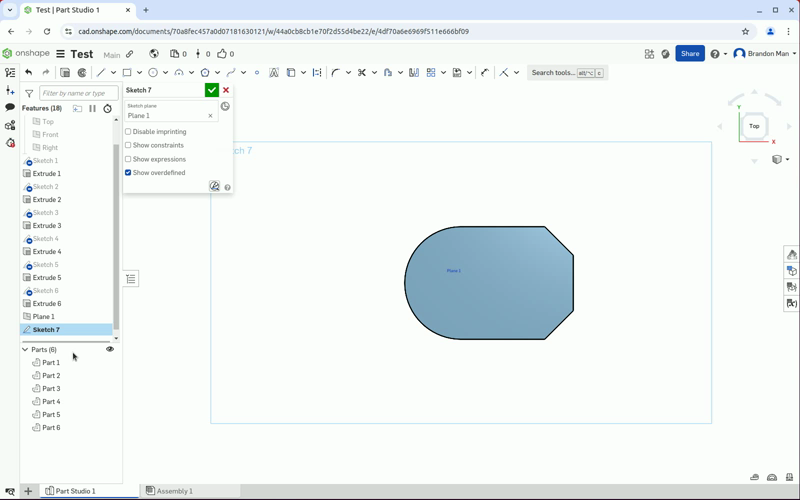
key(y)
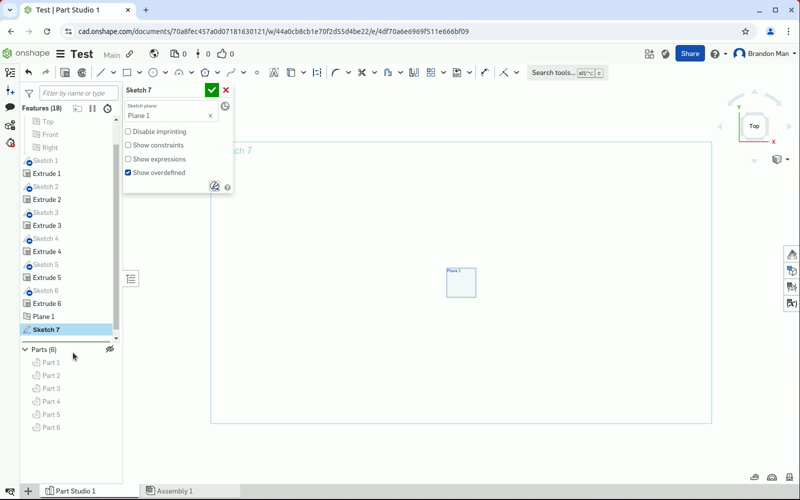
key(c)
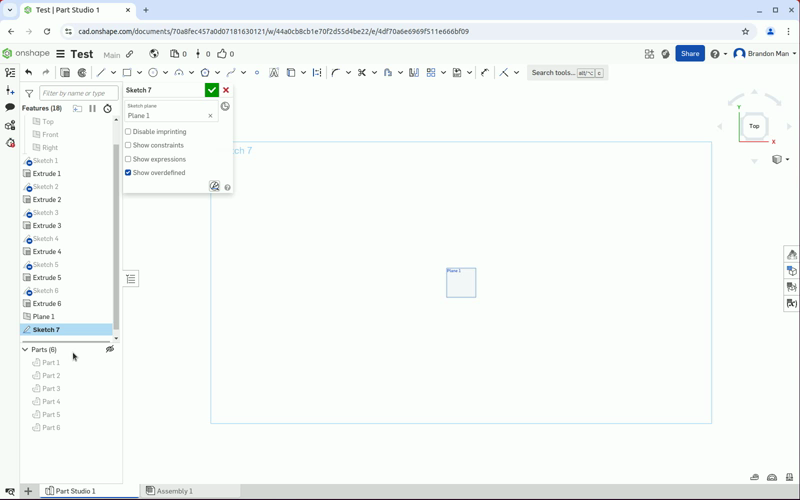
key_down(shift)
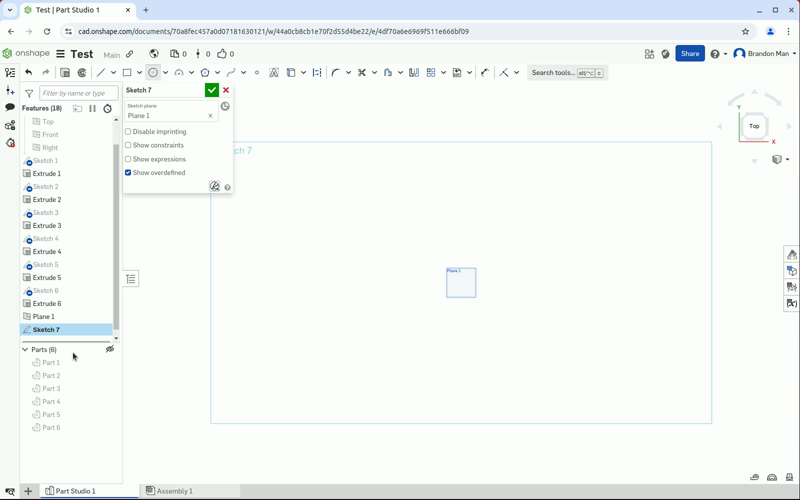
mouse_move(461, 282)
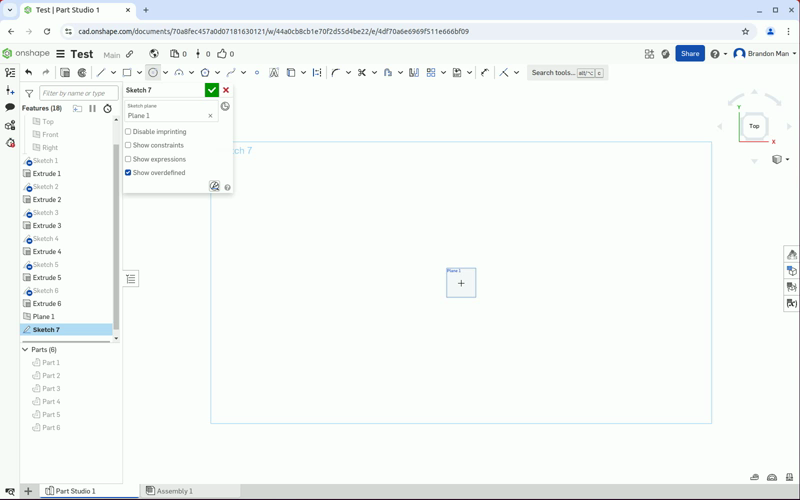
click(461, 282)
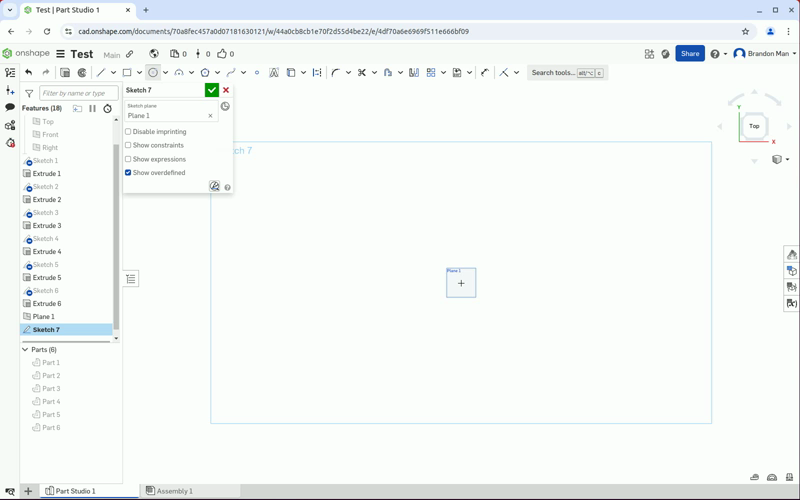
key_up(shift)
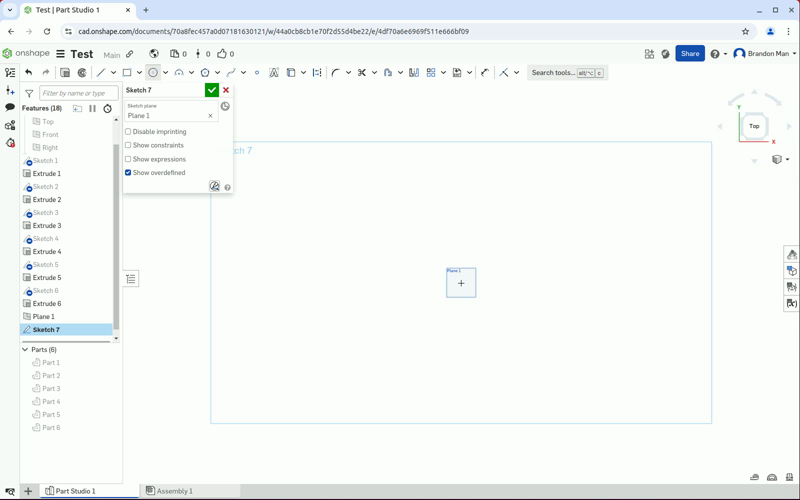
mouse_move(518, 282)
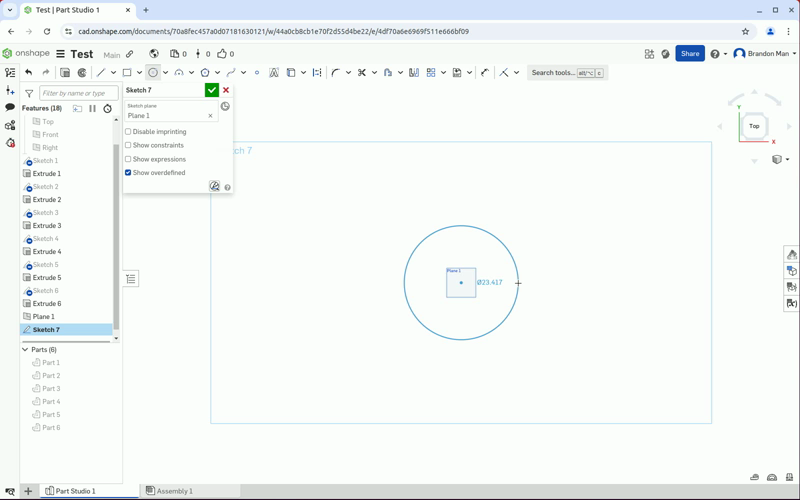
click(518, 282)
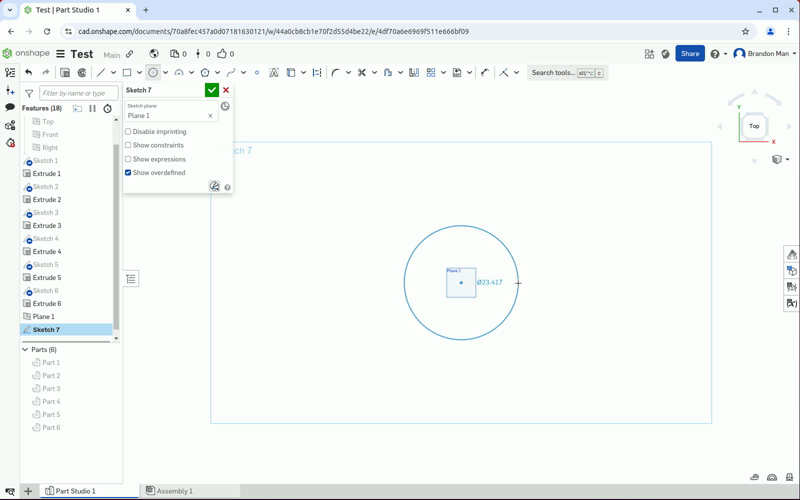
key(esc)
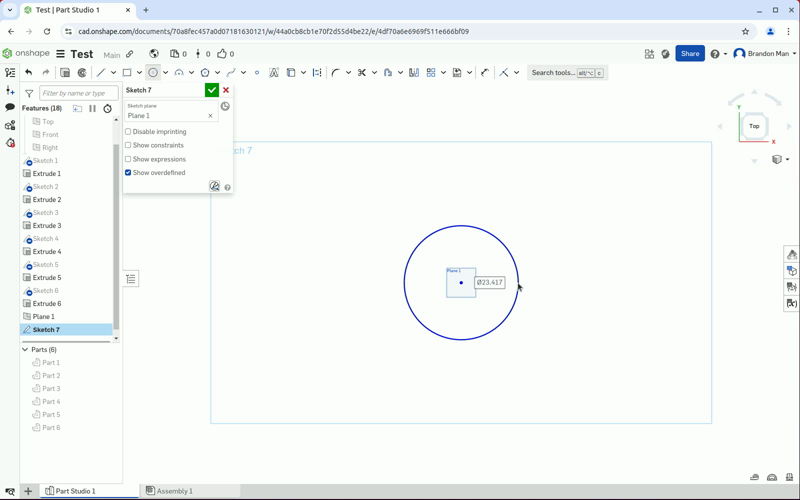
mouse_move(464, 273)
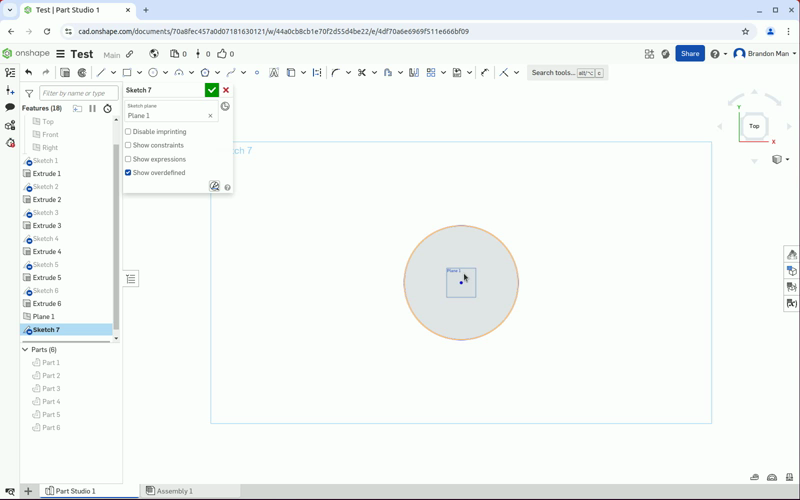
click(464, 273)
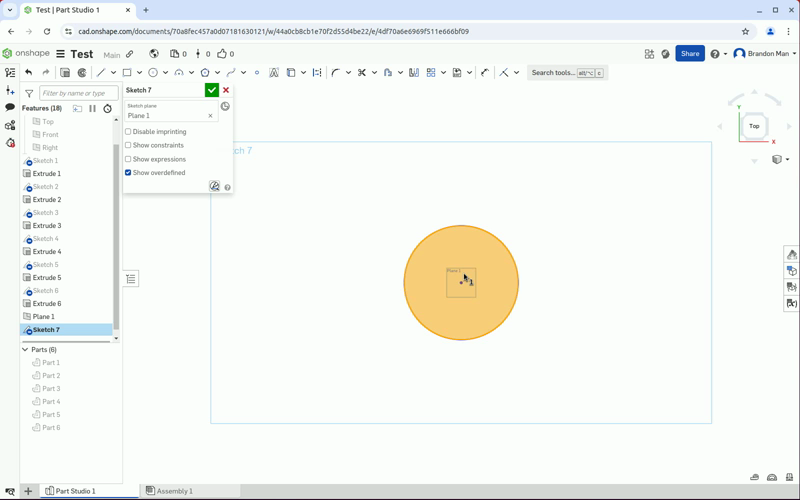
mouse_move(73, 352)
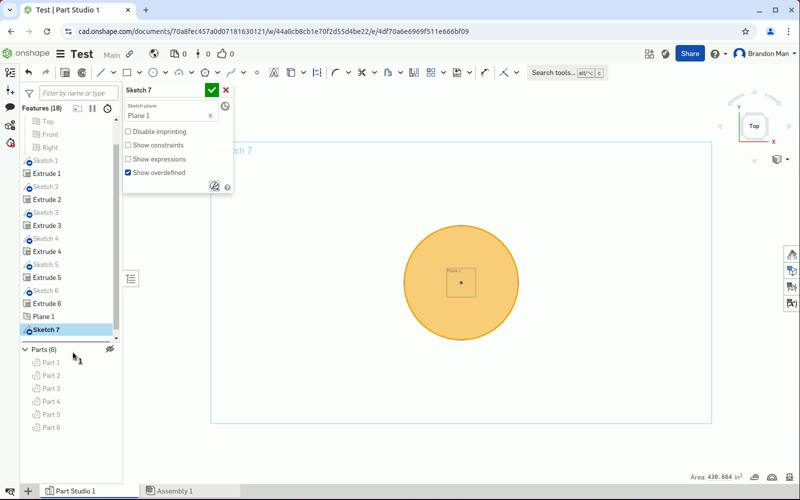
key(shift+y)
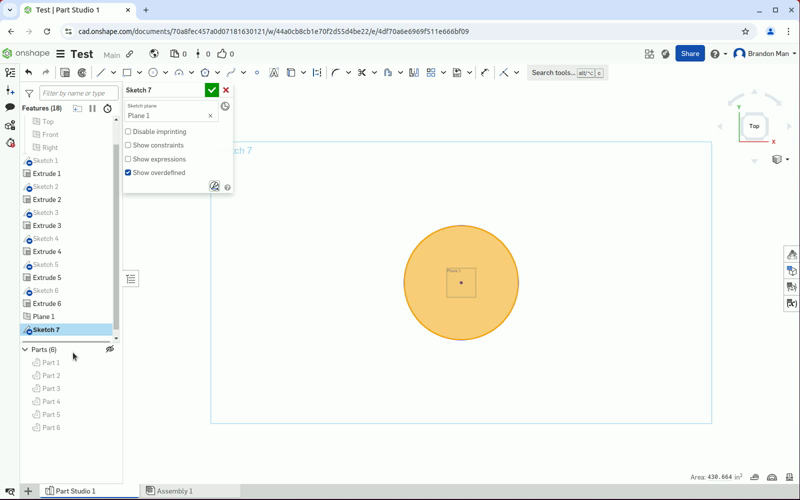
key(shift+e)
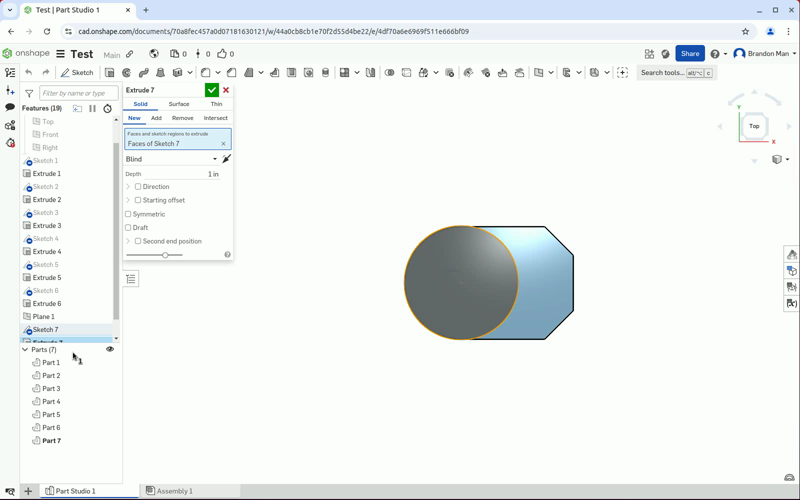
mouse_move(143, 106)
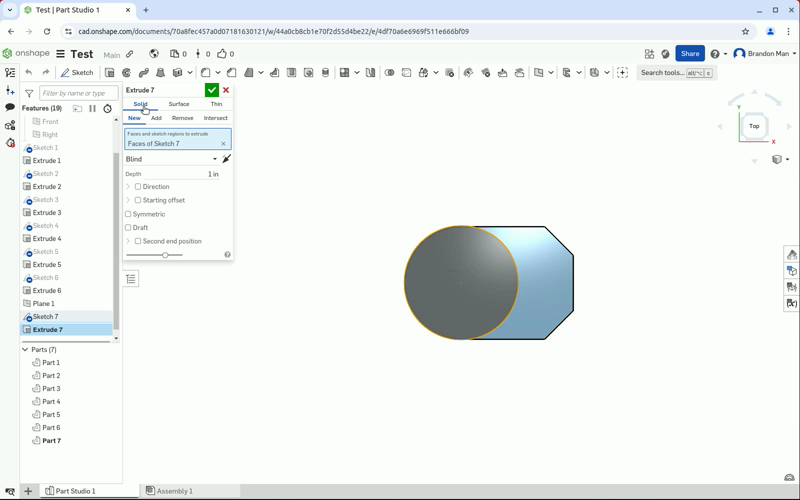
click(143, 106)
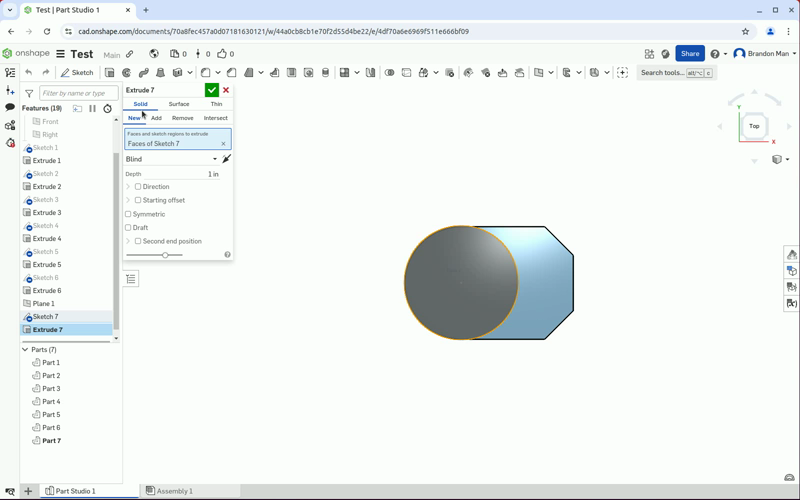
mouse_move(137, 120)
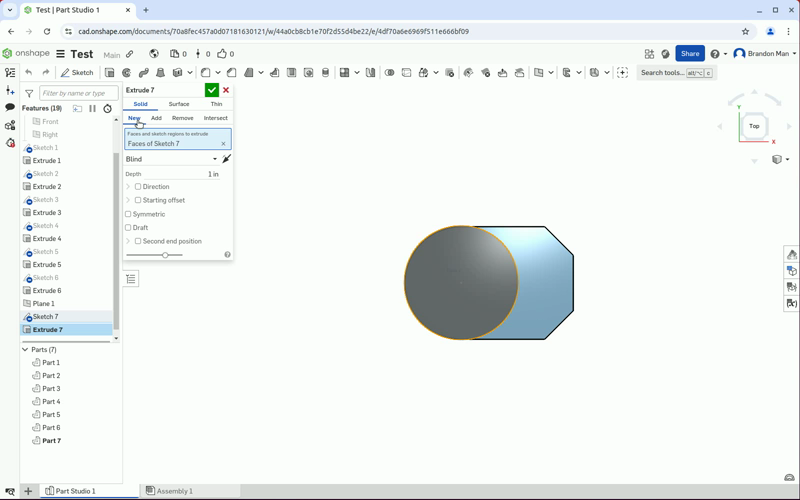
click(137, 120)
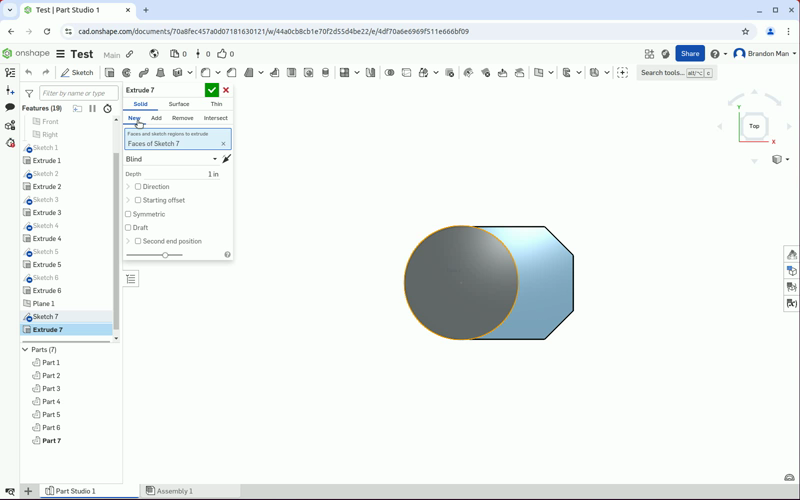
key(tab, 4)
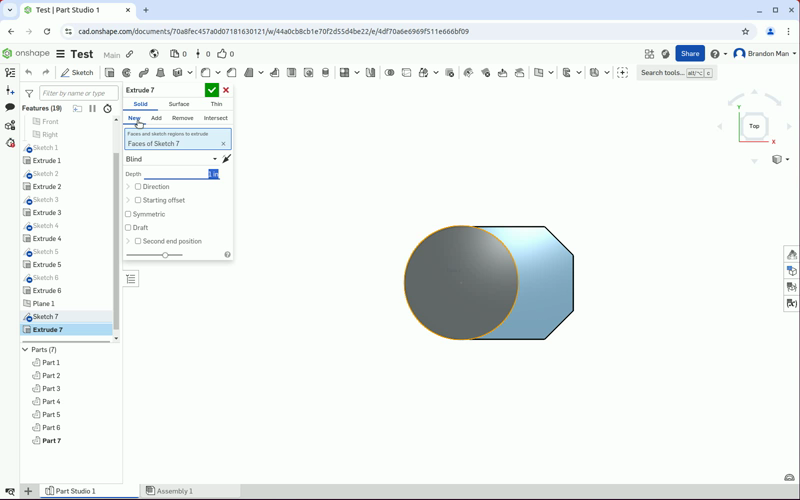
text(5.777)
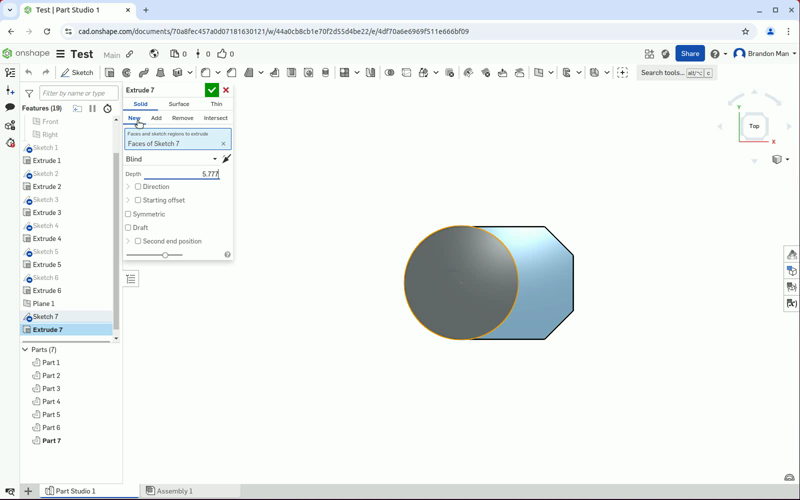
key(enter)
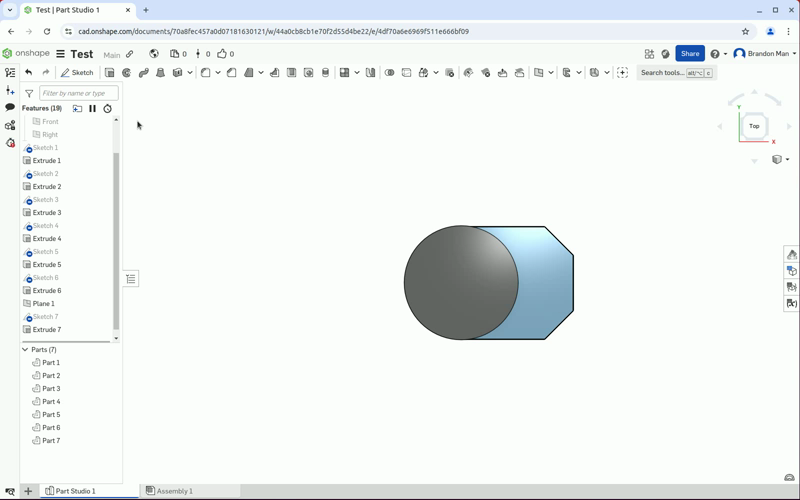
key(shift+h)
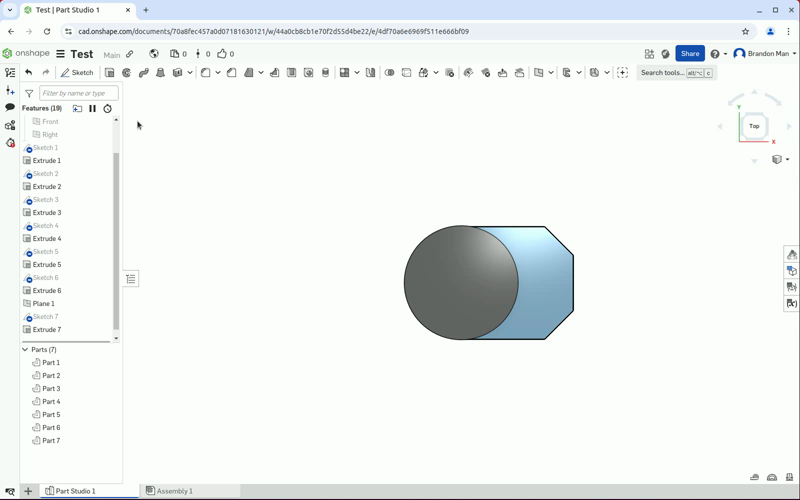
key(shift+h)
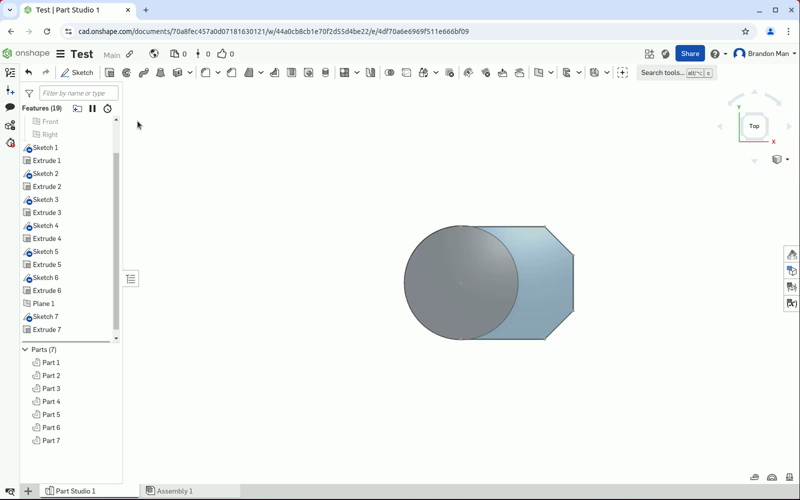
key(shift+7)
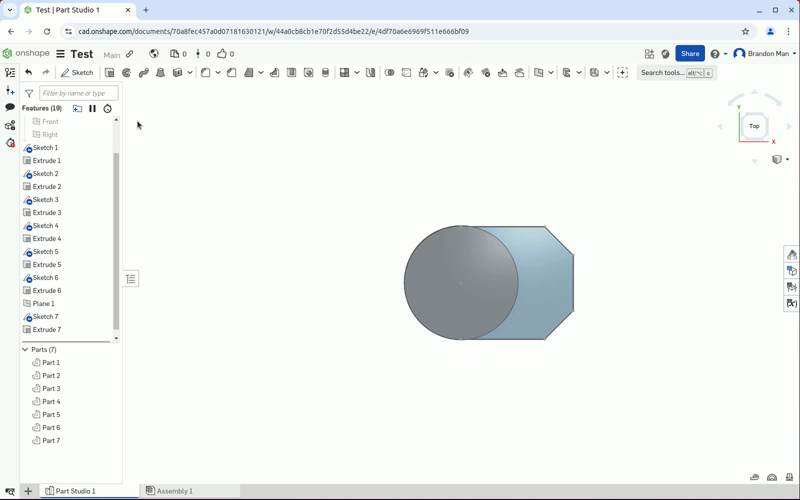
key(up, 3)
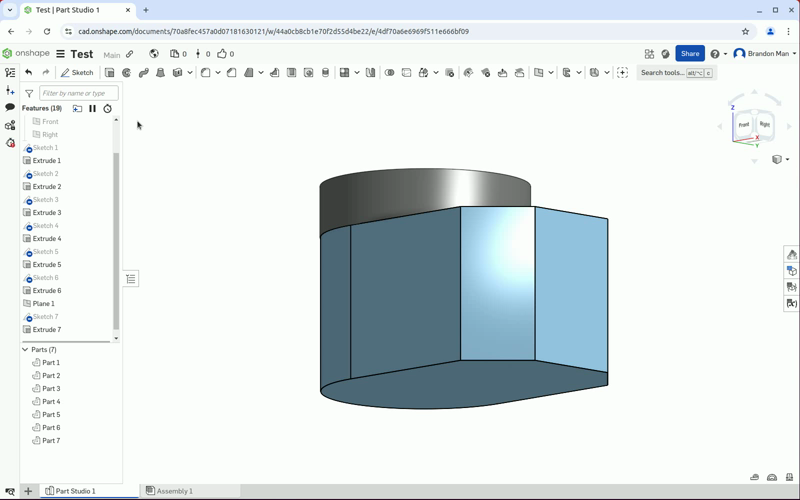
key(left, 3)
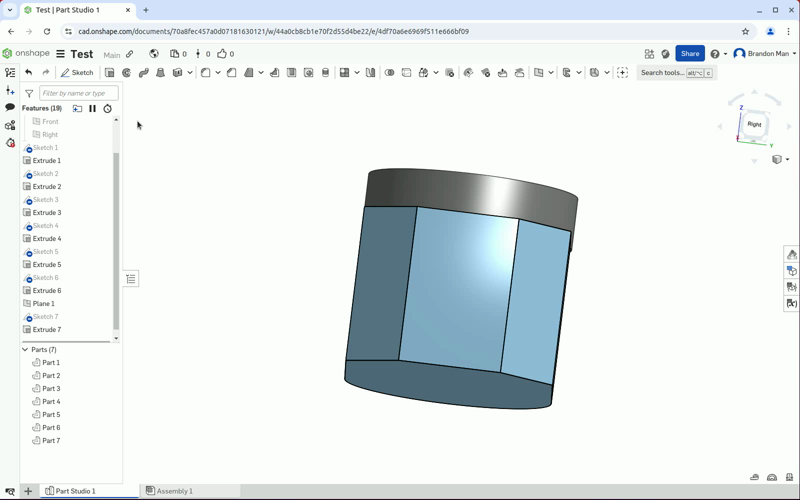
key(right, 3)
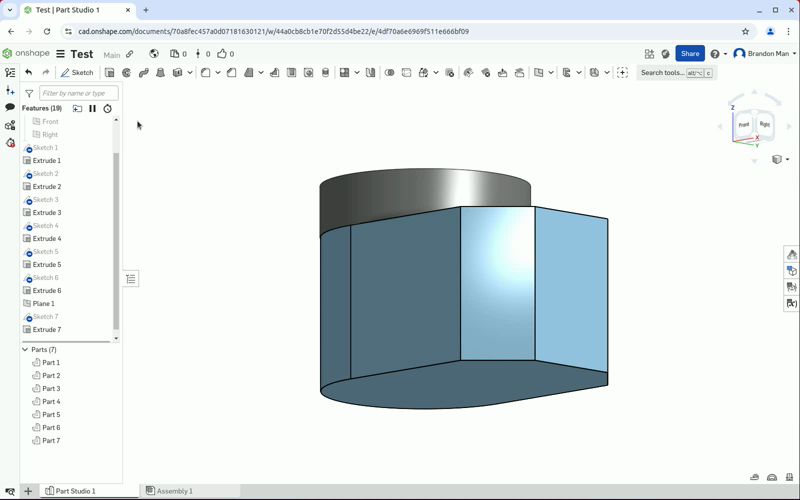
key(down, 3)
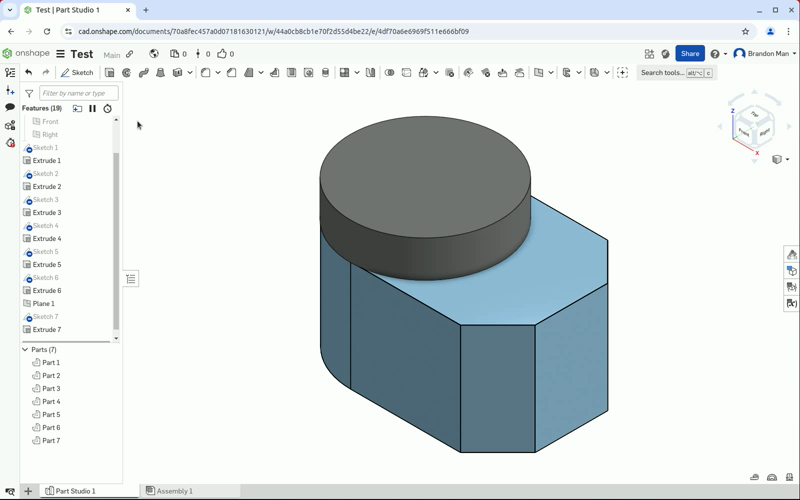
mouse_move(69, 150)
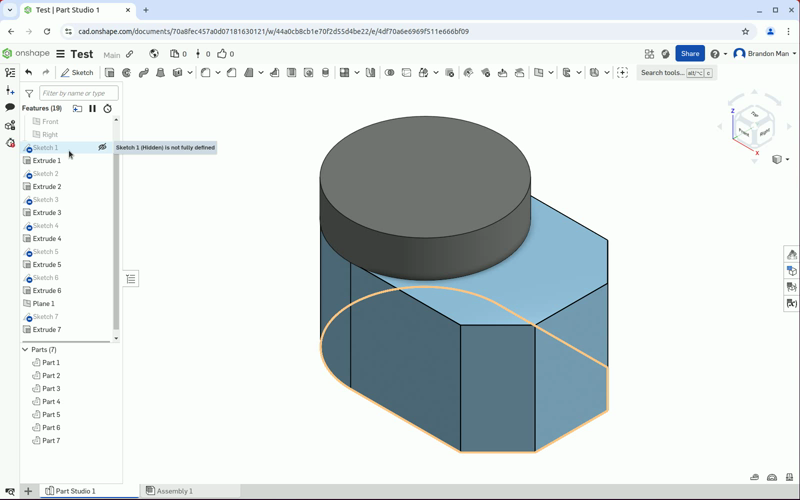
click(69, 150)